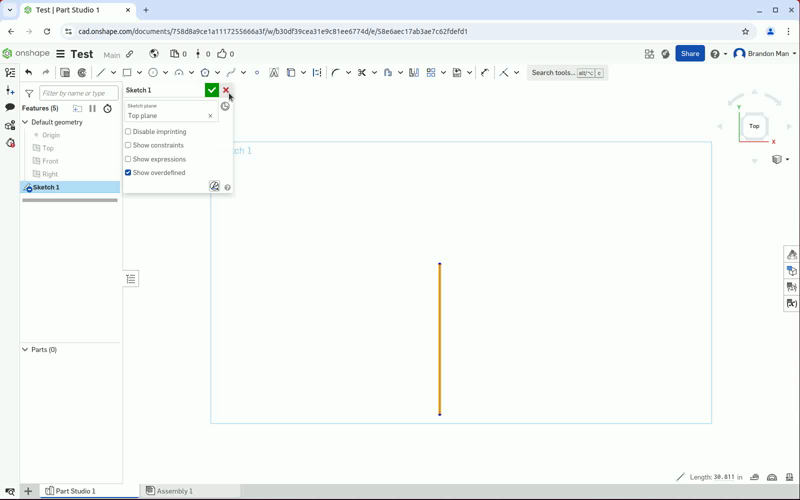
key(shift+h)
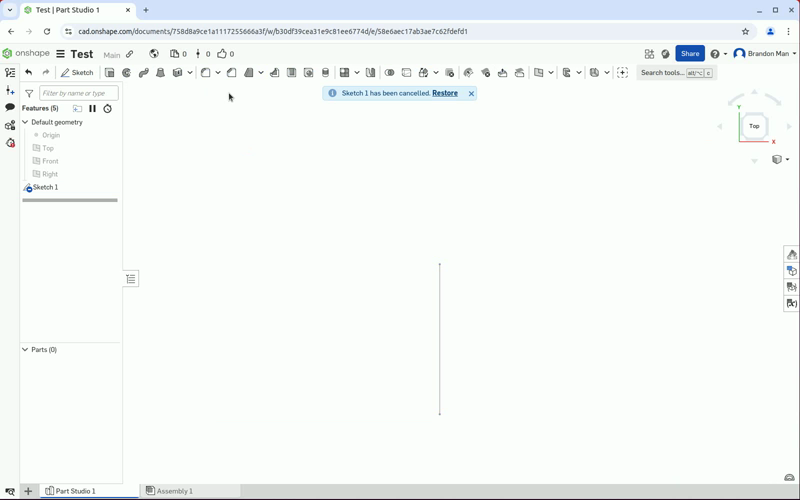
key(shift+s)
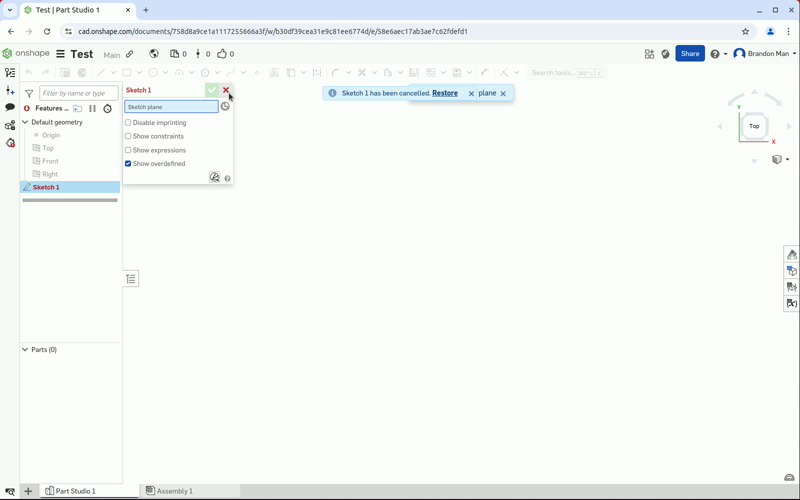
mouse_move(73, 150)
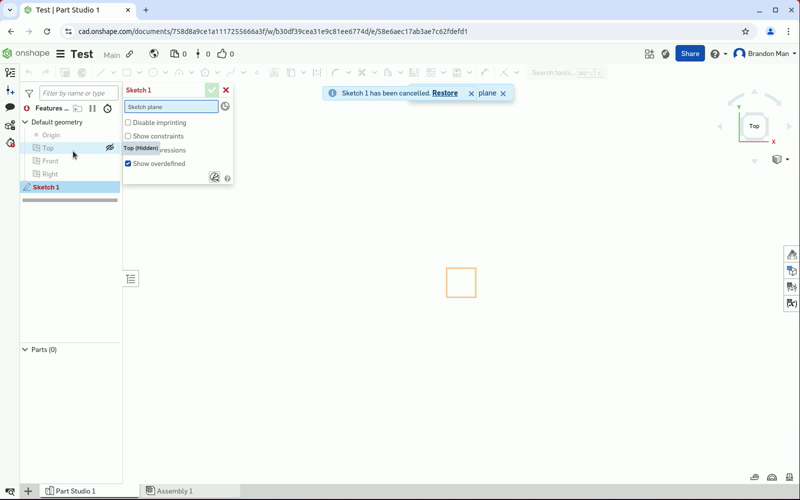
click(73, 150)
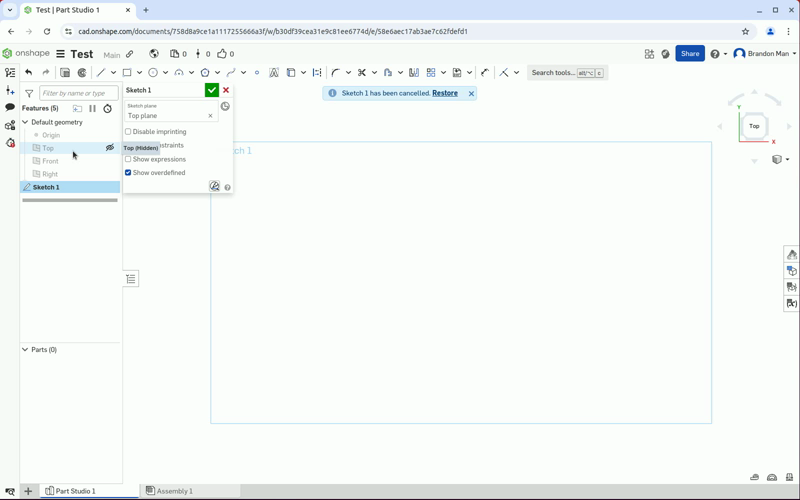
mouse_move(73, 352)
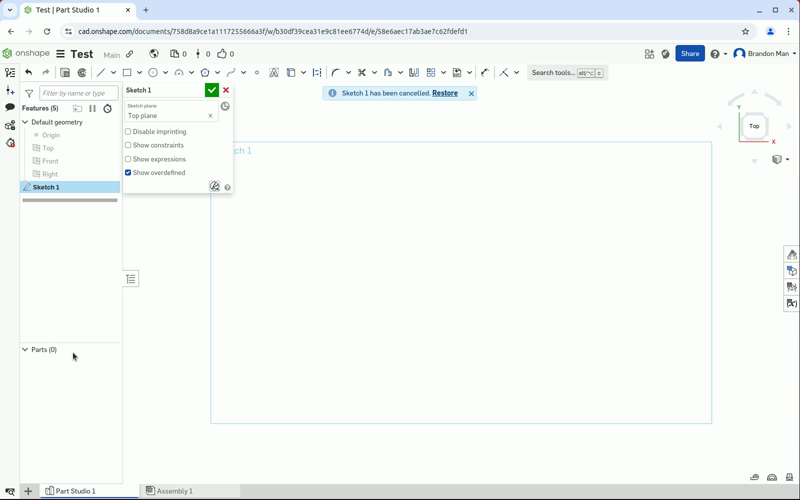
key(y)
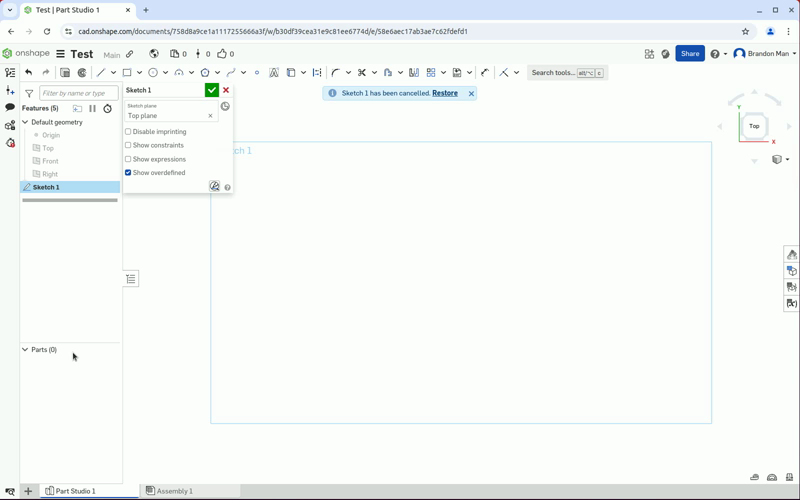
key(a)
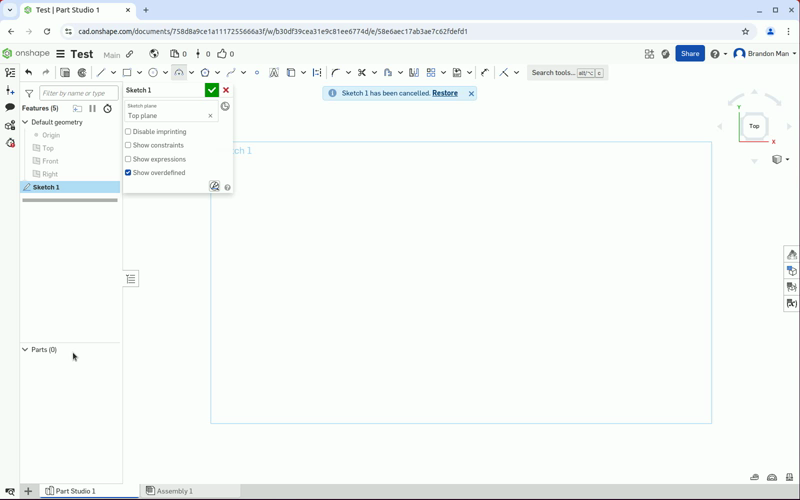
key_down(shift)
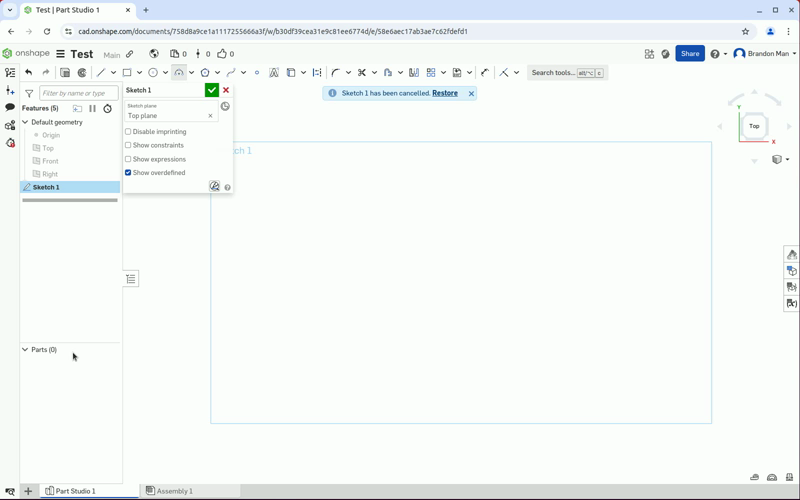
mouse_move(410, 322)
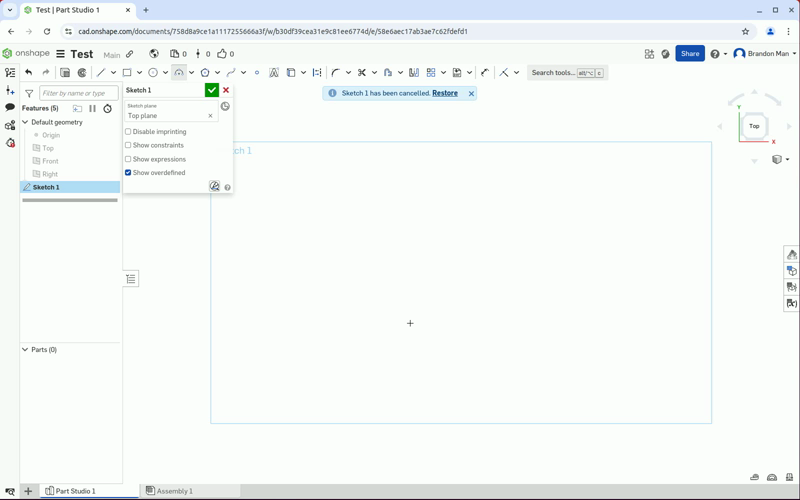
click(410, 322)
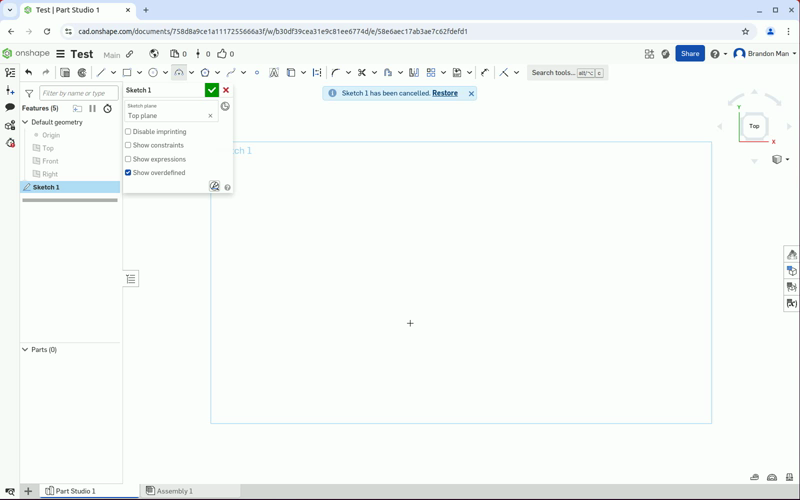
key_up(shift)
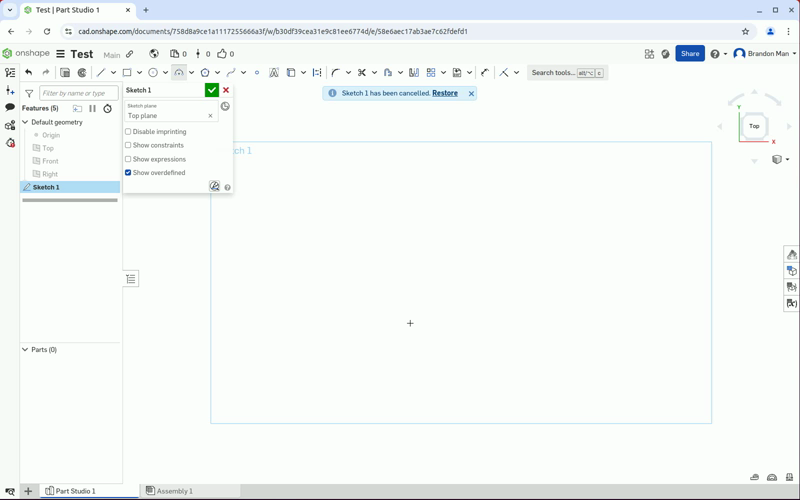
key_down(shift)
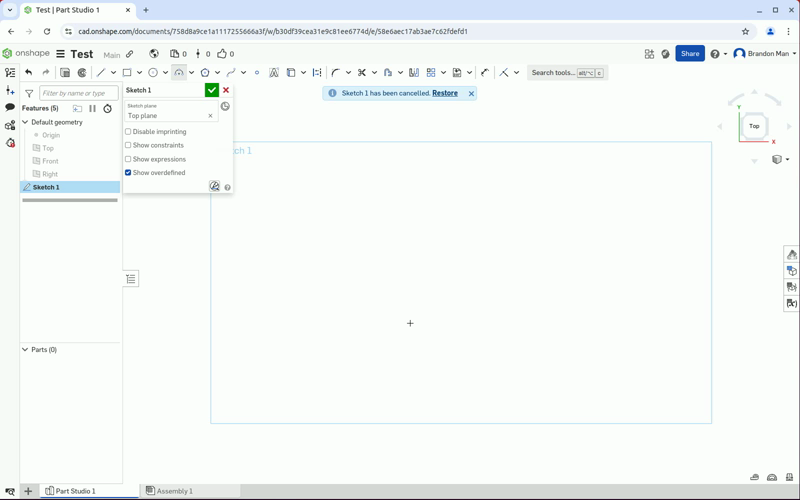
mouse_move(420, 332)
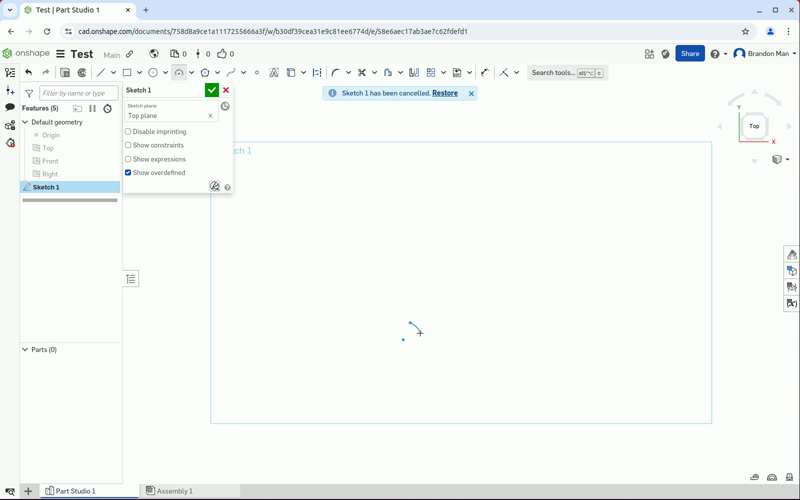
click(420, 332)
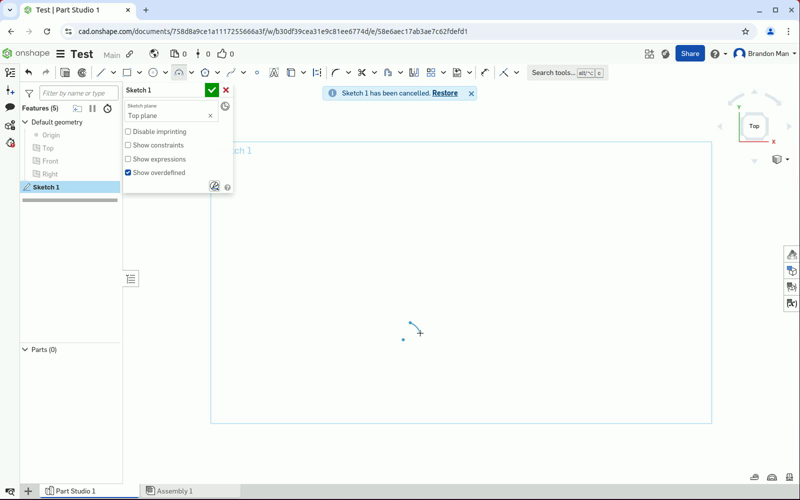
mouse_move(415, 328)
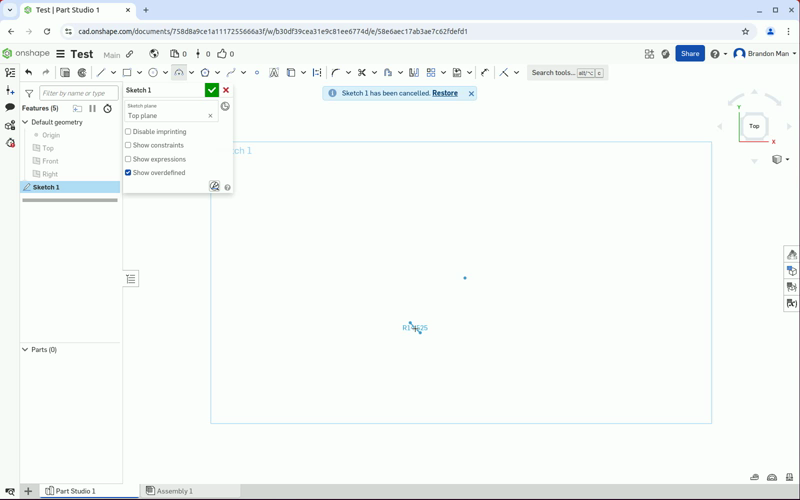
click(415, 328)
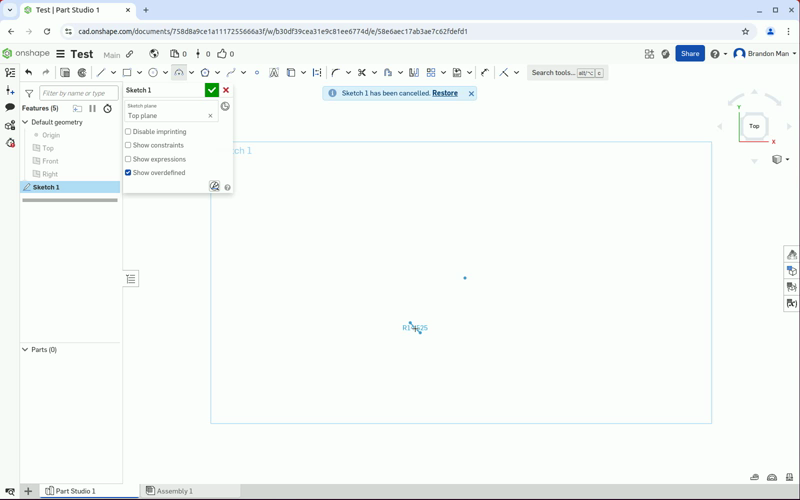
key_up(shift)
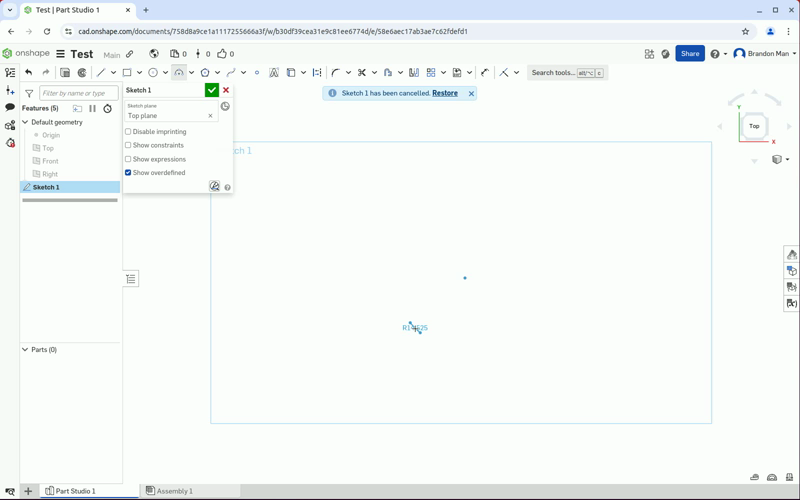
key(esc)
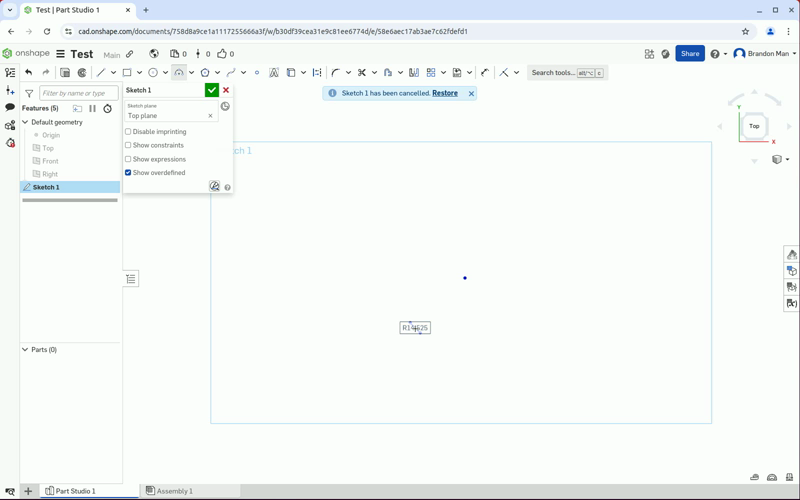
key(l)
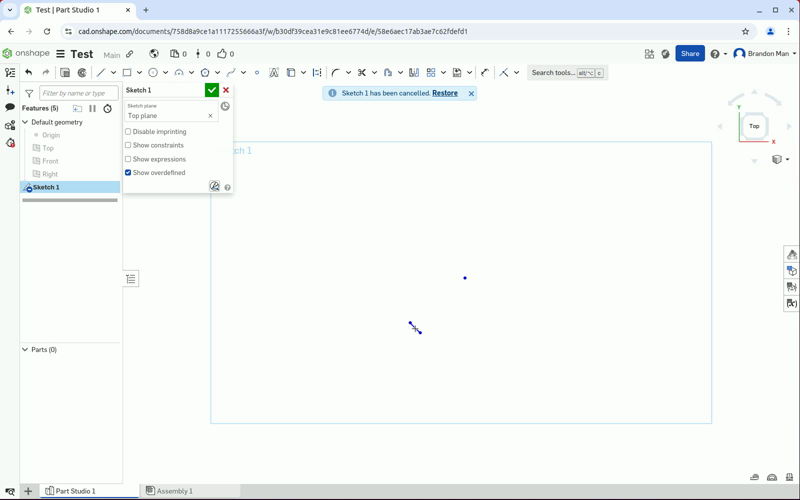
mouse_move(420, 332)
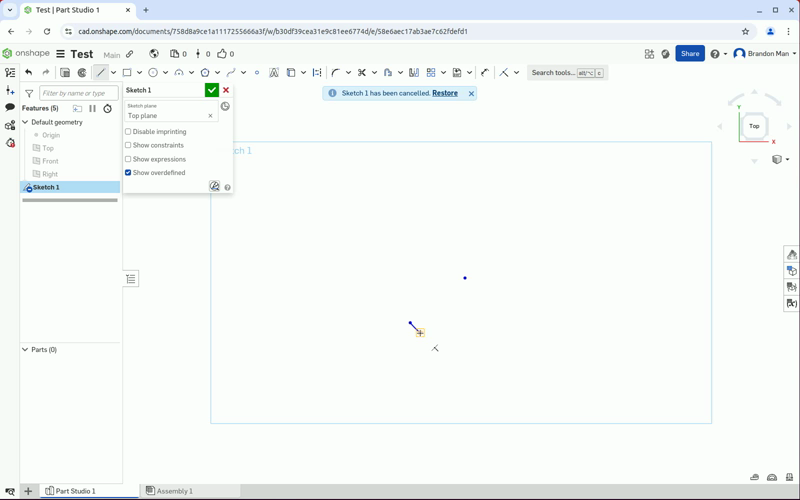
click(420, 332)
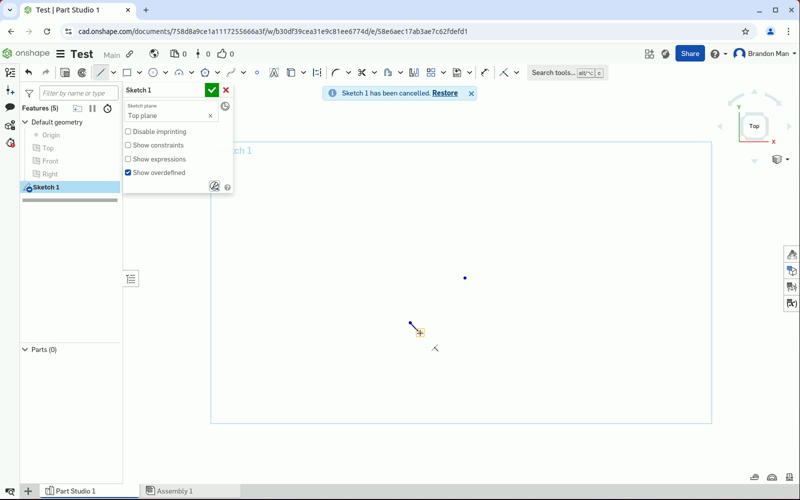
key_down(shift)
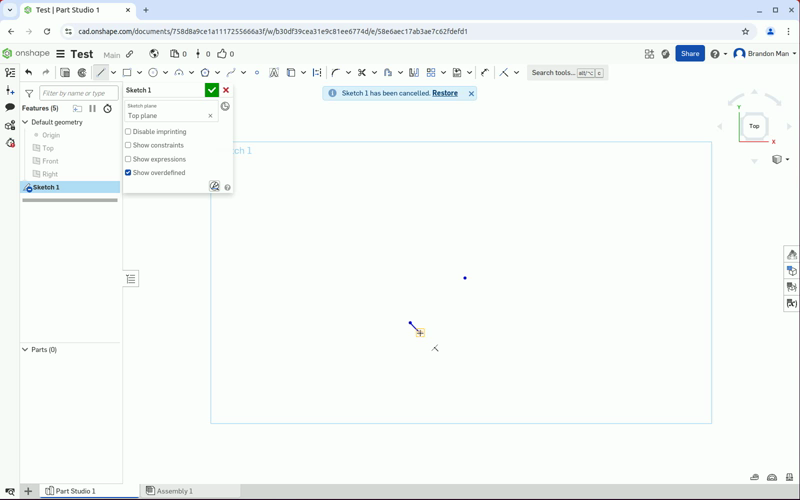
mouse_move(450, 332)
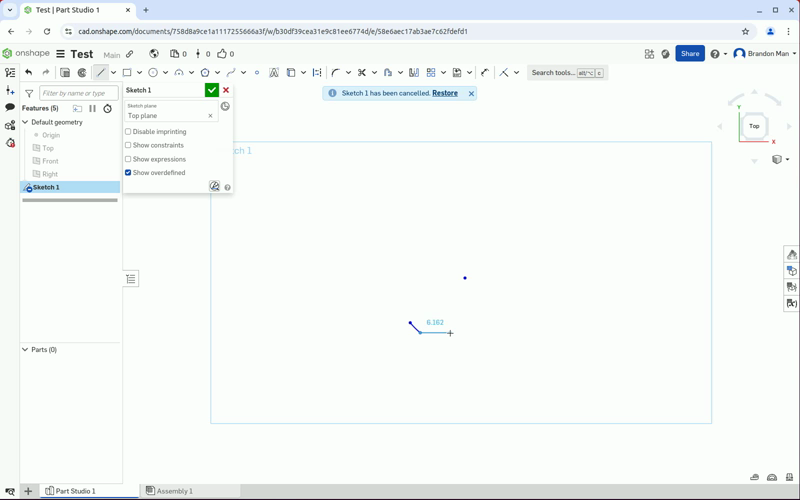
mouse_move(454, 298)
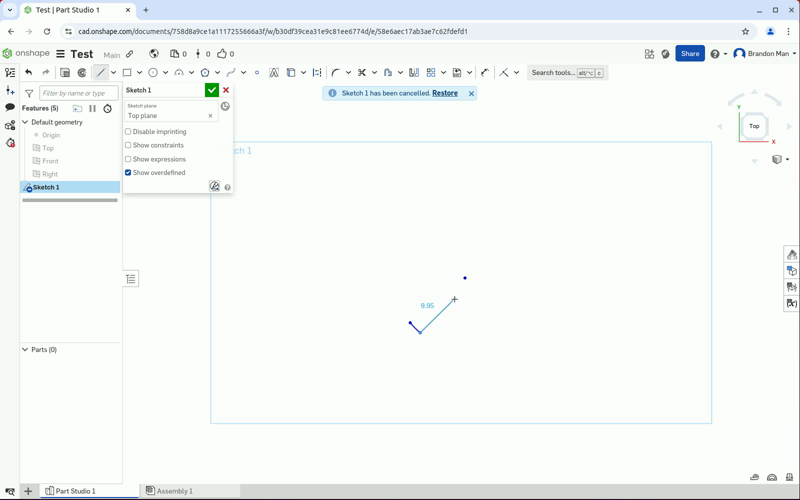
click(454, 298)
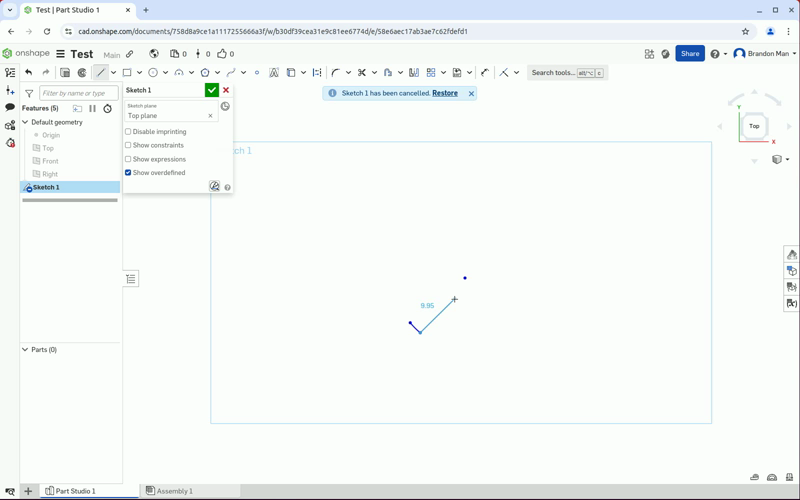
key_up(shift)
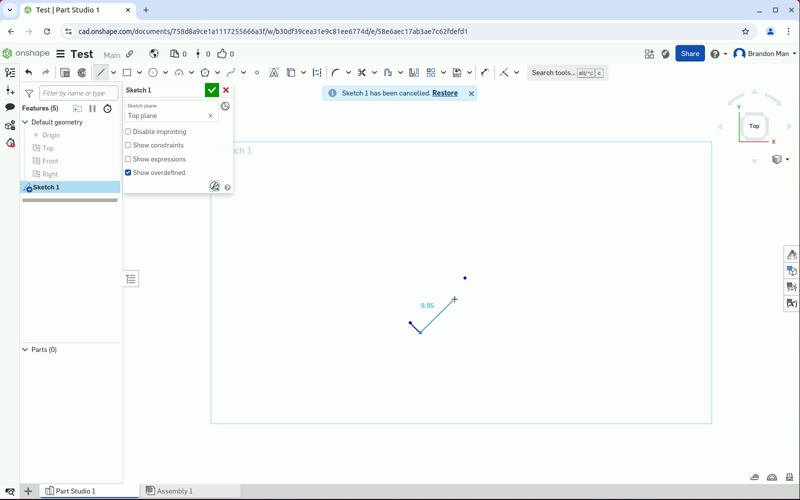
key_down(shift)
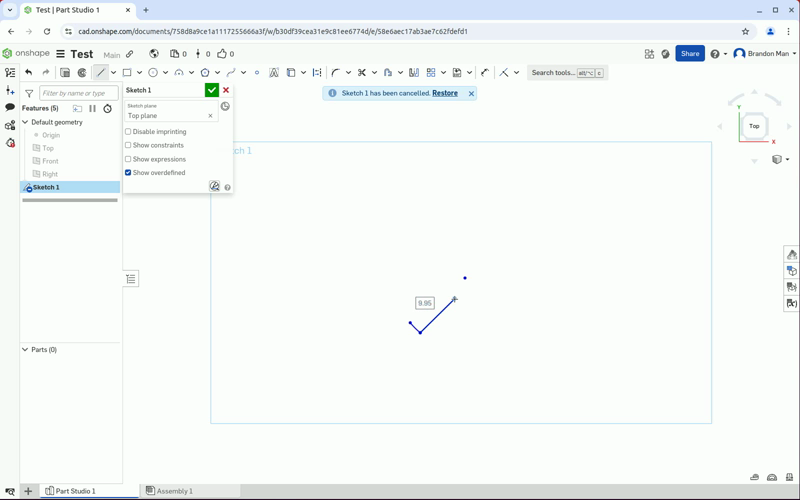
mouse_move(484, 298)
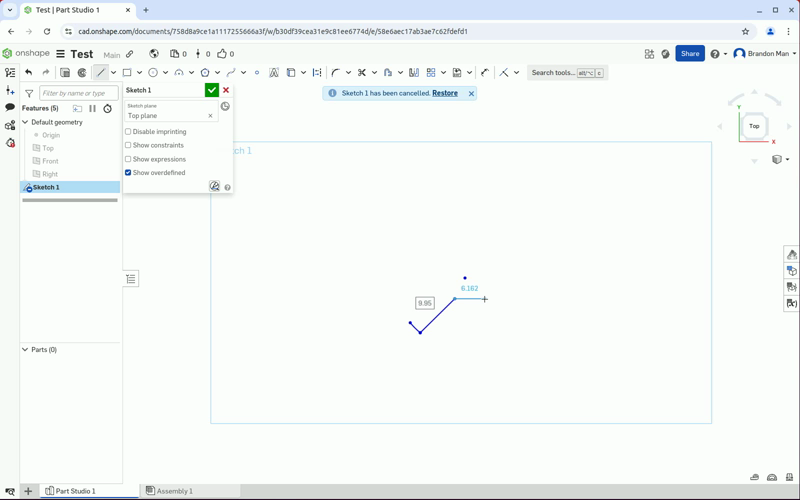
mouse_move(454, 347)
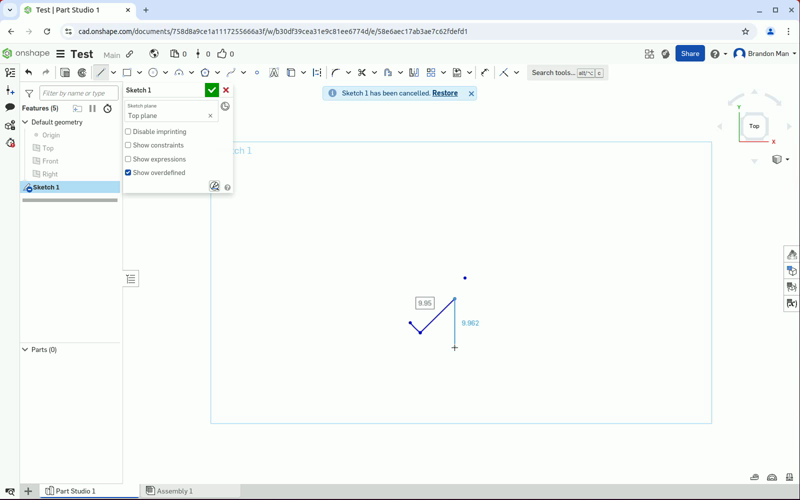
click(454, 347)
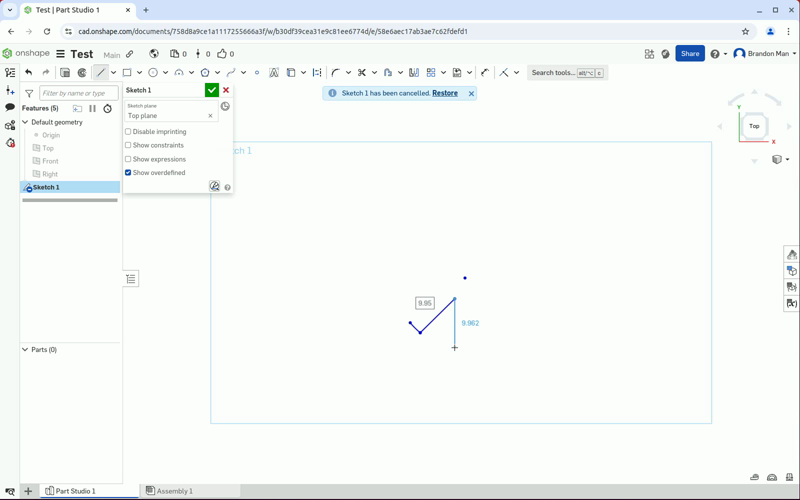
key_up(shift)
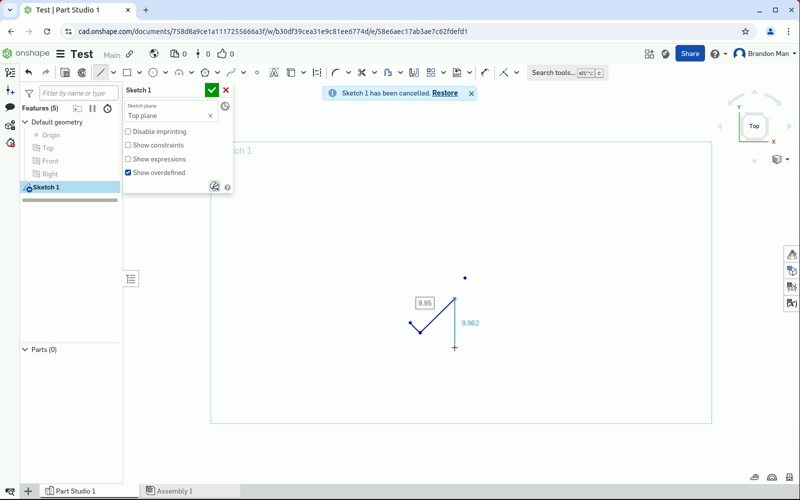
key(esc)
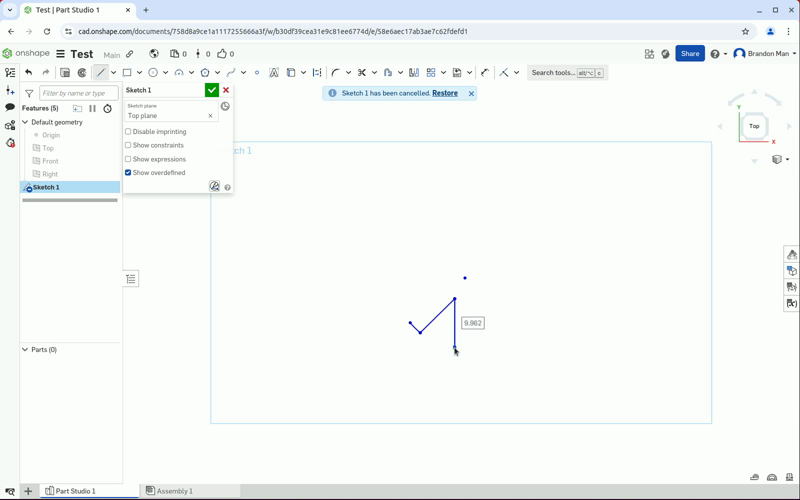
key(a)
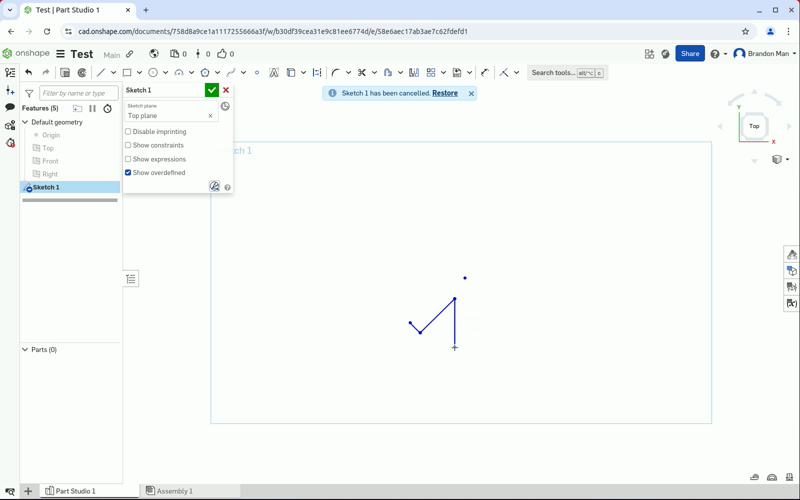
mouse_move(454, 347)
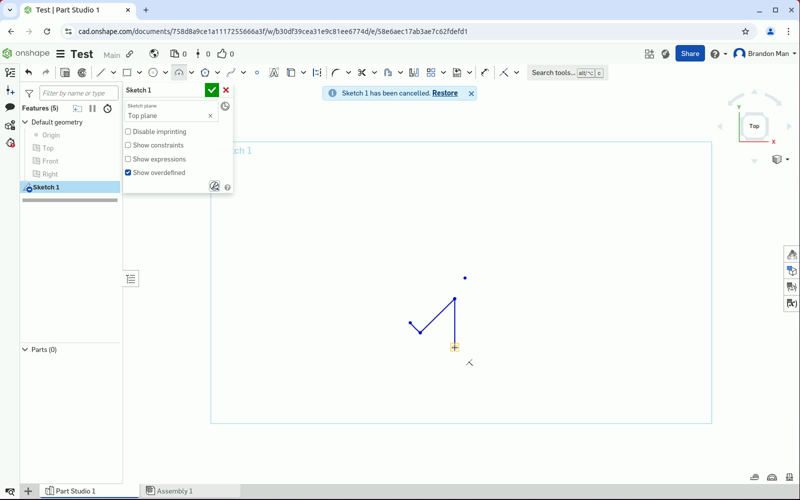
click(454, 347)
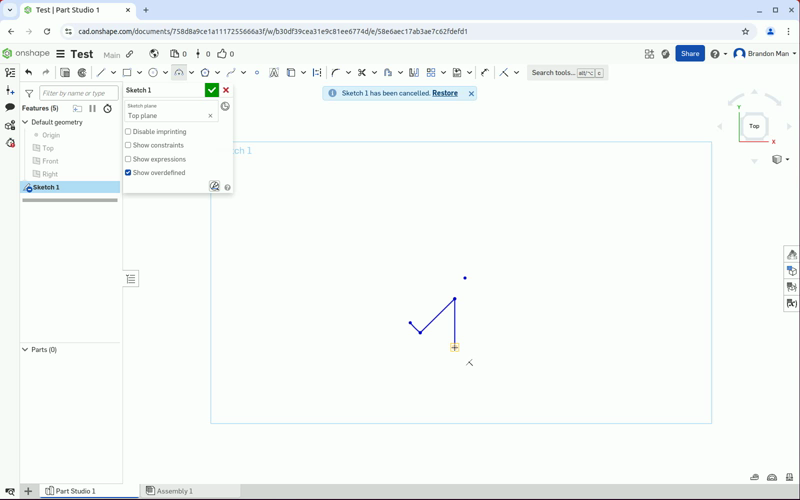
key_down(shift)
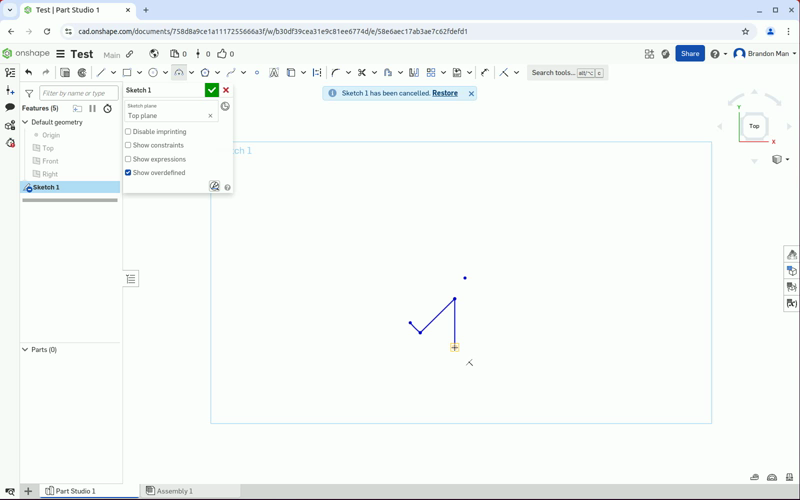
mouse_move(468, 347)
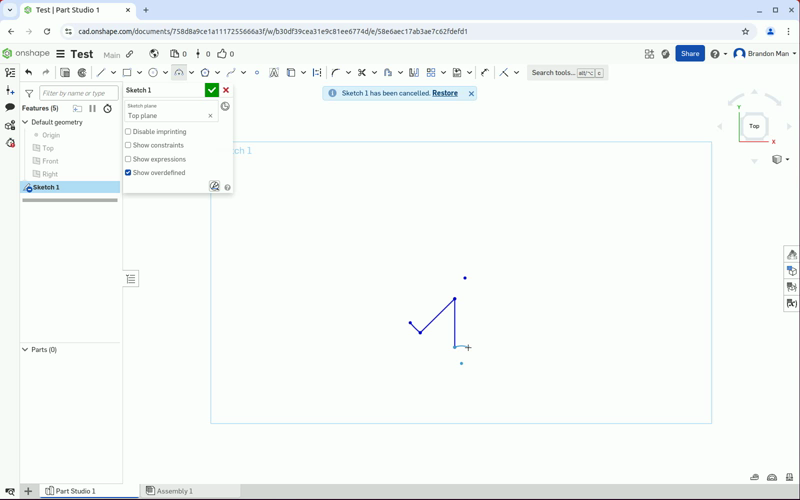
click(468, 347)
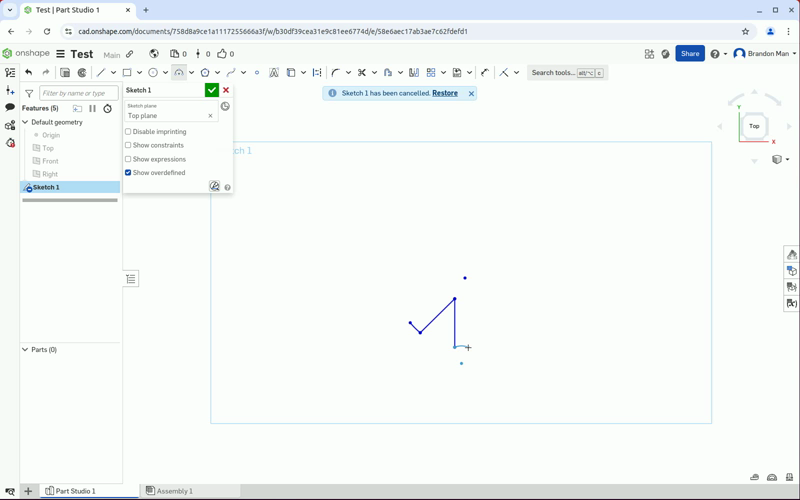
mouse_move(461, 347)
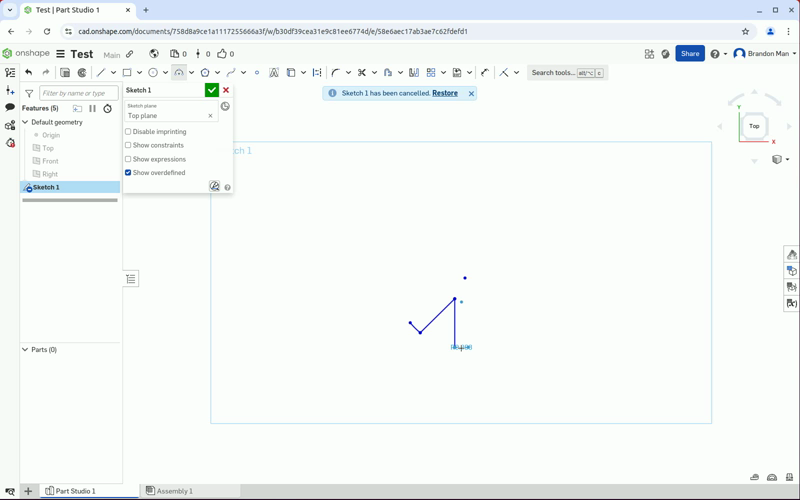
click(461, 347)
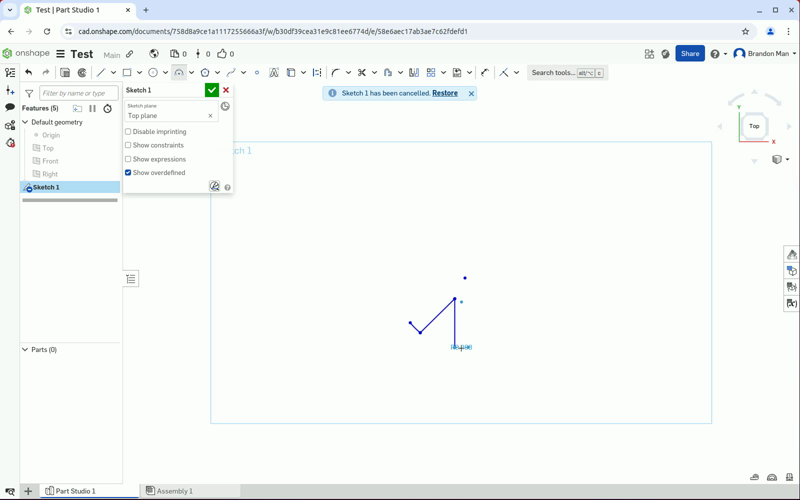
key_up(shift)
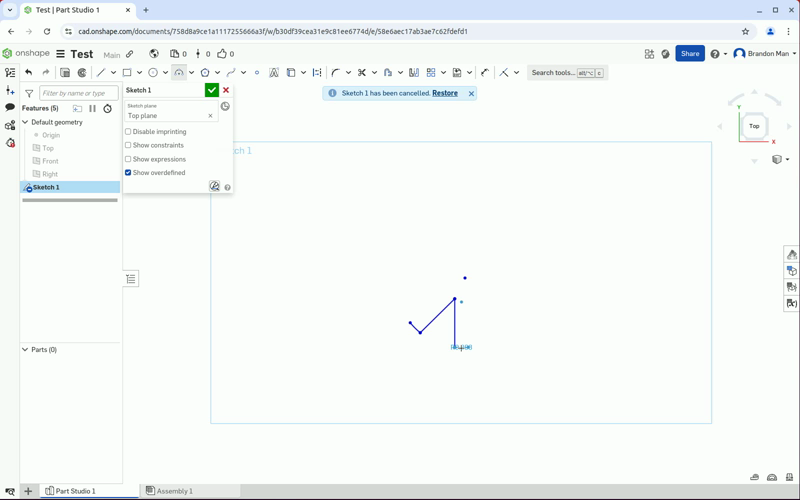
key(esc)
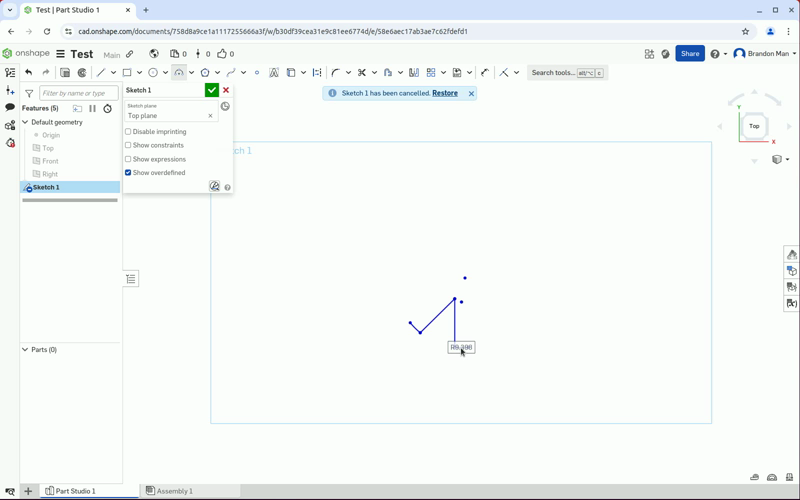
key(l)
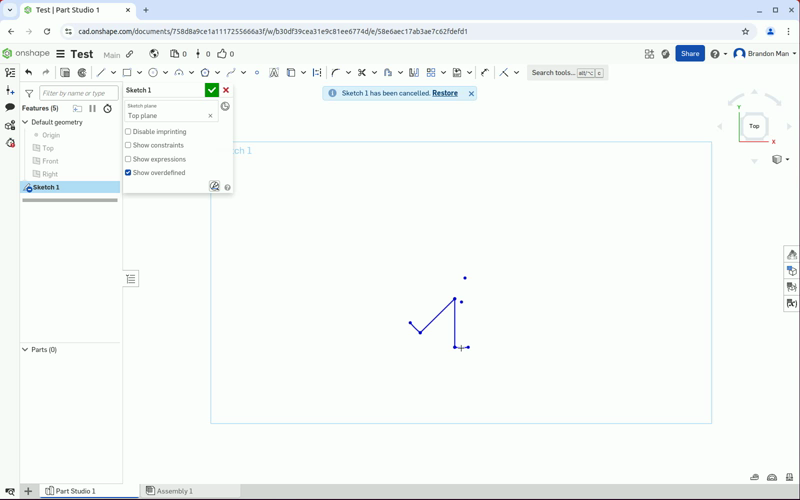
mouse_move(468, 347)
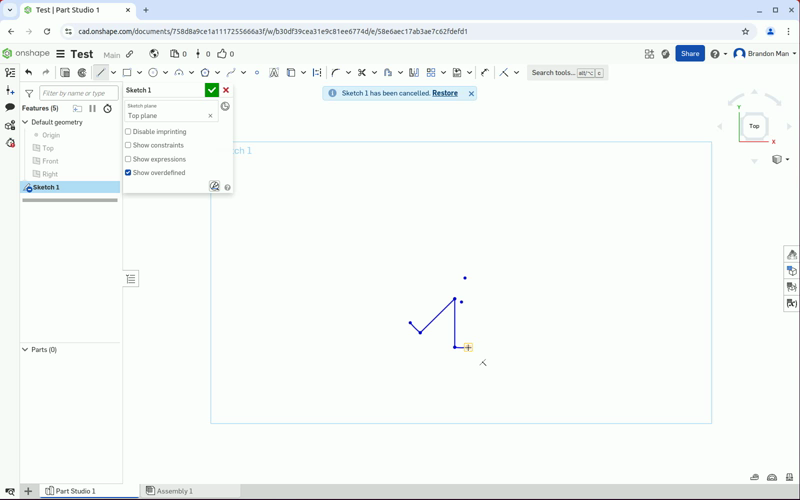
click(468, 347)
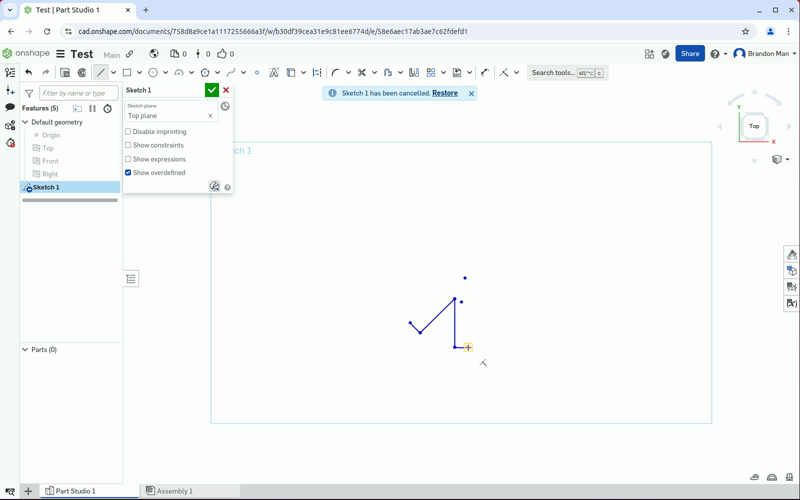
key_down(shift)
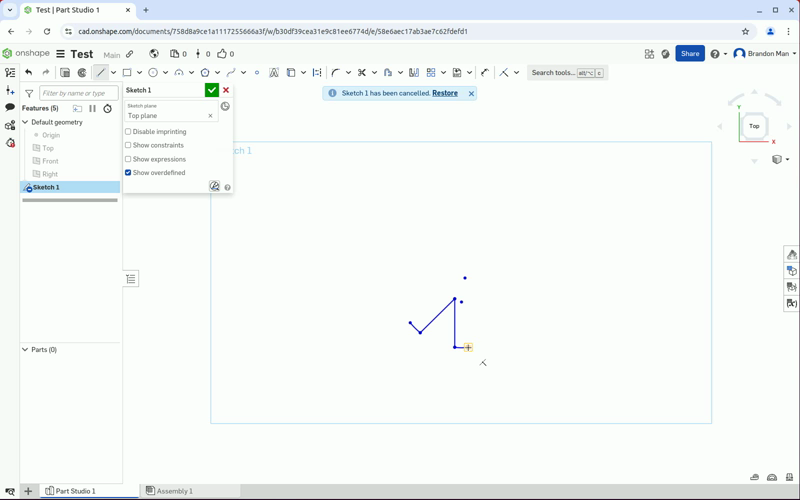
mouse_move(498, 347)
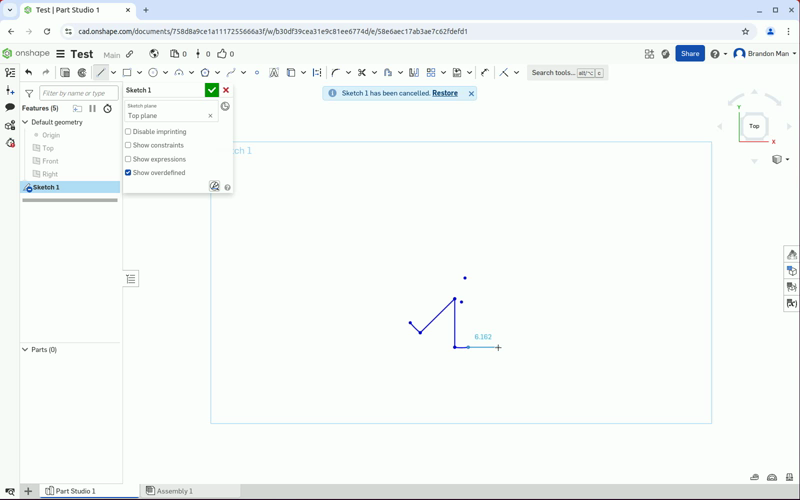
mouse_move(468, 298)
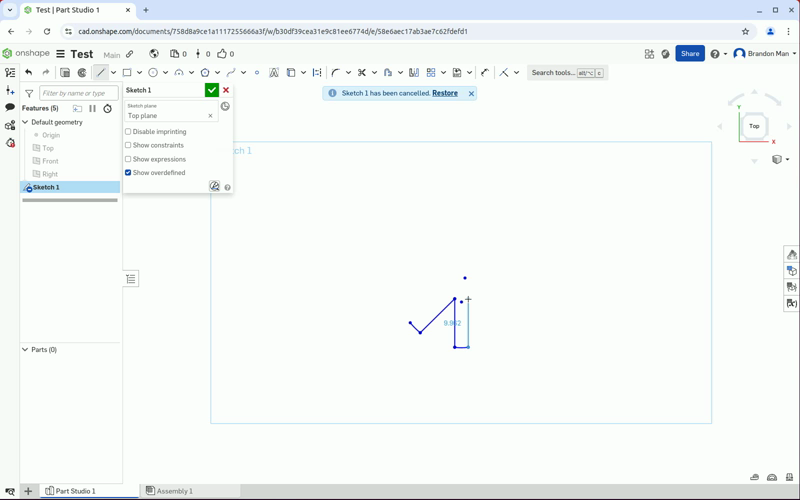
click(468, 298)
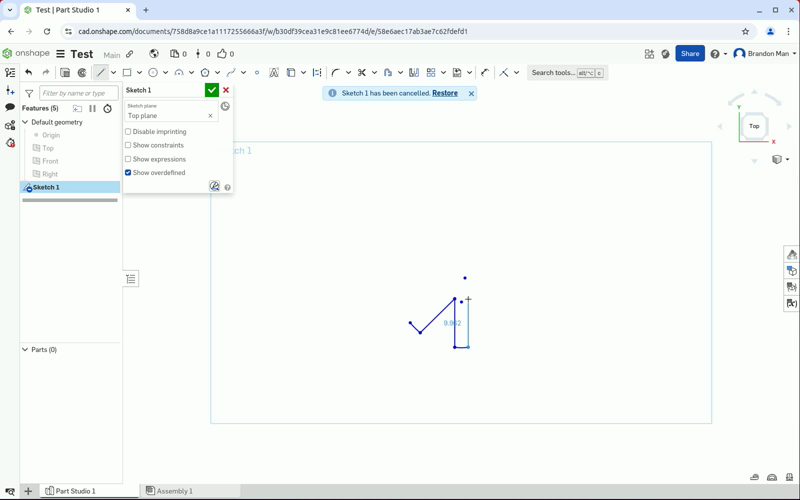
key_up(shift)
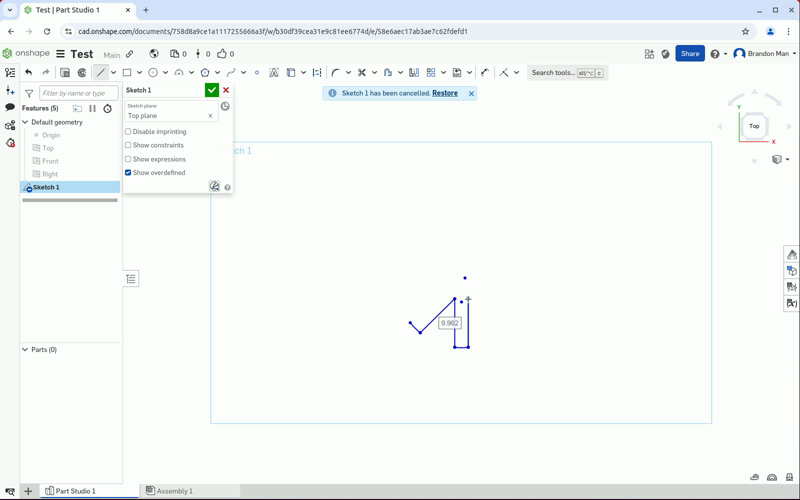
key_down(shift)
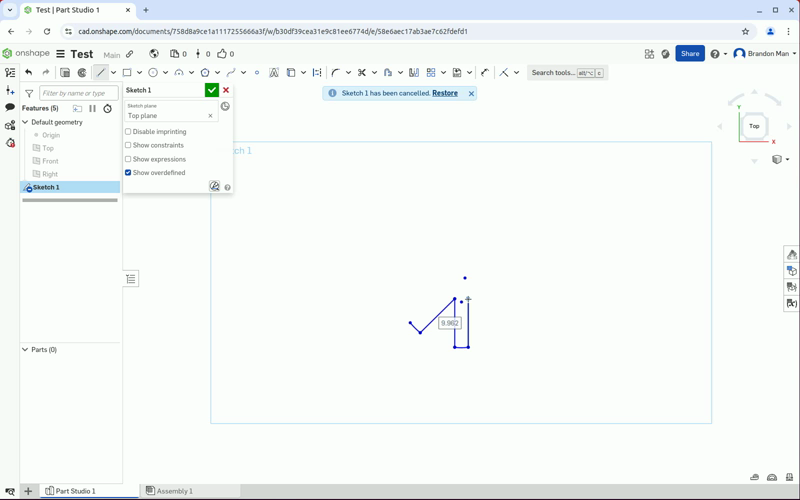
mouse_move(498, 298)
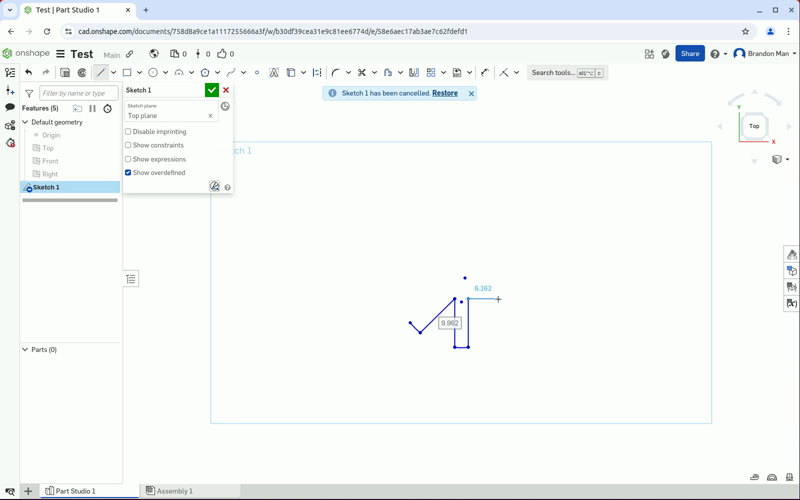
mouse_move(502, 332)
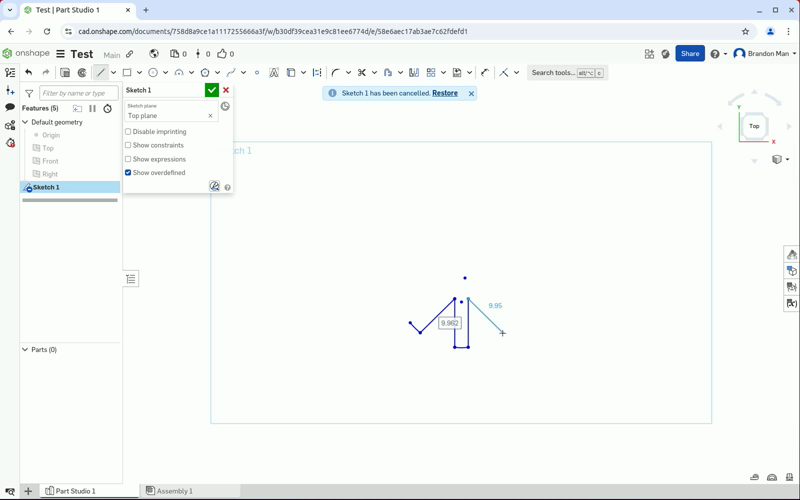
click(502, 332)
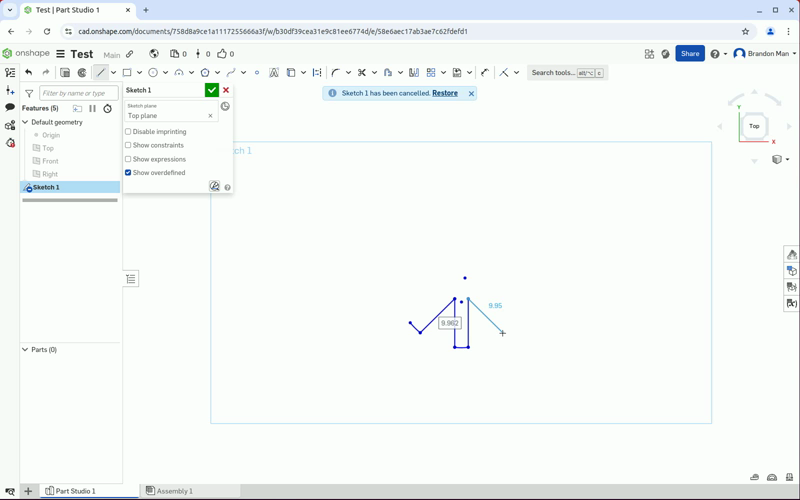
key_up(shift)
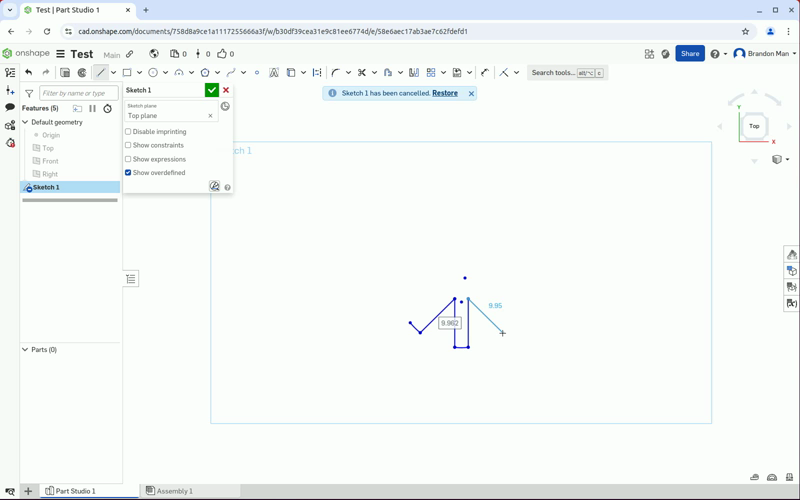
key(esc)
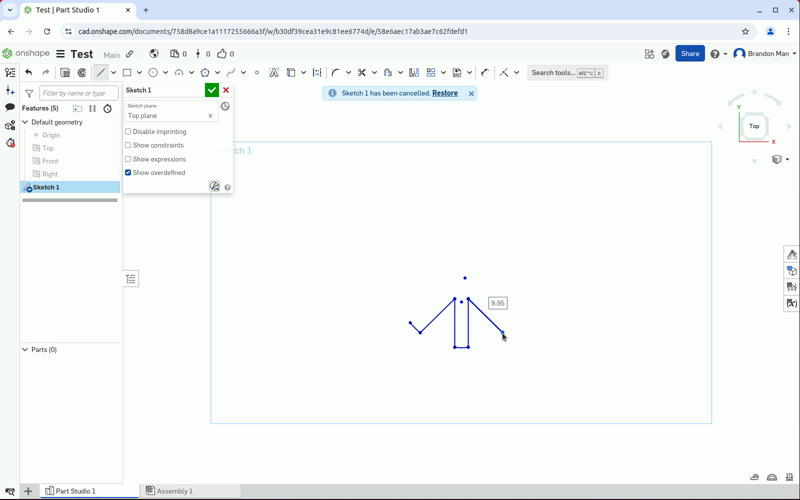
key(a)
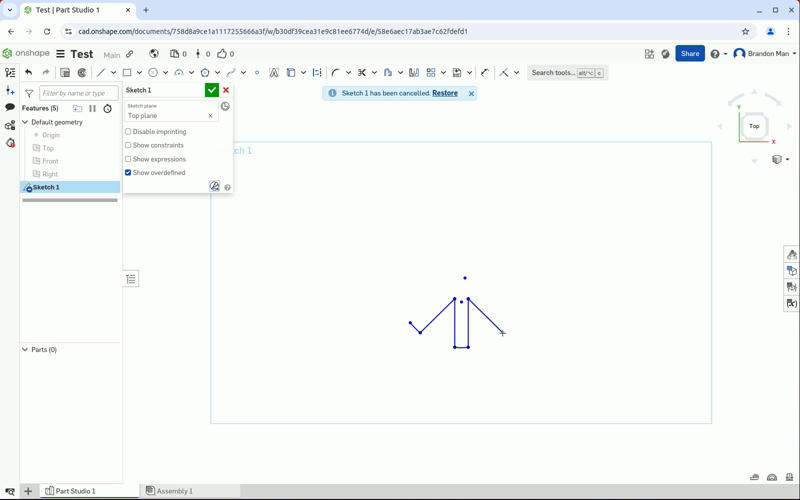
mouse_move(502, 332)
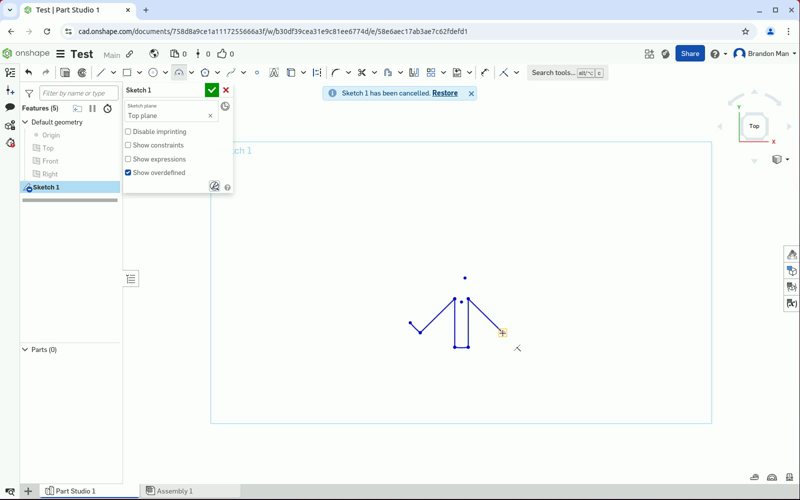
click(502, 332)
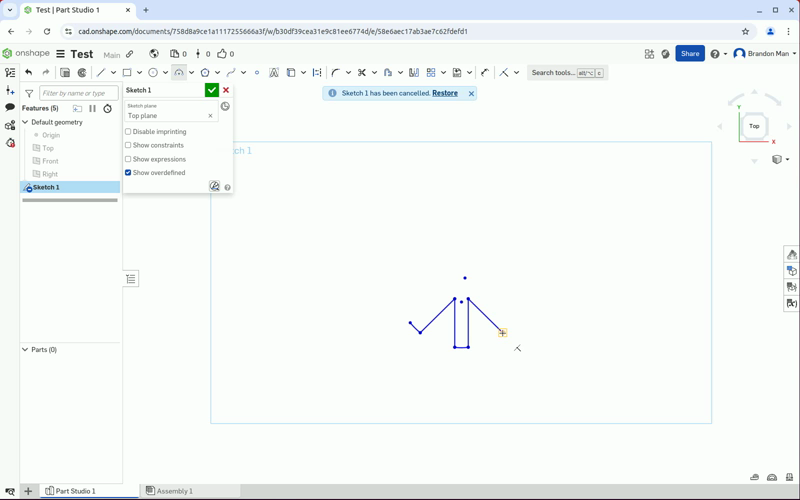
key_down(shift)
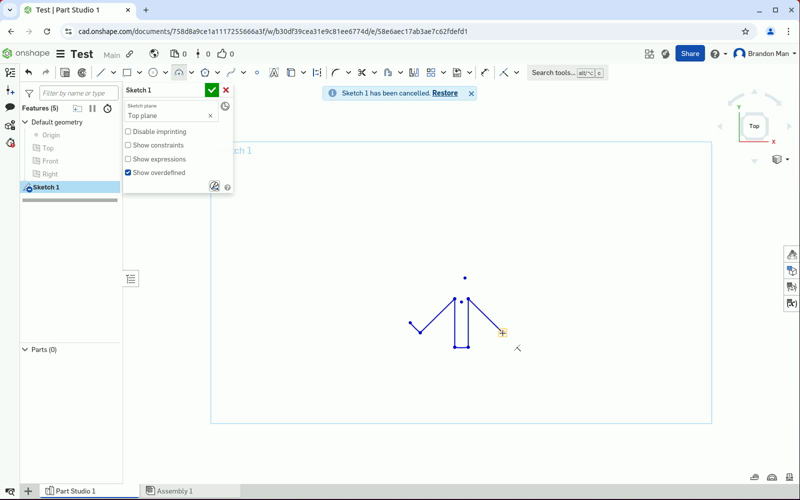
mouse_move(512, 322)
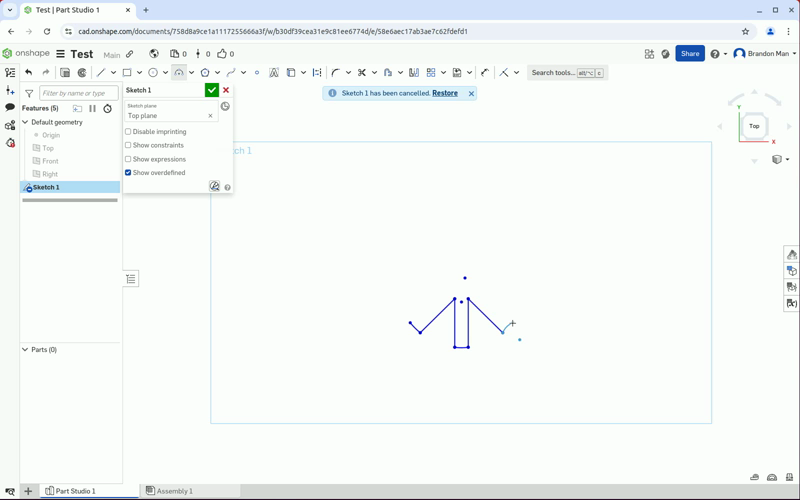
click(512, 322)
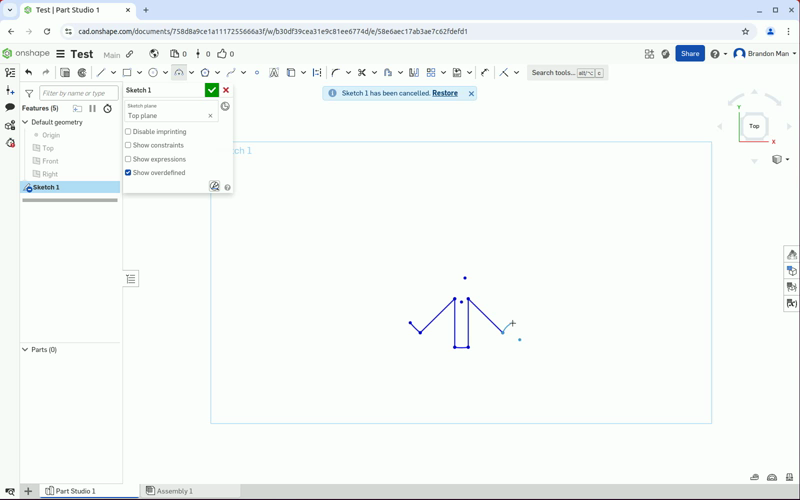
mouse_move(507, 328)
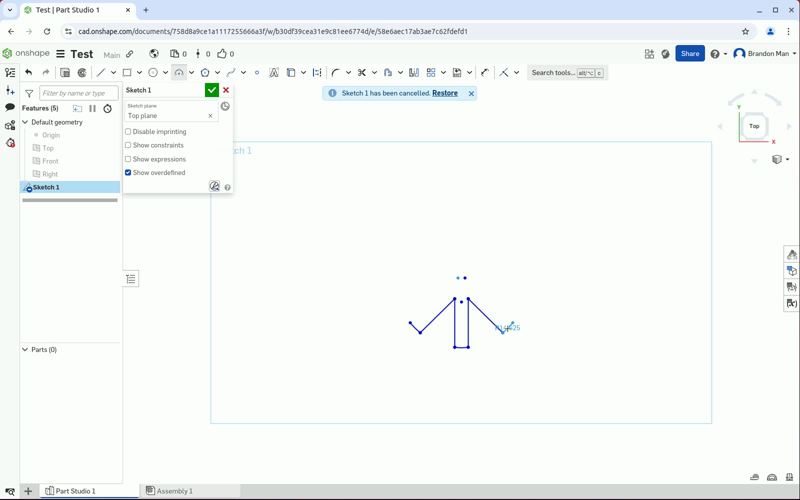
click(507, 328)
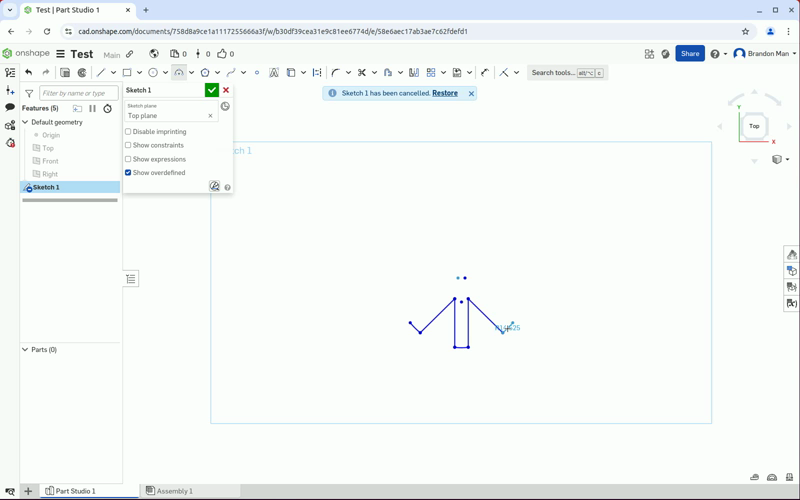
key_up(shift)
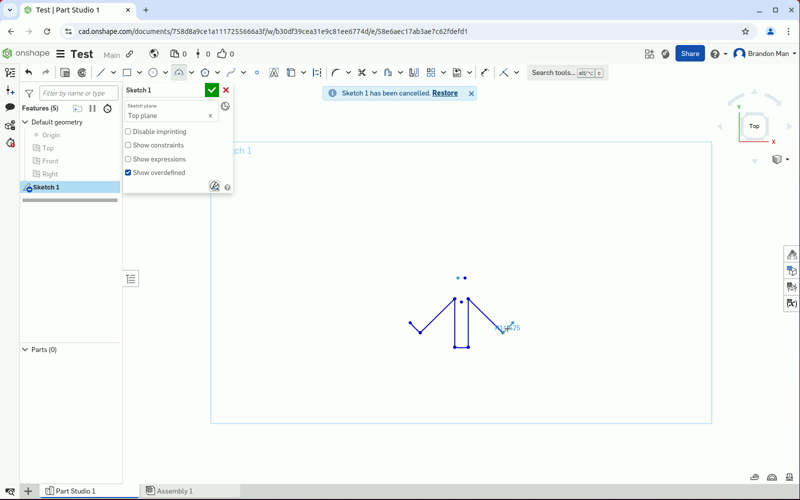
key(esc)
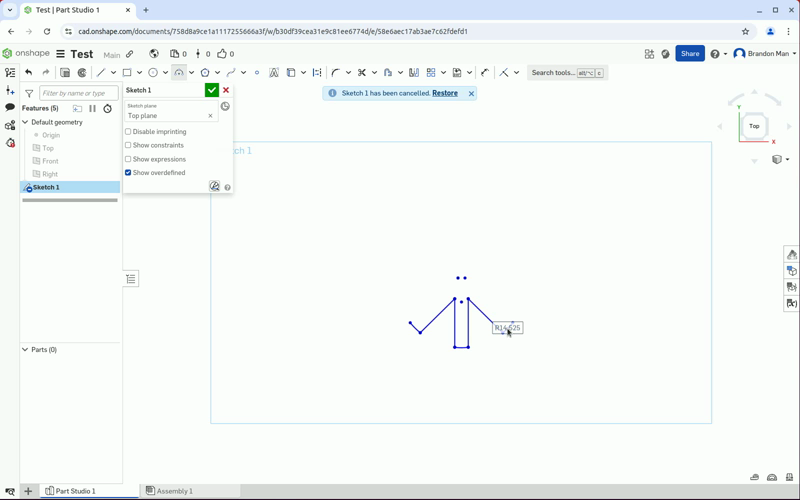
key(l)
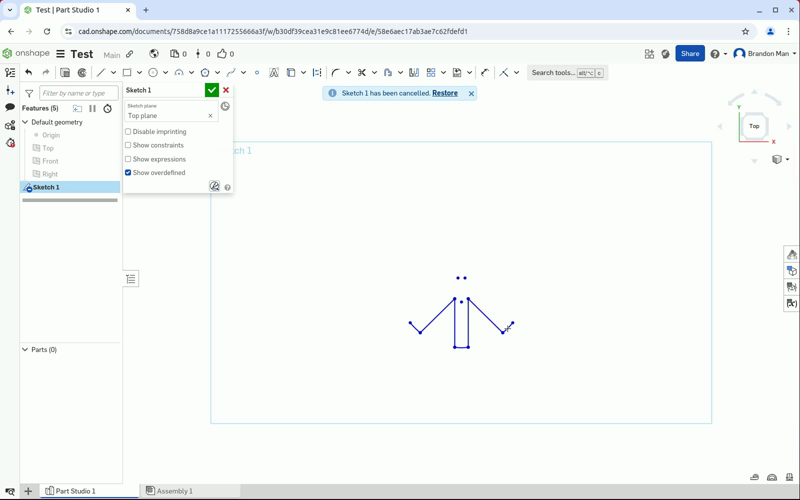
mouse_move(512, 322)
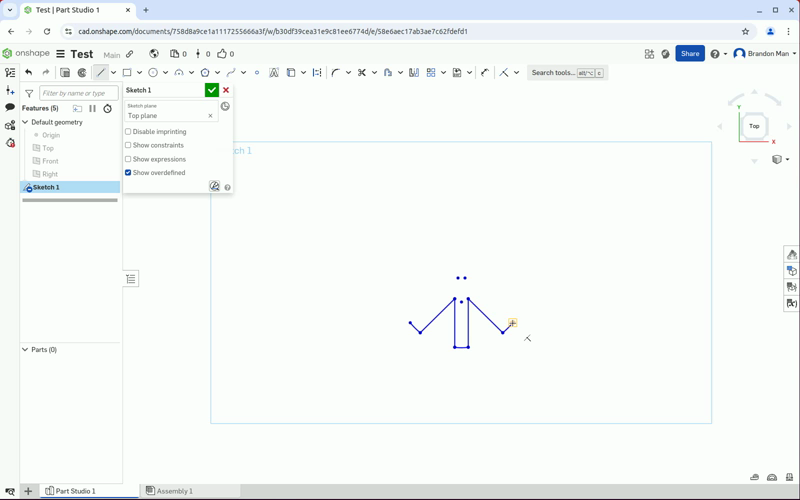
click(512, 322)
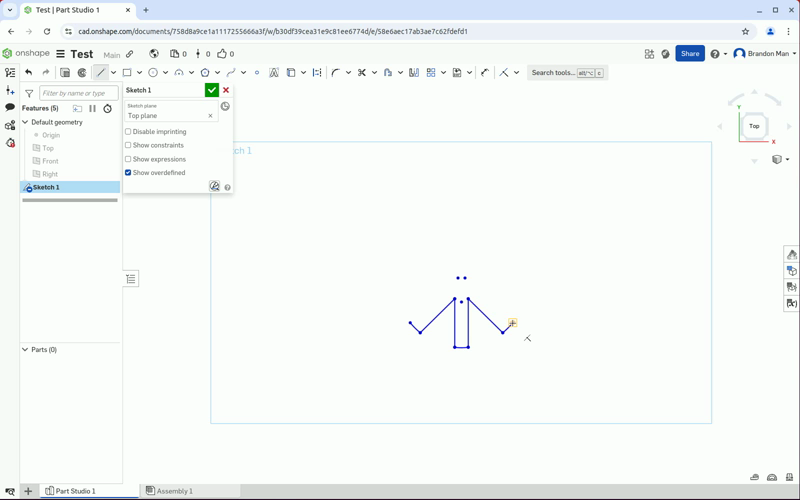
key_down(shift)
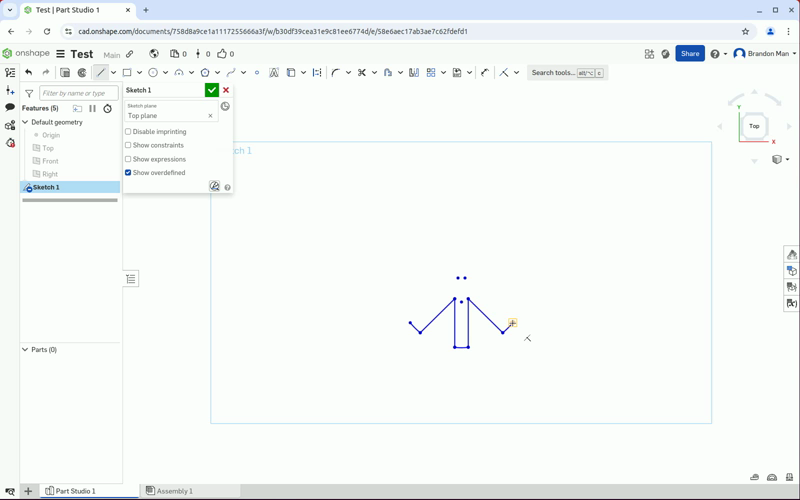
mouse_move(468, 278)
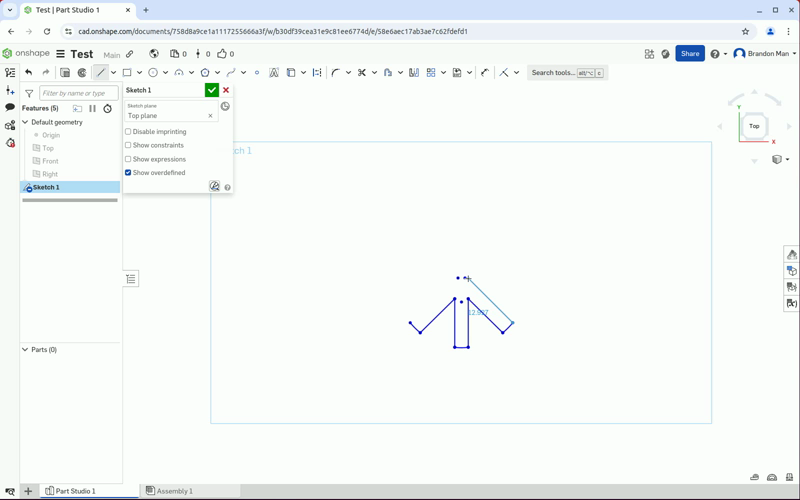
click(468, 278)
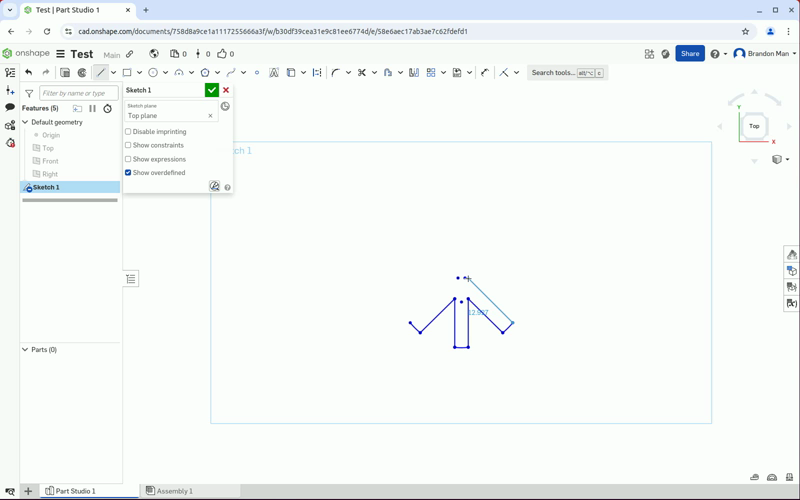
key_up(shift)
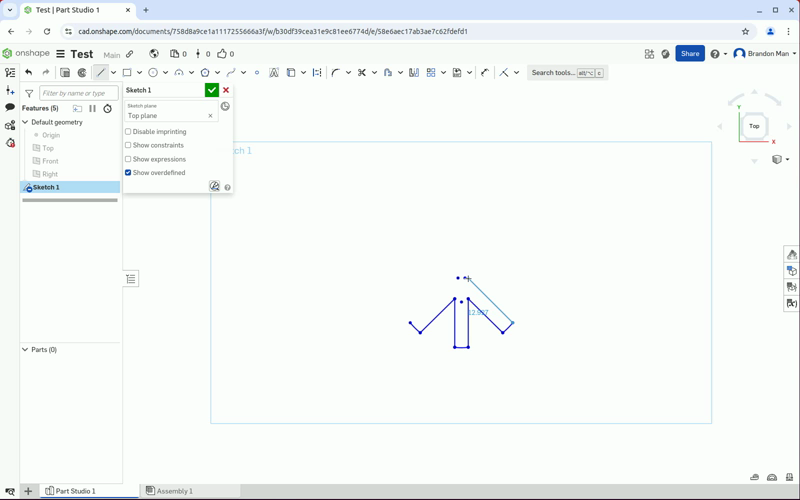
key_down(shift)
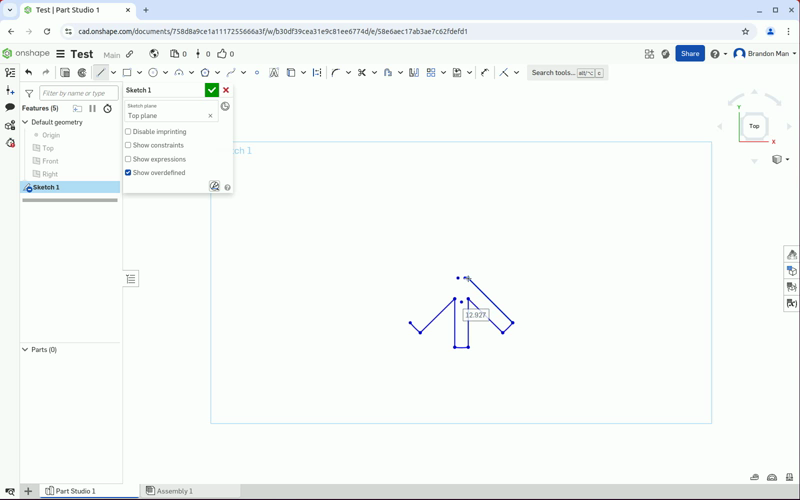
mouse_move(468, 217)
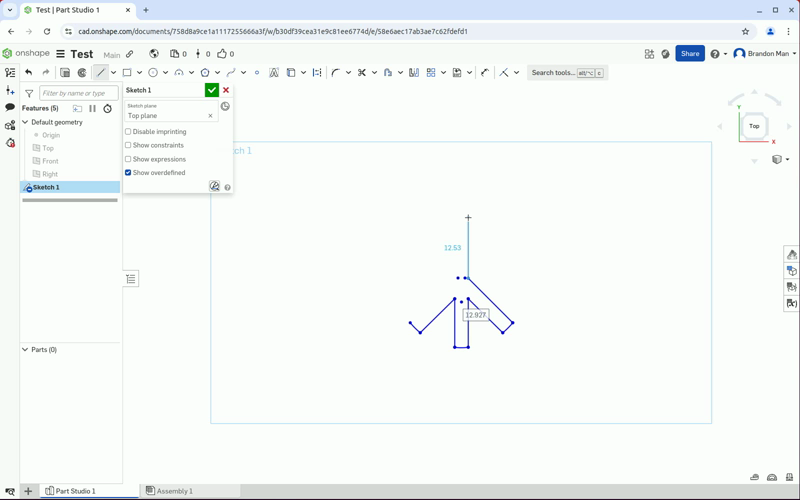
click(468, 217)
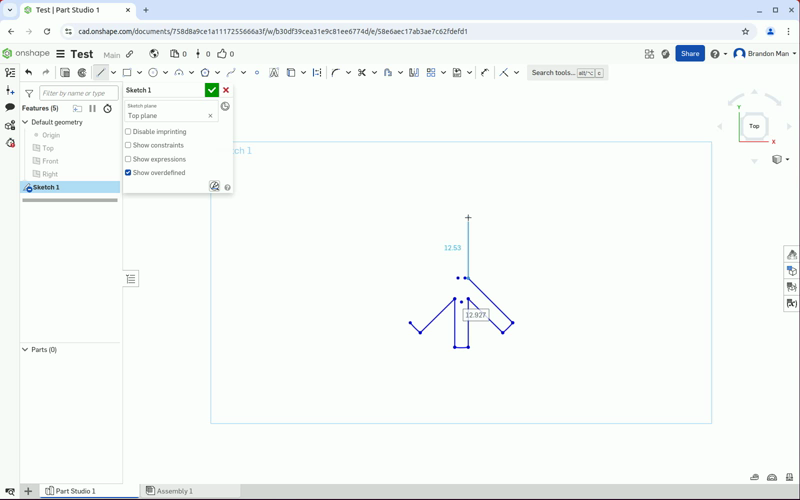
key_up(shift)
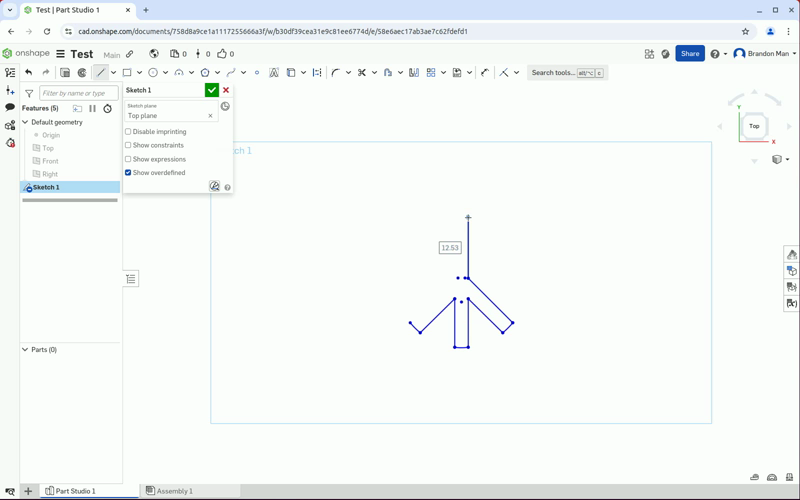
key(esc)
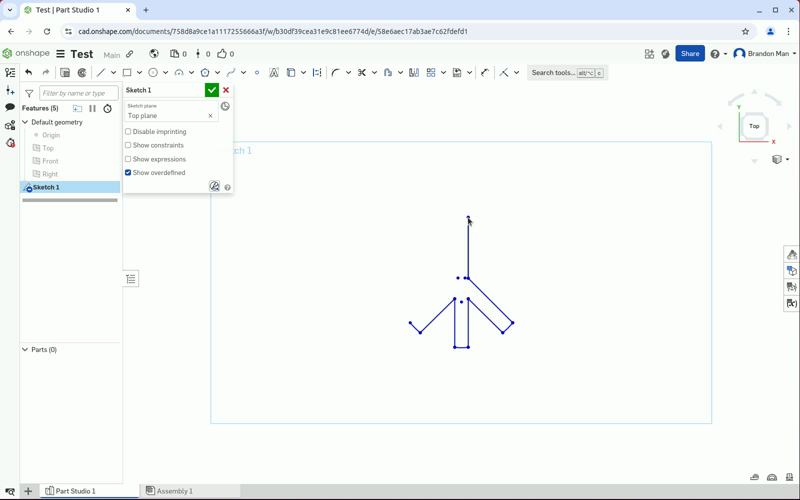
key(a)
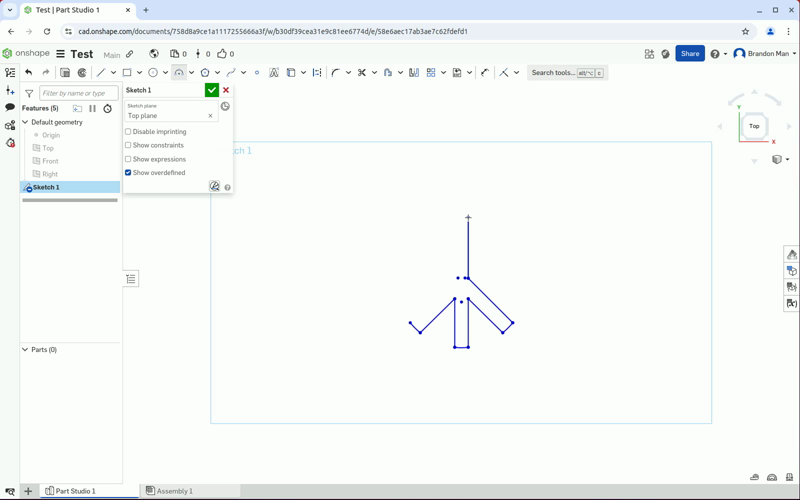
mouse_move(468, 217)
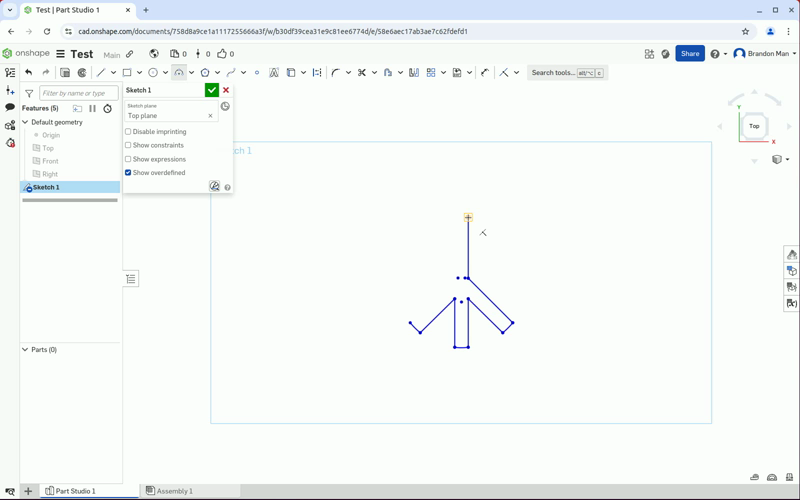
click(468, 217)
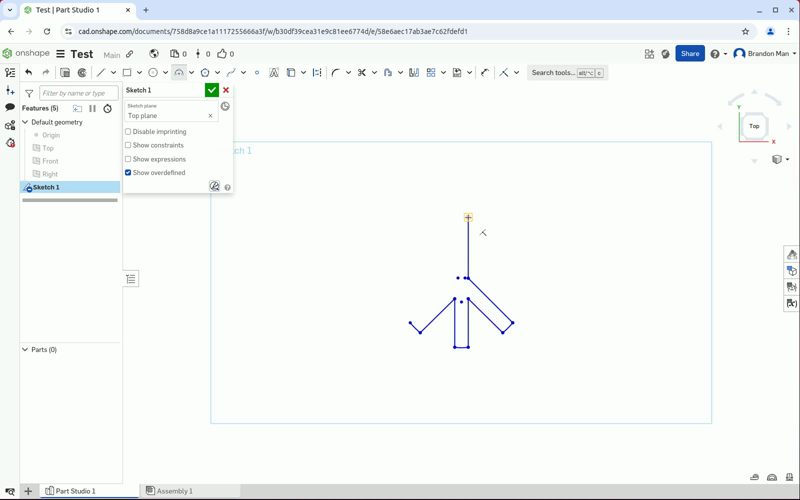
key_down(shift)
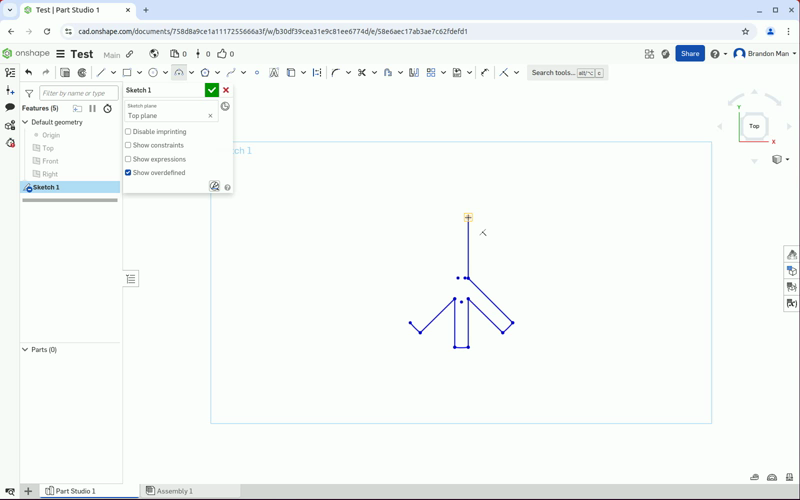
mouse_move(454, 217)
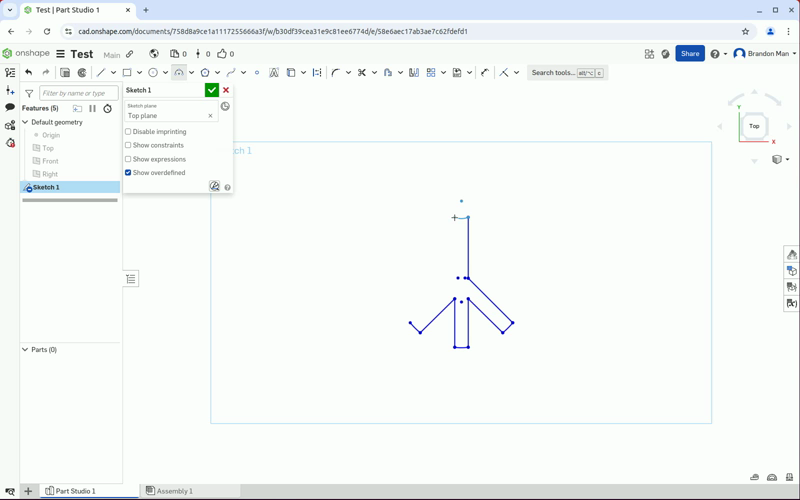
click(454, 217)
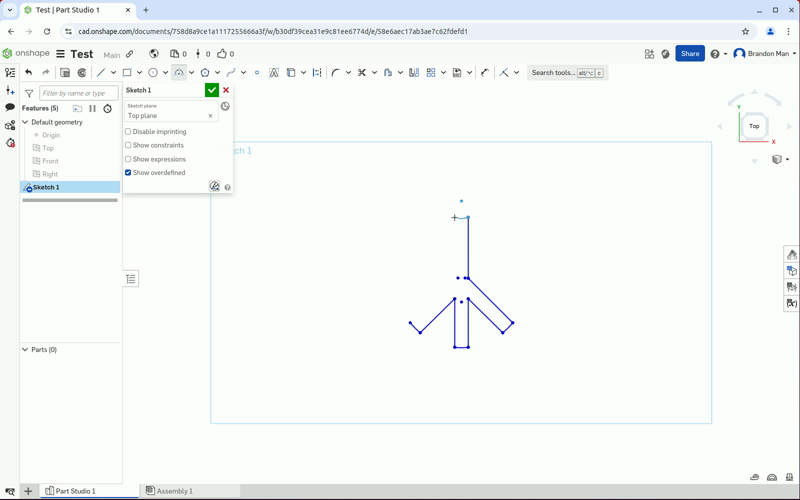
mouse_move(461, 216)
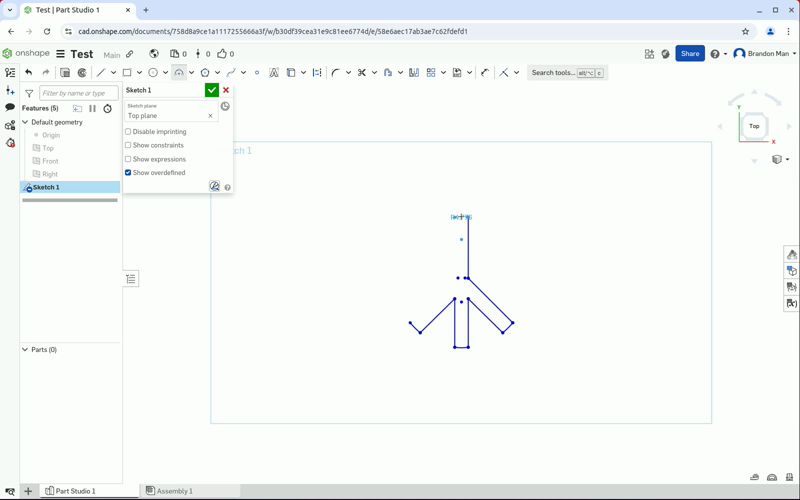
click(461, 216)
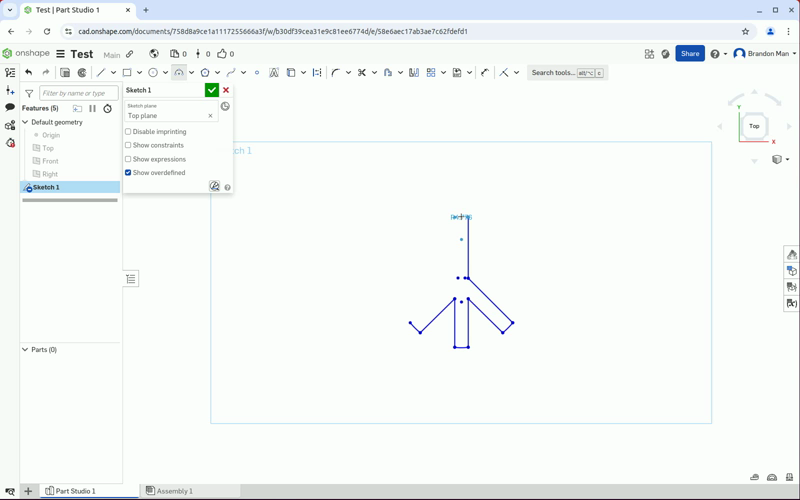
key_up(shift)
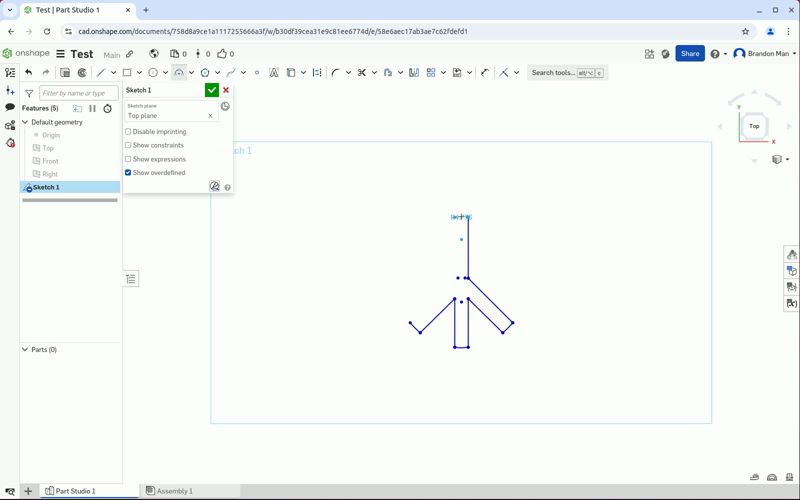
key(esc)
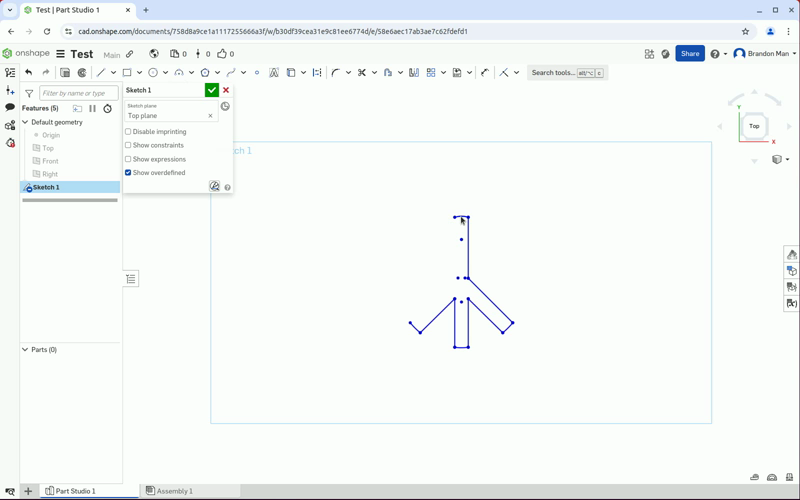
key(l)
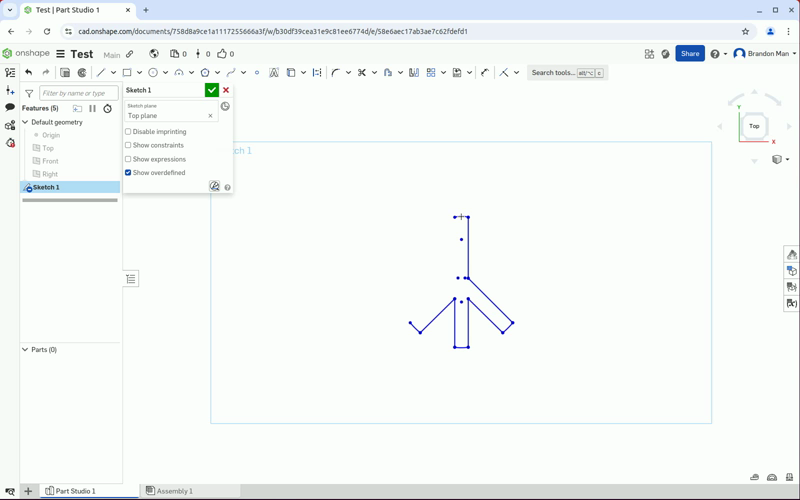
mouse_move(454, 217)
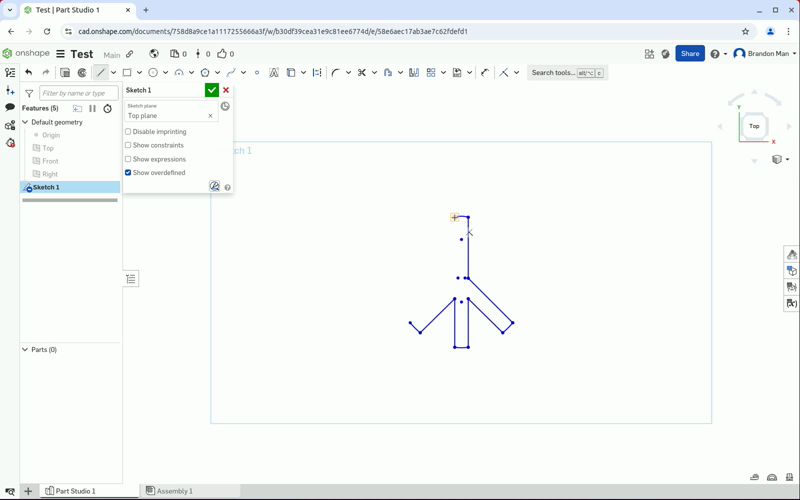
click(454, 217)
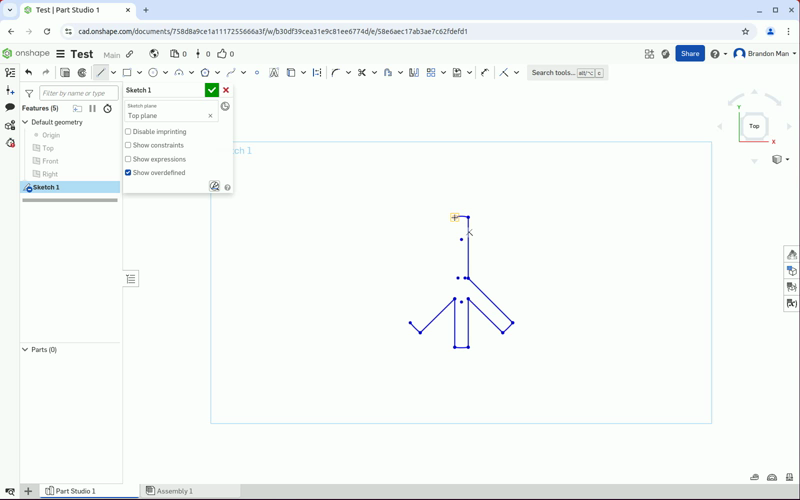
key_down(shift)
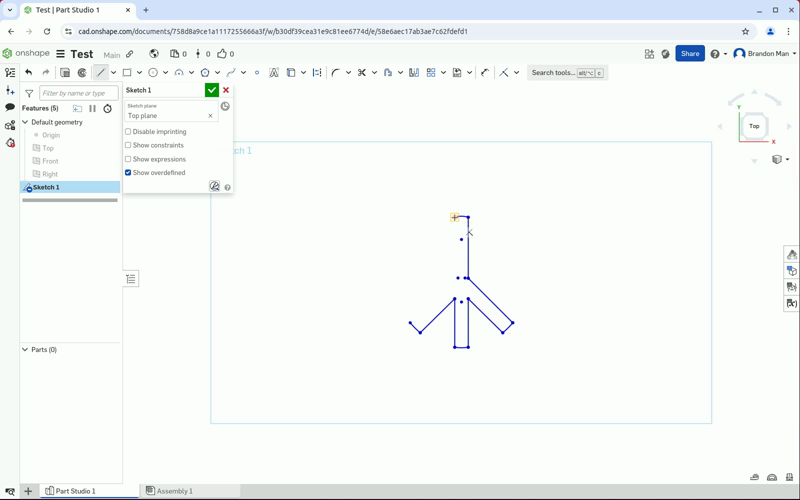
mouse_move(454, 278)
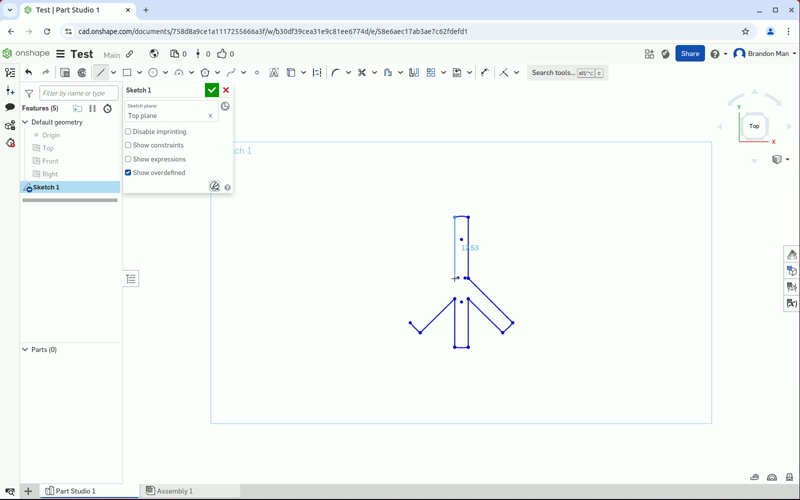
click(454, 278)
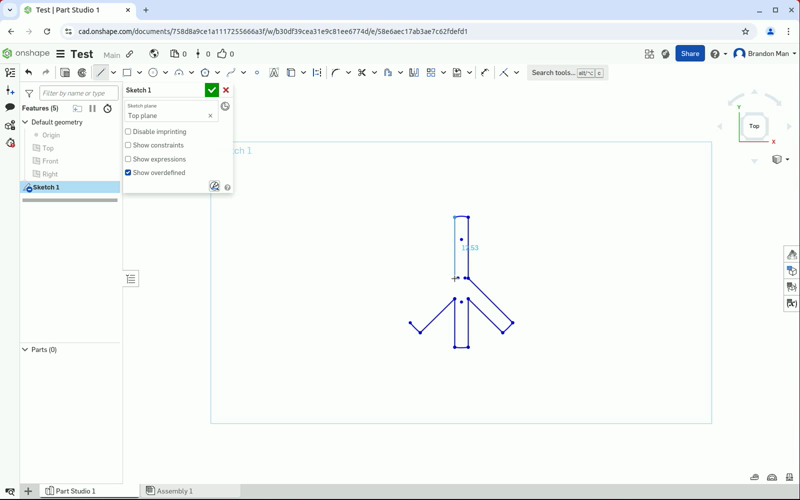
key_up(shift)
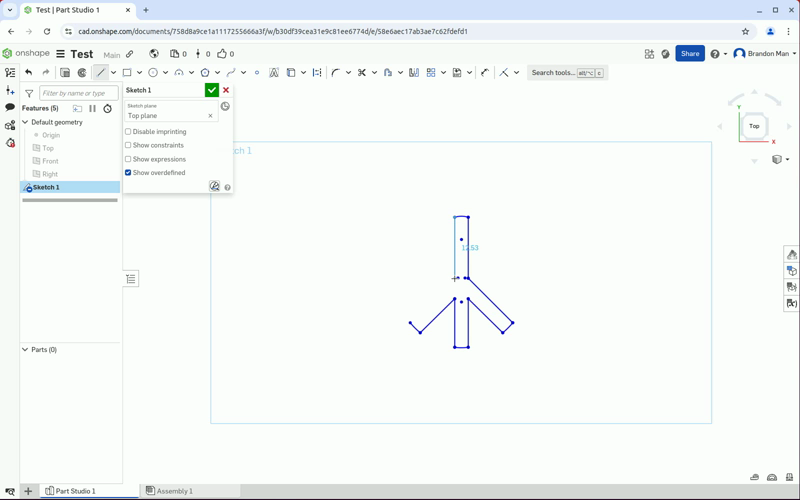
key_down(shift)
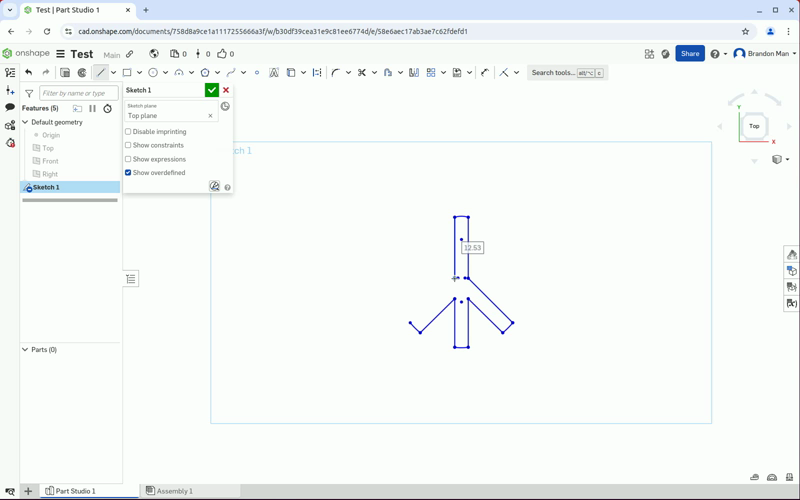
mouse_move(410, 322)
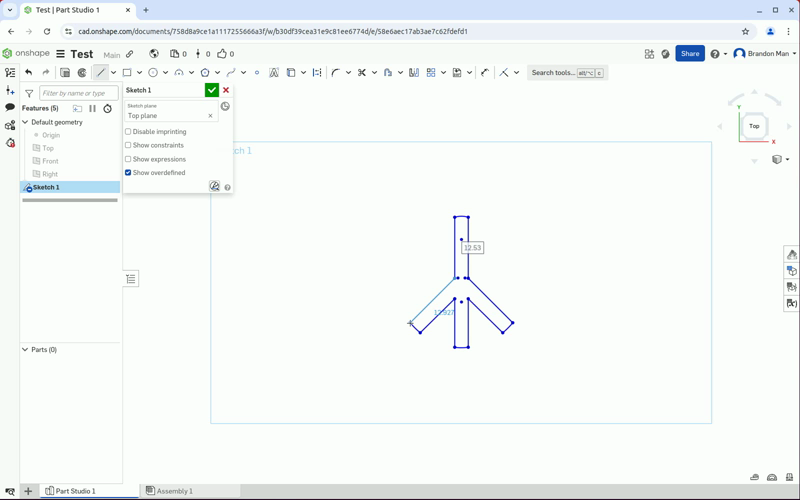
key_up(shift)
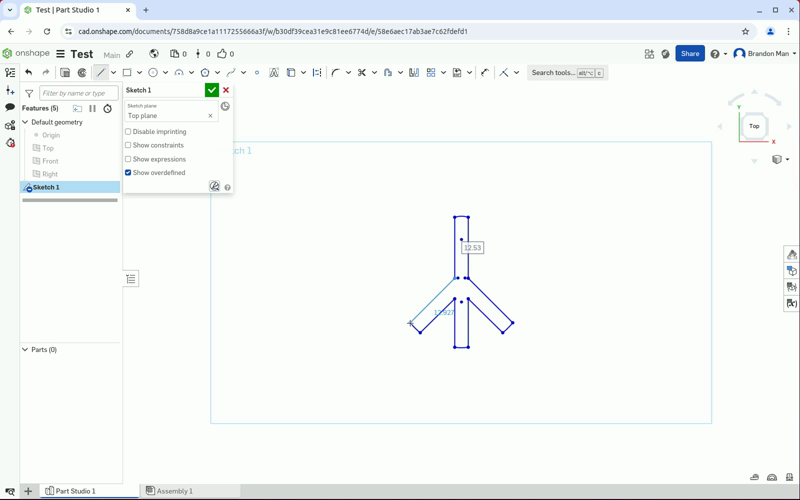
click(410, 322)
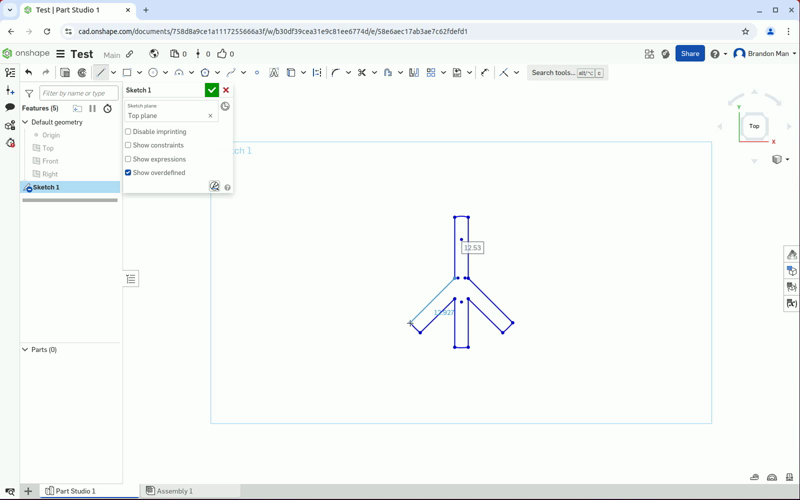
key(esc)
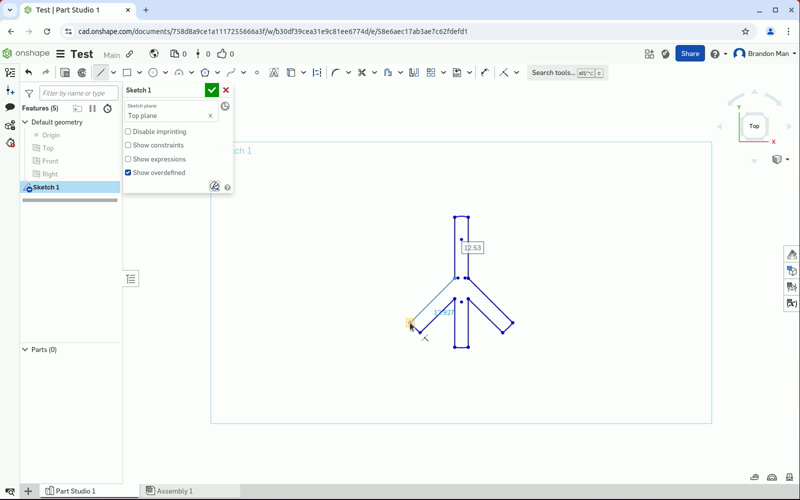
mouse_move(465, 234)
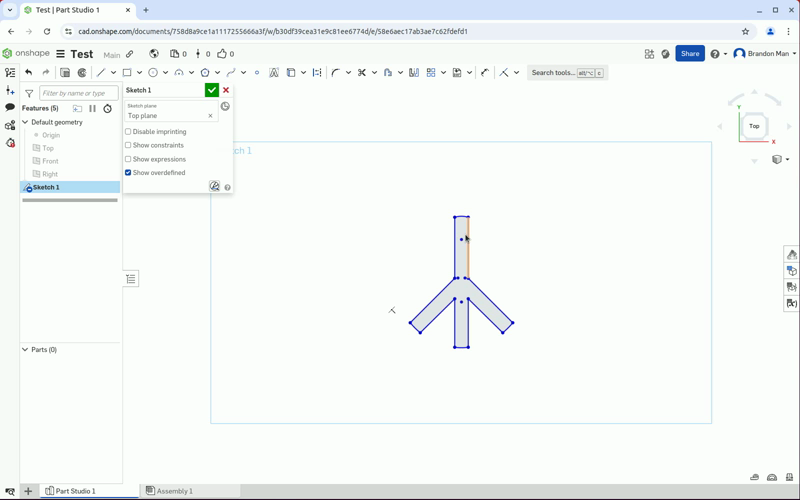
click(465, 234)
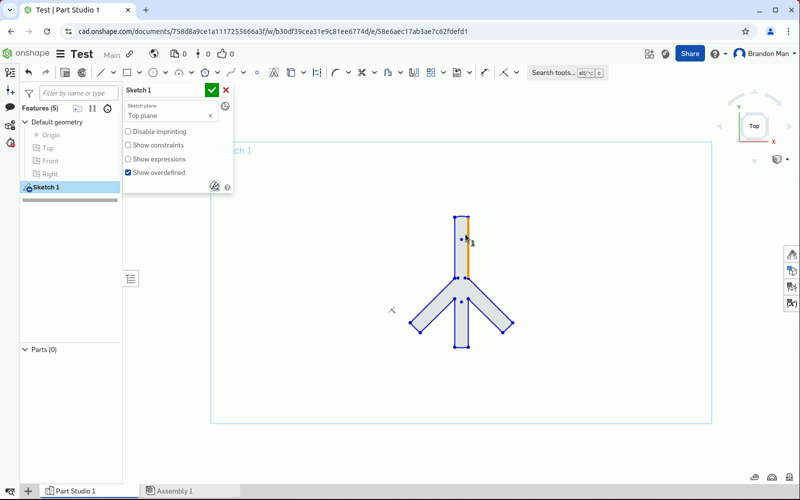
mouse_move(73, 352)
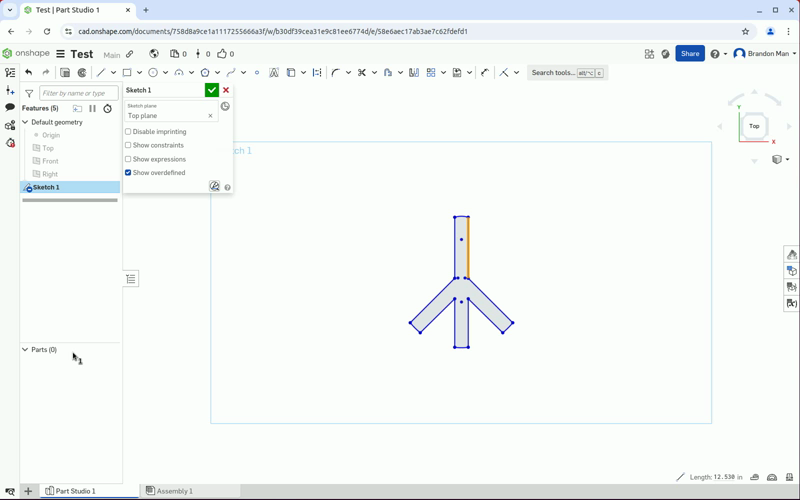
key(shift+y)
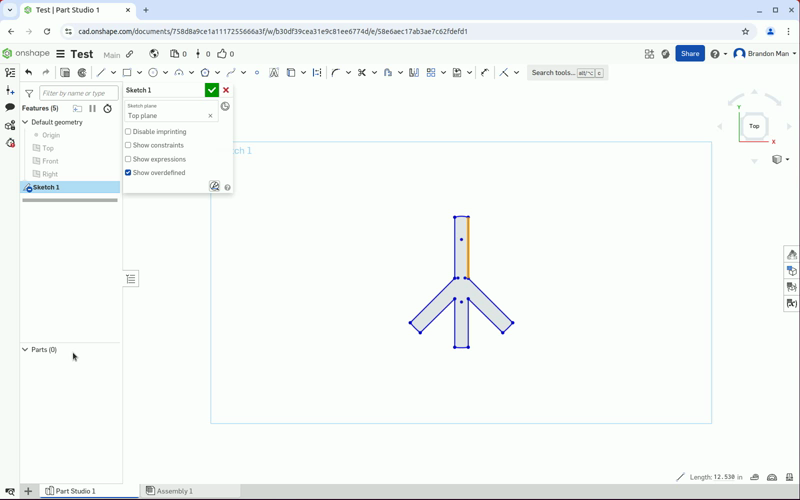
key(shift+e)
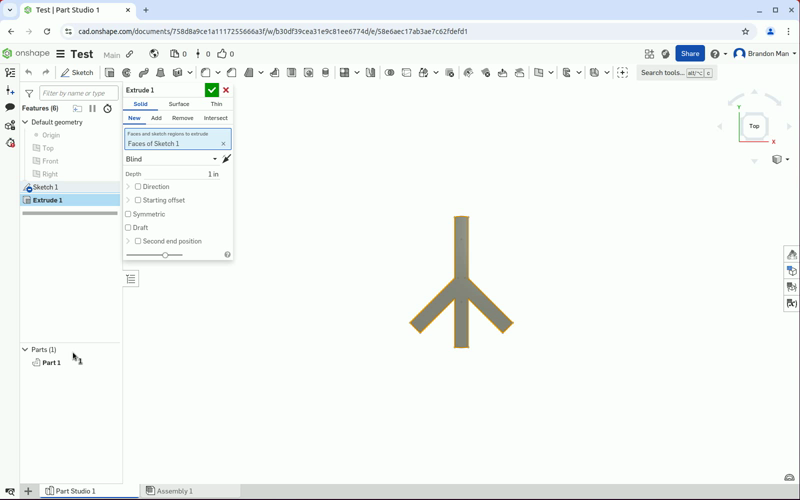
mouse_move(143, 106)
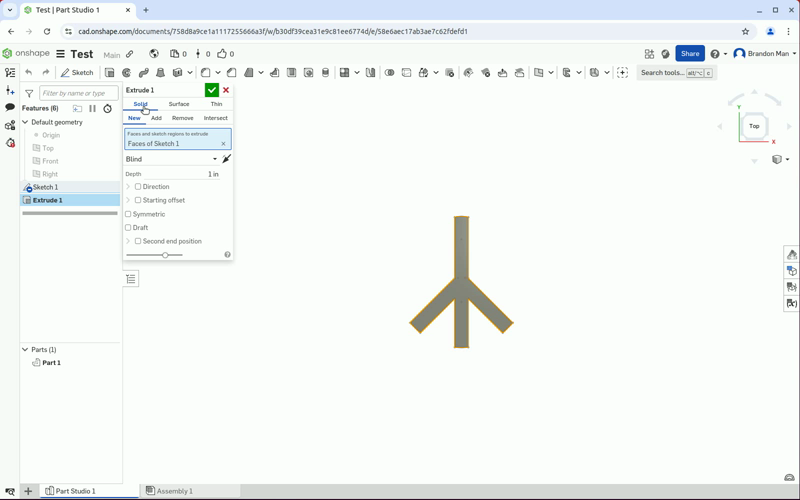
click(143, 106)
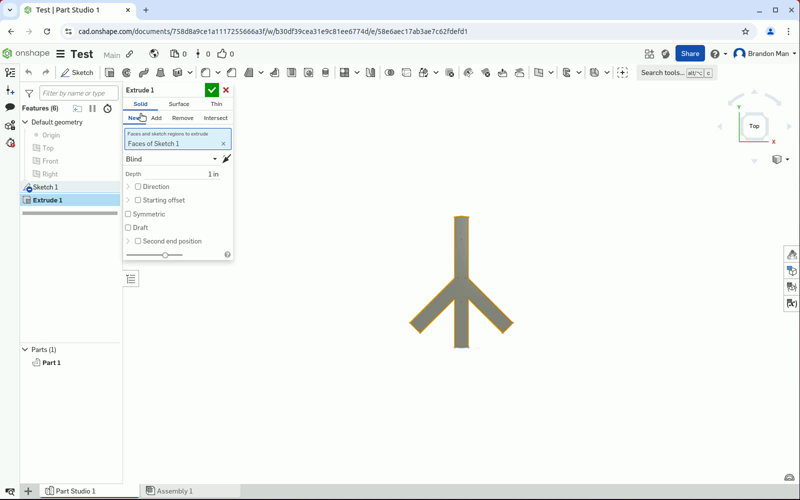
mouse_move(137, 120)
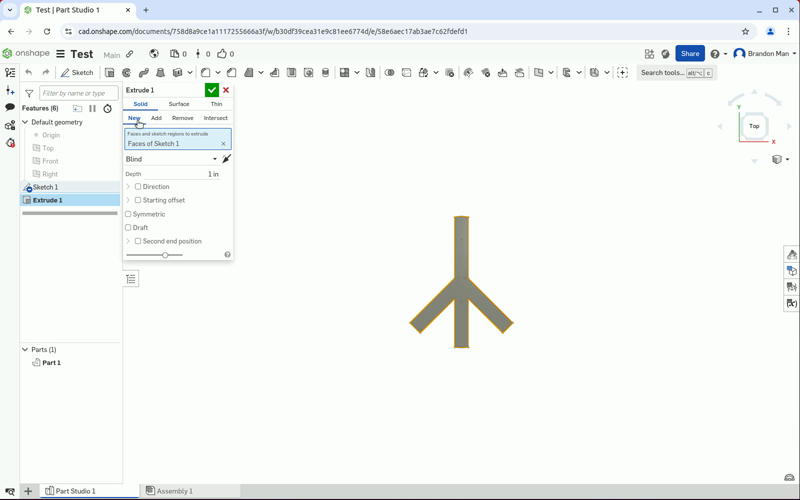
click(137, 120)
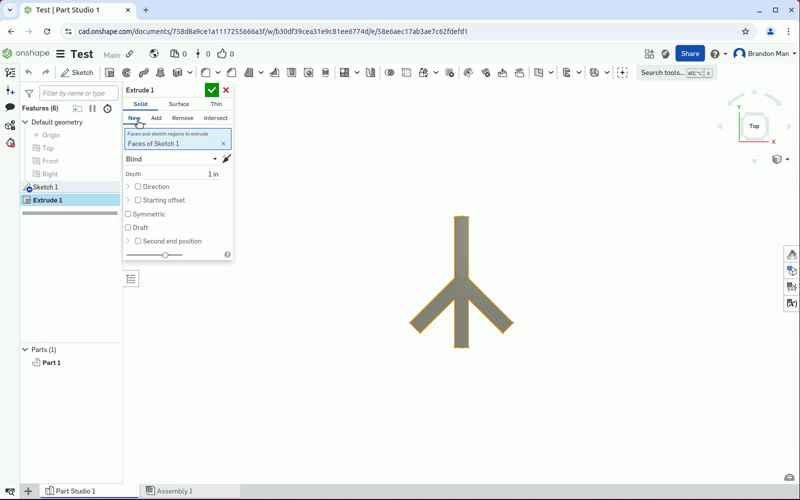
key(tab, 4)
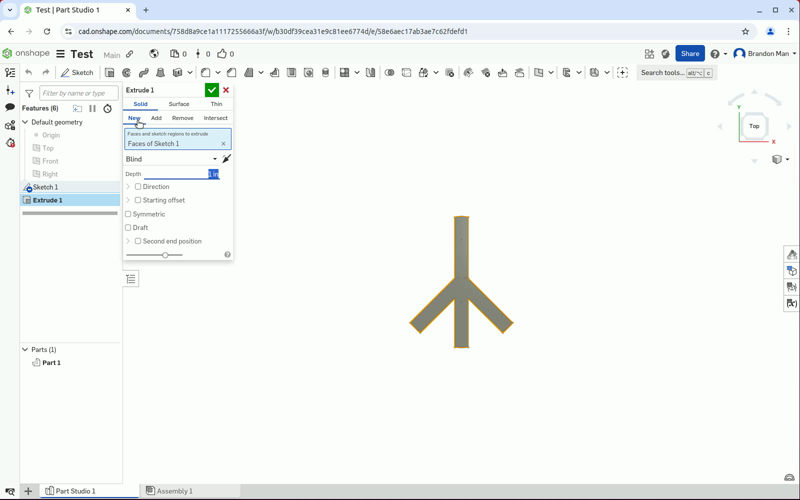
text(3.37)
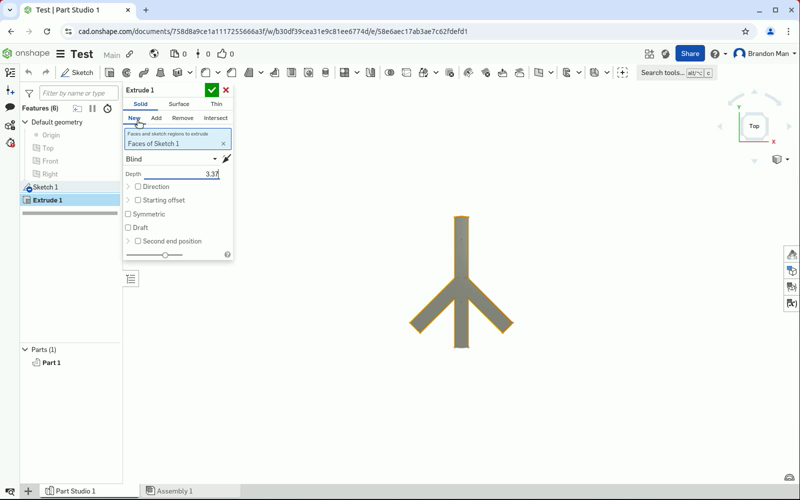
key(enter)
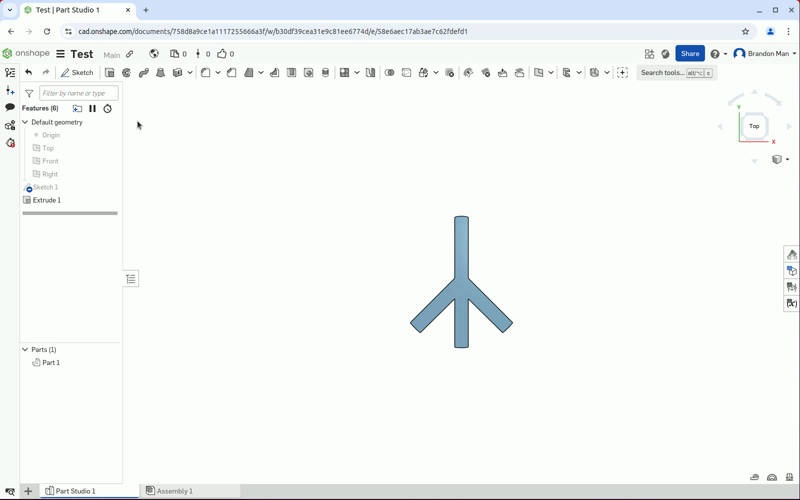
key(shift+h)
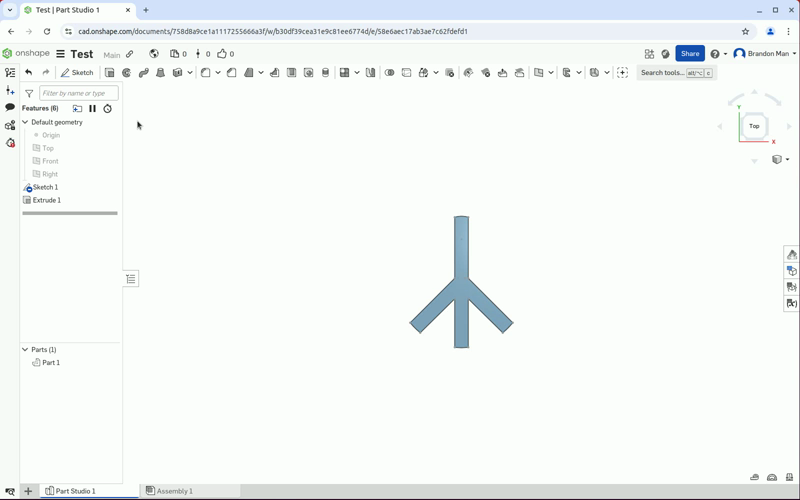
key(shift+h)
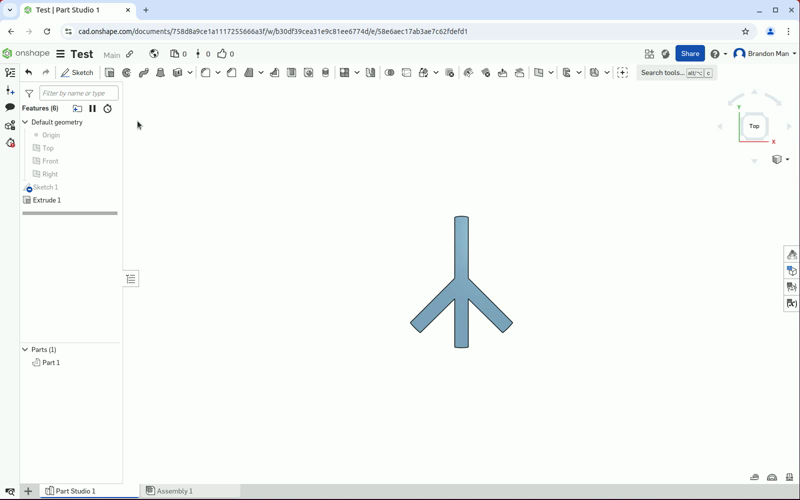
mouse_move(73, 189)
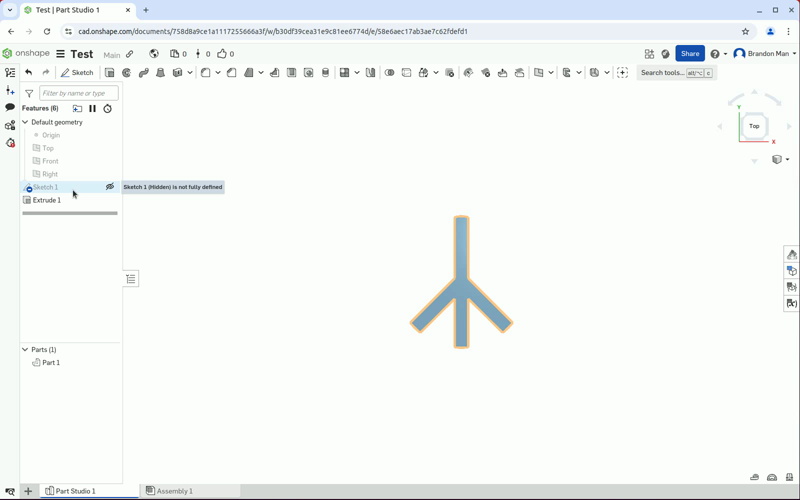
click(73, 189)
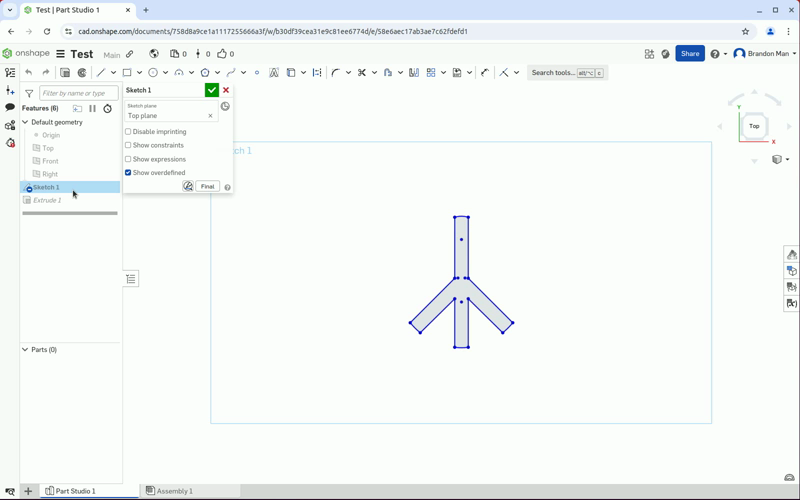
mouse_move(229, 92)
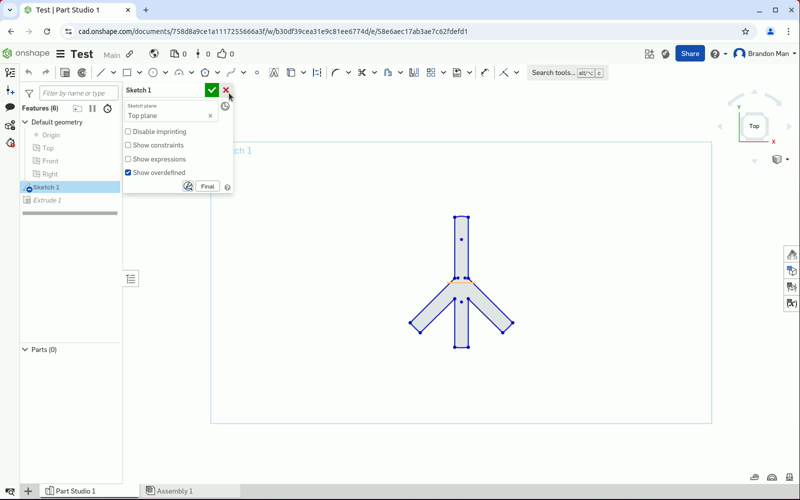
click(229, 92)
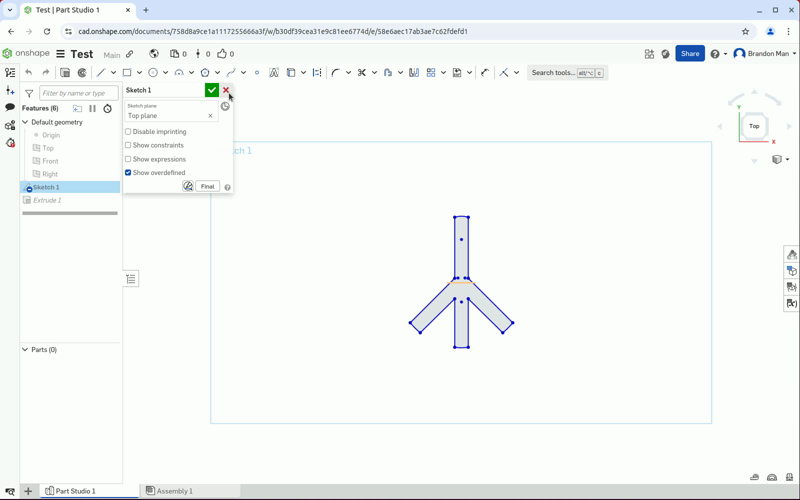
key(shift+s)
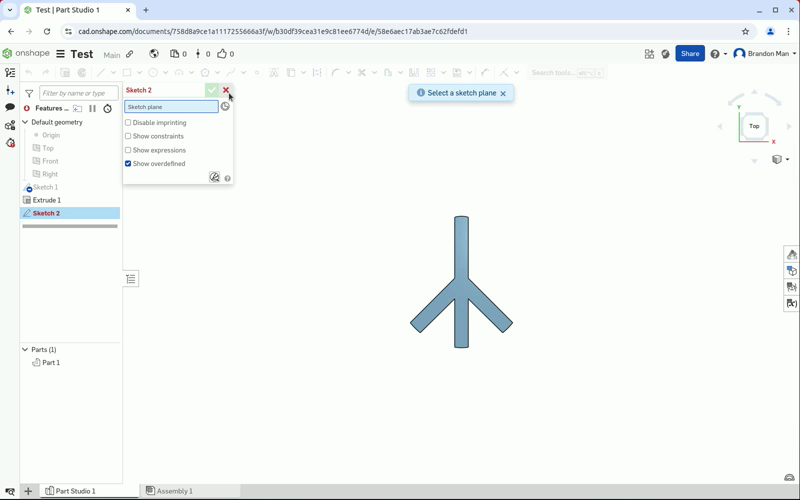
mouse_move(73, 150)
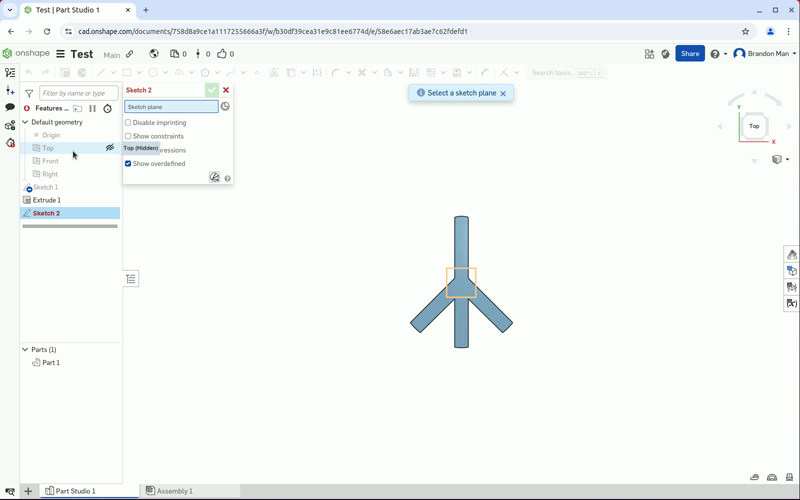
click(73, 150)
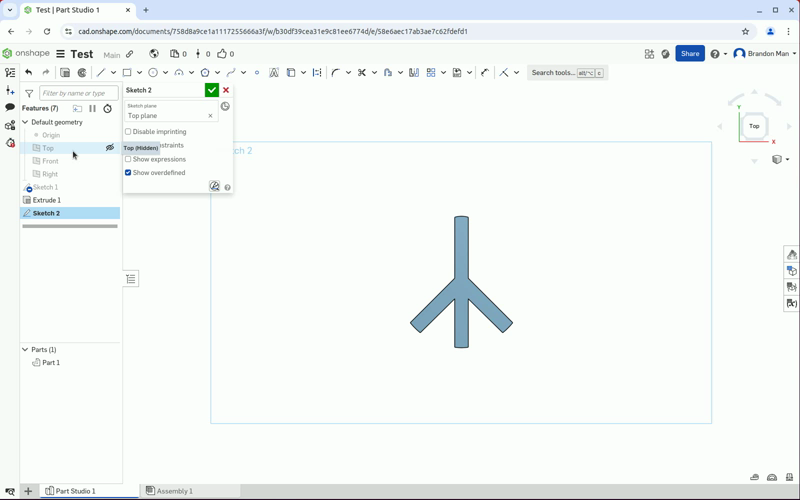
mouse_move(73, 352)
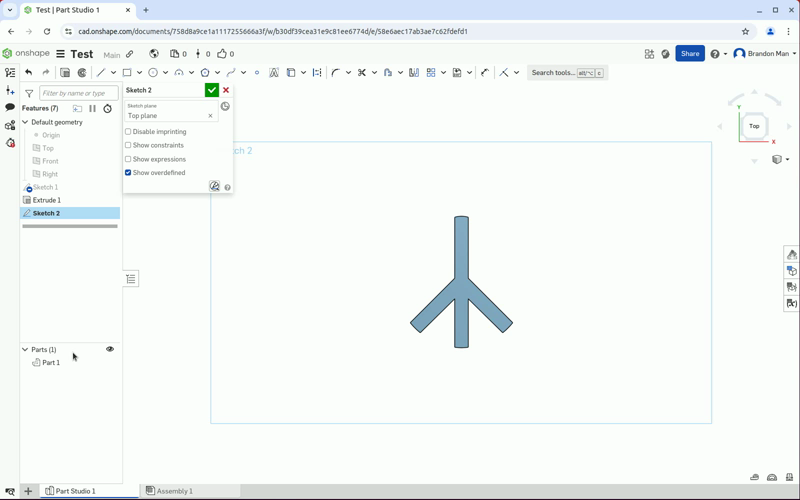
key(y)
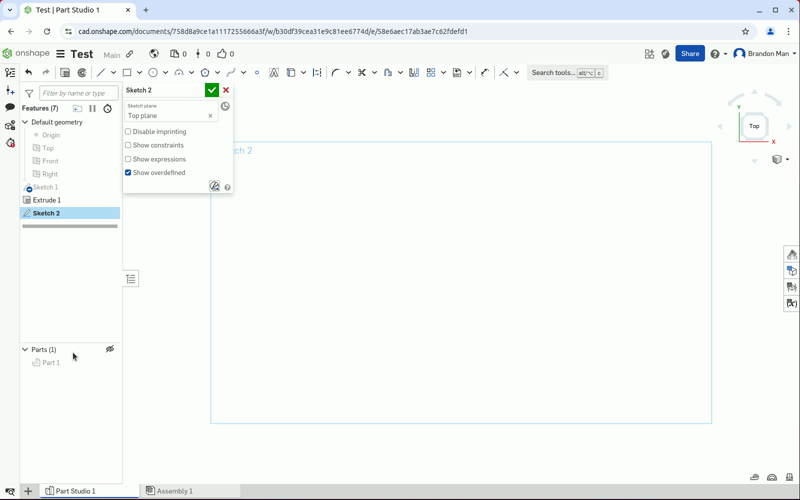
key(c)
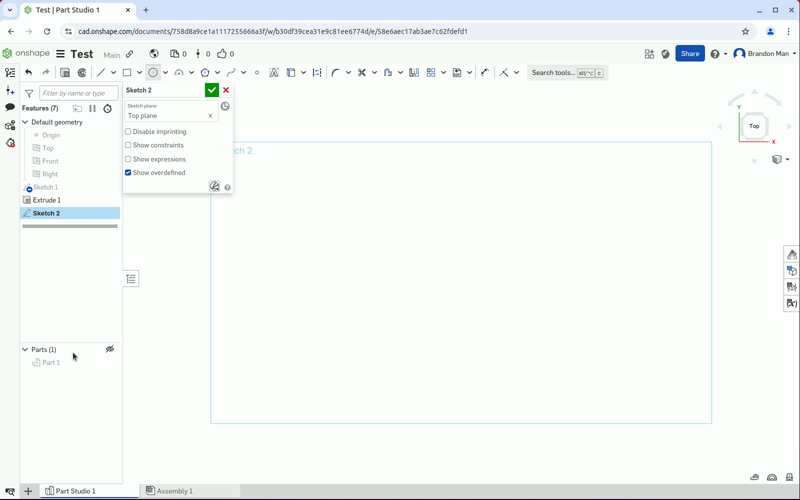
key_down(shift)
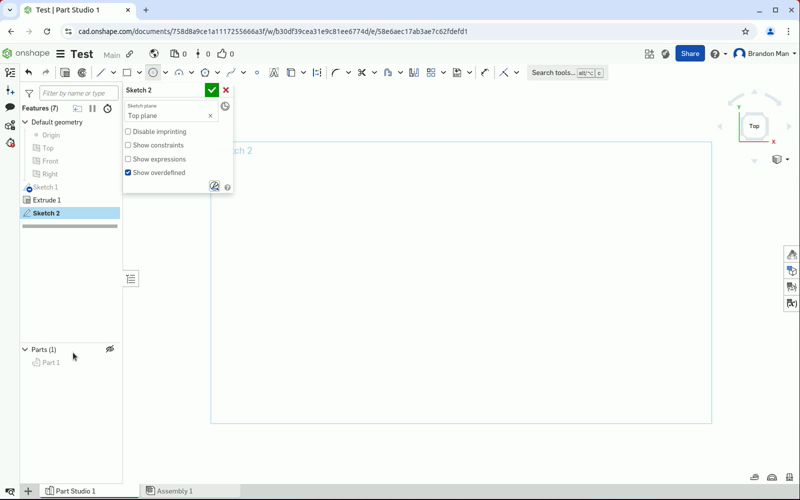
mouse_move(461, 282)
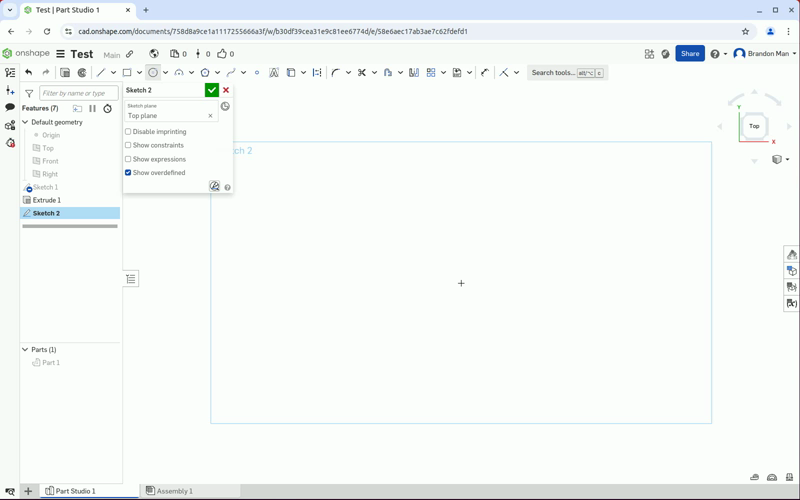
click(461, 282)
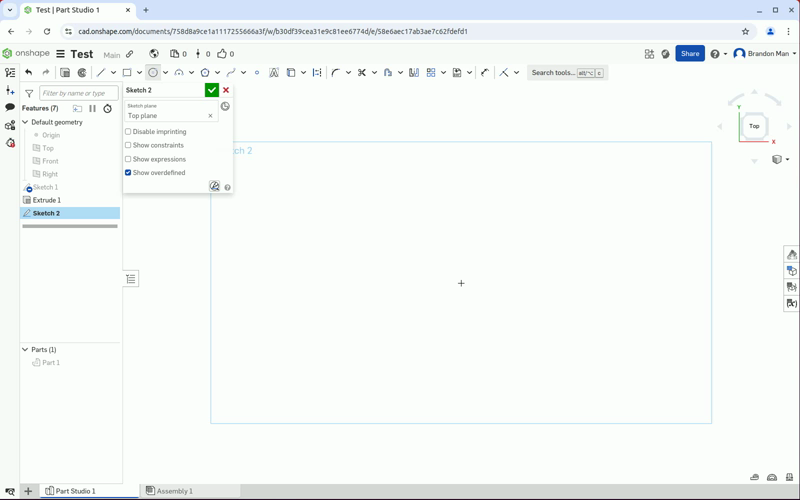
key_up(shift)
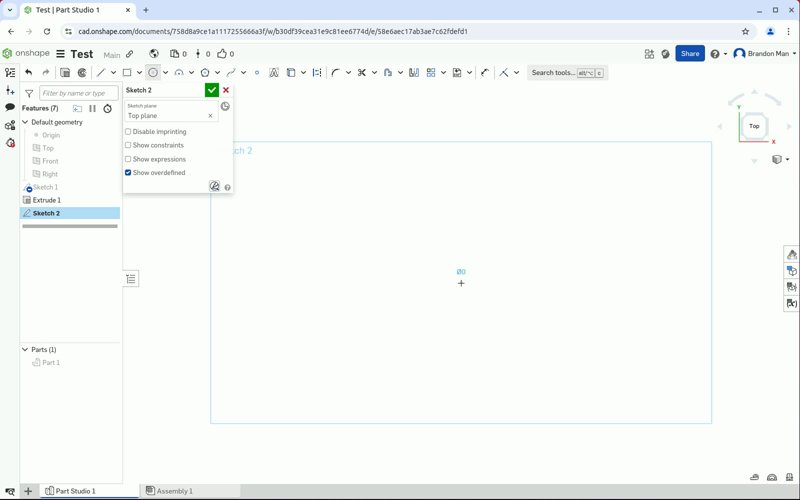
mouse_move(540, 282)
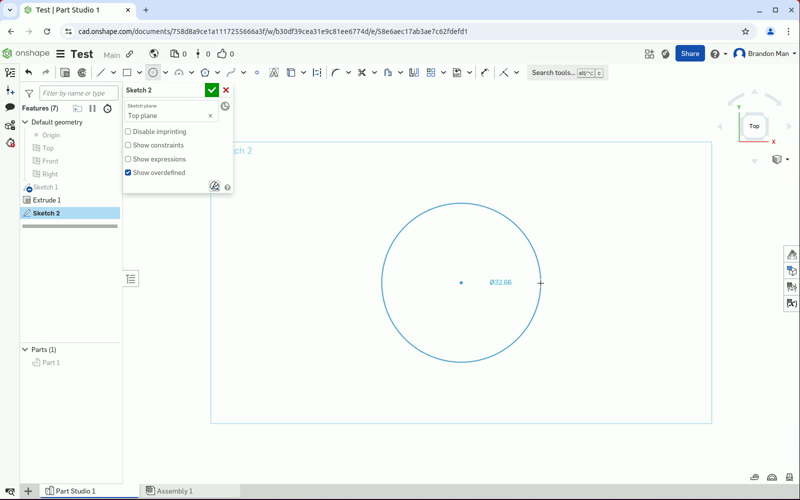
click(540, 282)
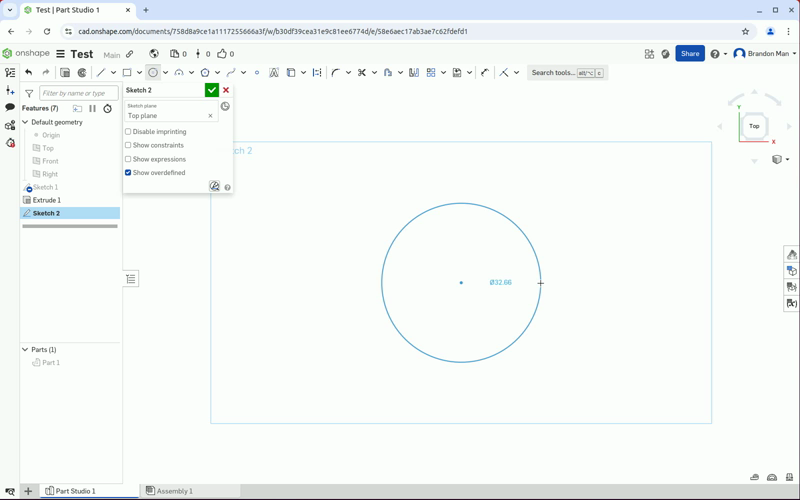
key(esc)
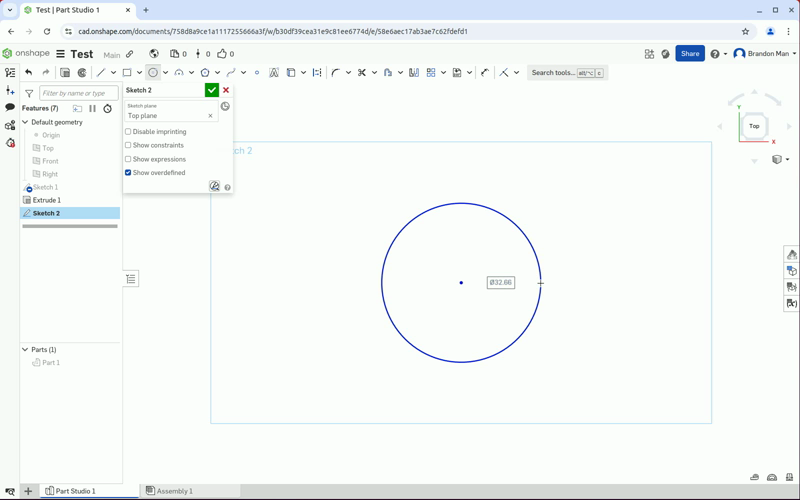
key(c)
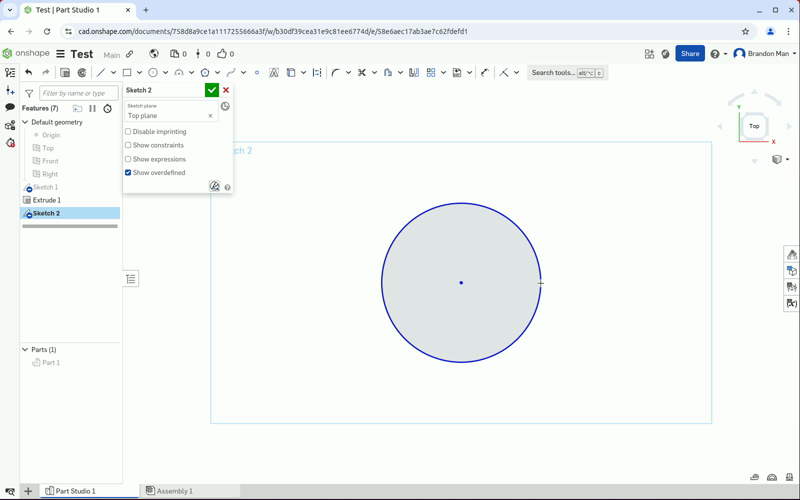
key_down(shift)
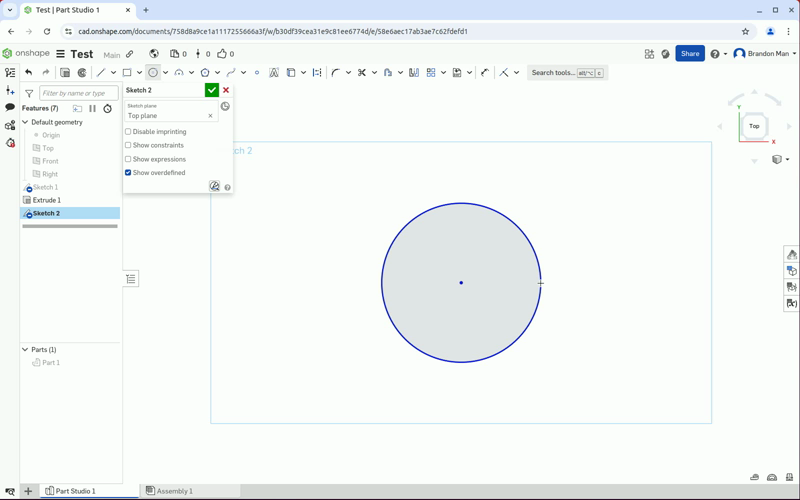
mouse_move(461, 282)
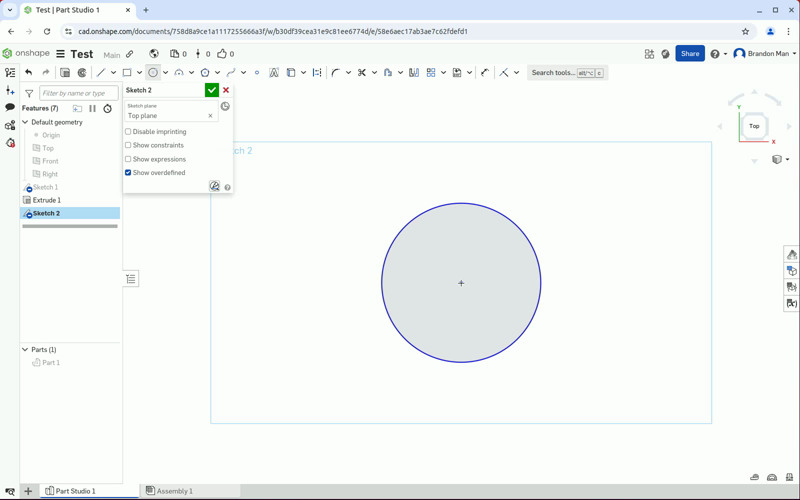
click(461, 282)
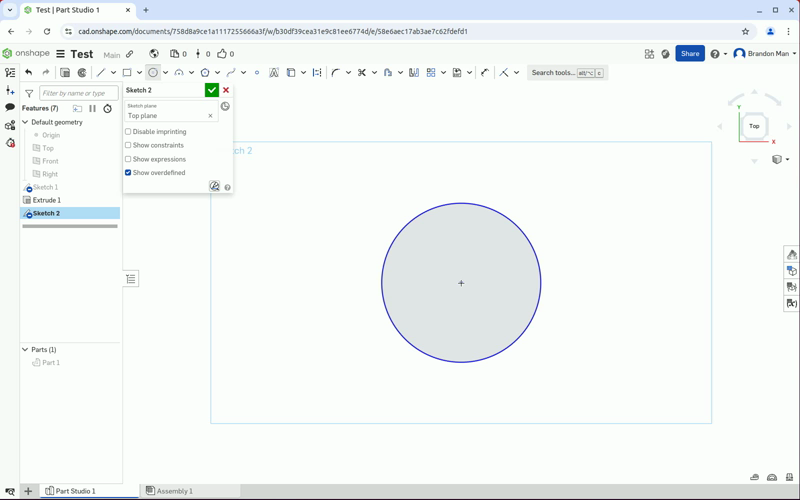
key_up(shift)
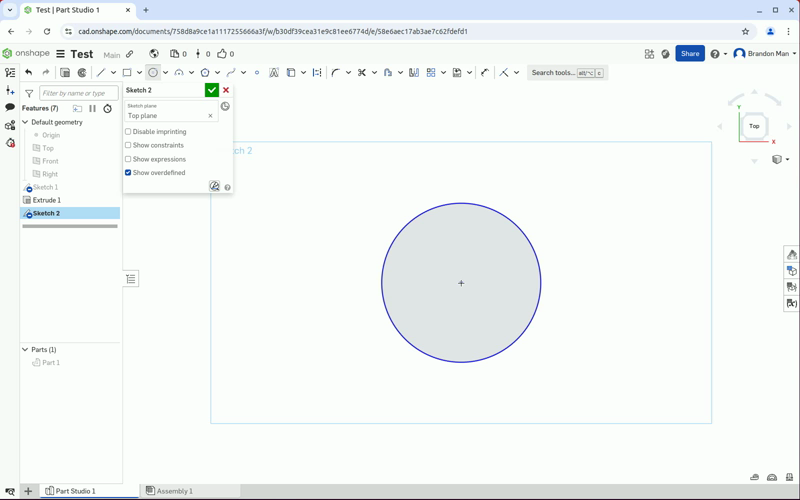
mouse_move(525, 282)
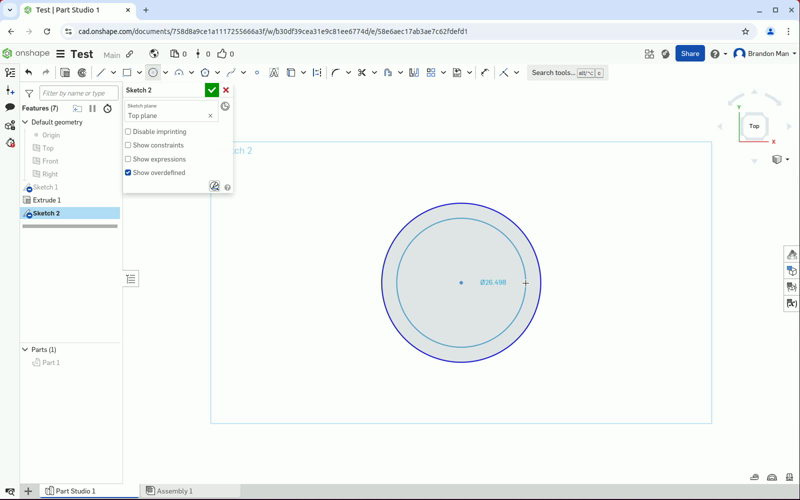
click(525, 282)
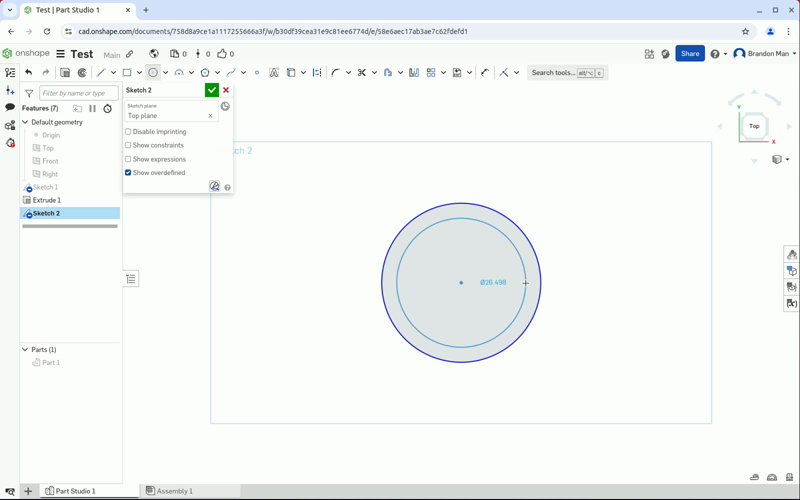
key(esc)
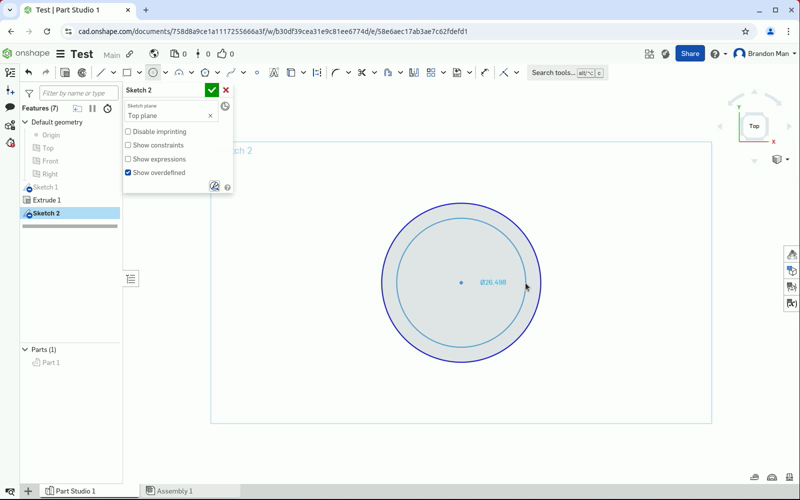
mouse_move(439, 348)
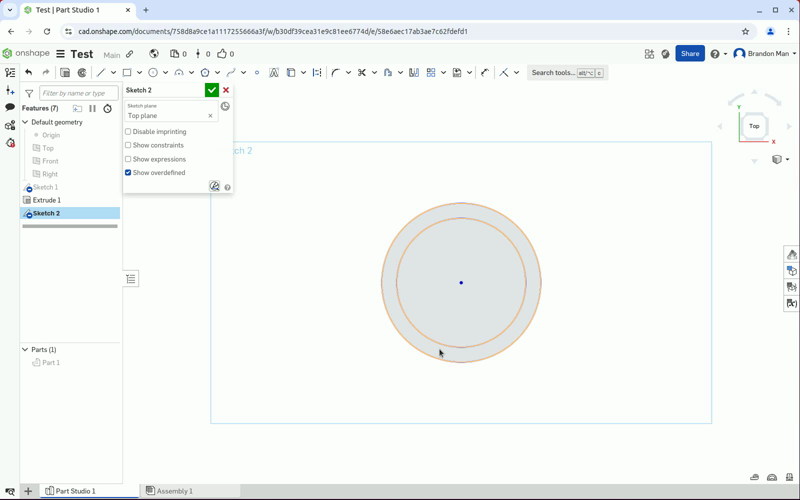
click(439, 348)
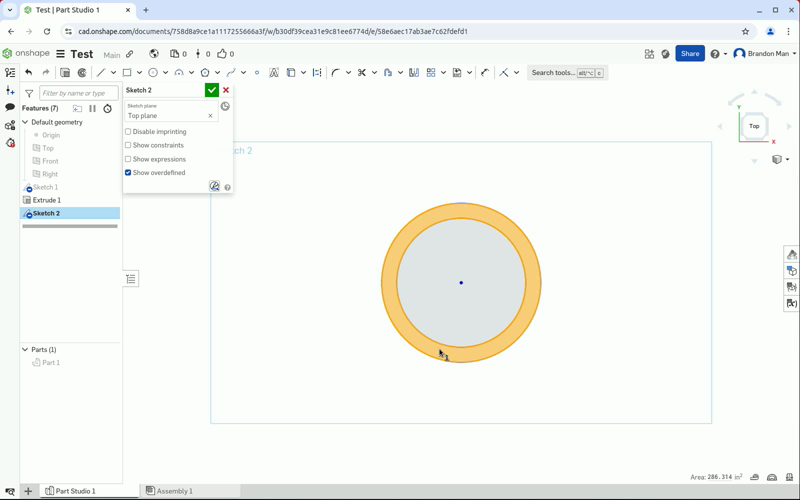
mouse_move(73, 352)
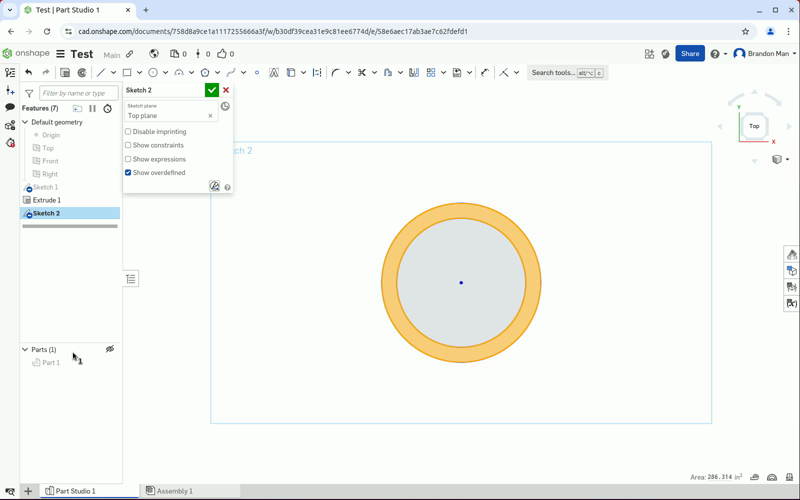
key(shift+y)
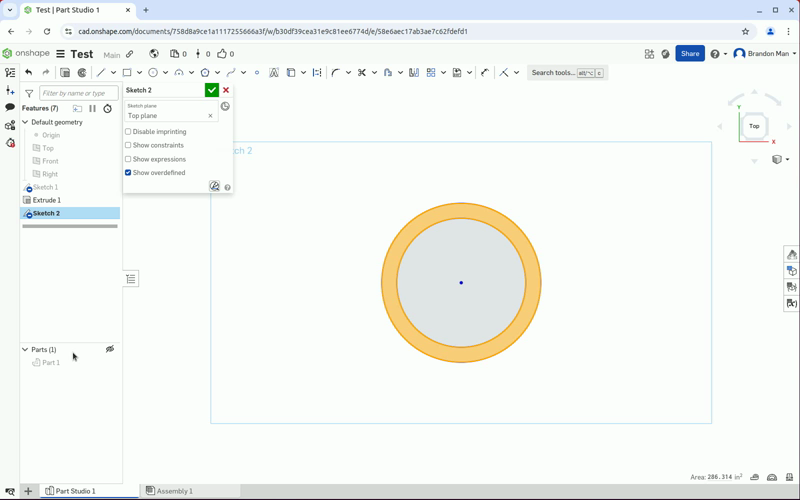
key(shift+e)
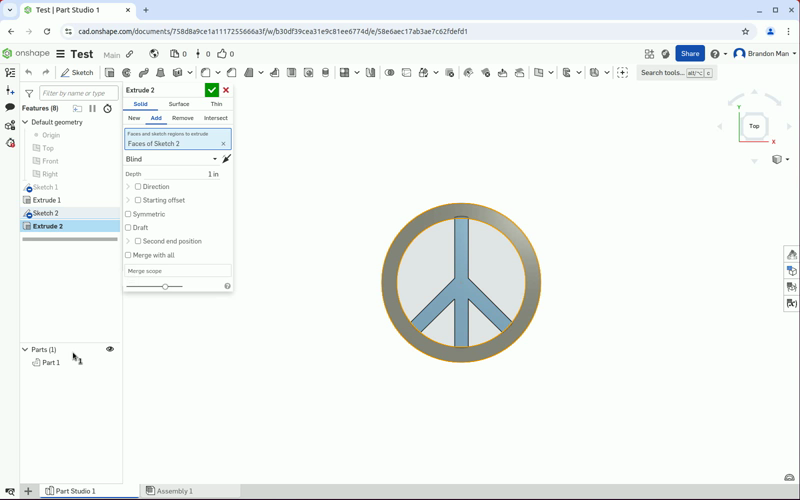
mouse_move(143, 106)
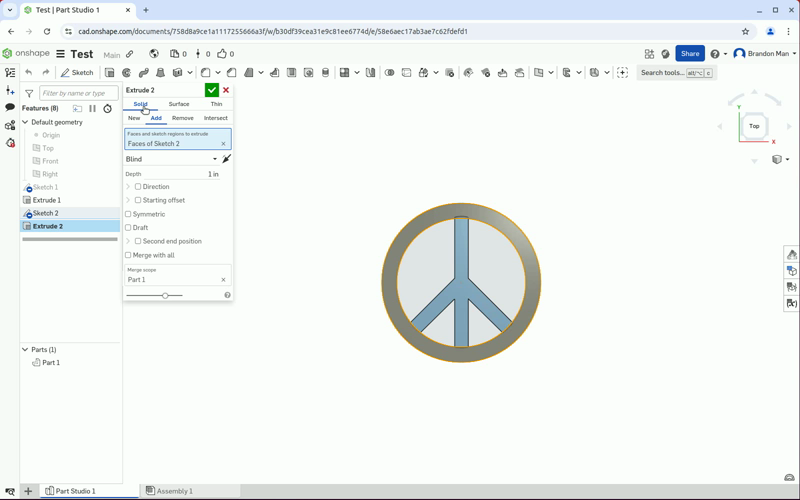
click(143, 106)
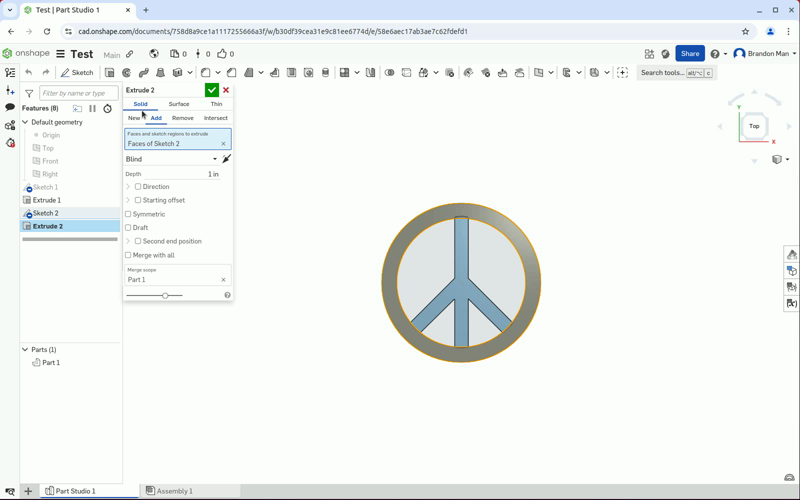
mouse_move(137, 120)
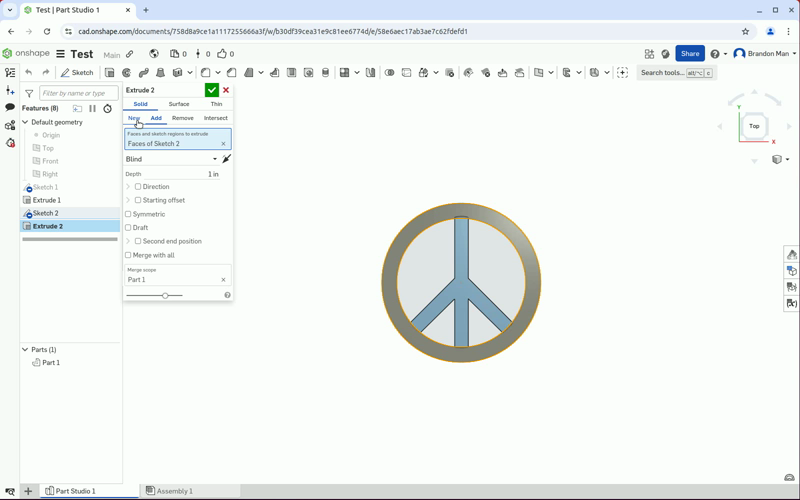
click(137, 120)
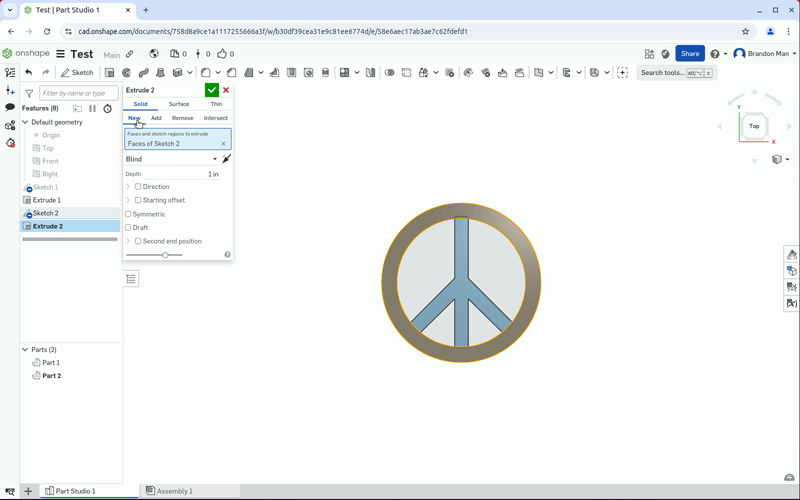
key(tab, 4)
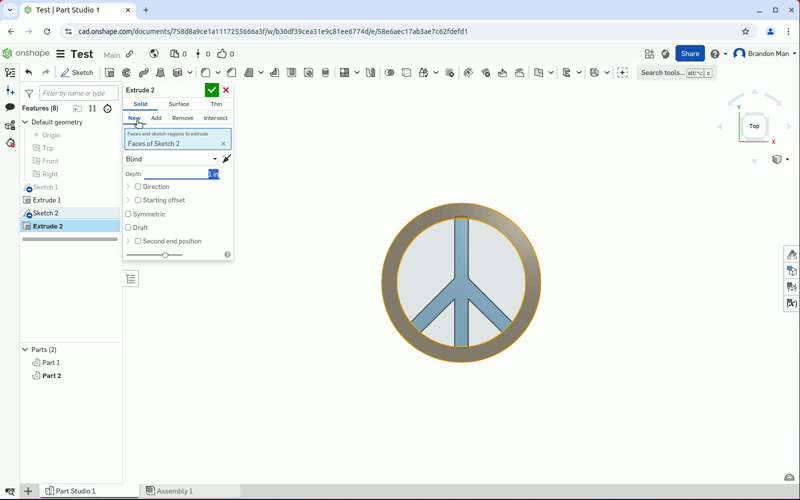
text(3.37)
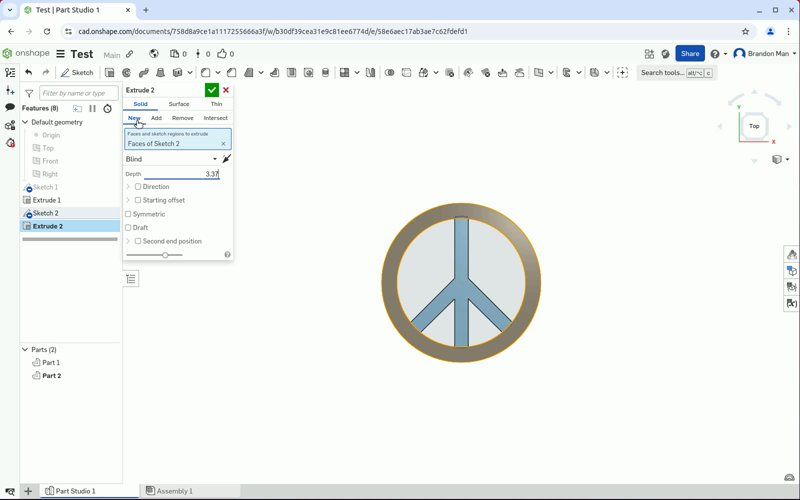
key(enter)
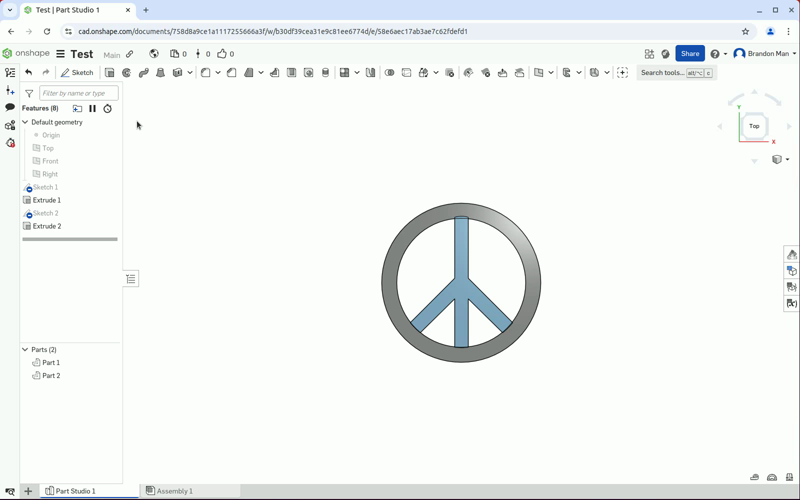
key(shift+h)
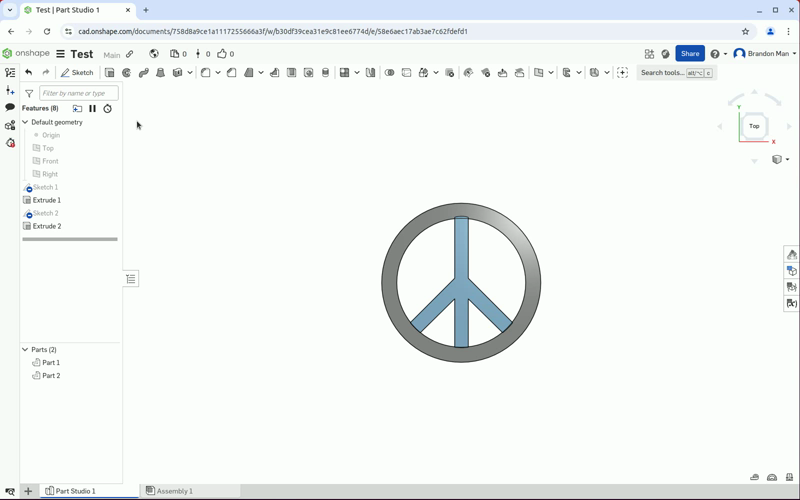
key(shift+h)
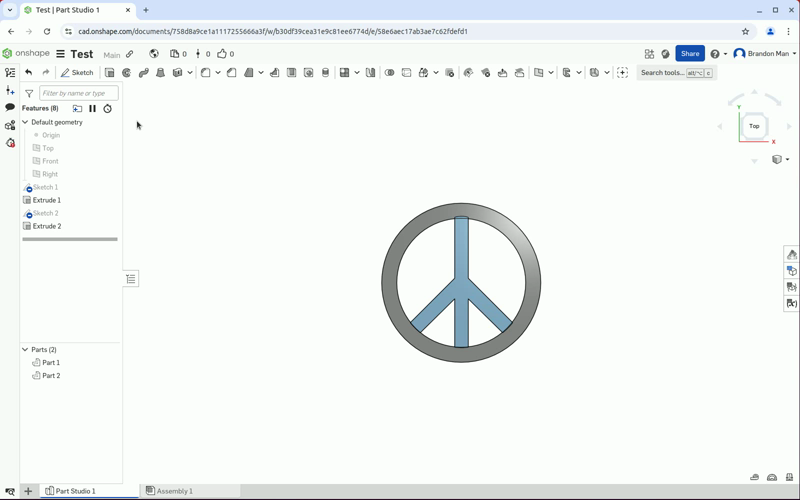
mouse_move(73, 189)
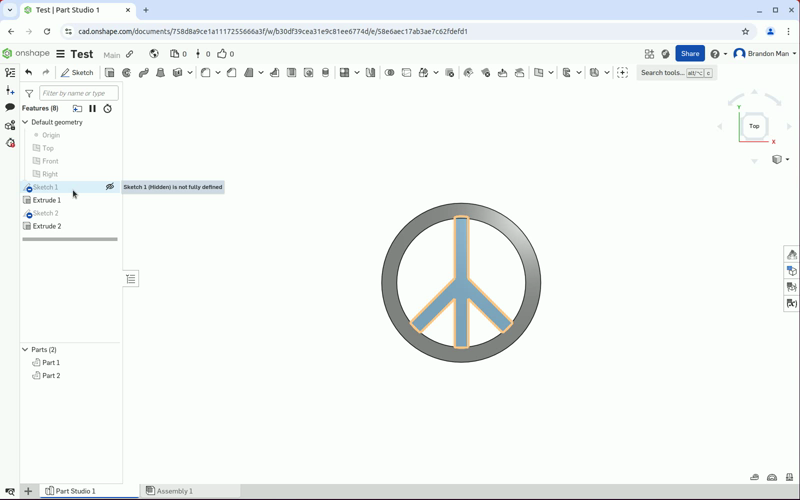
click(73, 189)
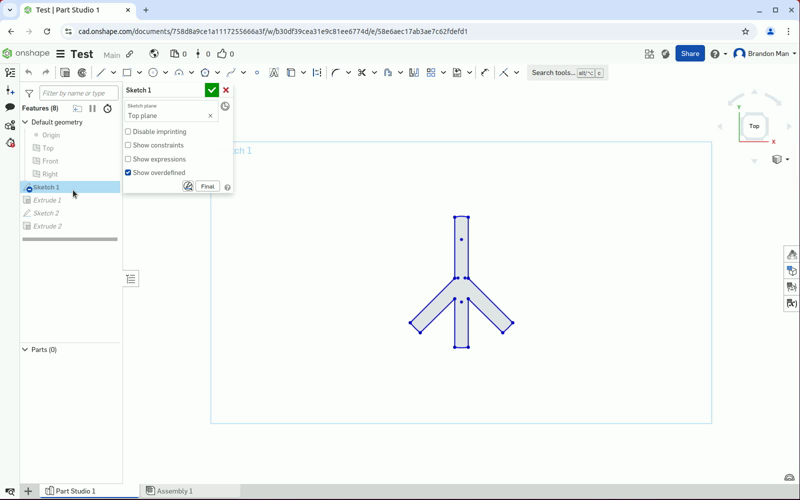
mouse_move(229, 92)
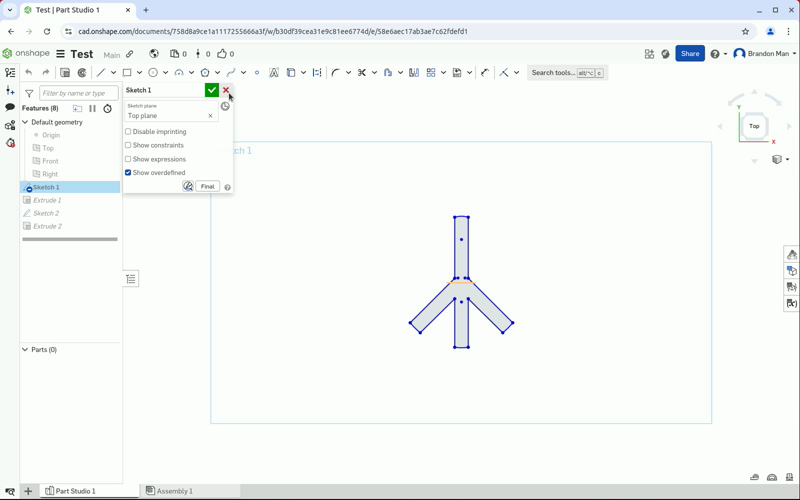
click(229, 92)
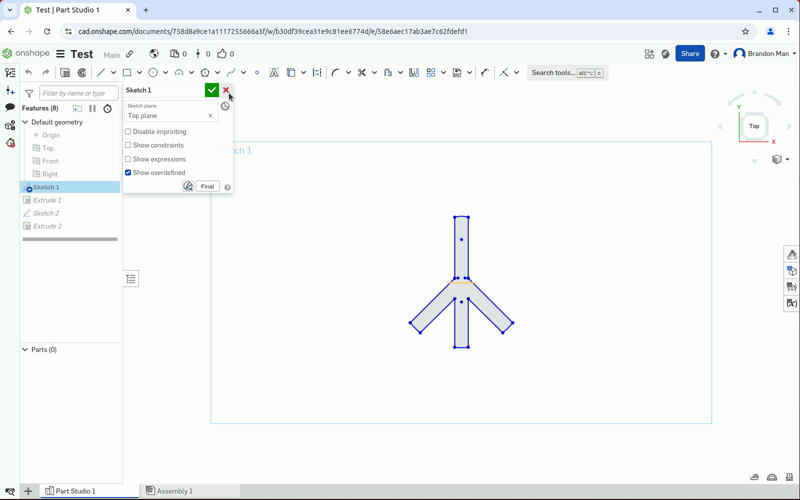
key(shift+s)
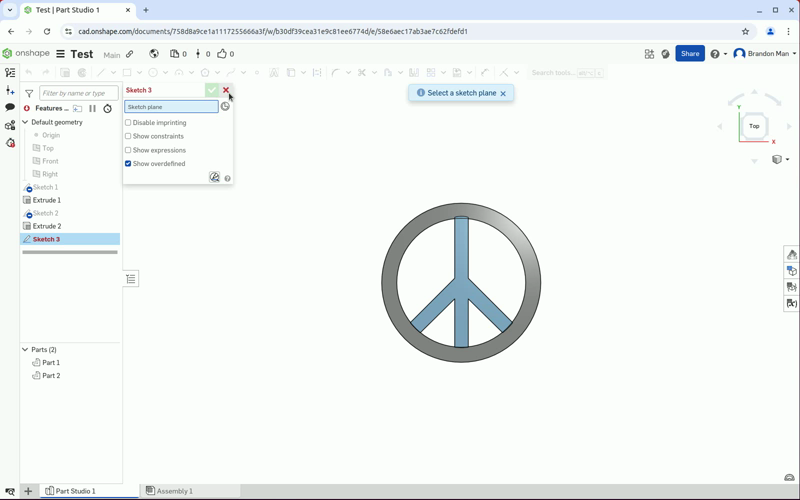
mouse_move(73, 150)
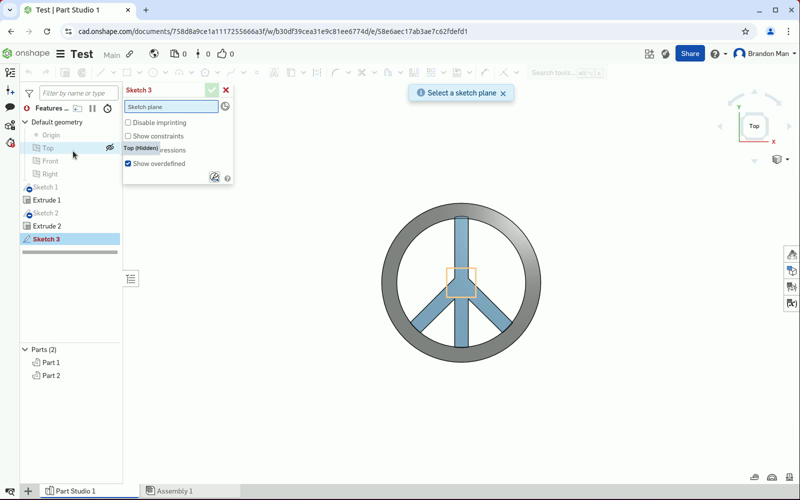
click(73, 150)
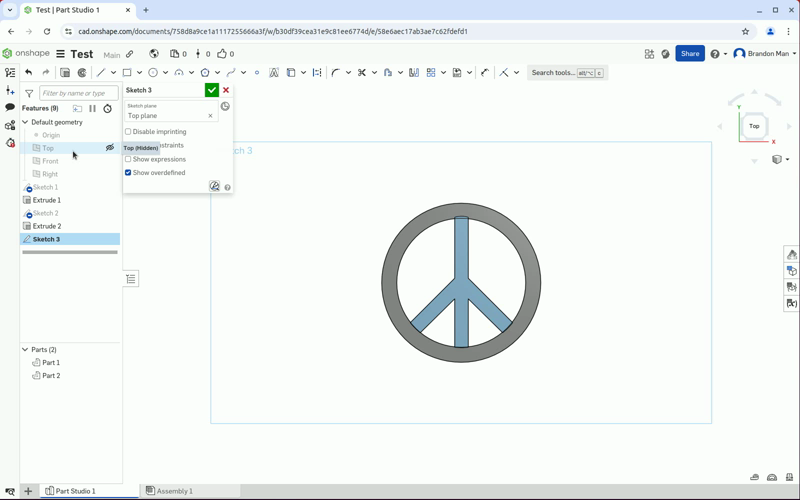
mouse_move(73, 352)
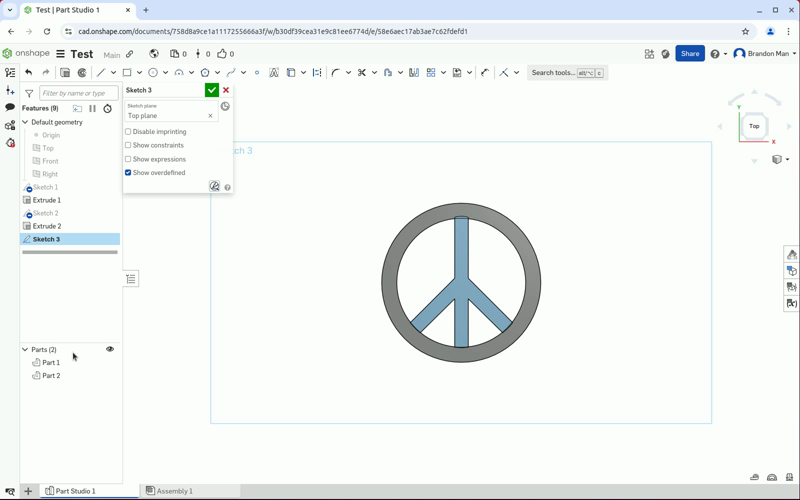
key(y)
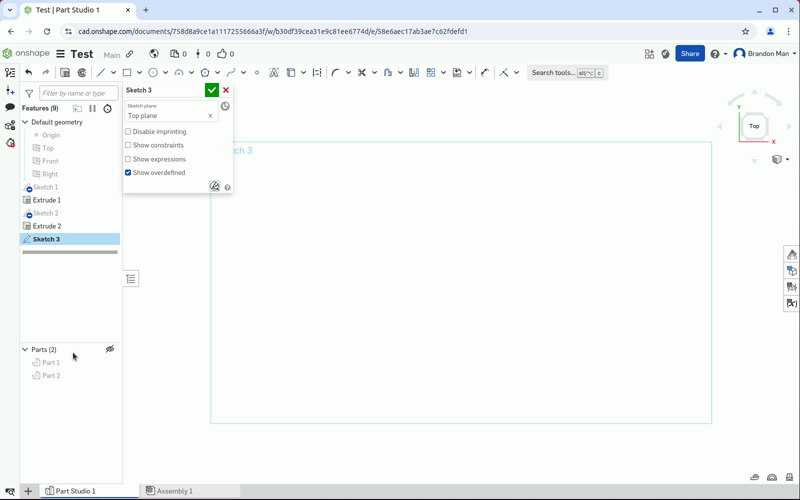
key(a)
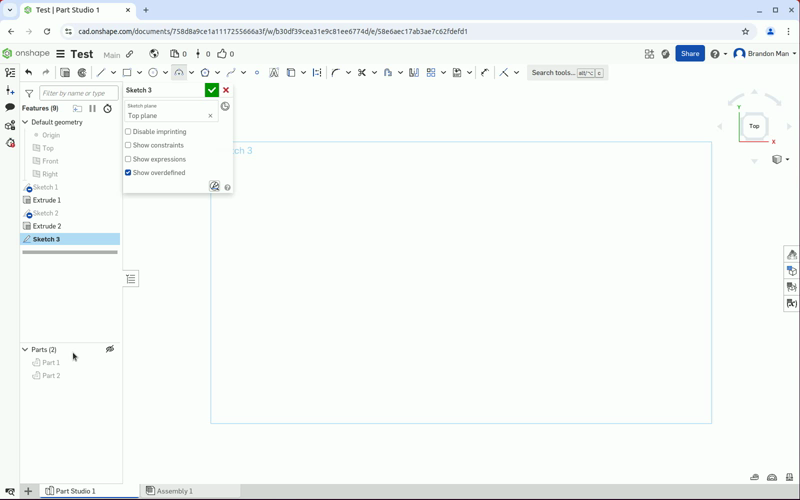
key_down(shift)
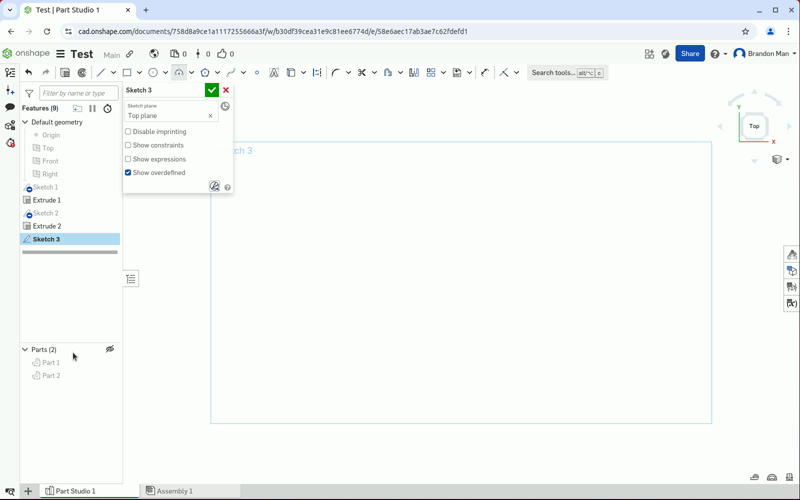
mouse_move(427, 211)
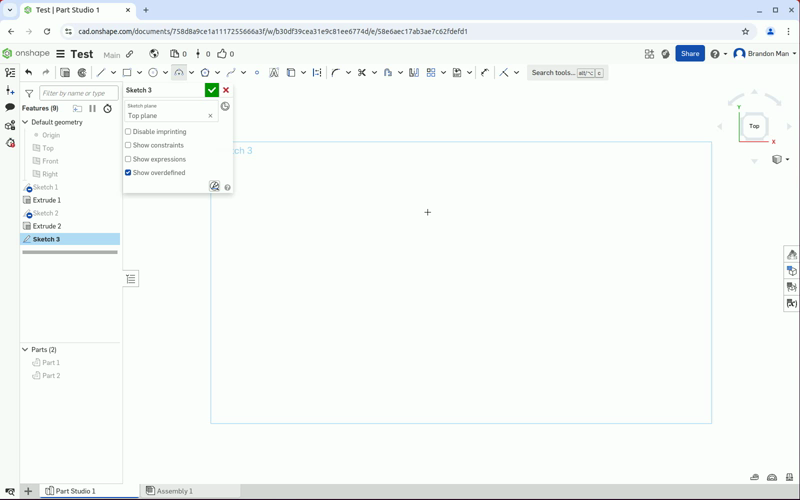
click(427, 211)
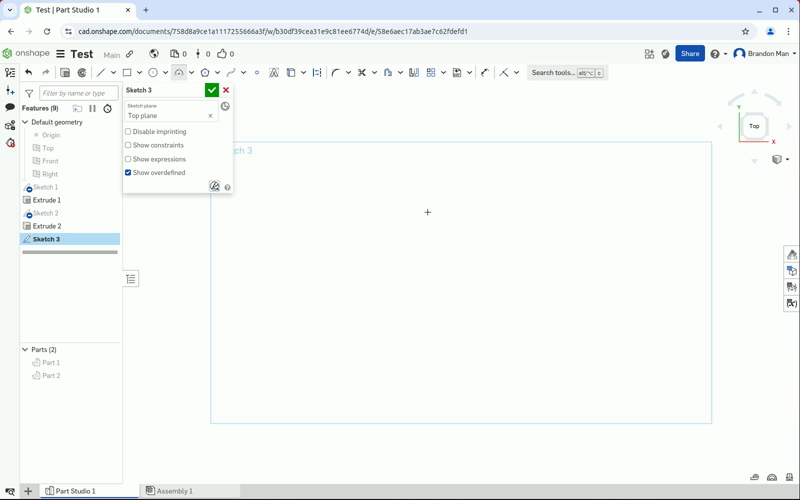
key_up(shift)
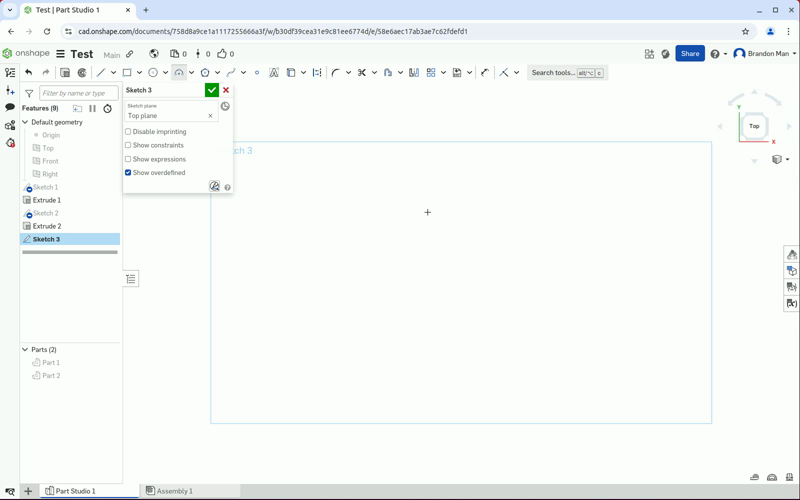
key_down(shift)
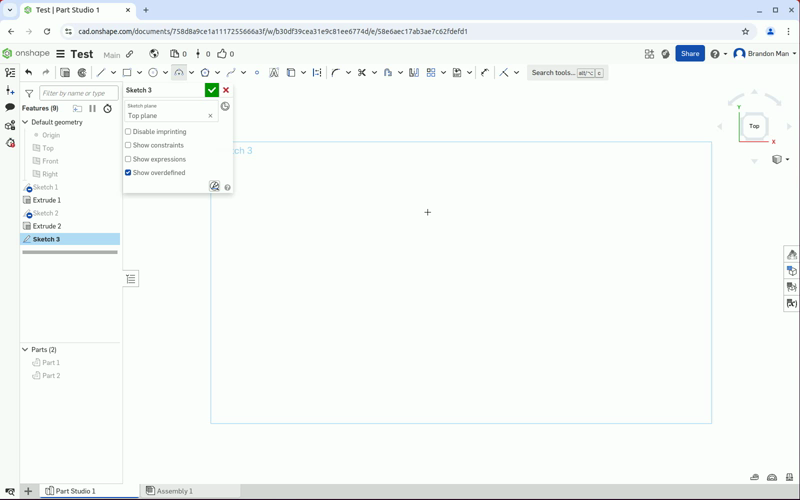
mouse_move(494, 211)
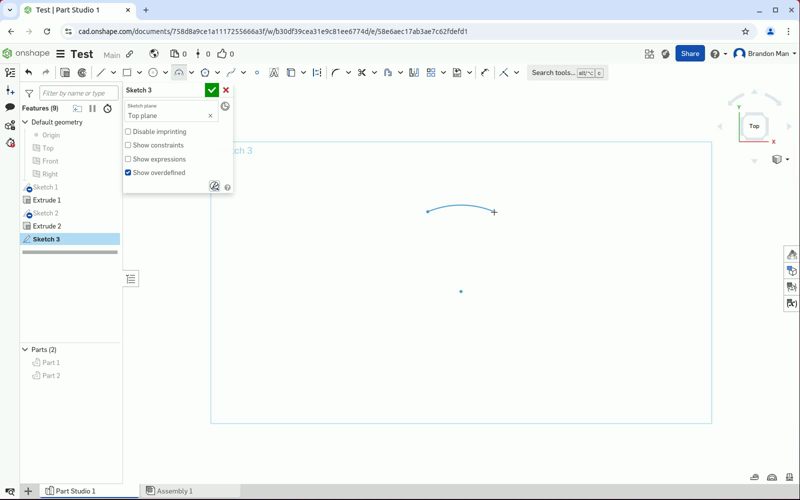
click(494, 211)
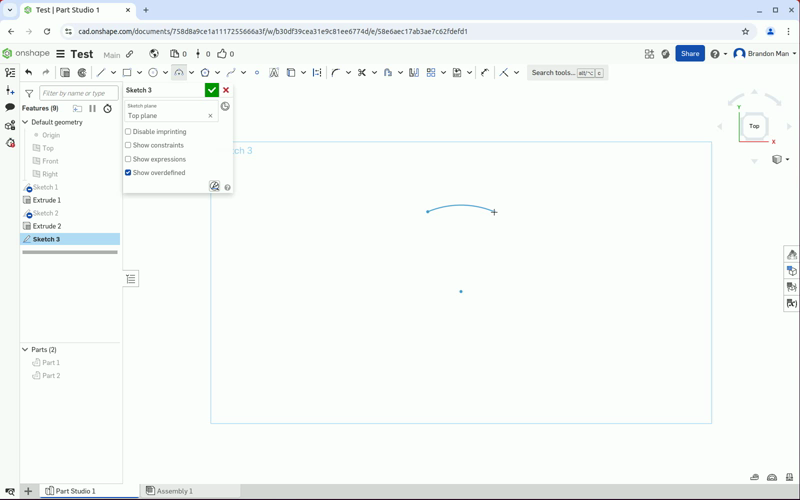
mouse_move(461, 204)
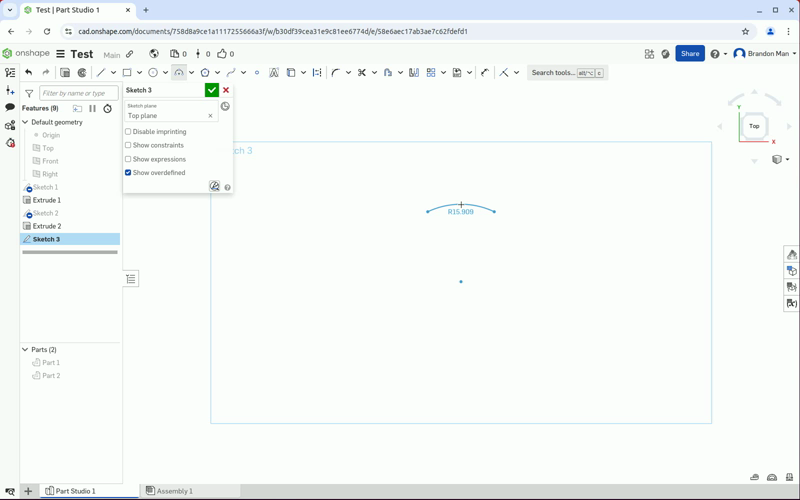
click(461, 204)
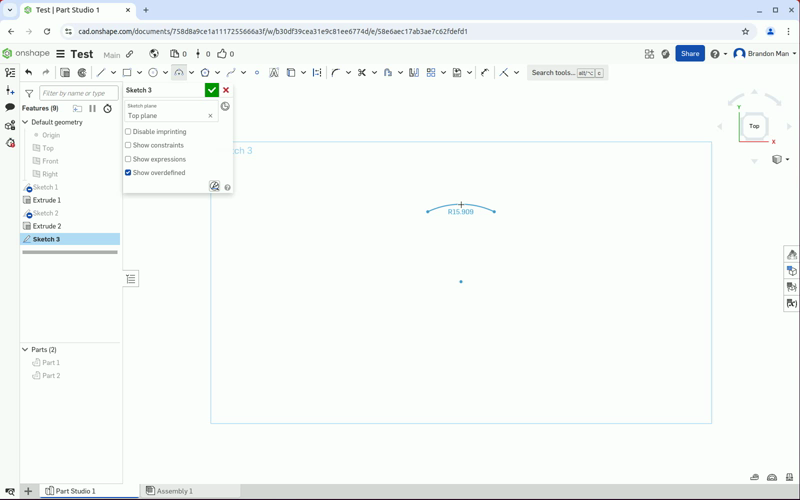
key_up(shift)
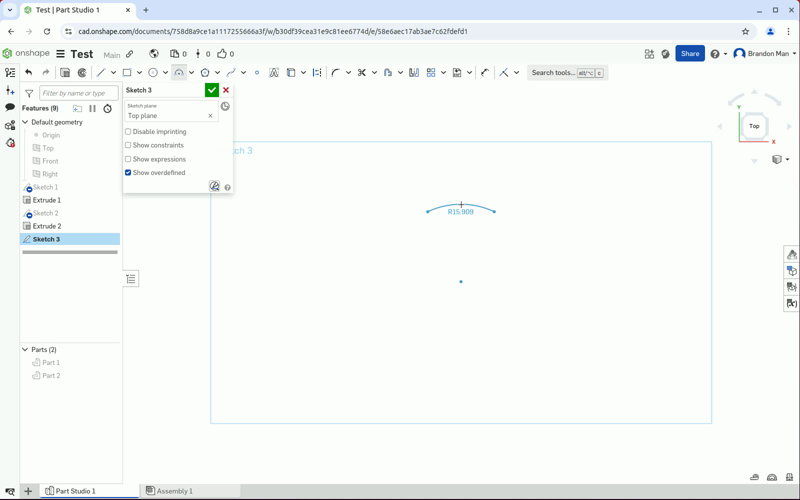
mouse_move(494, 211)
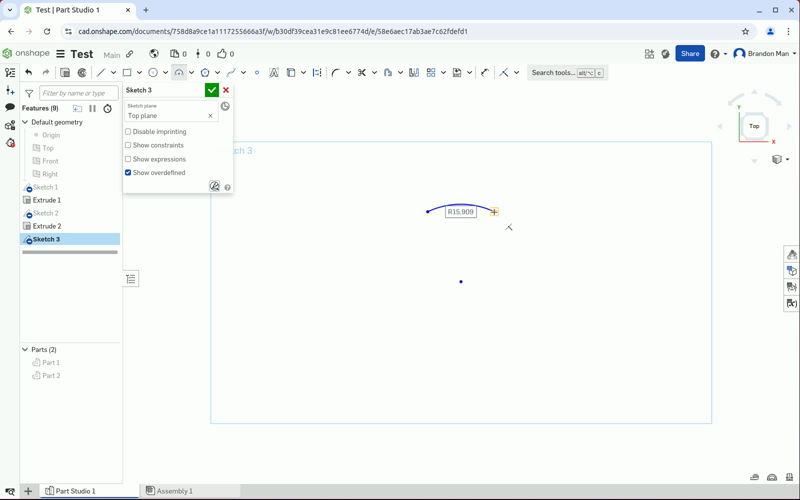
click(494, 211)
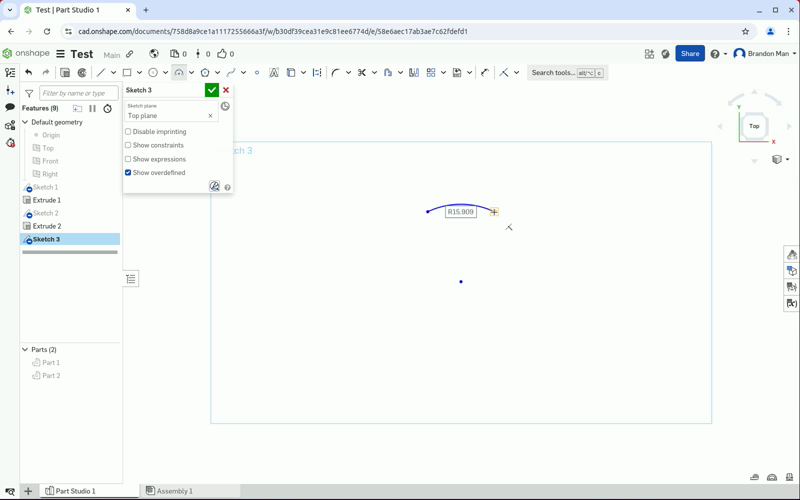
mouse_move(427, 211)
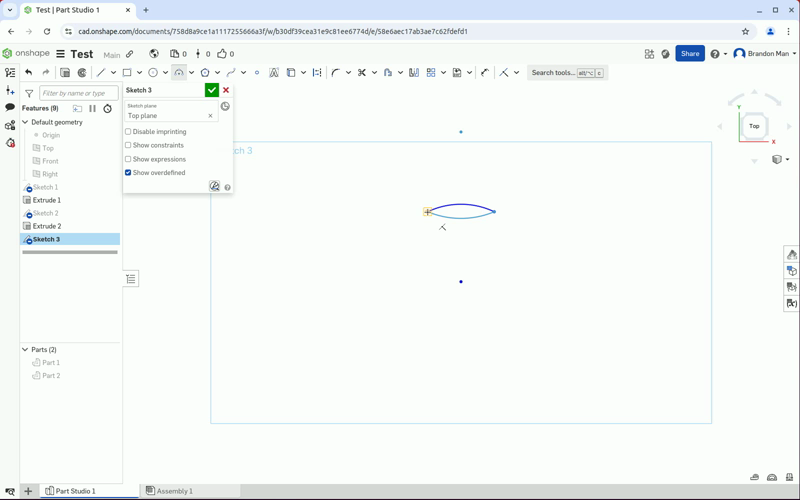
click(427, 211)
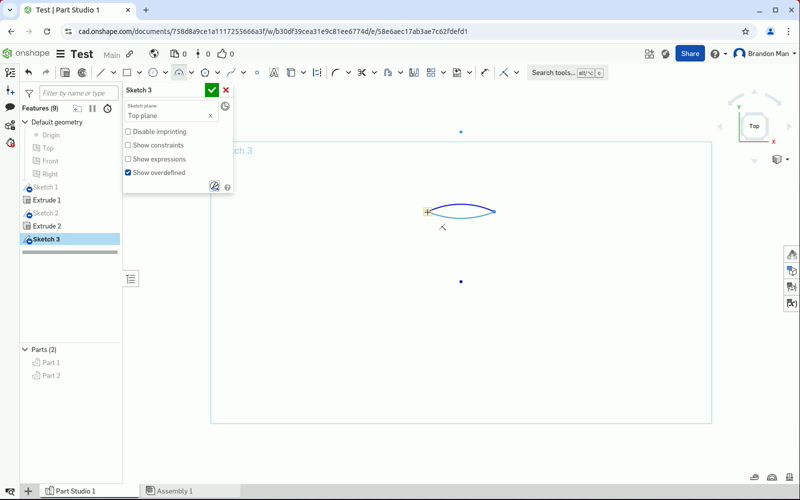
key_down(shift)
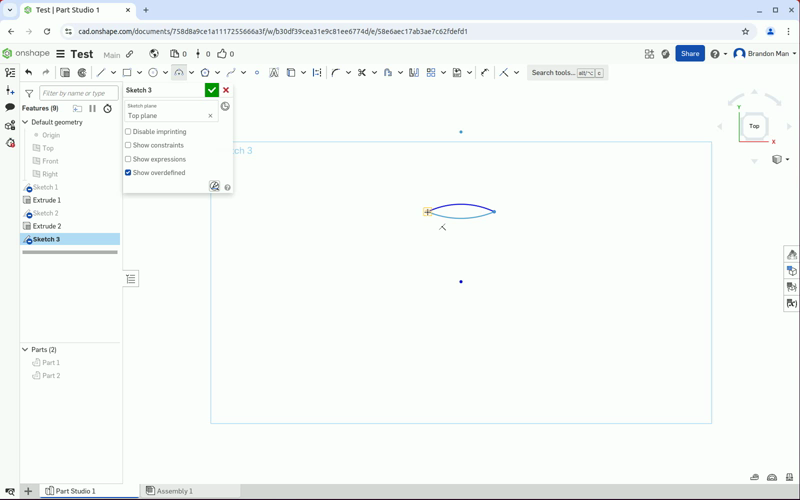
mouse_move(461, 169)
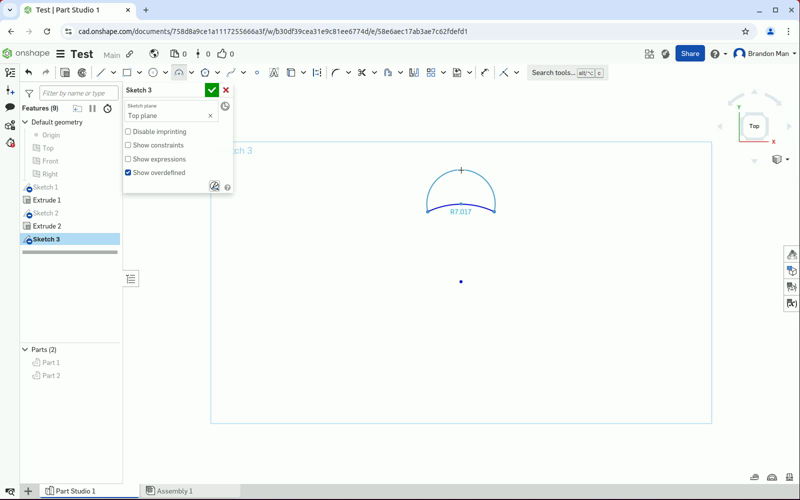
click(461, 169)
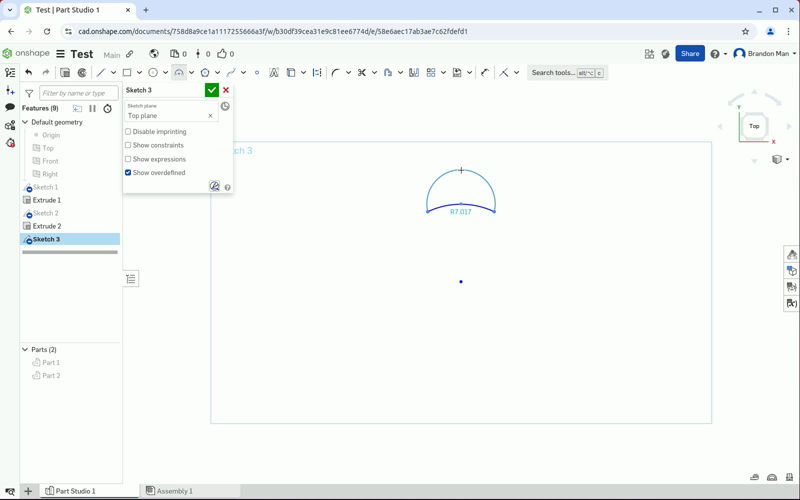
key_up(shift)
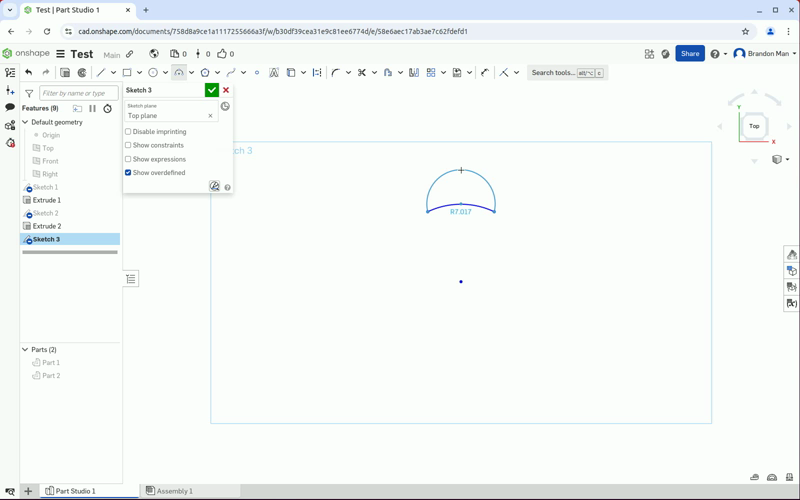
key(esc)
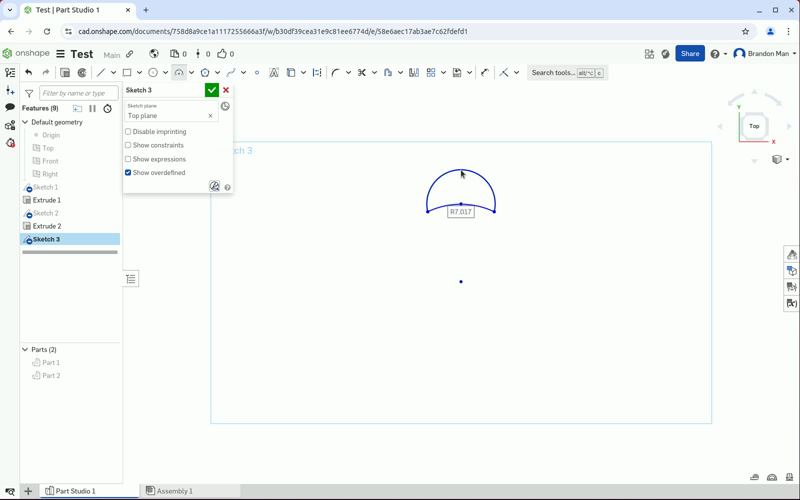
key(c)
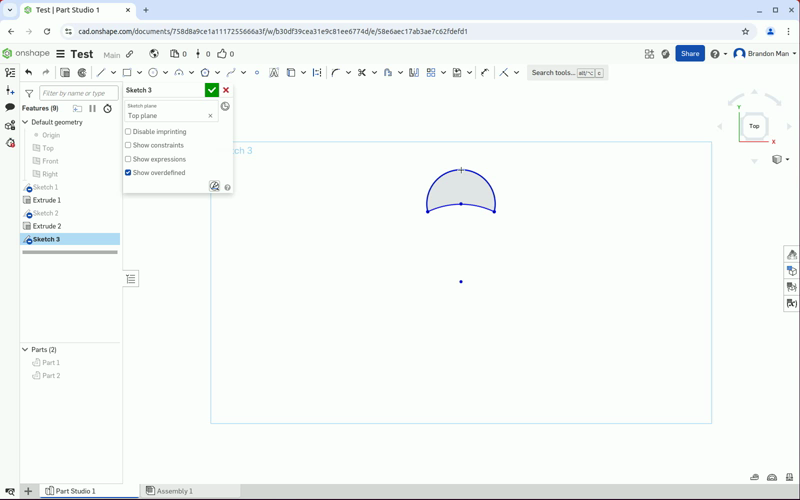
key_down(shift)
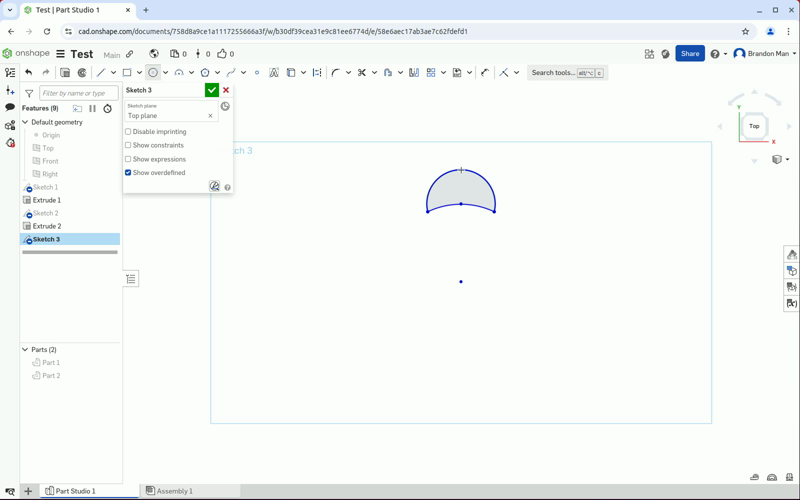
mouse_move(461, 187)
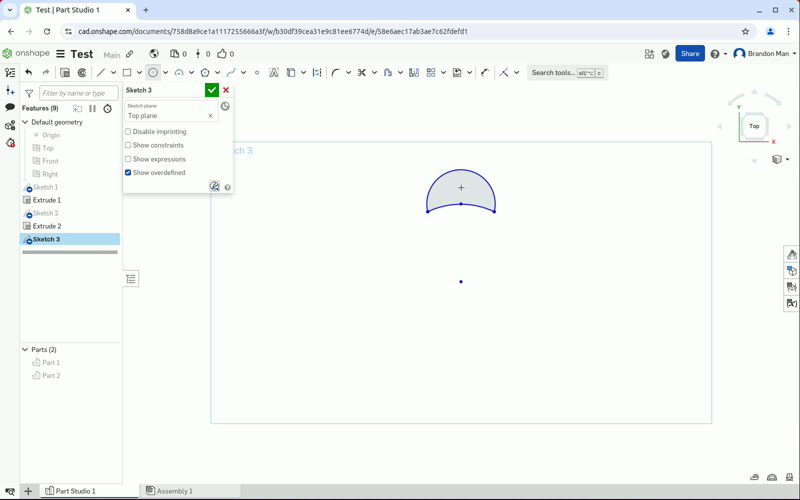
click(461, 187)
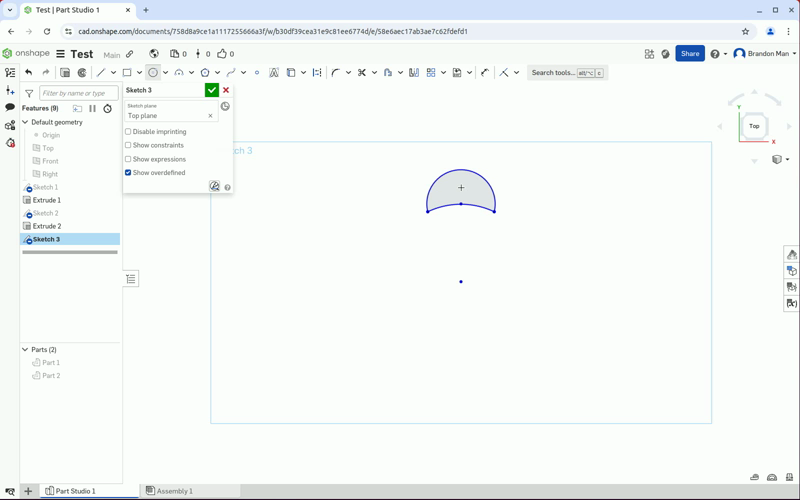
key_up(shift)
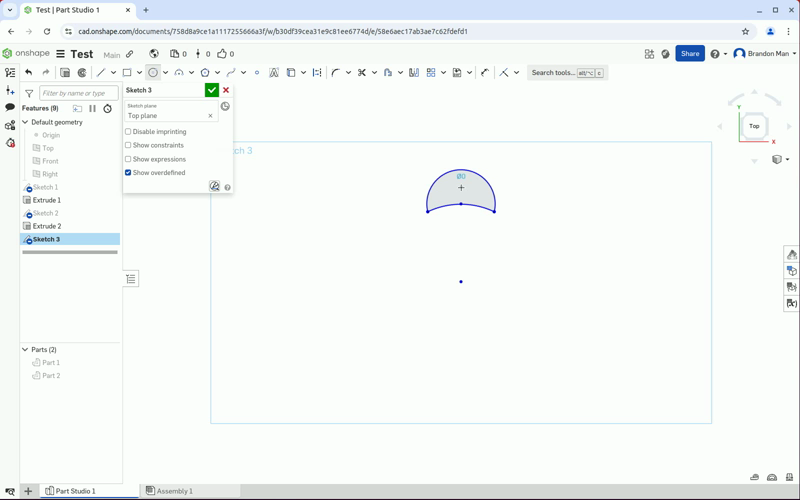
mouse_move(472, 187)
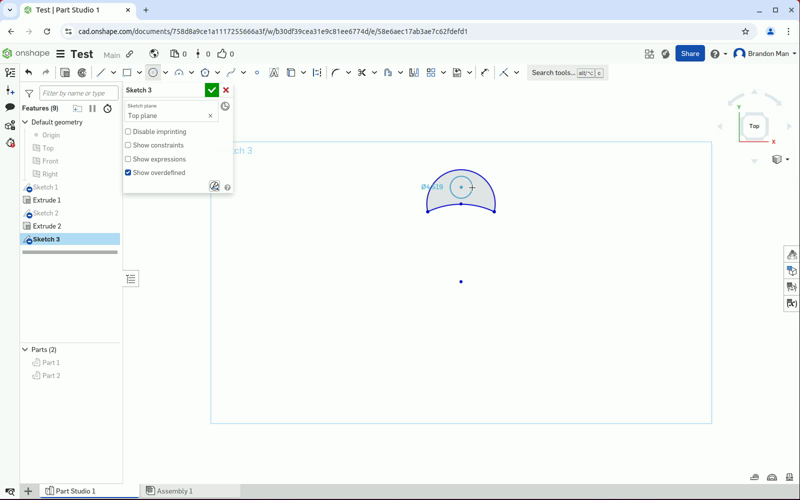
click(472, 187)
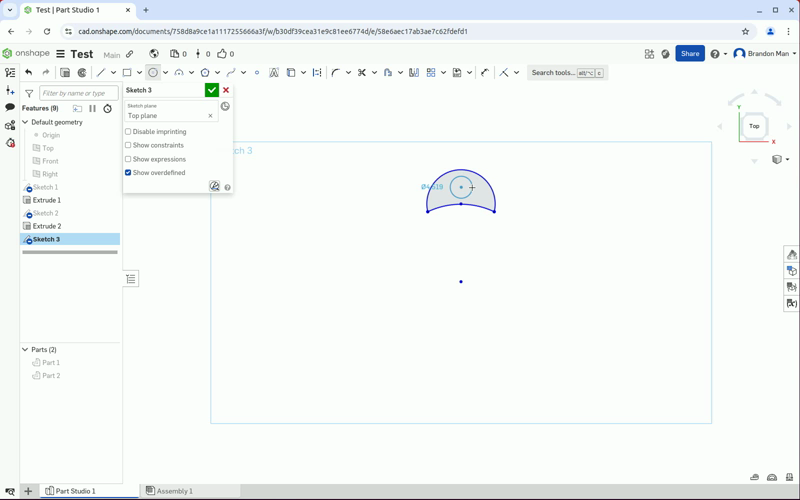
key(esc)
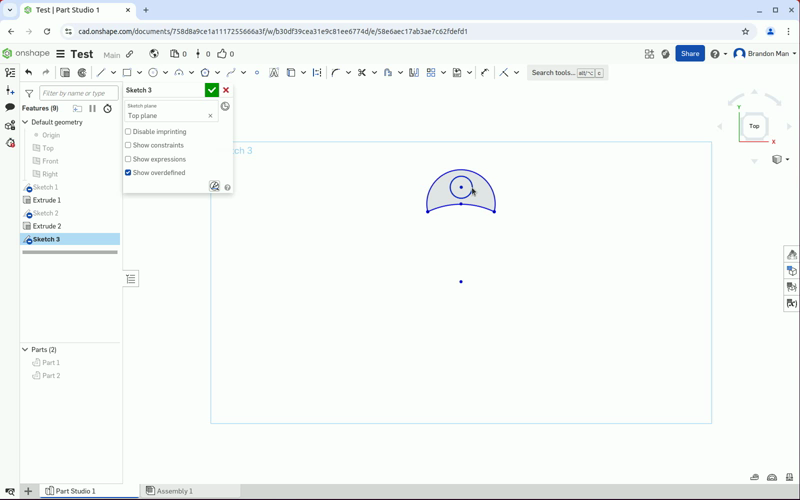
mouse_move(481, 194)
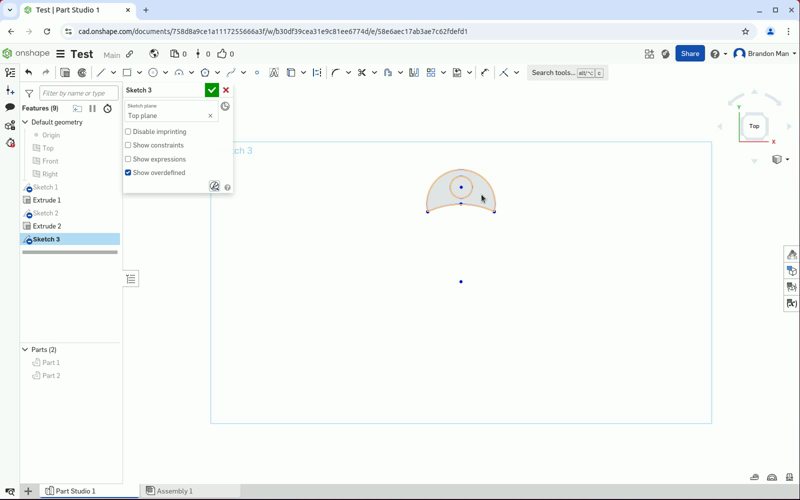
scroll(6)
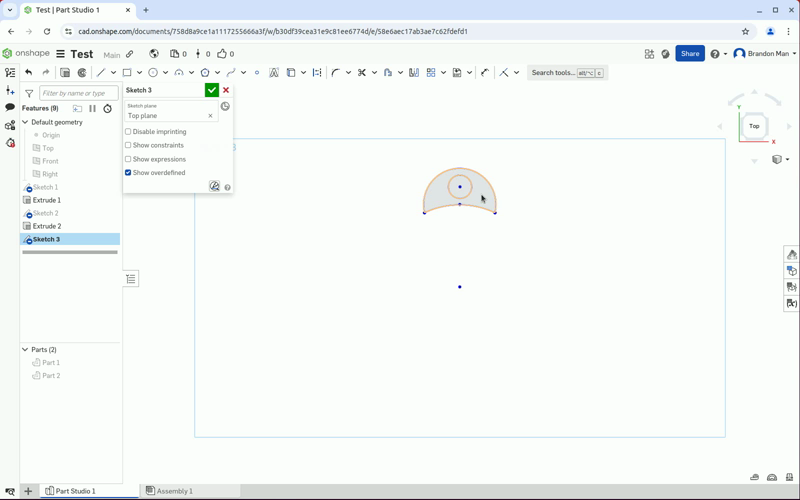
scroll(6)
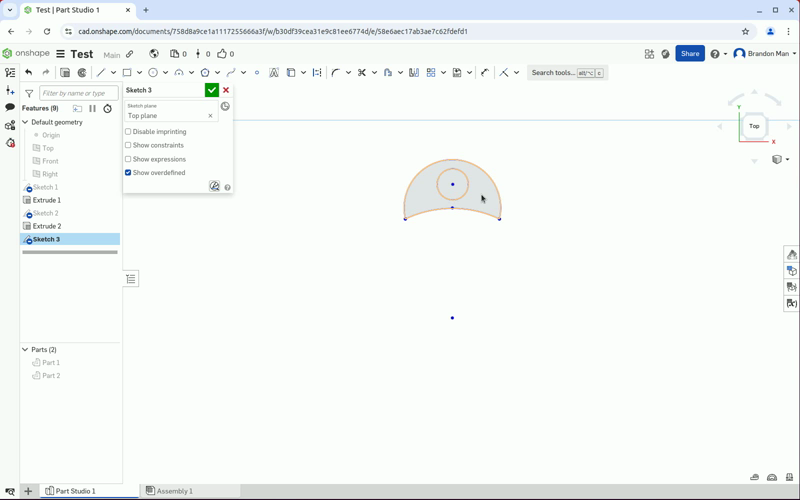
scroll(6)
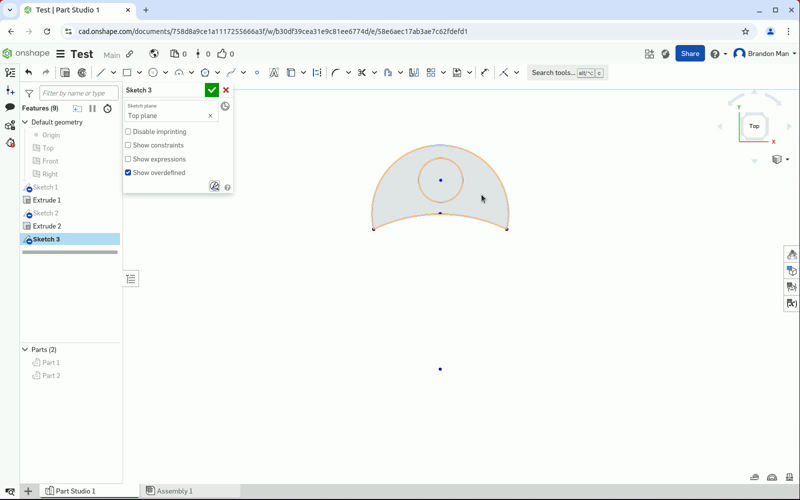
scroll(6)
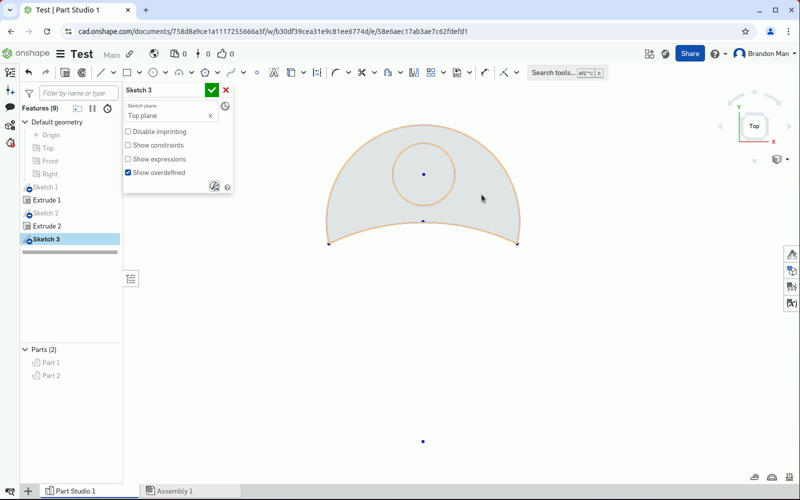
scroll(6)
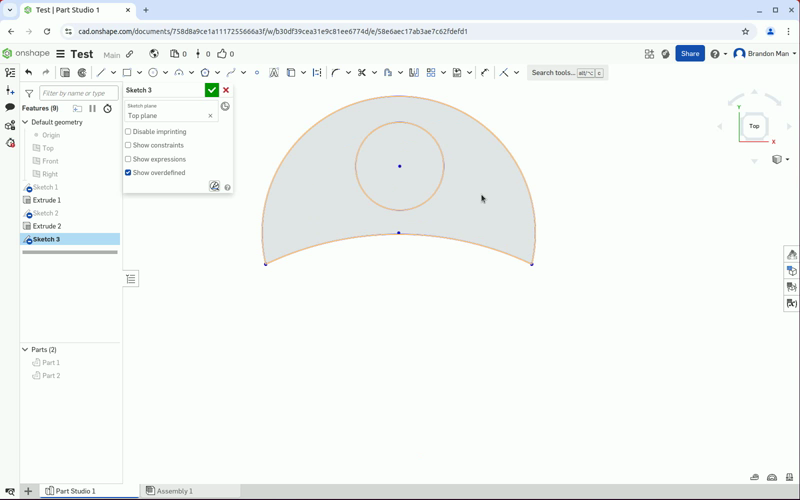
scroll(6)
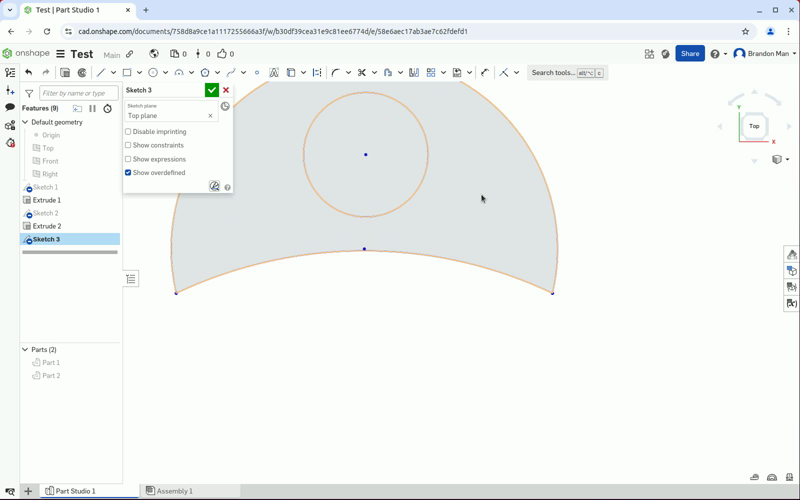
scroll(6)
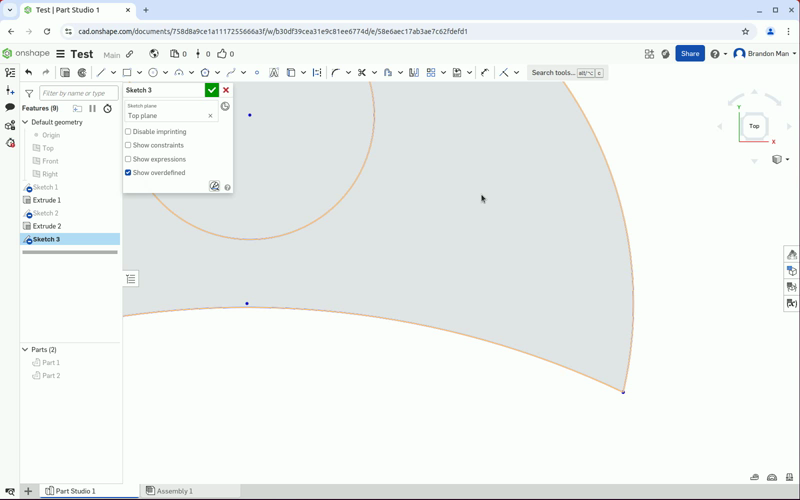
click(481, 194)
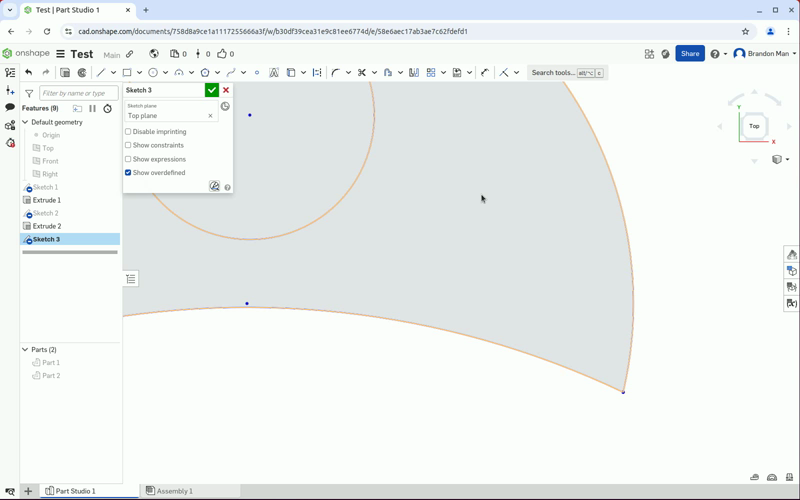
scroll(-6)
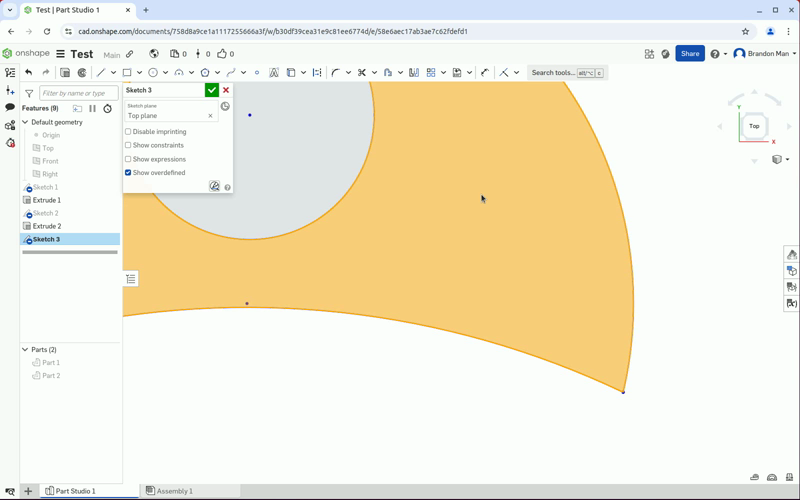
scroll(-6)
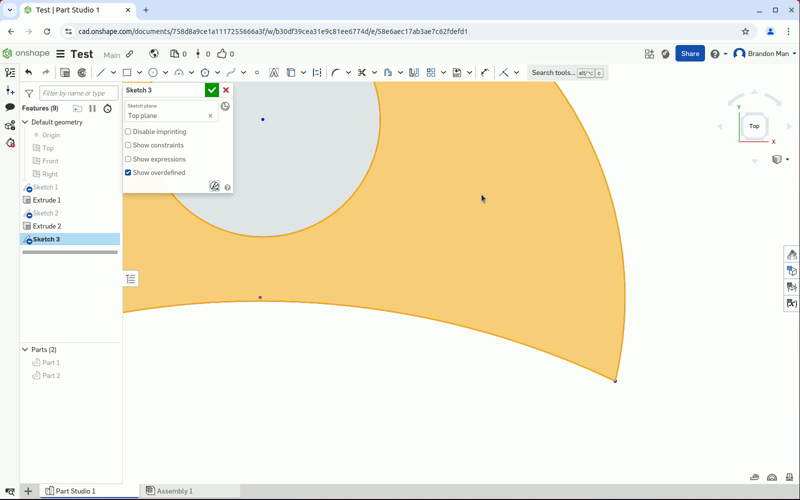
scroll(-6)
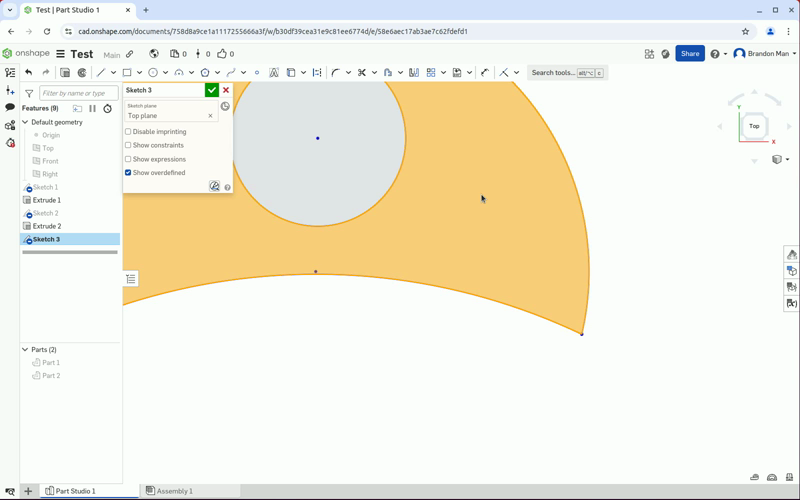
scroll(-6)
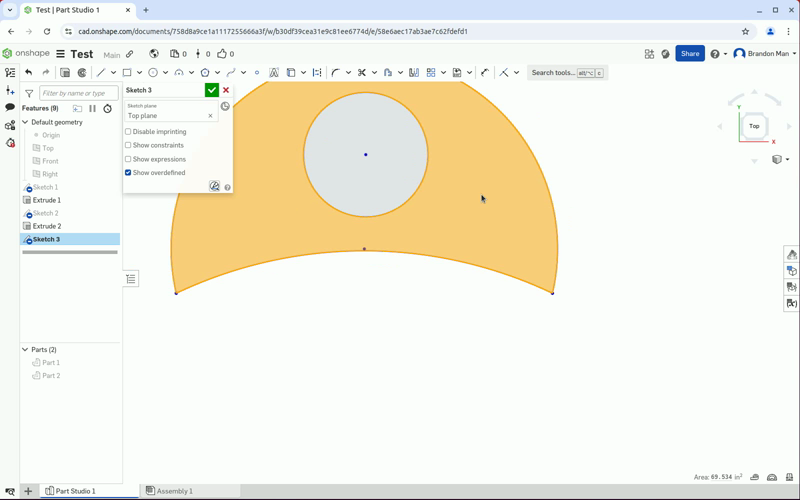
scroll(-6)
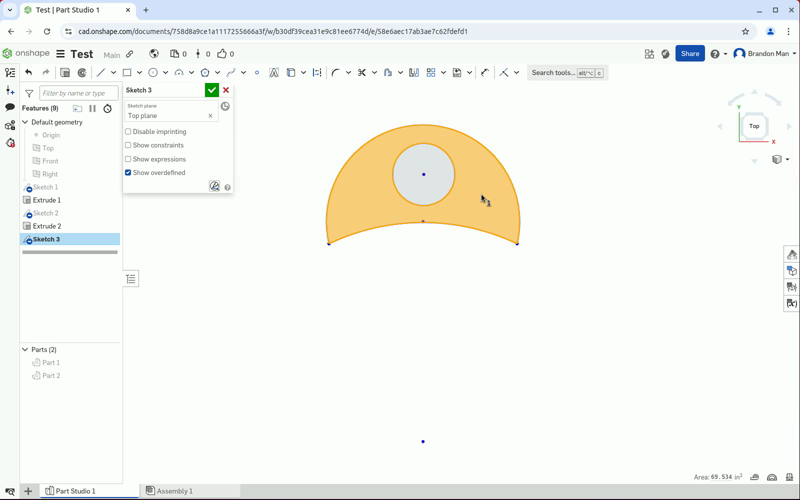
scroll(-6)
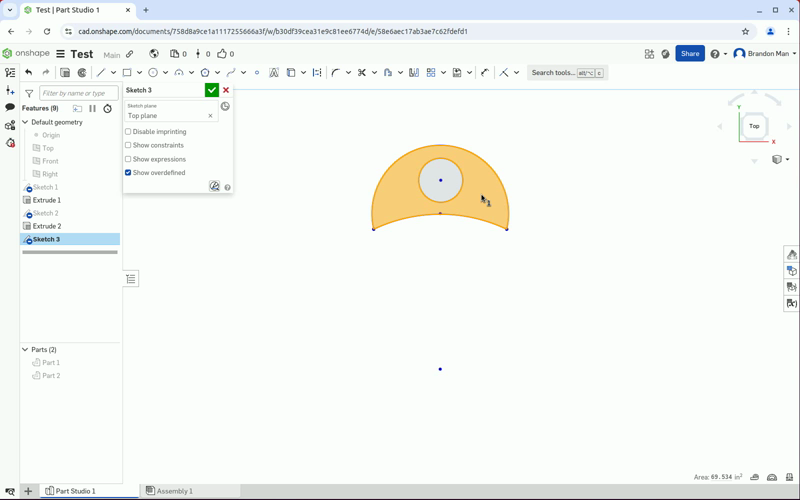
scroll(-6)
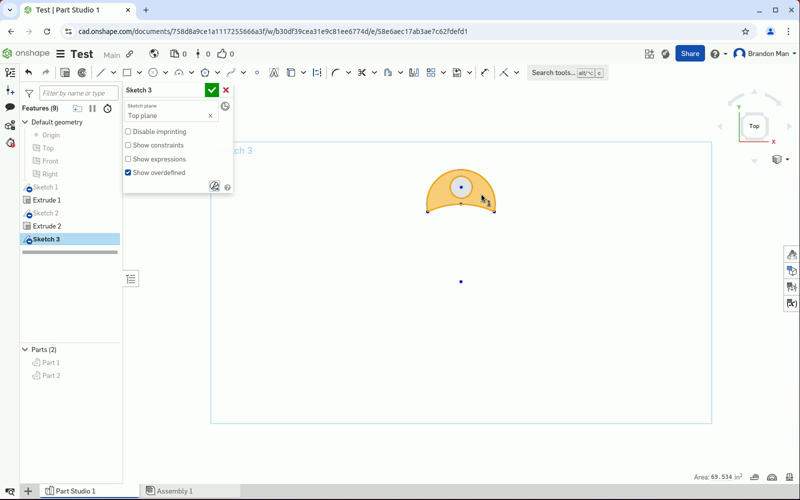
mouse_move(73, 352)
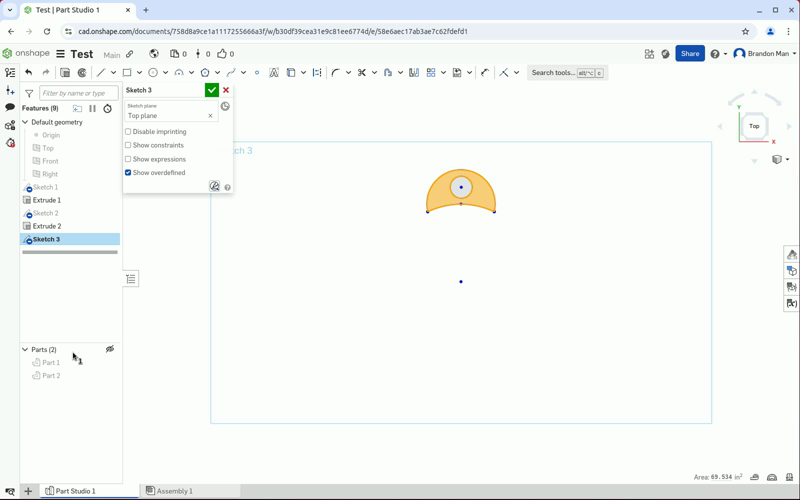
key(shift+y)
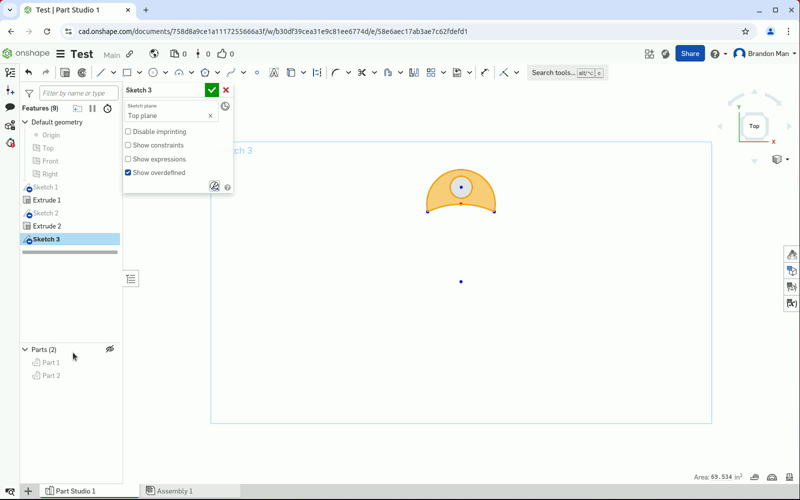
key(shift+e)
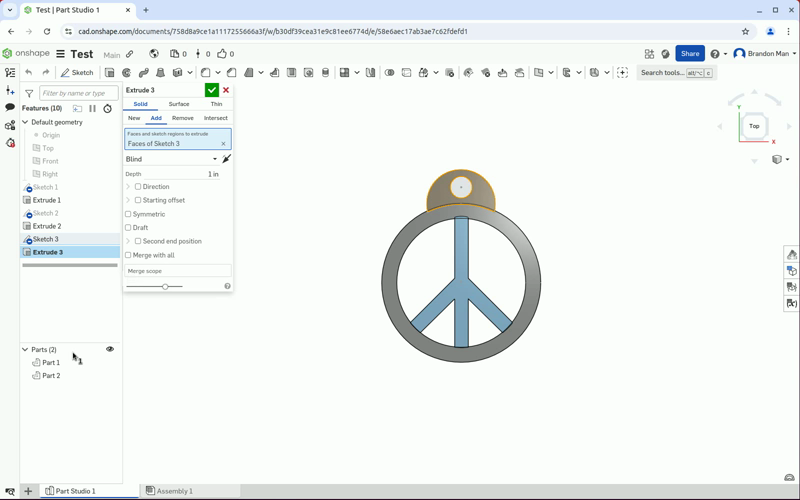
mouse_move(143, 106)
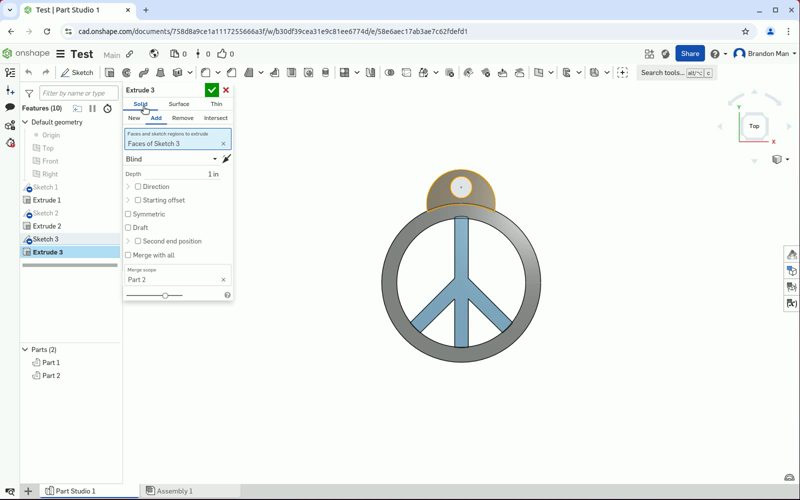
click(143, 106)
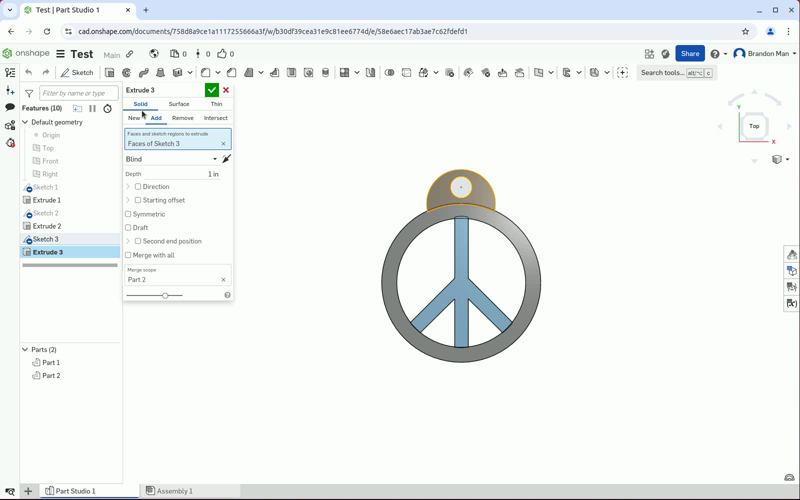
mouse_move(137, 120)
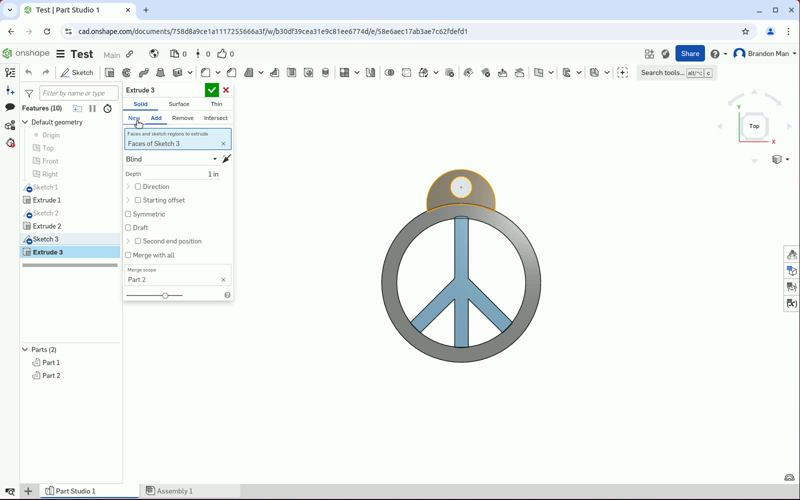
click(137, 120)
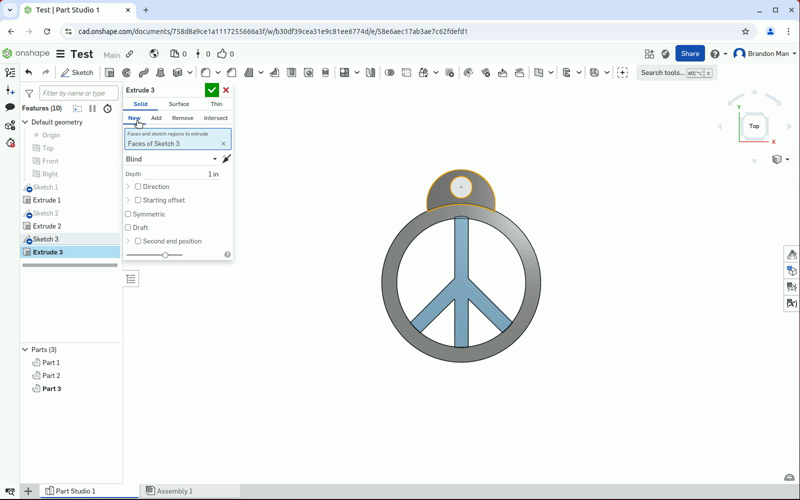
key(tab, 4)
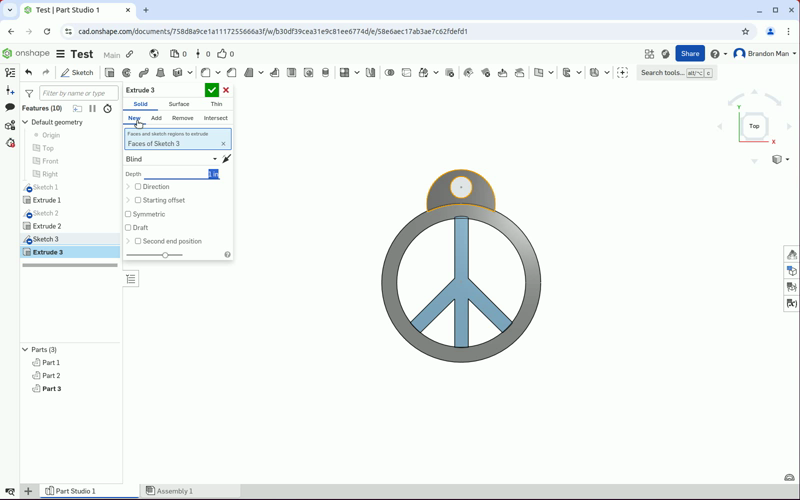
text(3.37)
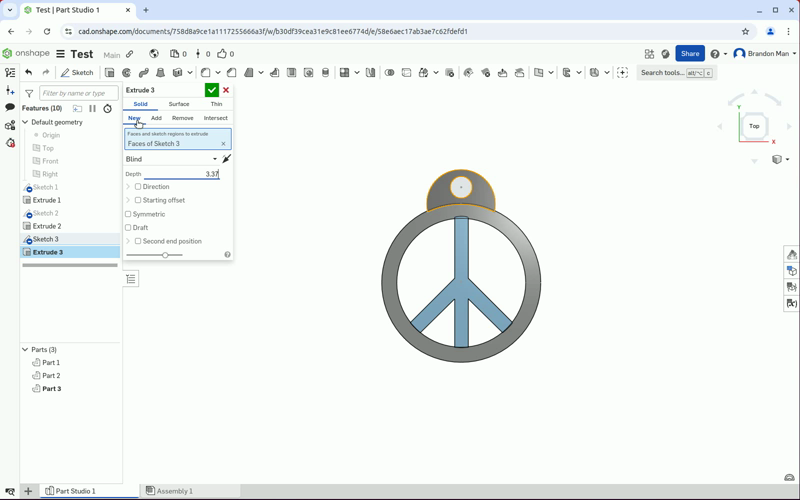
key(enter)
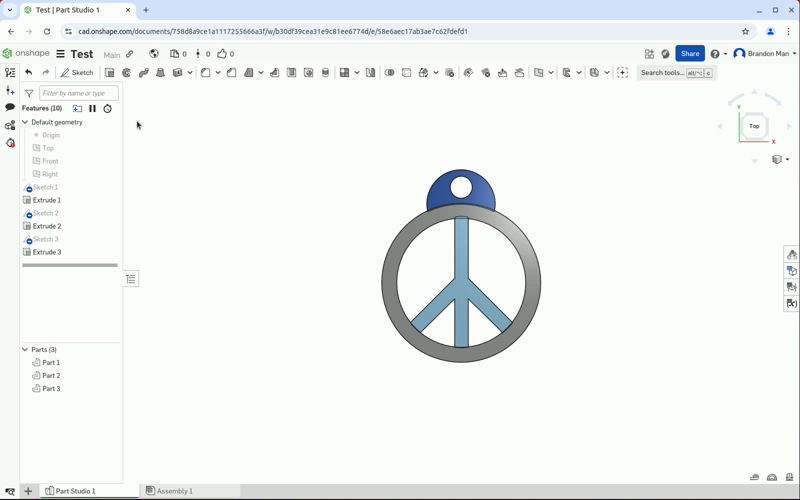
key(shift+h)
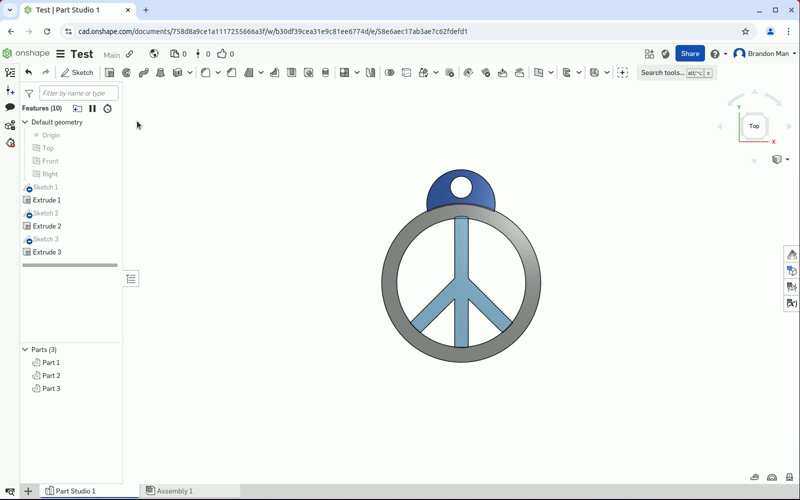
key(shift+h)
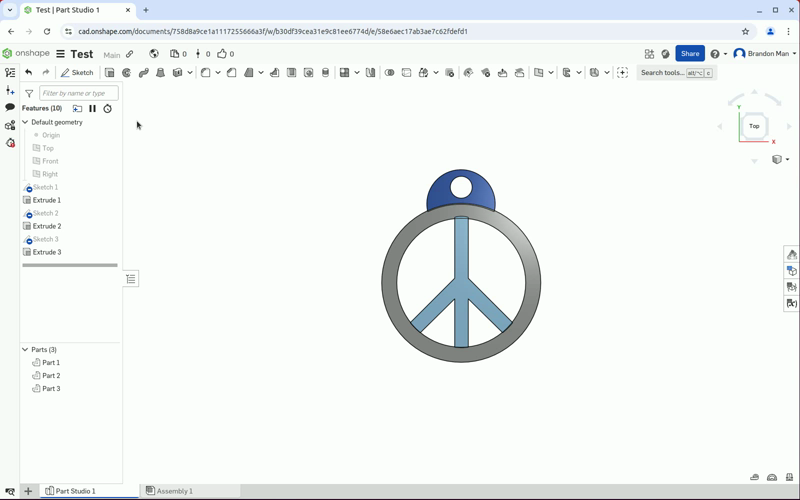
mouse_move(73, 189)
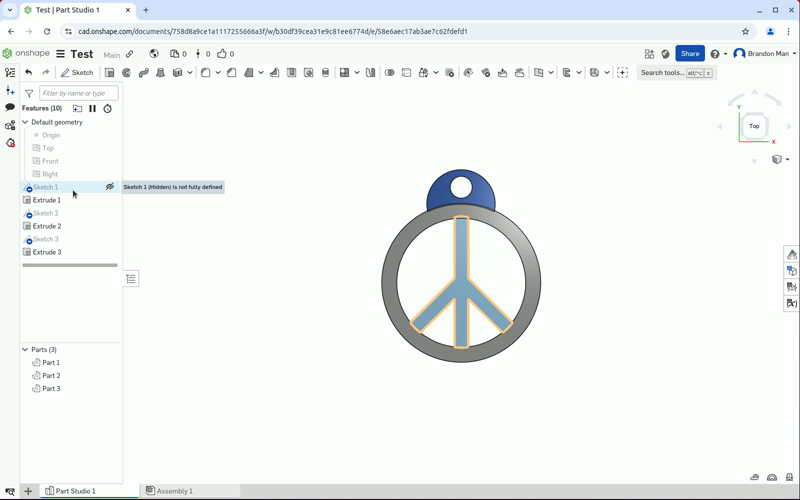
click(73, 189)
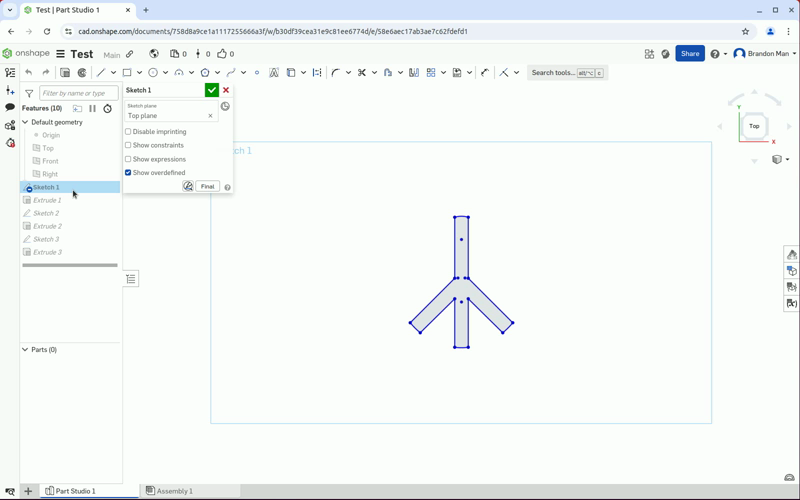
mouse_move(229, 92)
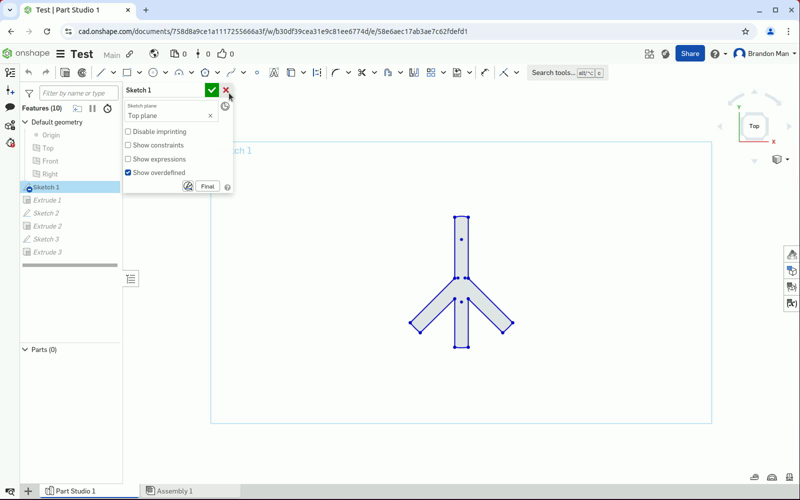
click(229, 92)
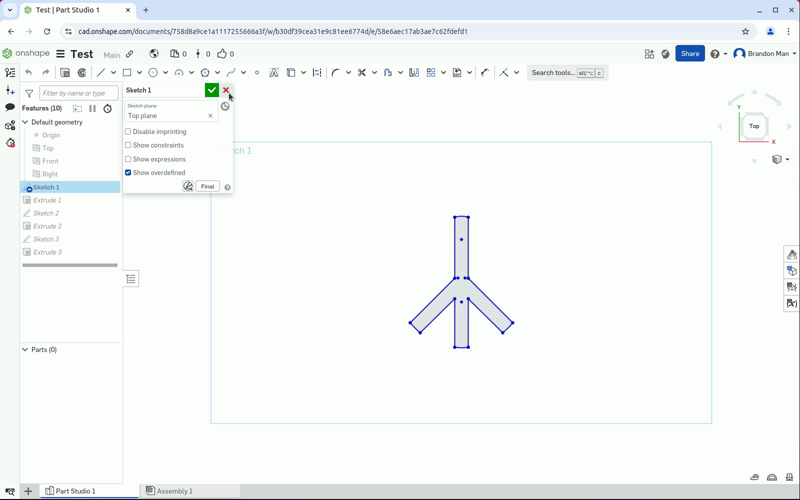
key(shift+s)
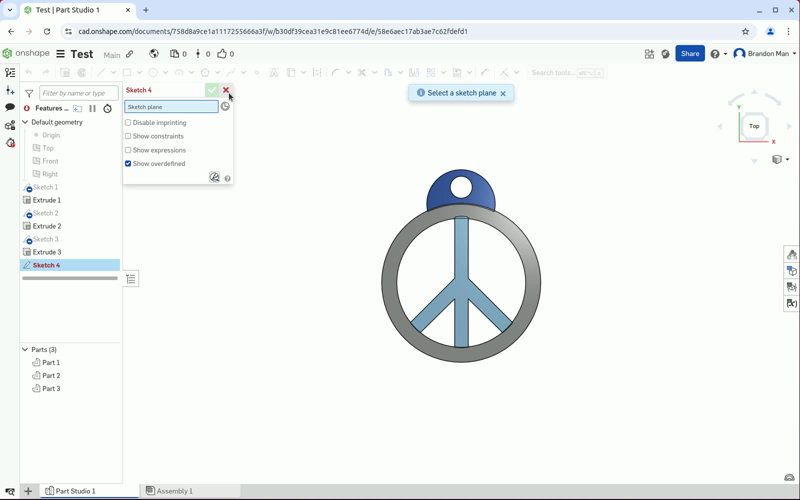
mouse_move(73, 150)
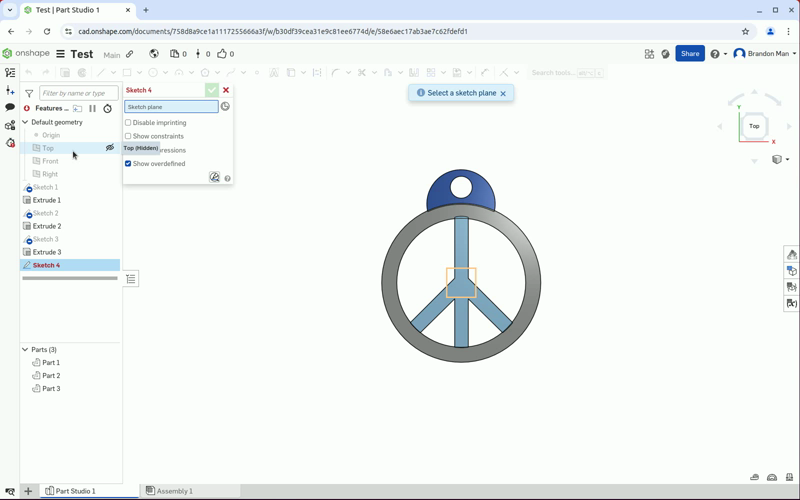
click(73, 150)
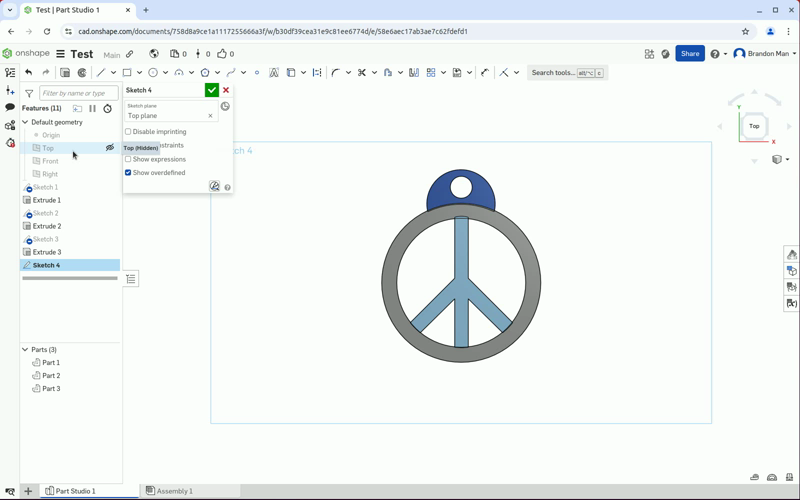
mouse_move(73, 352)
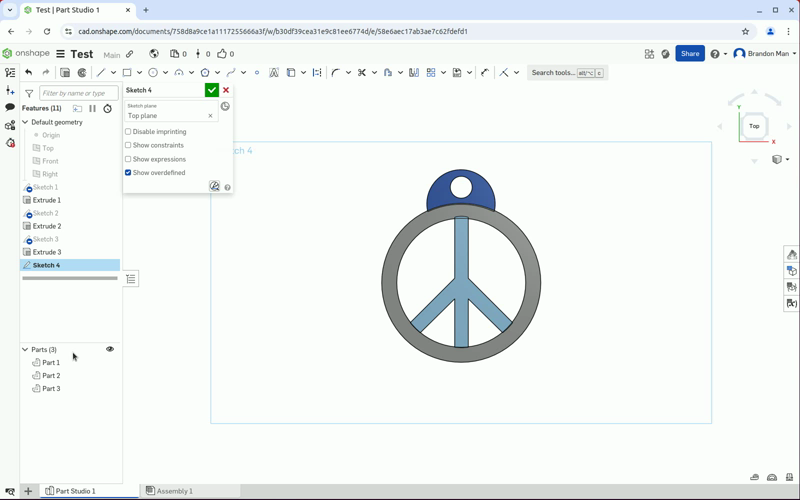
key(y)
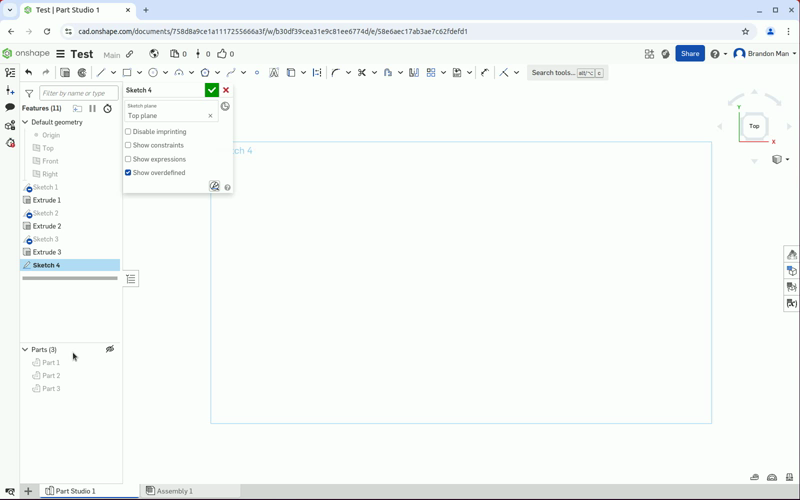
key(a)
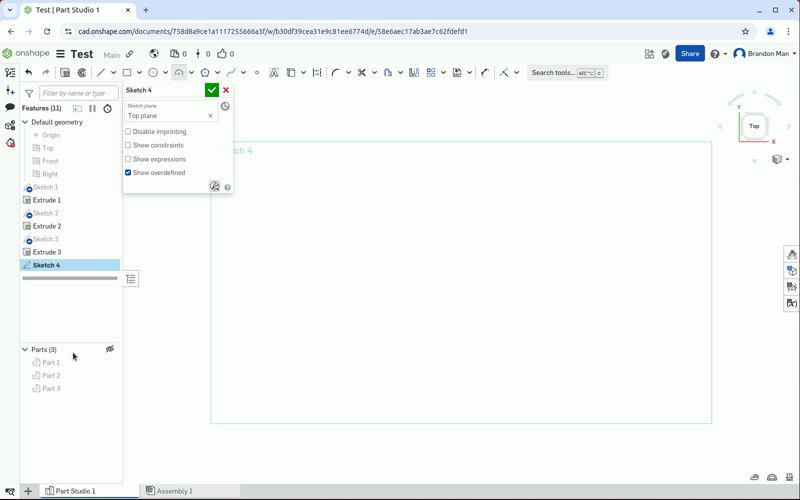
key_down(shift)
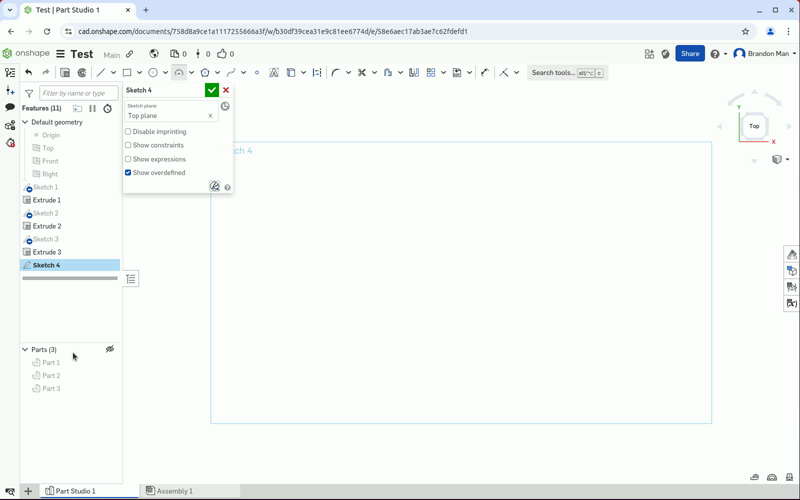
mouse_move(405, 226)
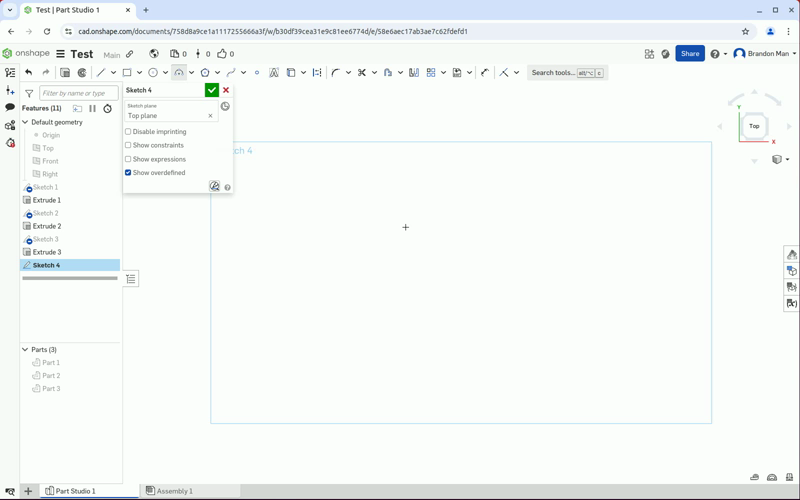
click(405, 226)
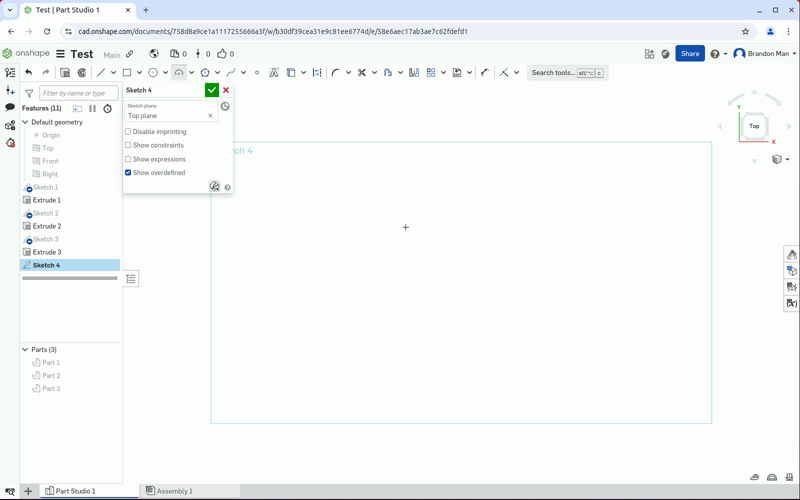
key_up(shift)
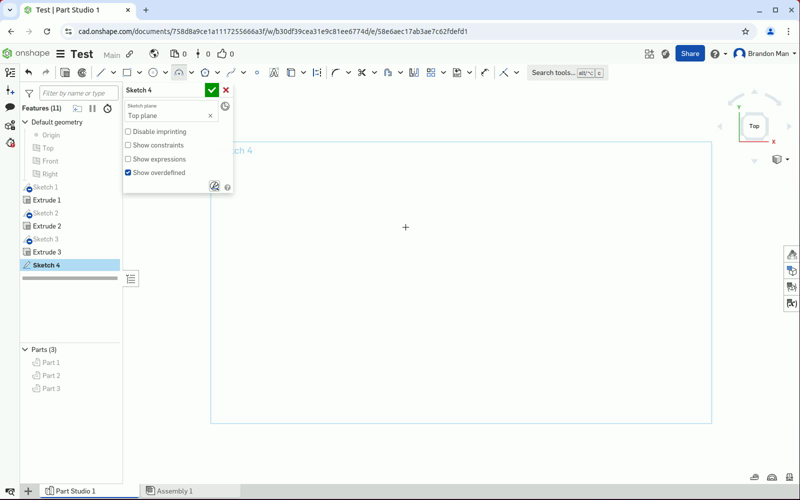
key_down(shift)
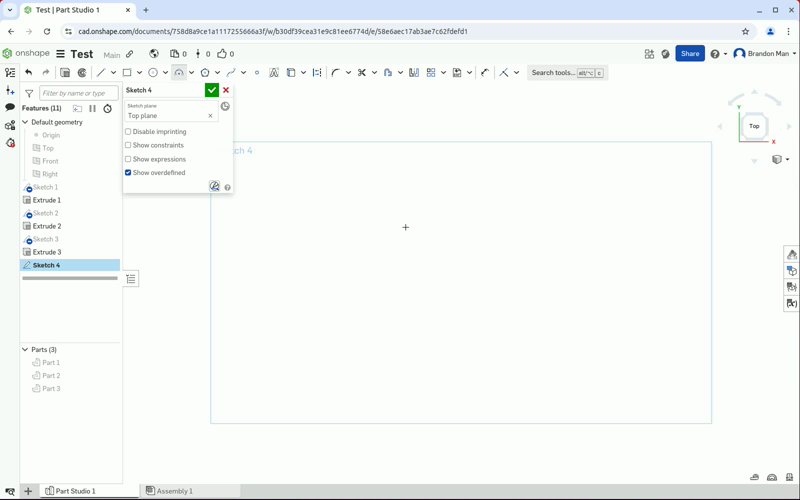
mouse_move(427, 211)
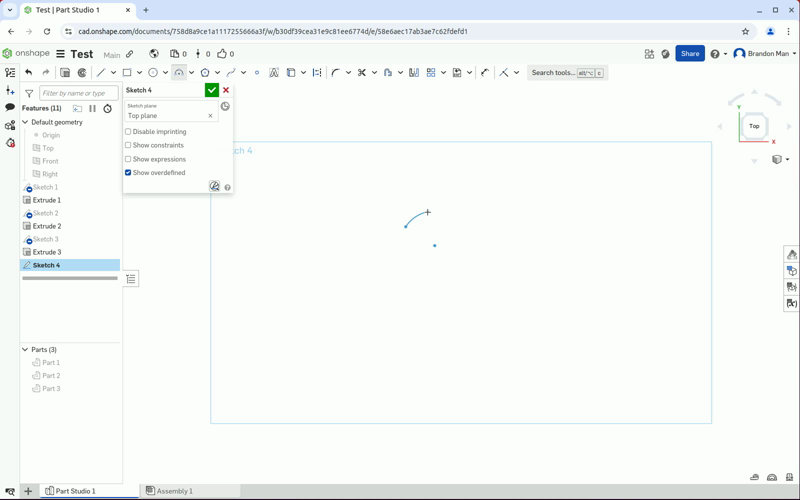
click(427, 211)
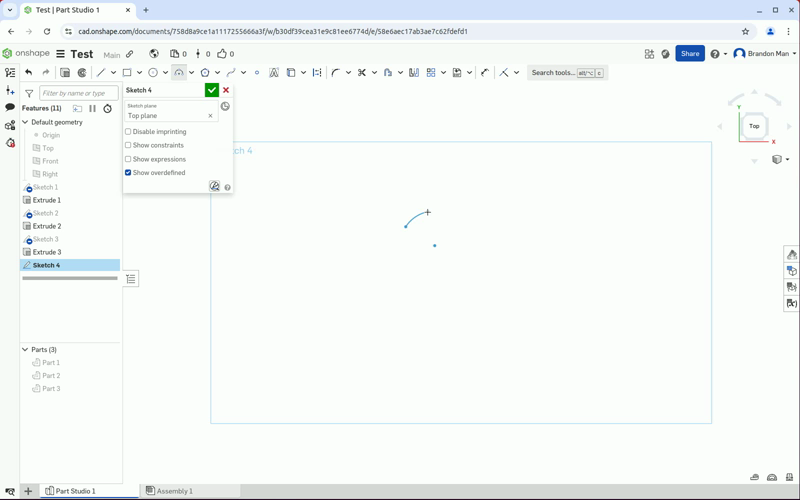
mouse_move(416, 218)
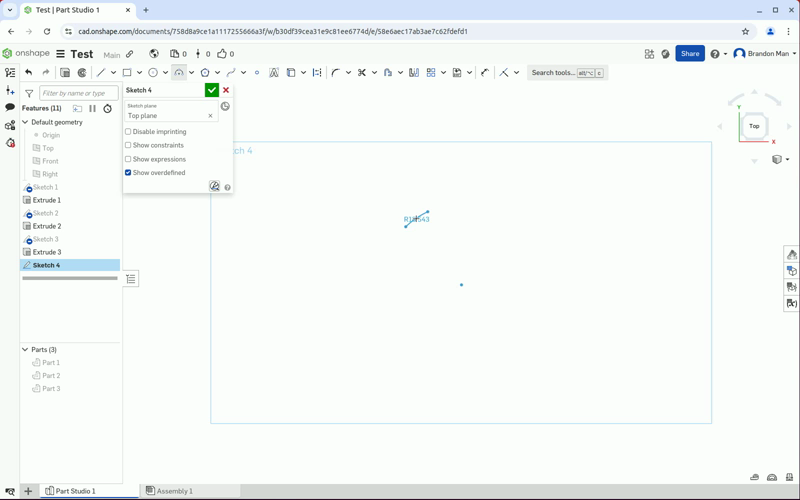
click(416, 218)
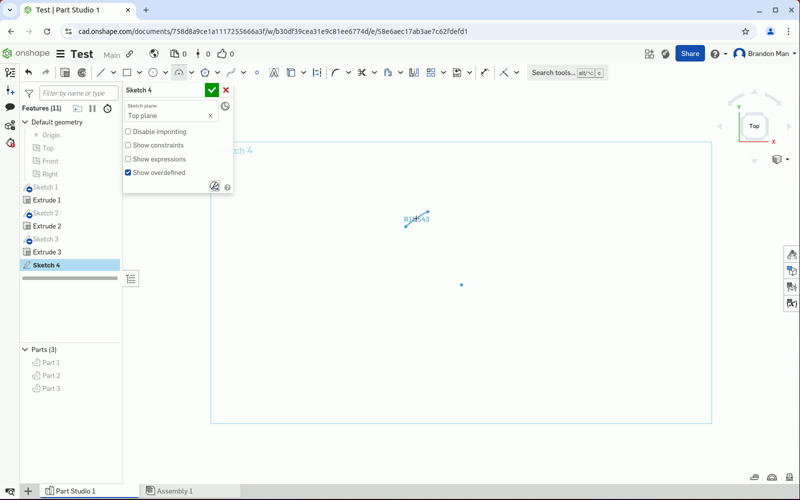
key_up(shift)
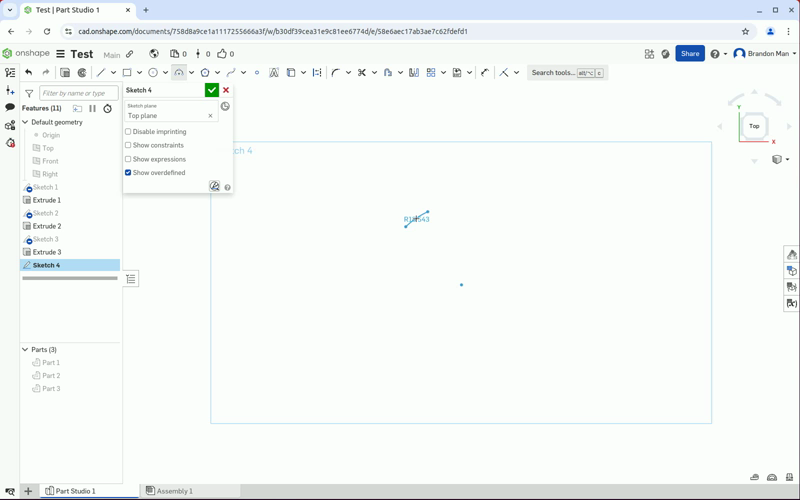
mouse_move(427, 211)
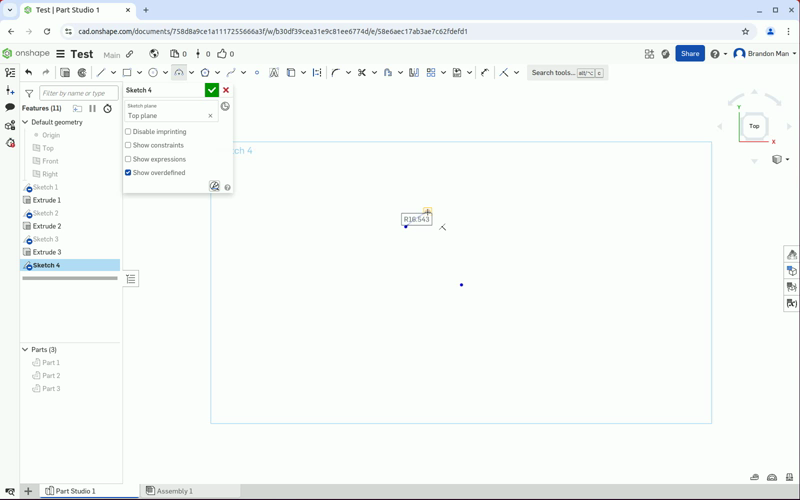
click(427, 211)
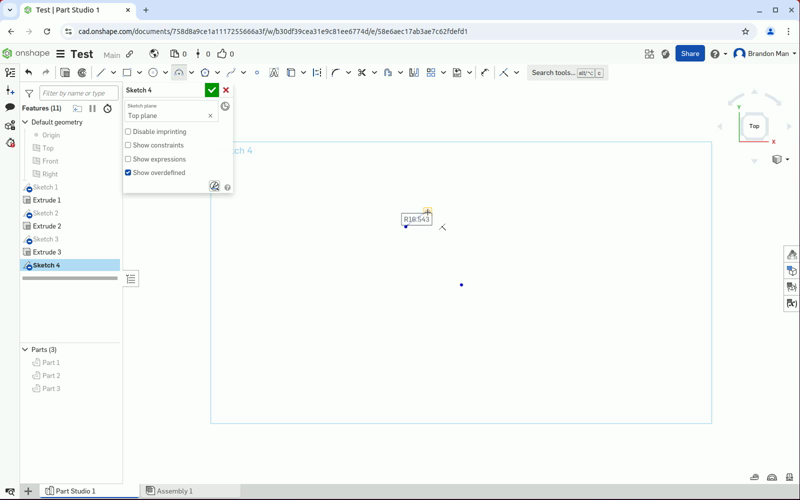
key_down(shift)
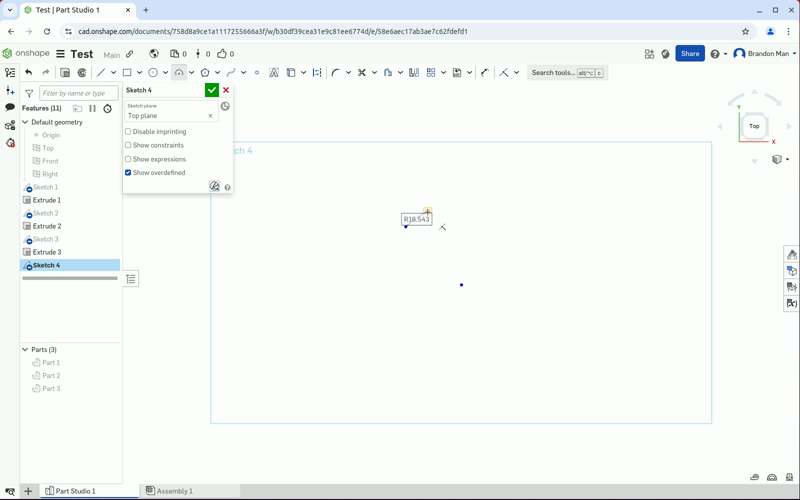
mouse_move(431, 187)
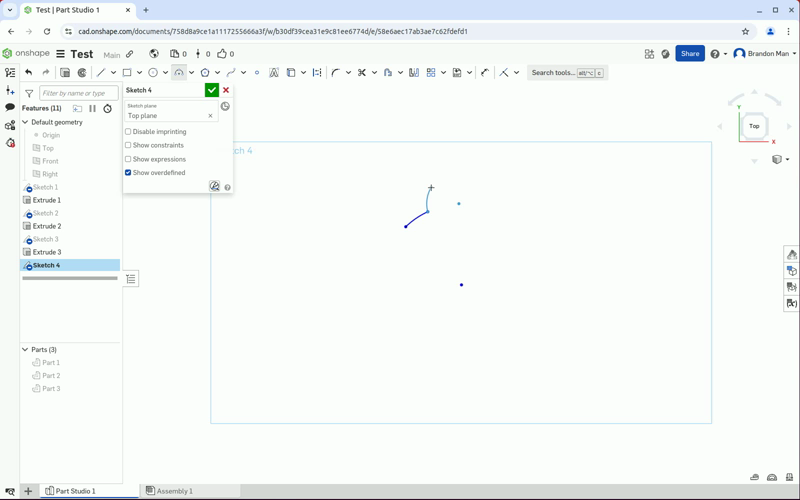
click(431, 187)
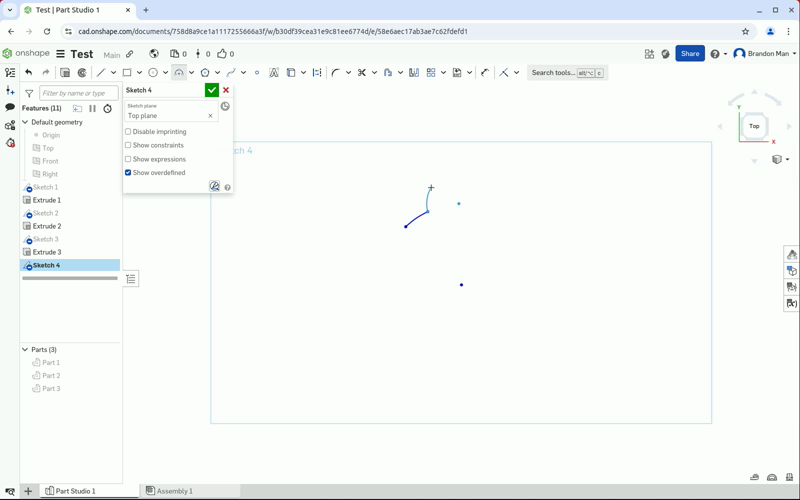
mouse_move(427, 199)
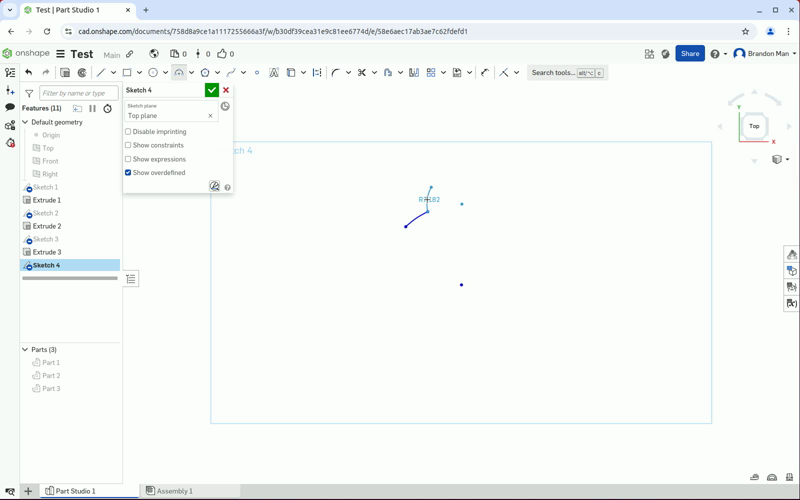
click(427, 199)
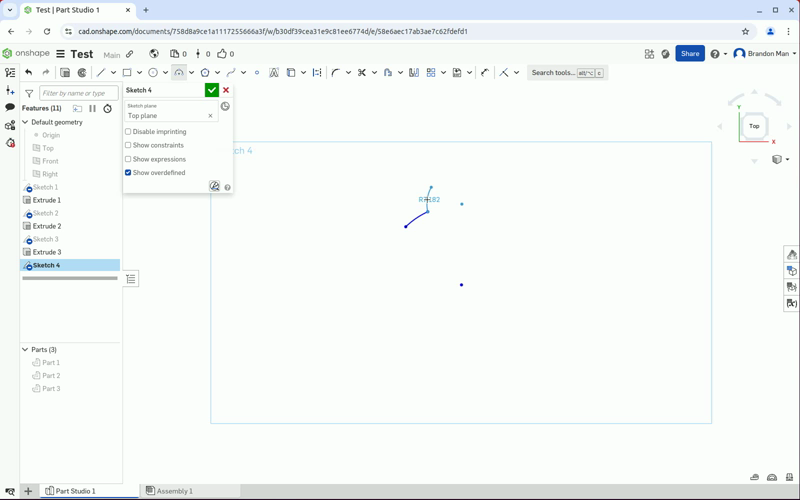
key_up(shift)
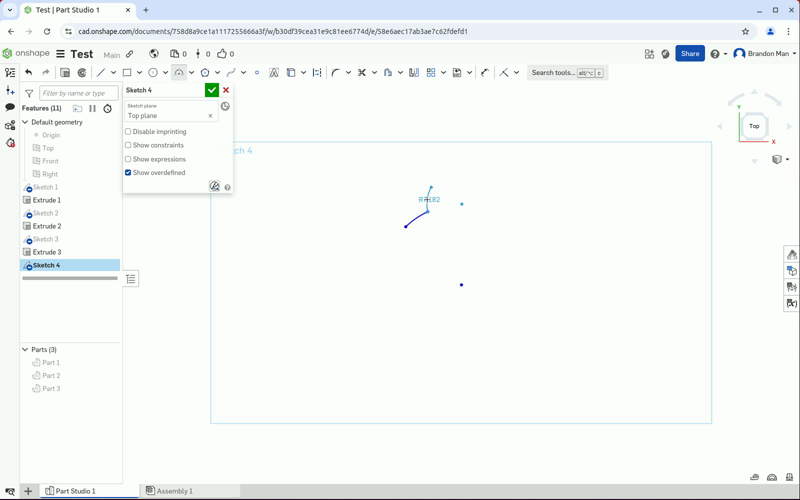
key(esc)
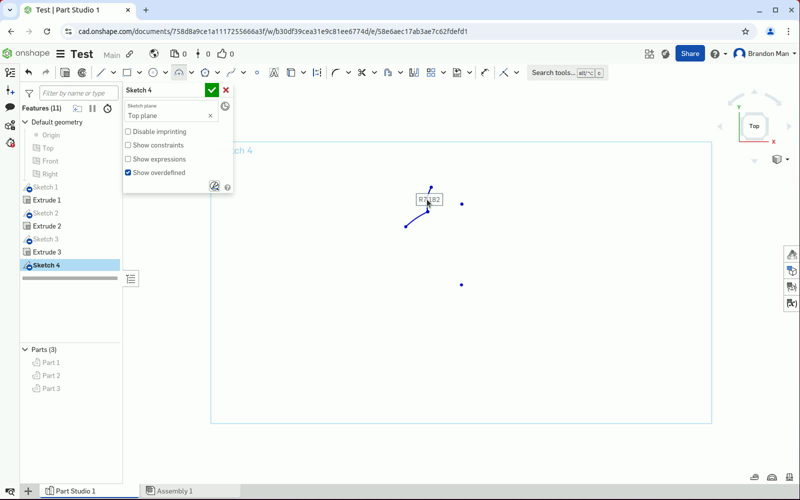
key(l)
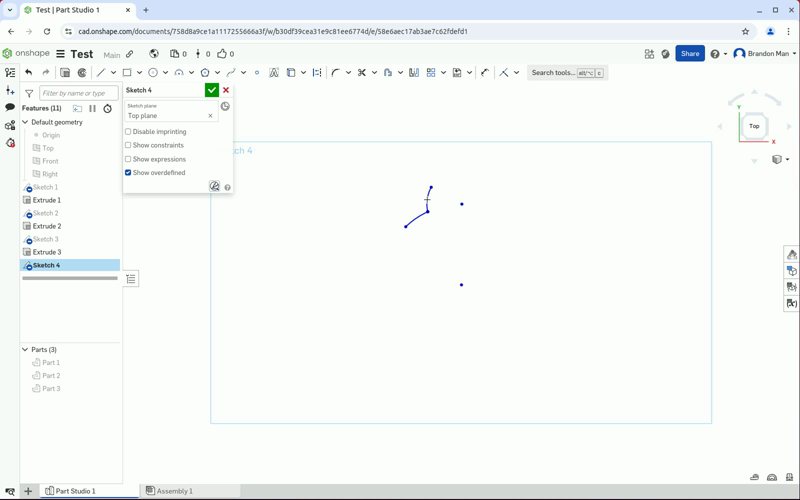
mouse_move(431, 187)
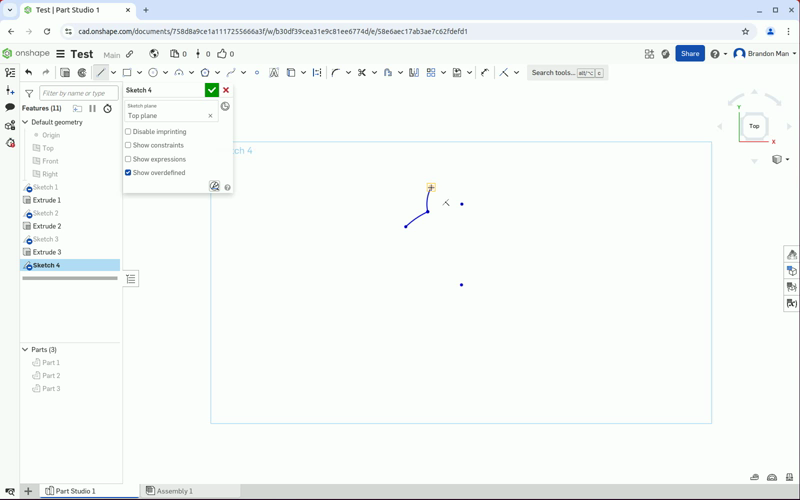
click(431, 187)
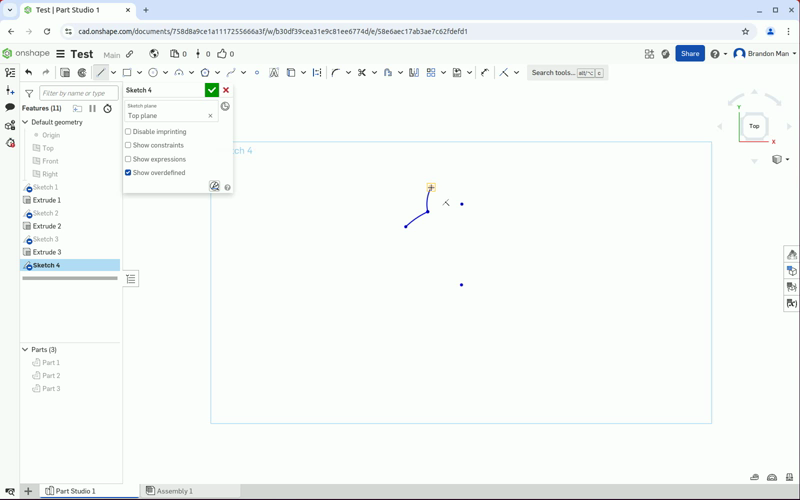
mouse_move(461, 187)
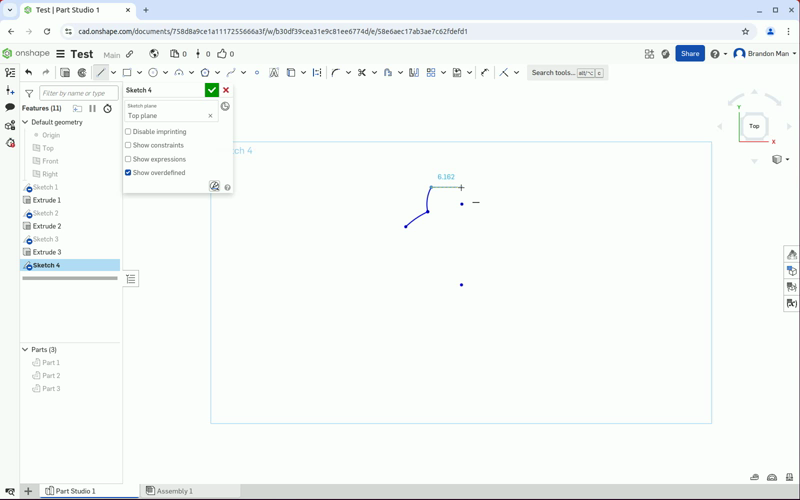
key_down(shift)
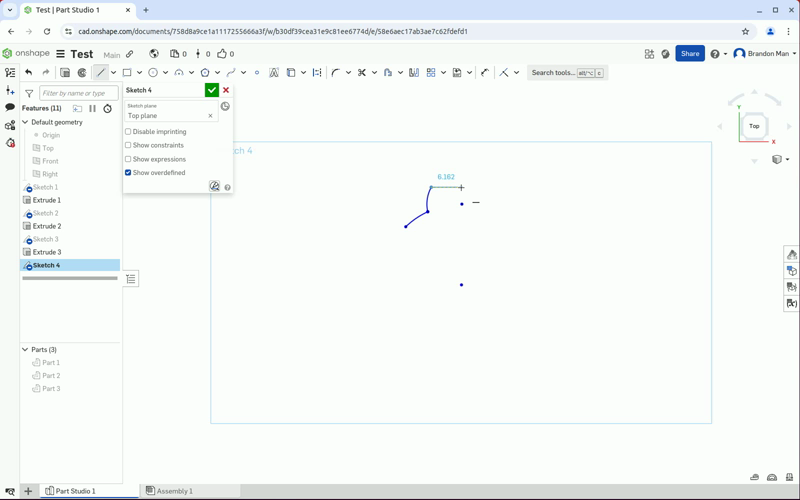
mouse_move(405, 226)
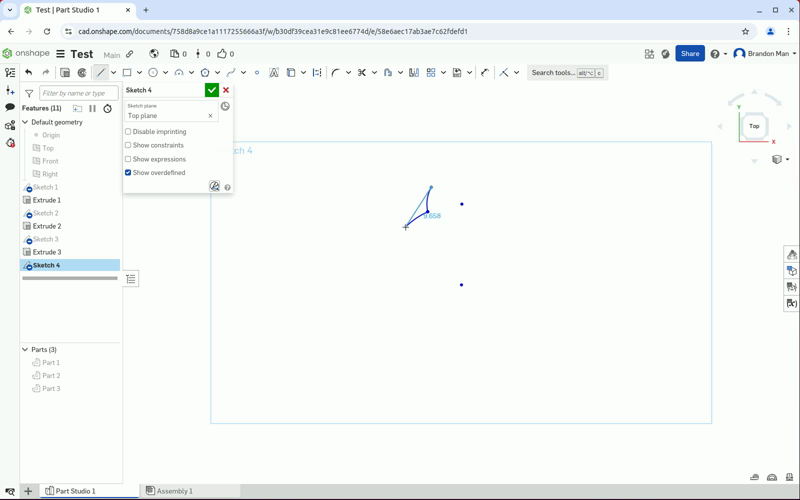
key_up(shift)
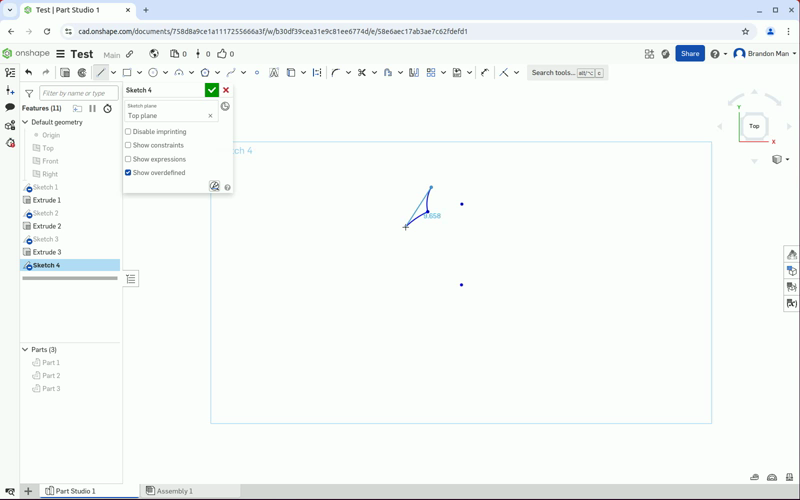
click(405, 226)
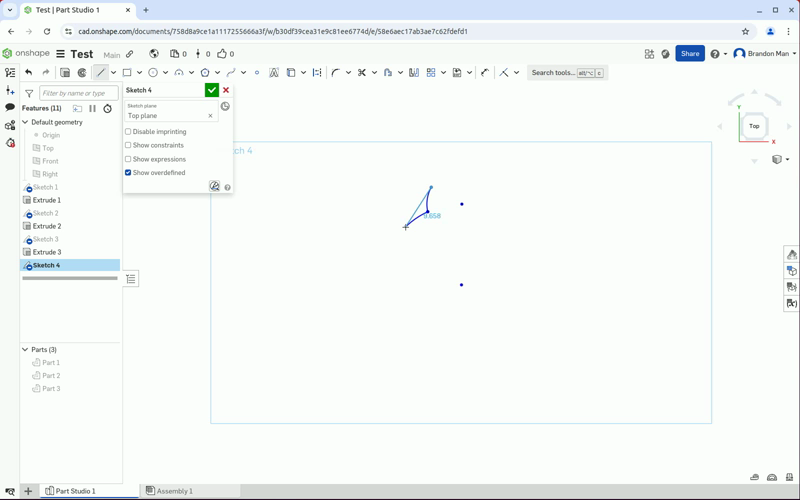
key(esc)
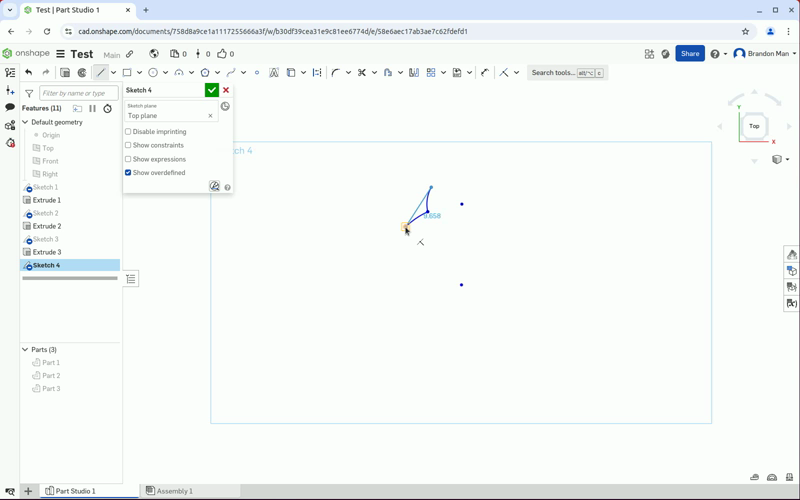
mouse_move(413, 219)
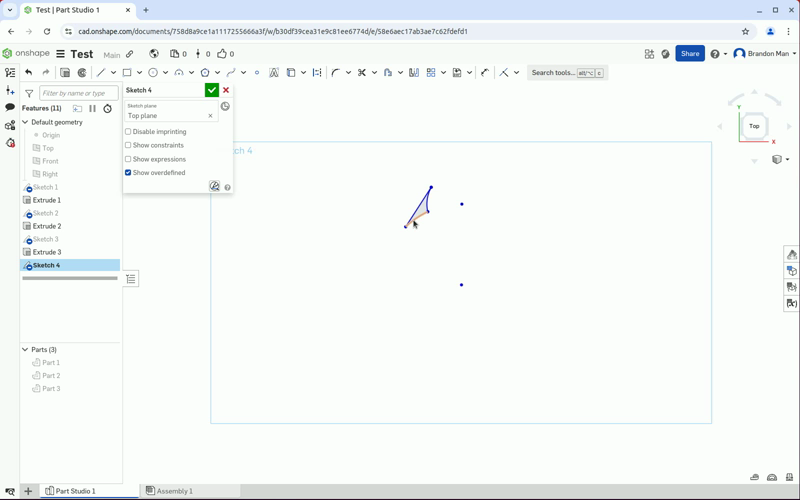
scroll(6)
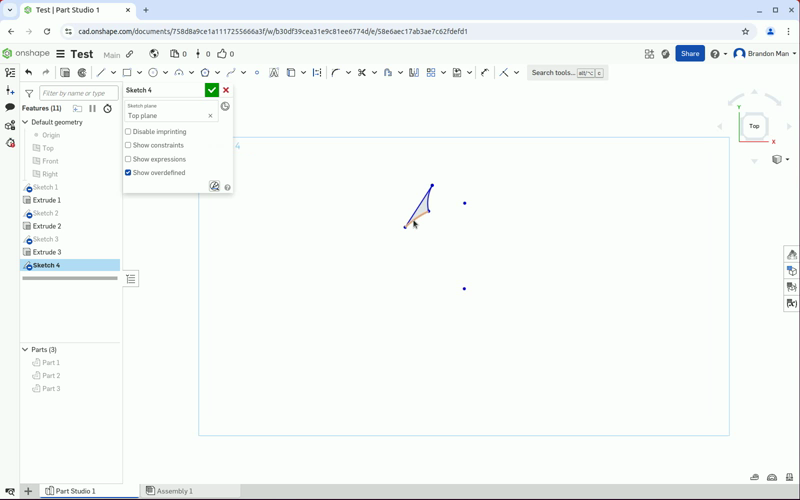
scroll(6)
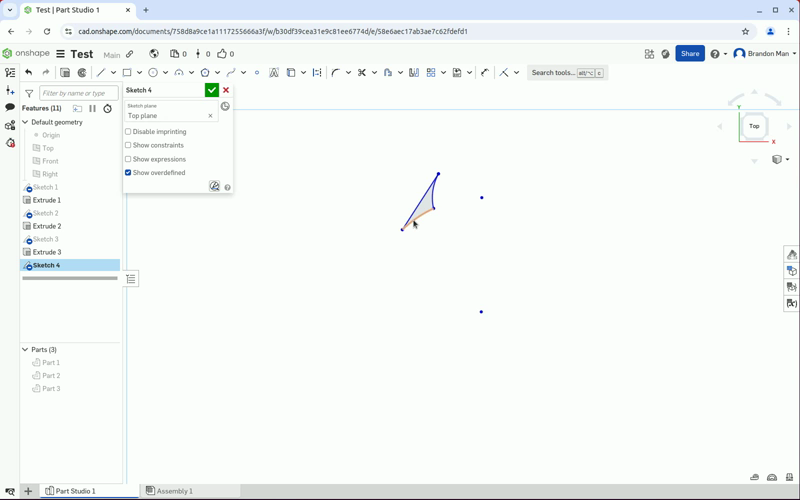
scroll(6)
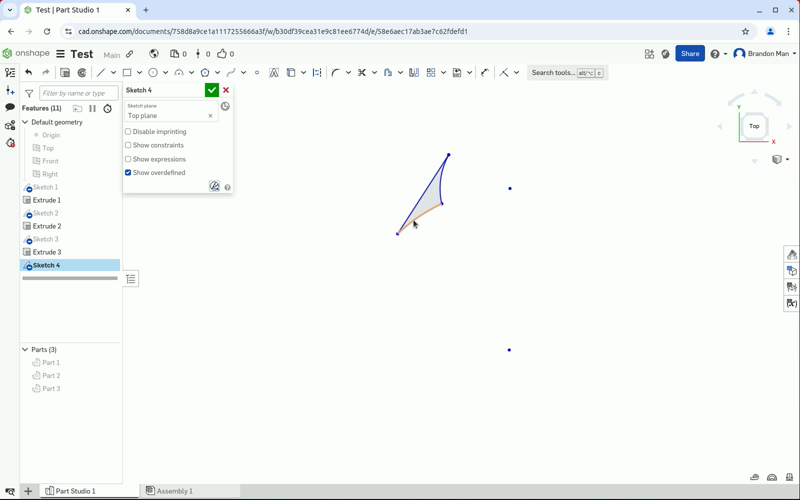
scroll(6)
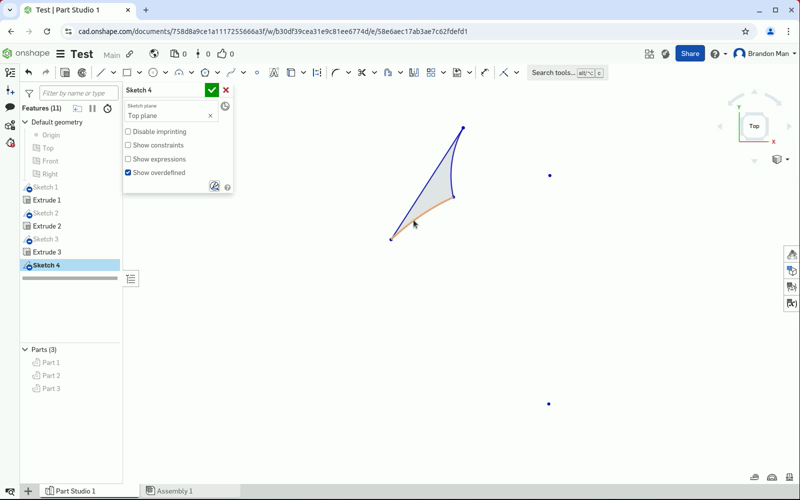
scroll(6)
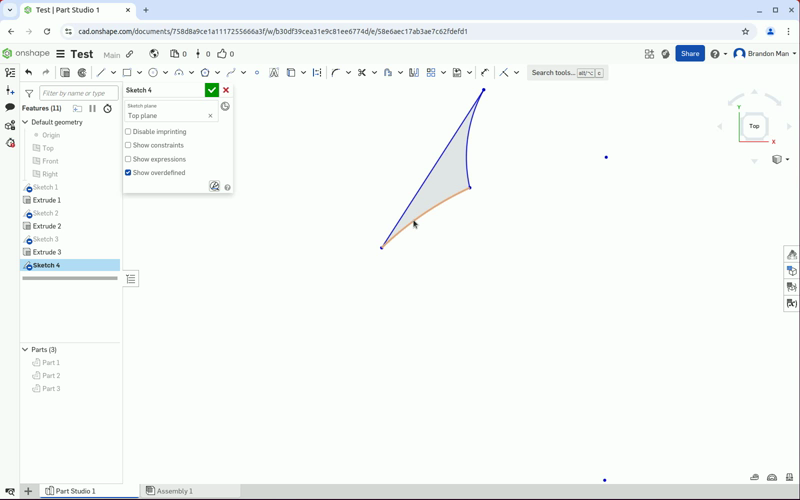
scroll(6)
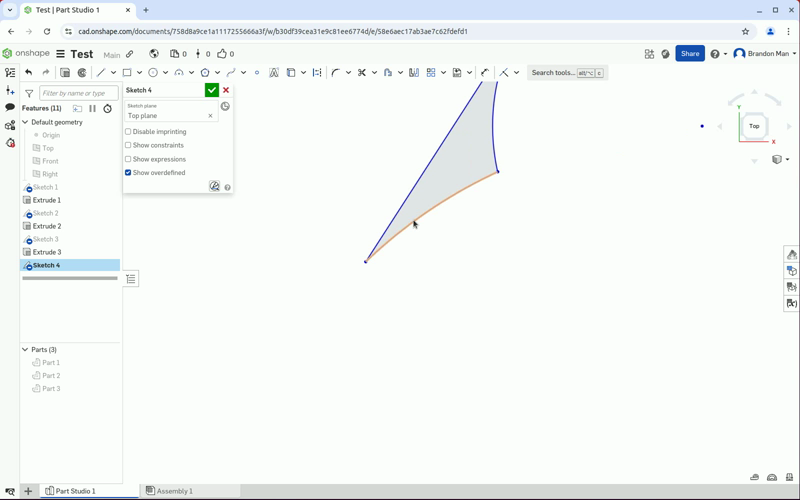
scroll(6)
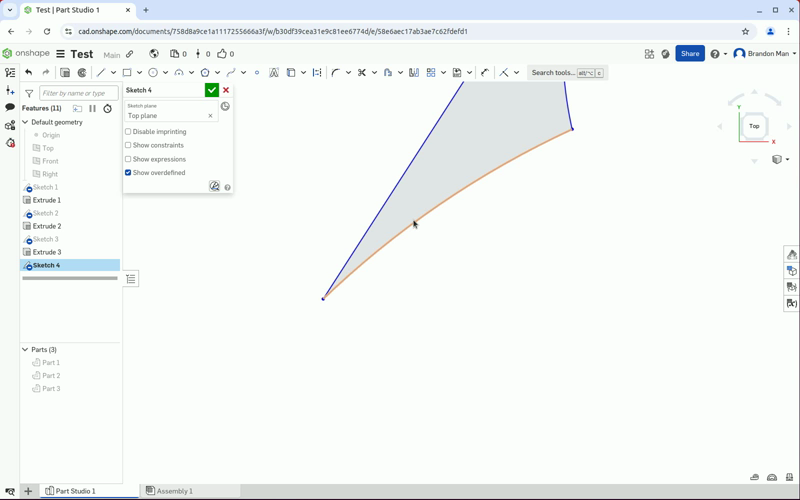
click(413, 219)
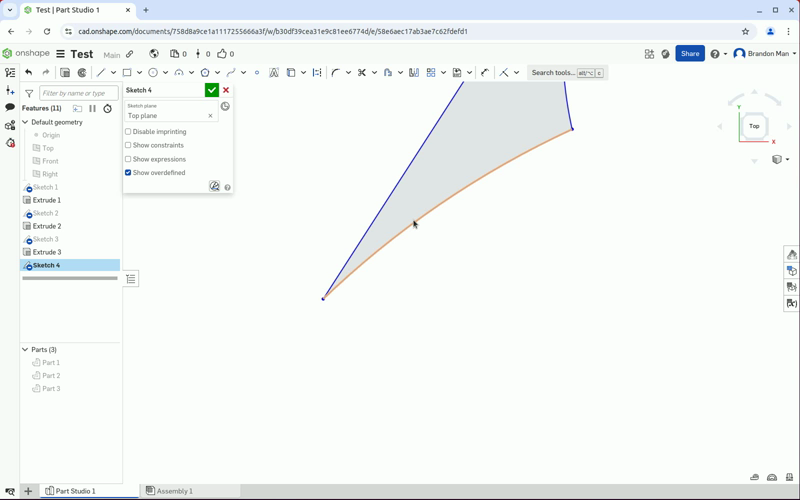
scroll(-6)
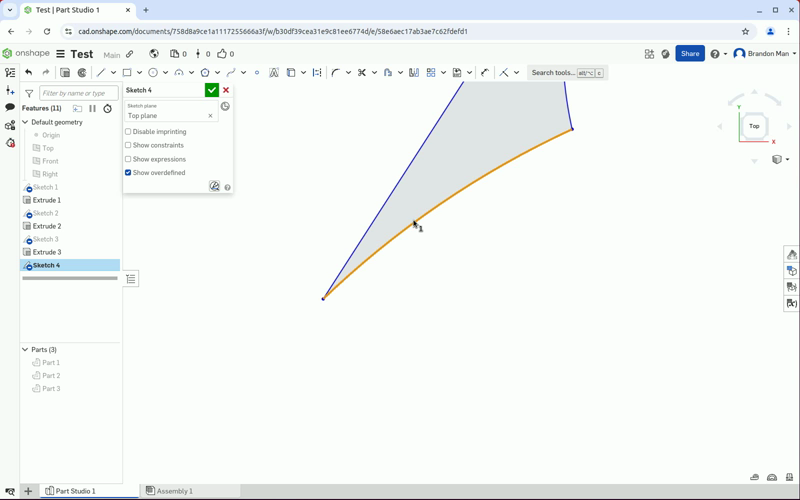
scroll(-6)
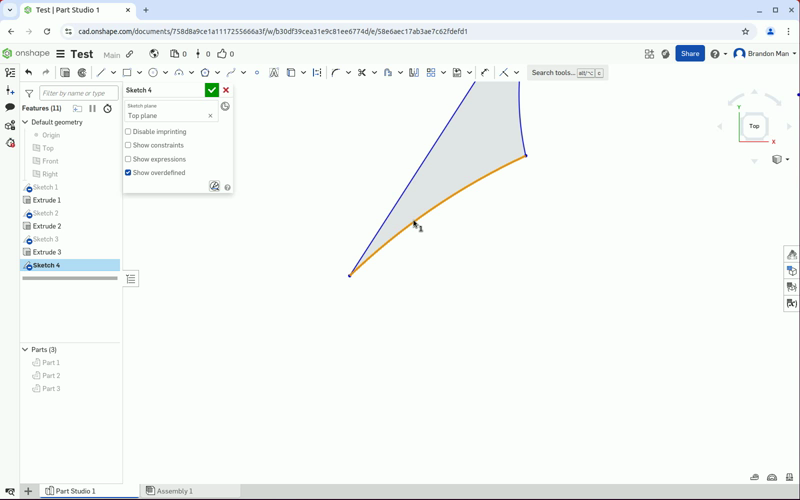
scroll(-6)
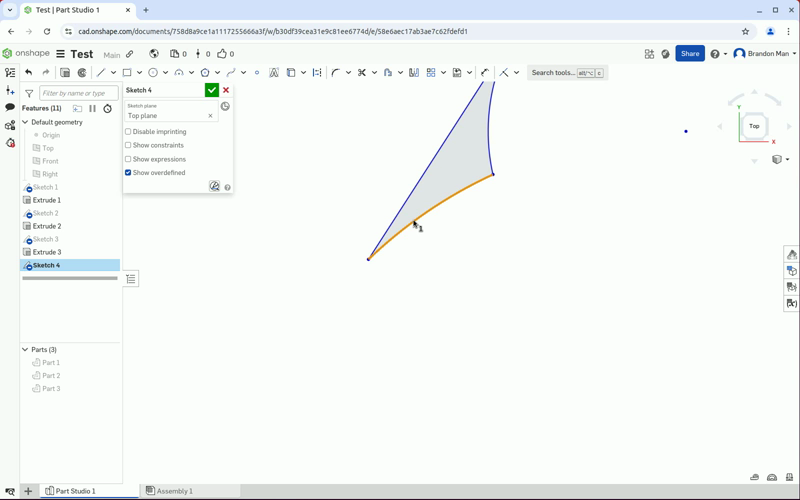
scroll(-6)
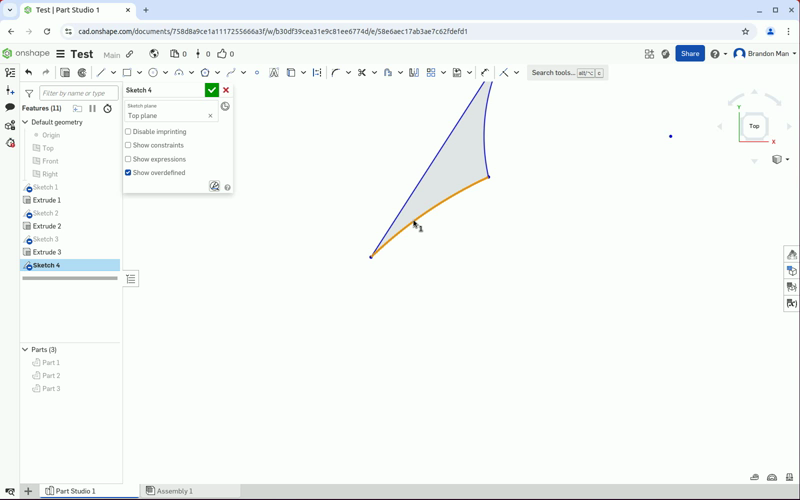
scroll(-6)
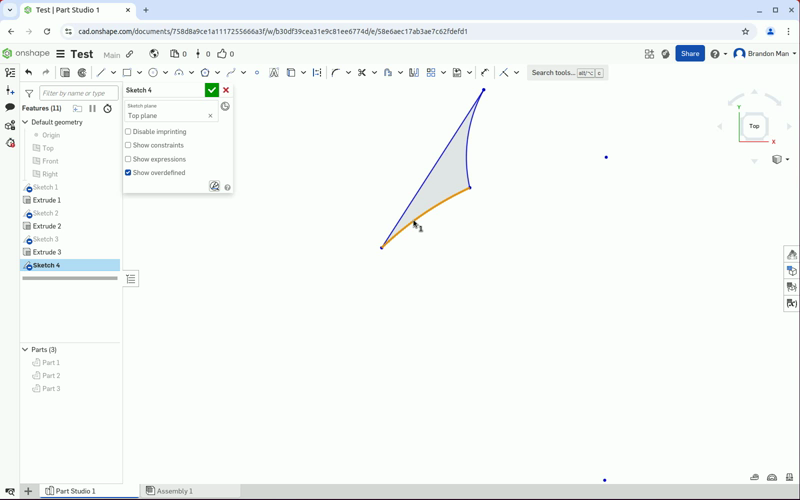
scroll(-6)
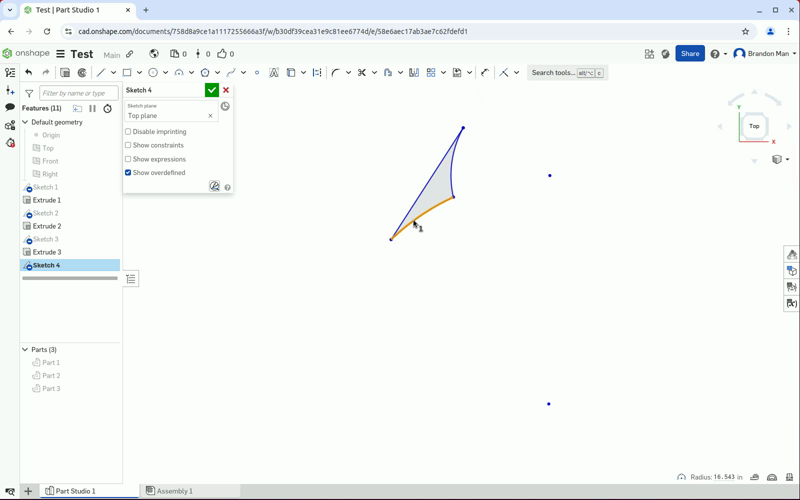
scroll(-6)
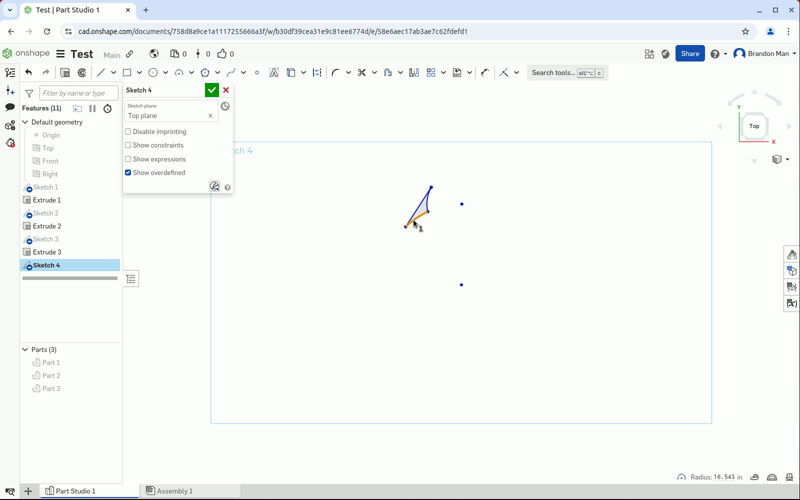
mouse_move(73, 352)
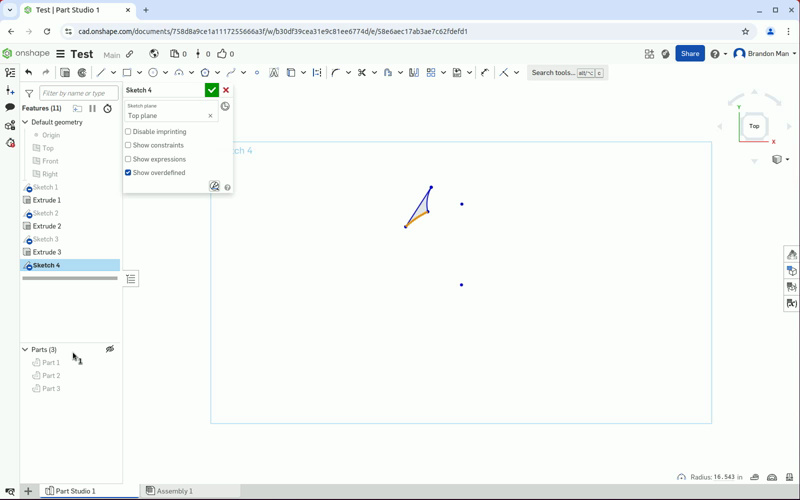
key(shift+y)
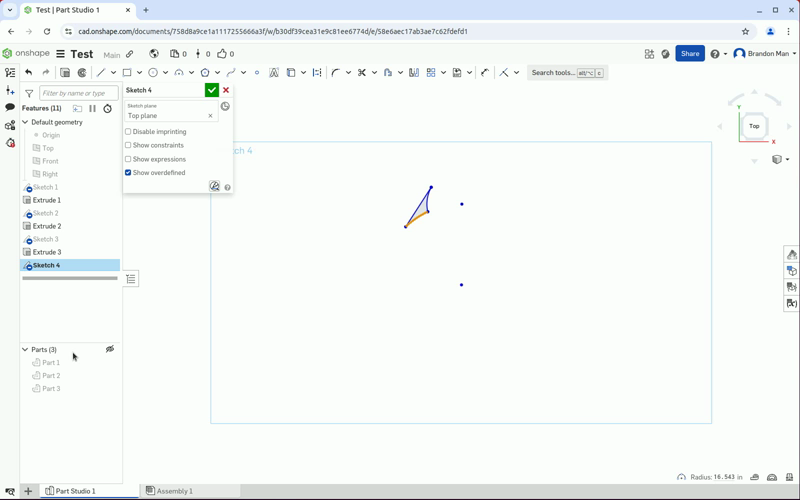
key(shift+e)
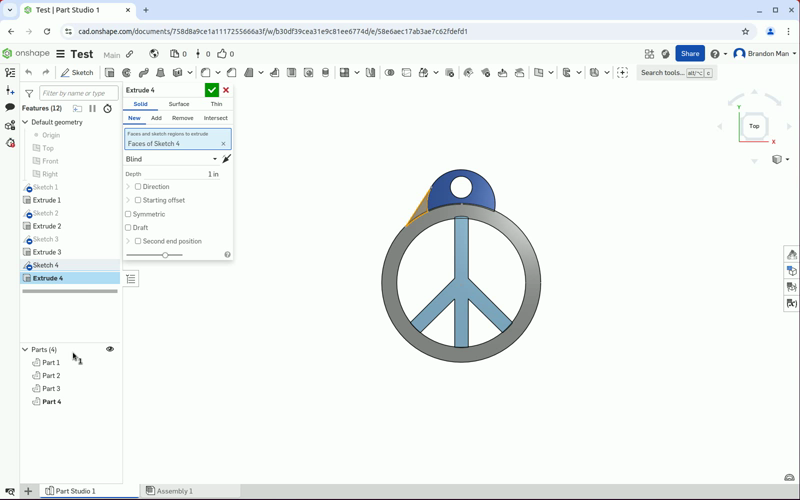
mouse_move(143, 106)
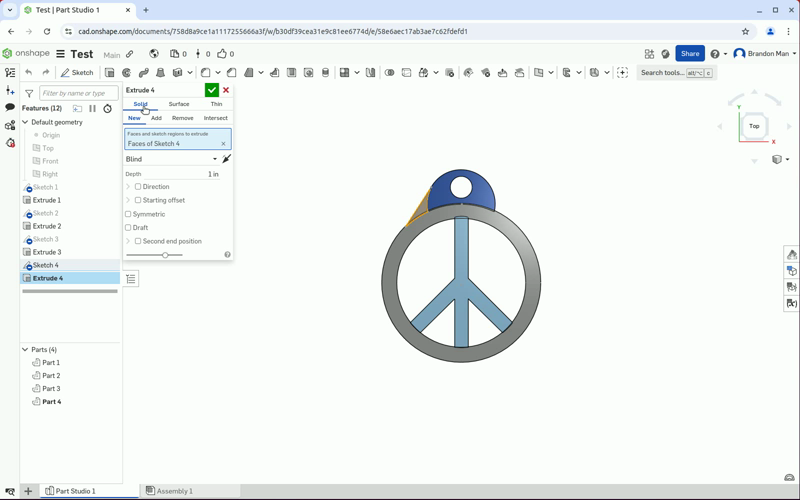
click(143, 106)
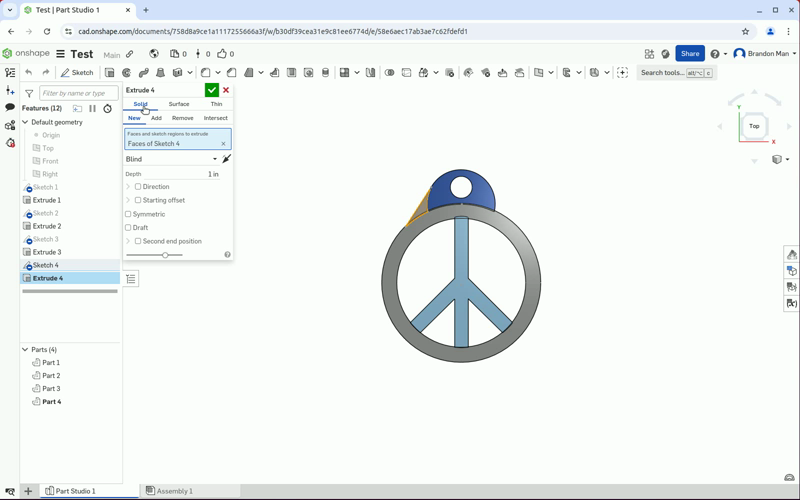
mouse_move(137, 120)
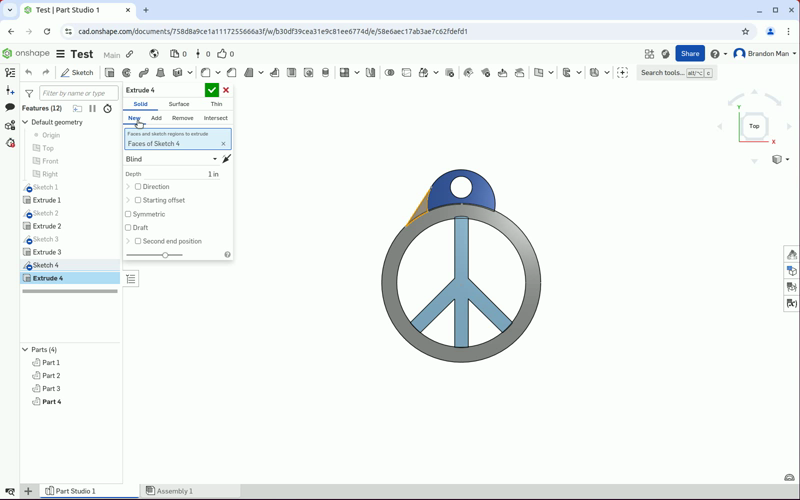
click(137, 120)
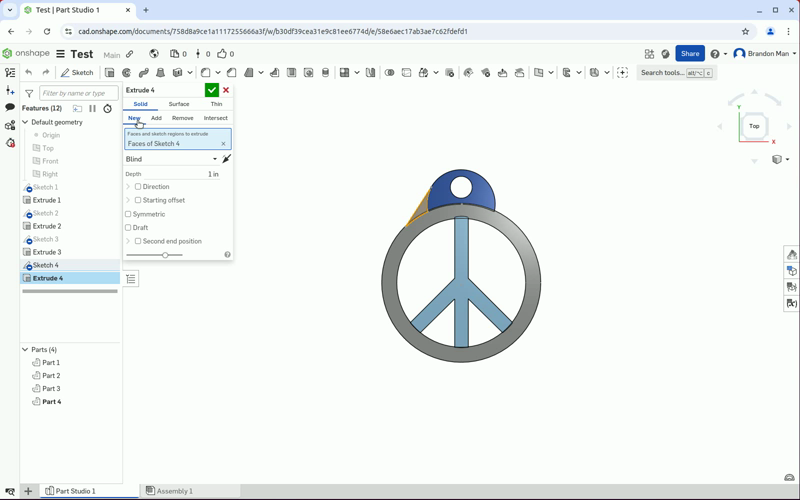
key(tab, 4)
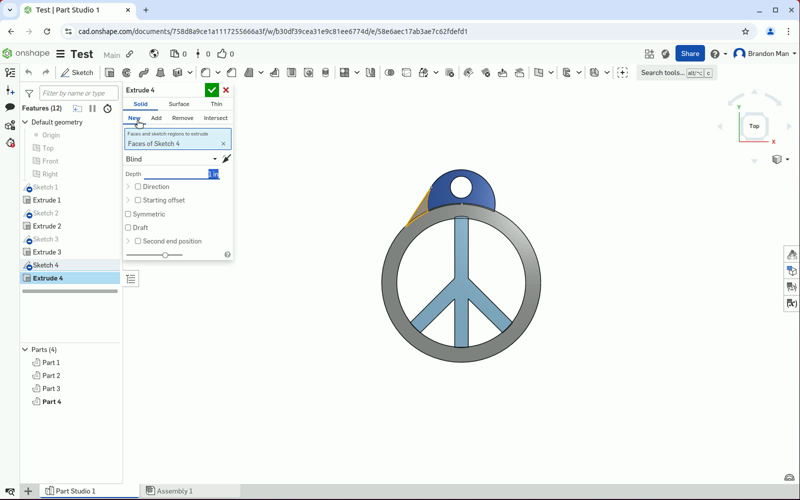
text(3.37)
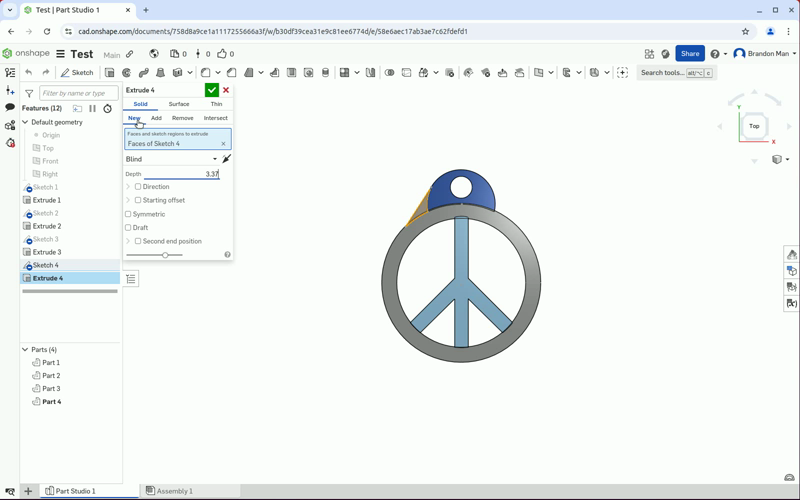
key(enter)
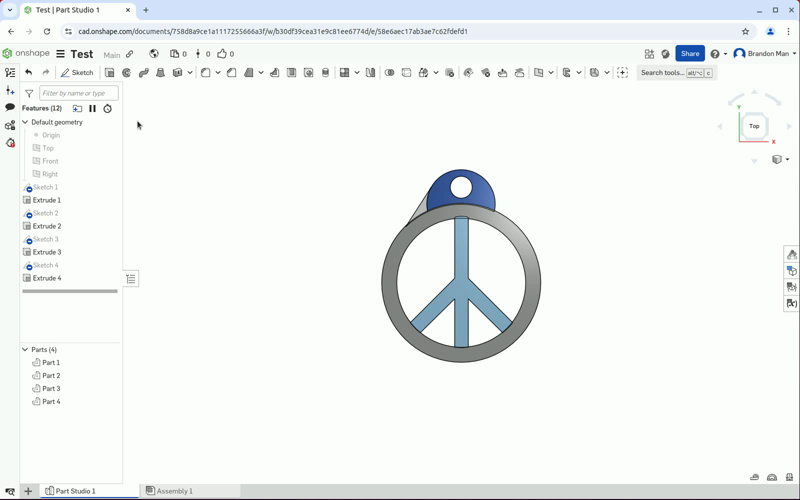
key(shift+h)
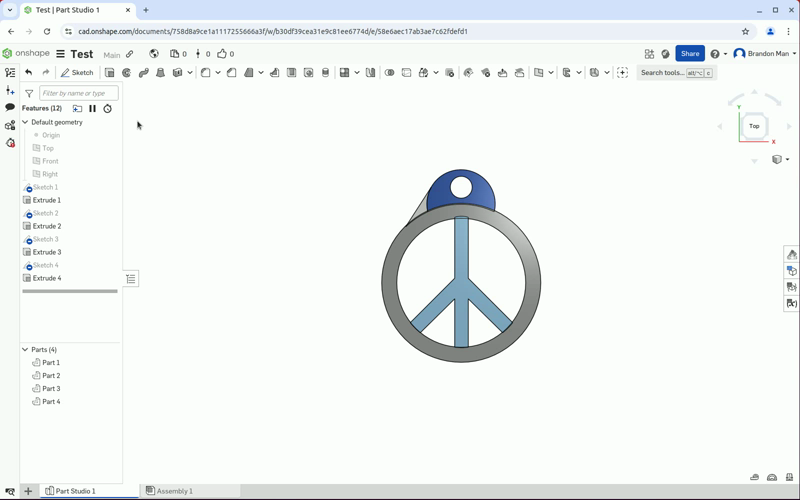
key(shift+h)
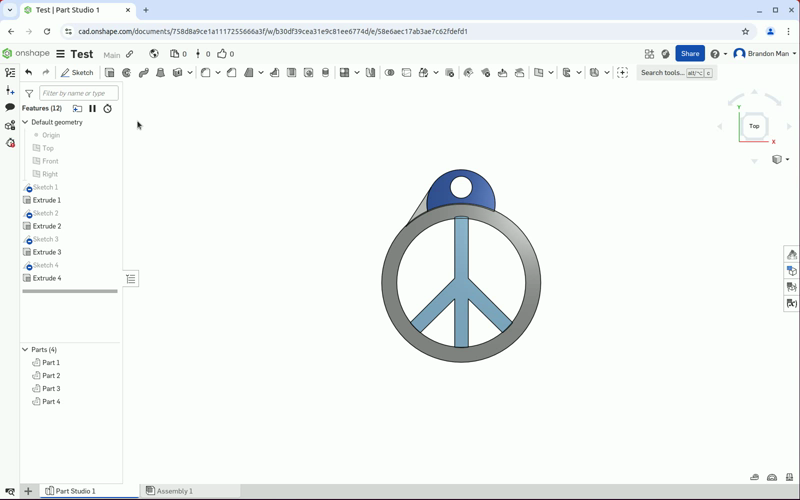
mouse_move(73, 189)
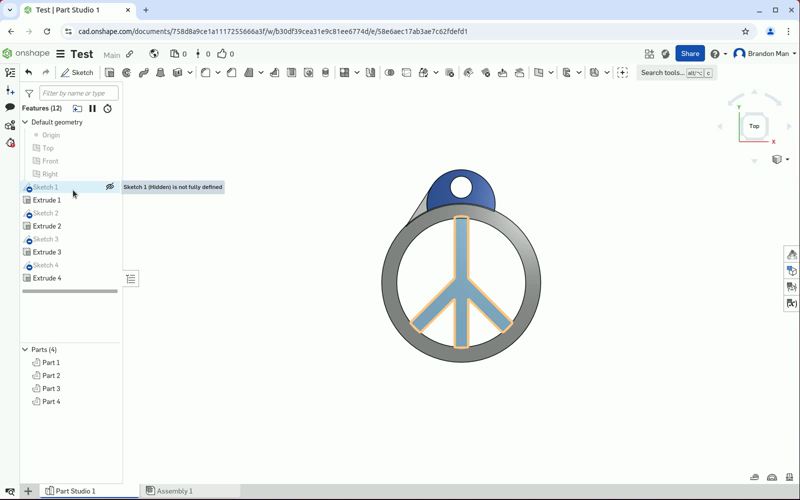
click(73, 189)
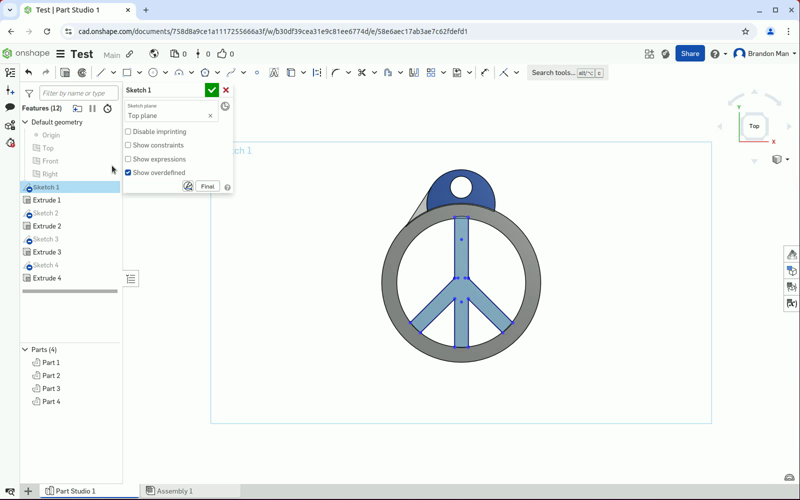
mouse_move(229, 92)
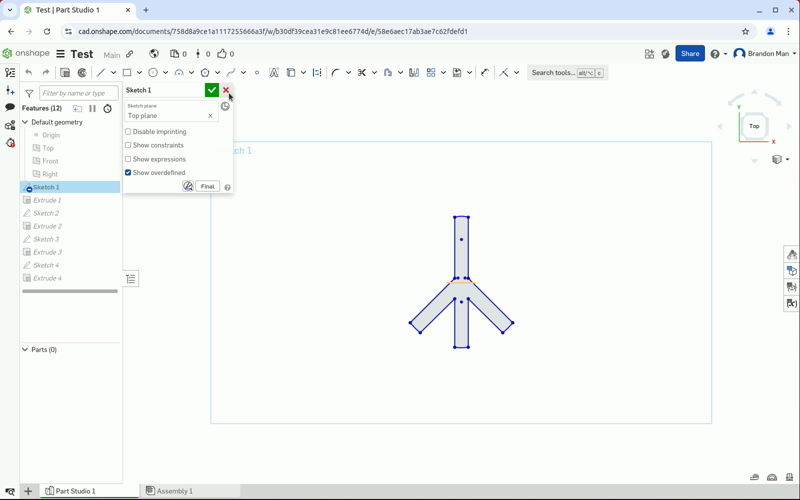
click(229, 92)
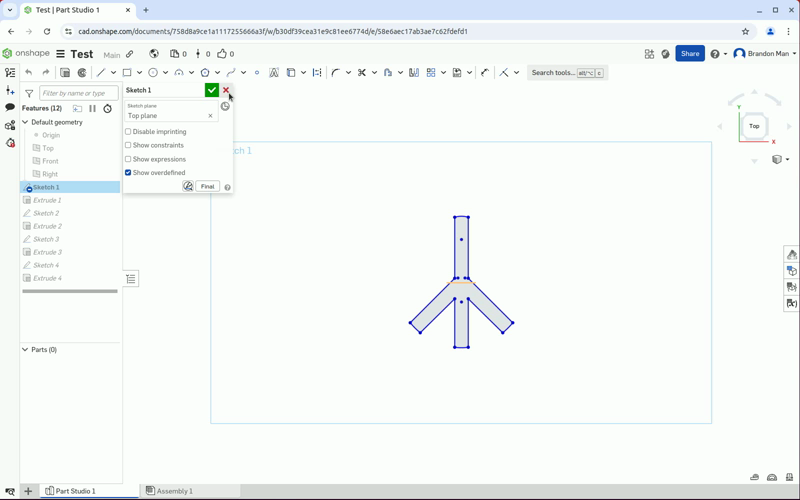
key(shift+s)
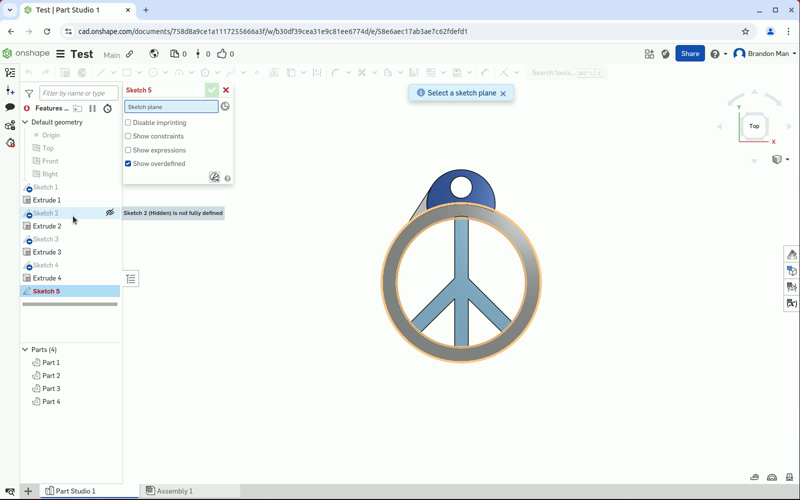
scroll(3)
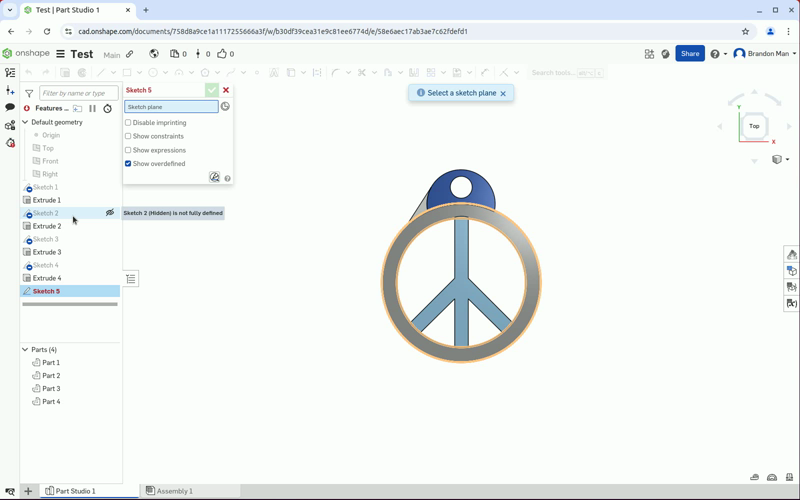
mouse_move(73, 150)
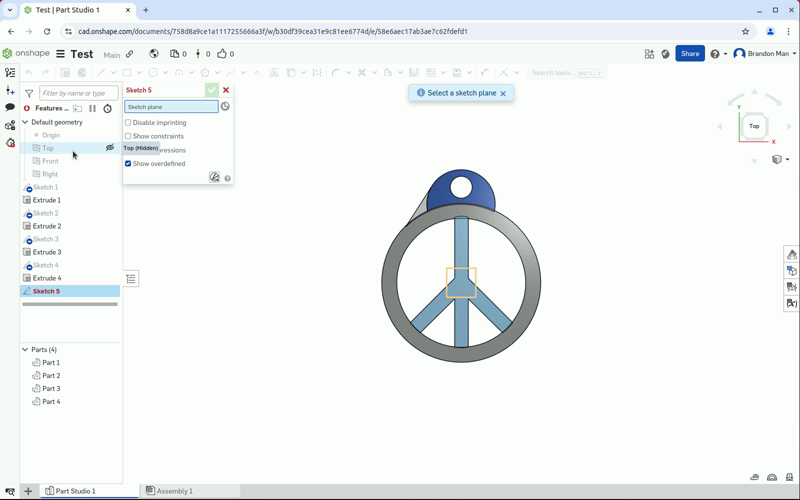
click(73, 150)
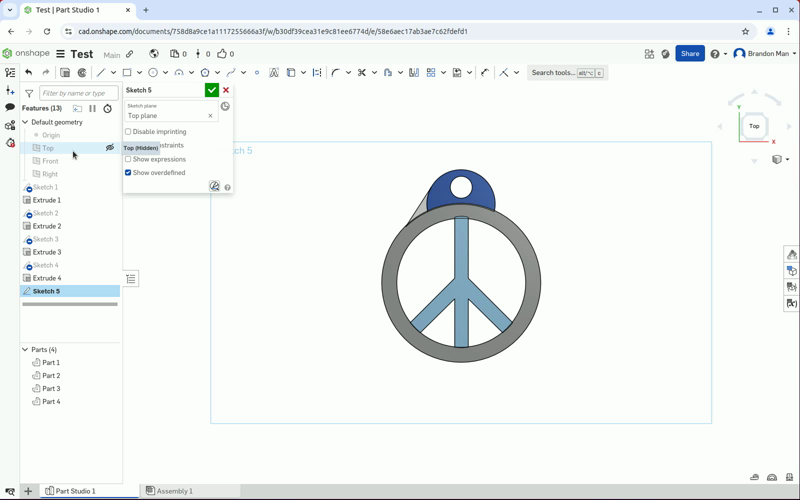
mouse_move(73, 352)
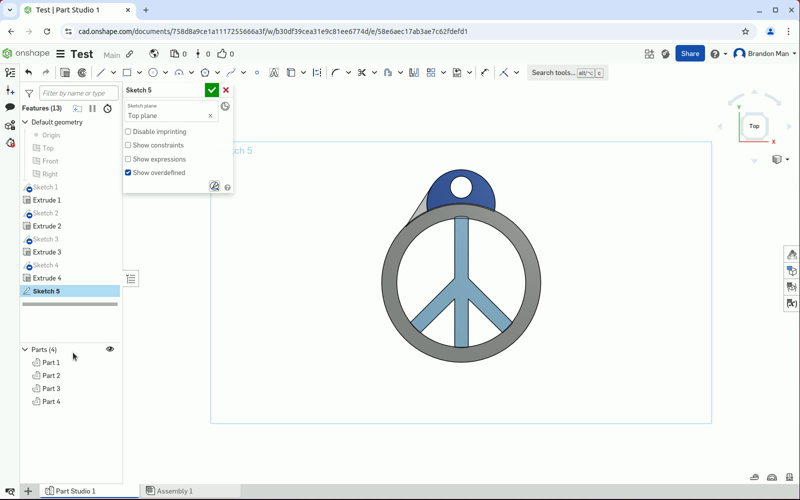
key(y)
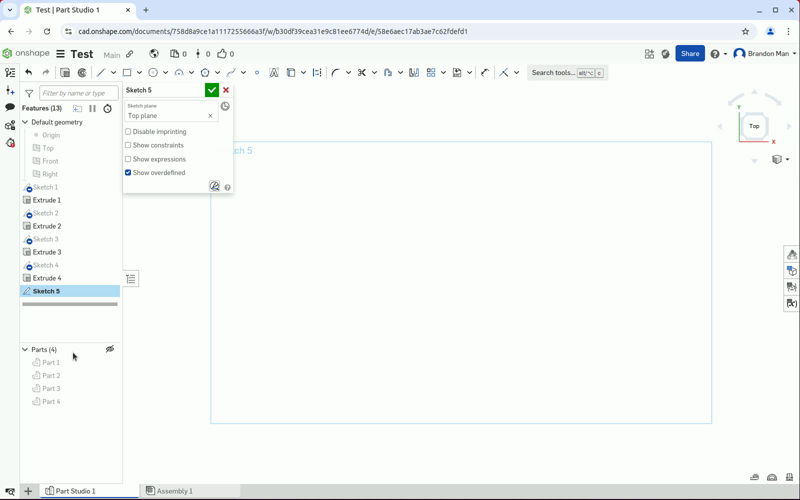
key(a)
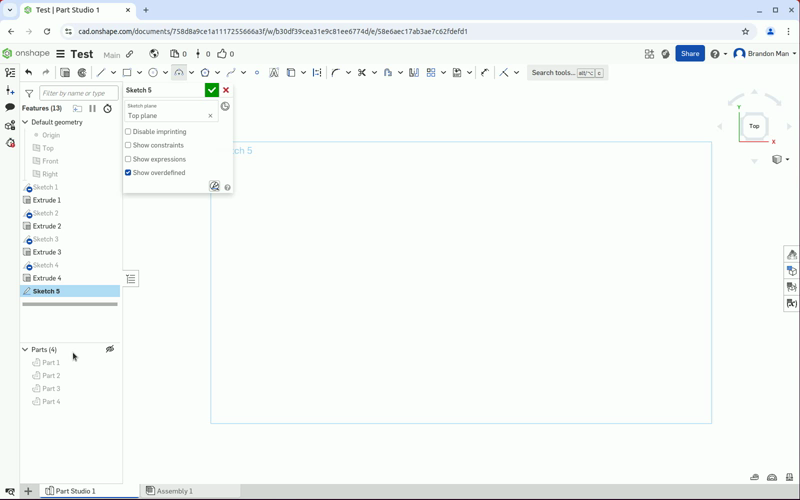
key_down(shift)
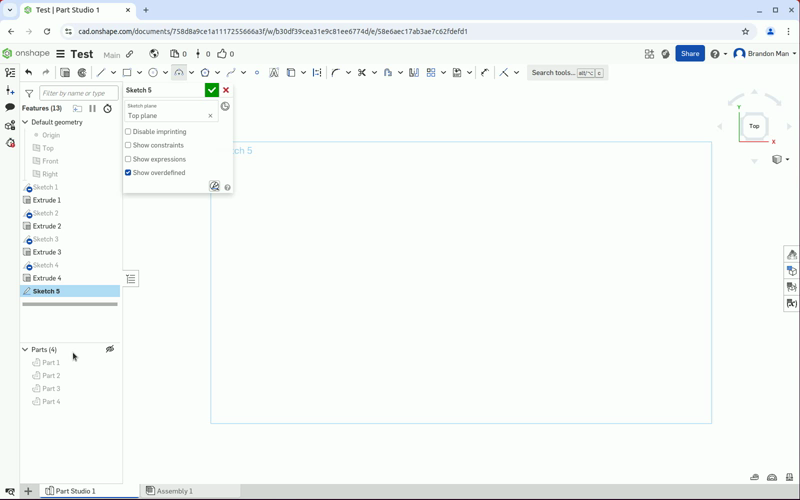
mouse_move(489, 186)
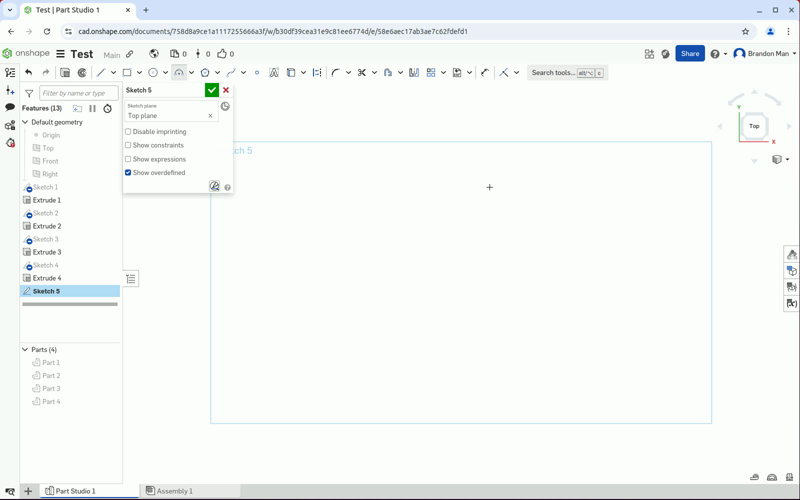
click(489, 186)
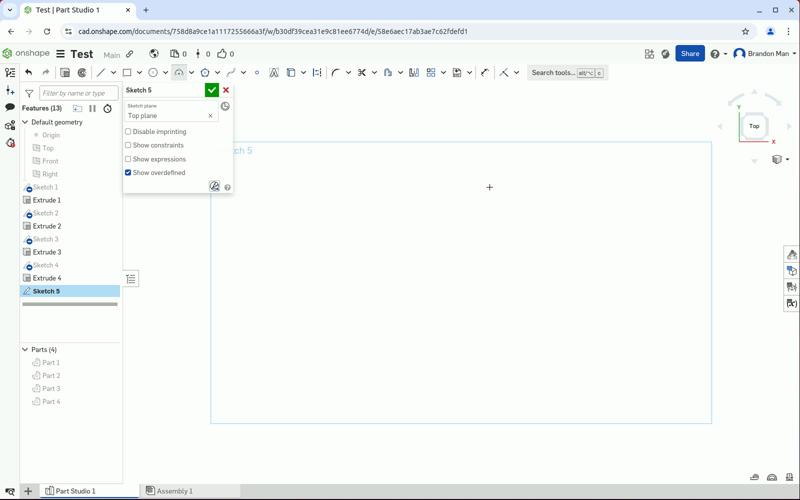
key_up(shift)
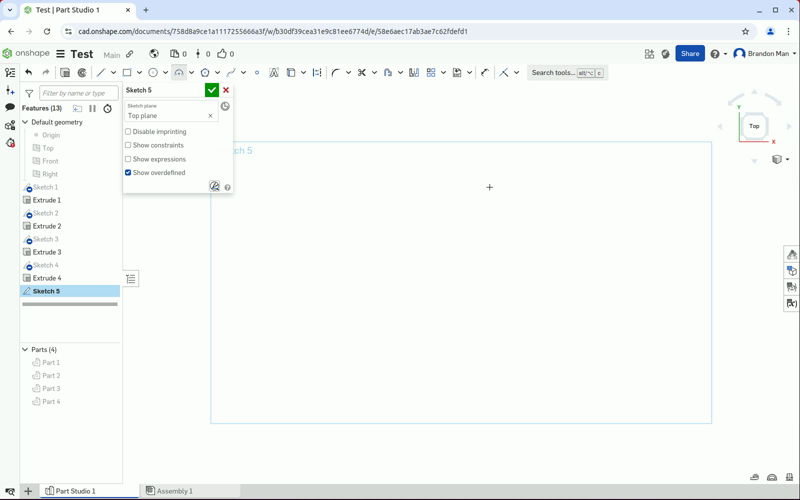
key_down(shift)
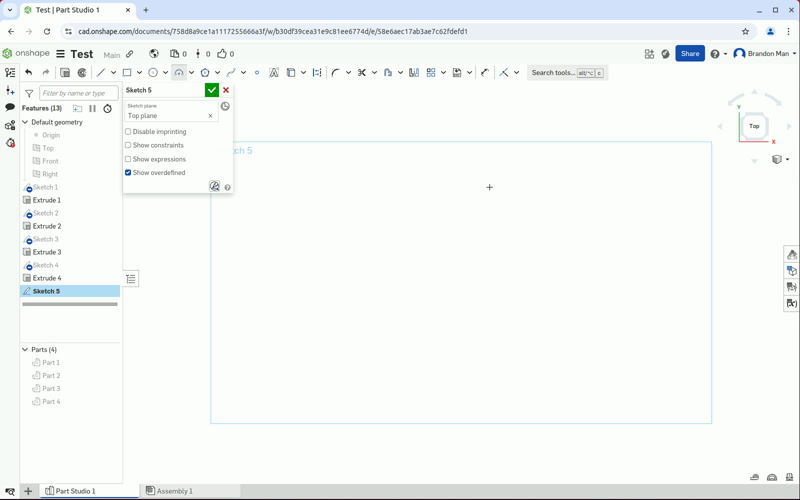
mouse_move(493, 211)
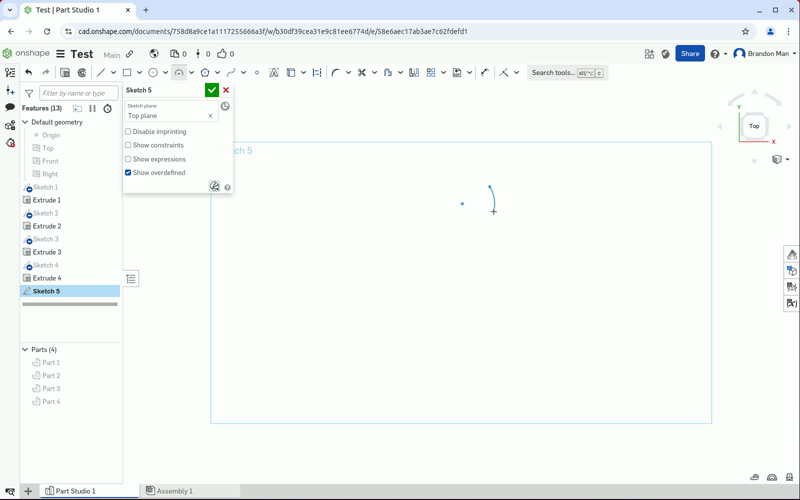
click(493, 211)
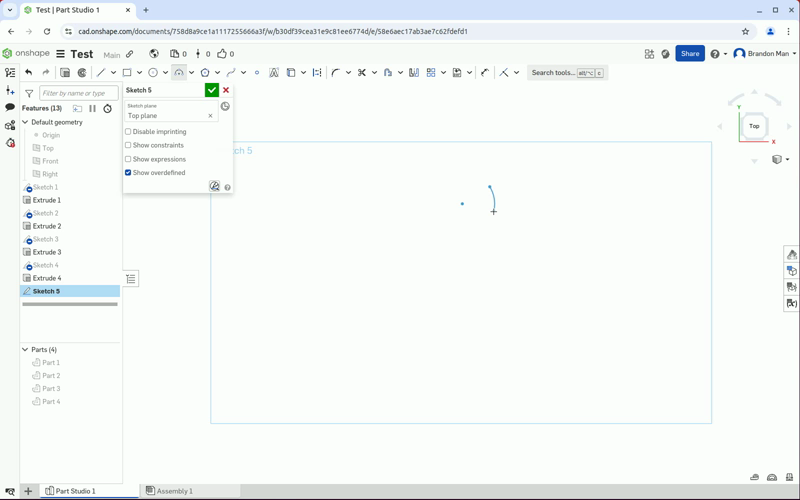
mouse_move(494, 198)
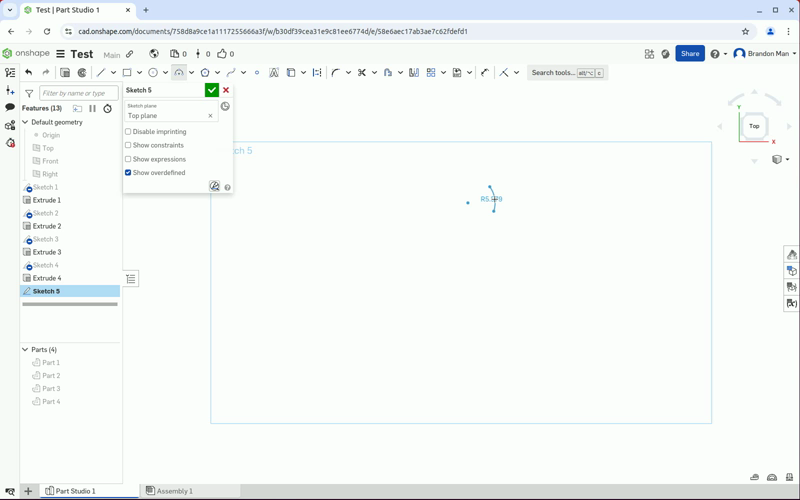
click(494, 198)
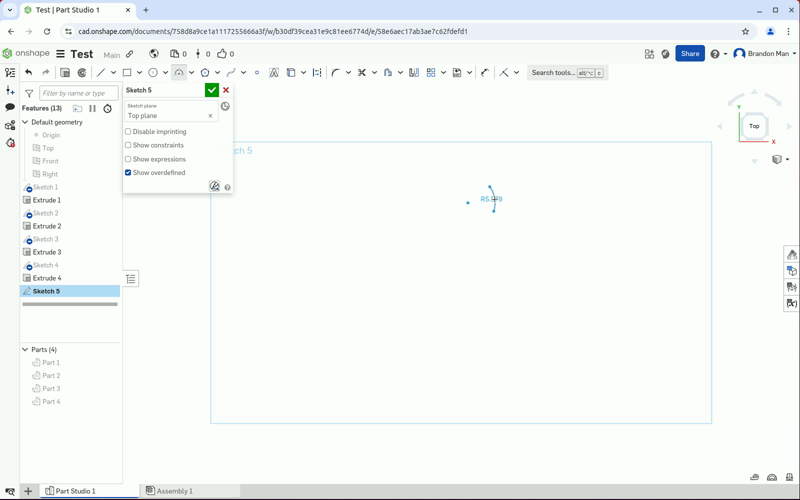
key_up(shift)
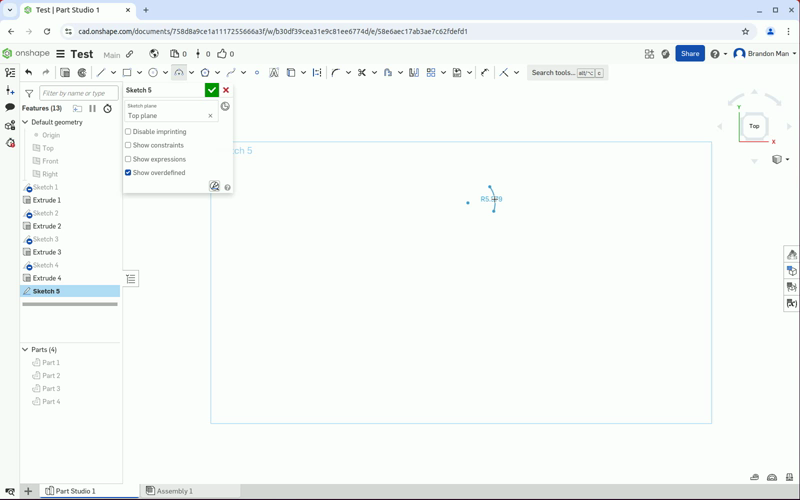
mouse_move(493, 211)
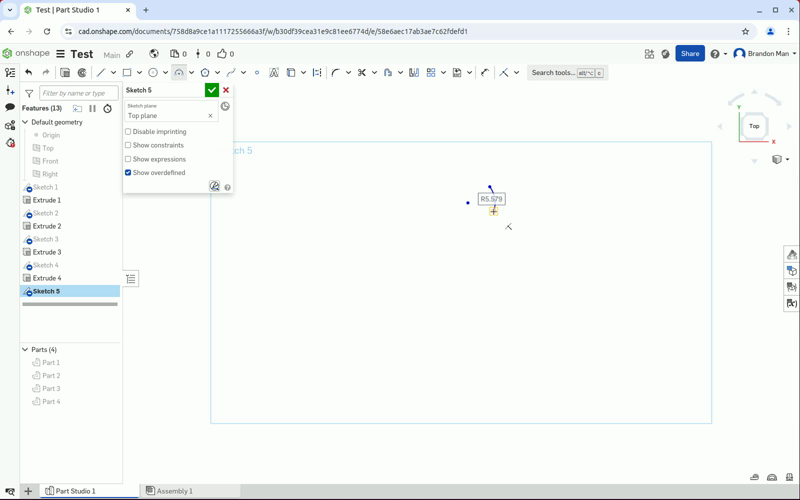
click(493, 211)
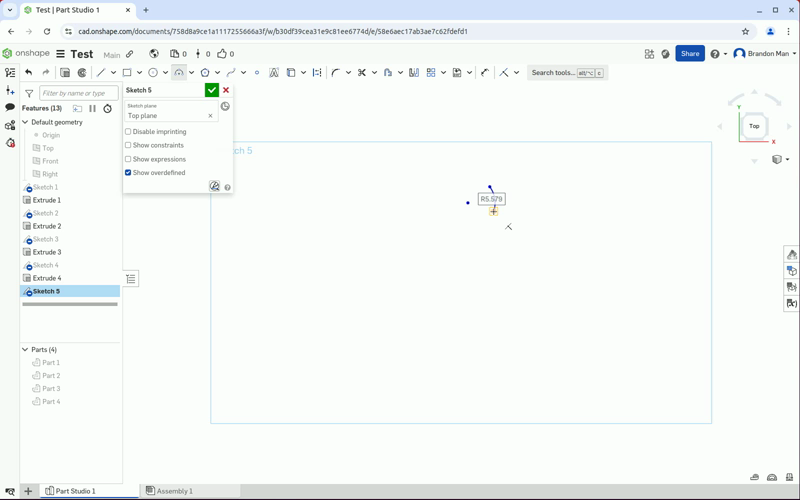
key_down(shift)
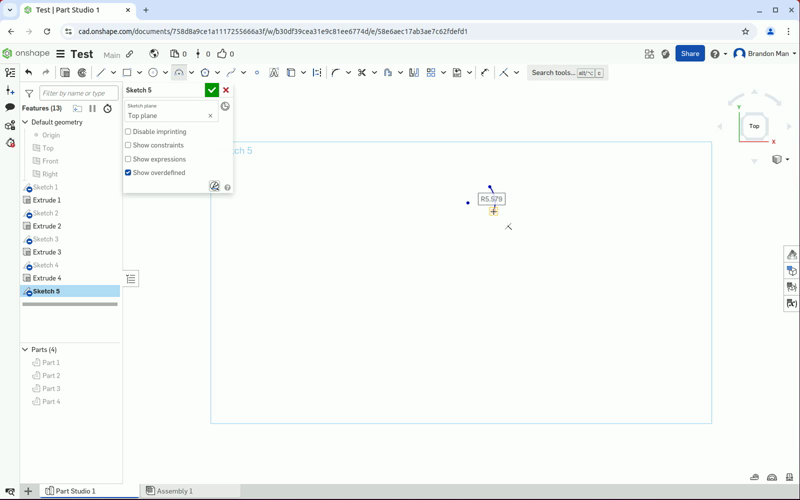
mouse_move(515, 226)
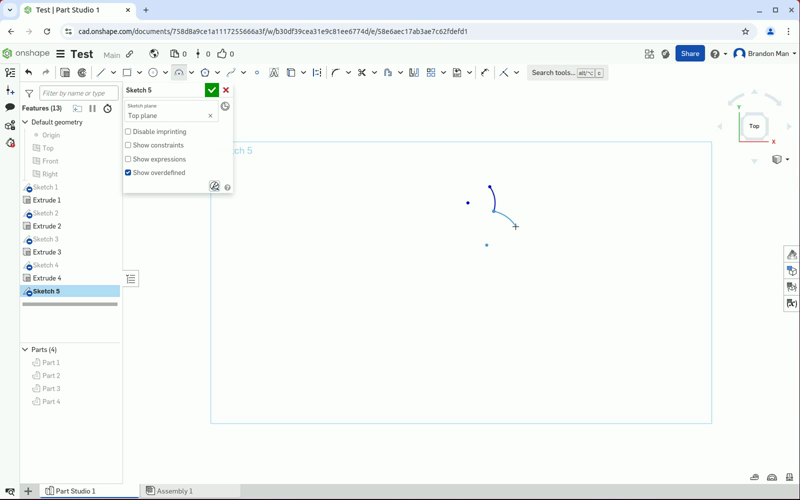
click(515, 226)
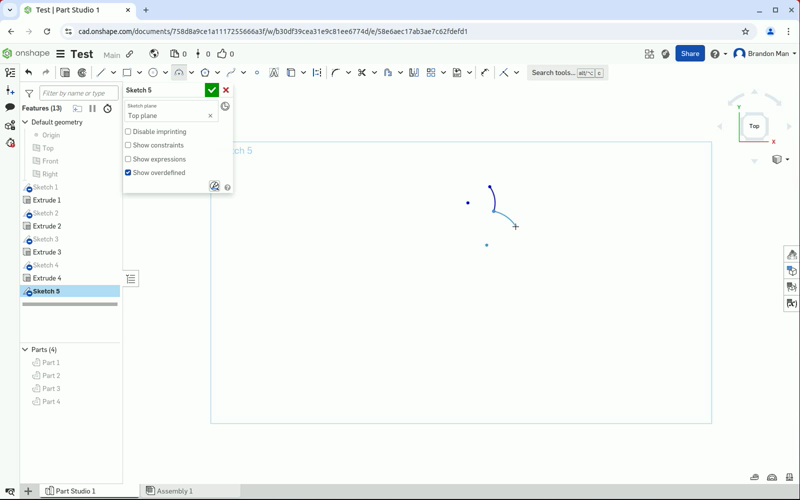
mouse_move(505, 217)
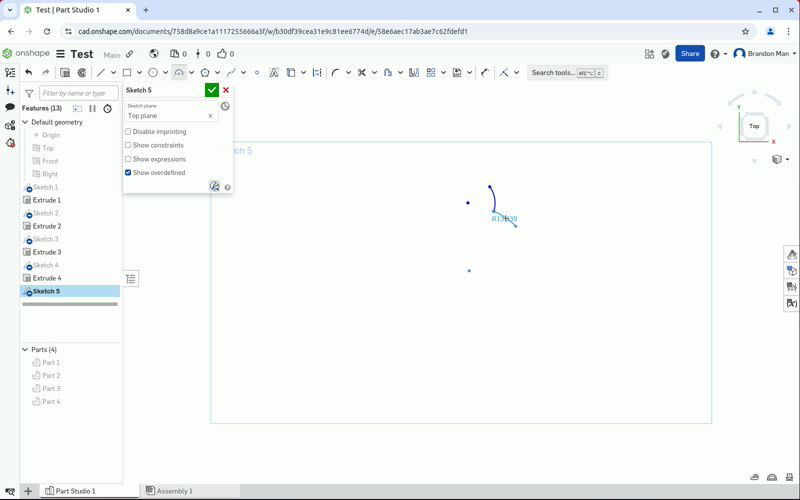
click(505, 217)
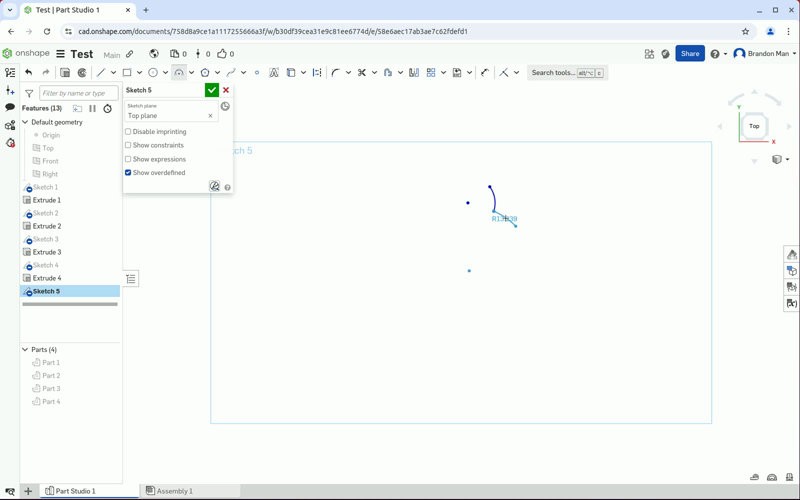
key_up(shift)
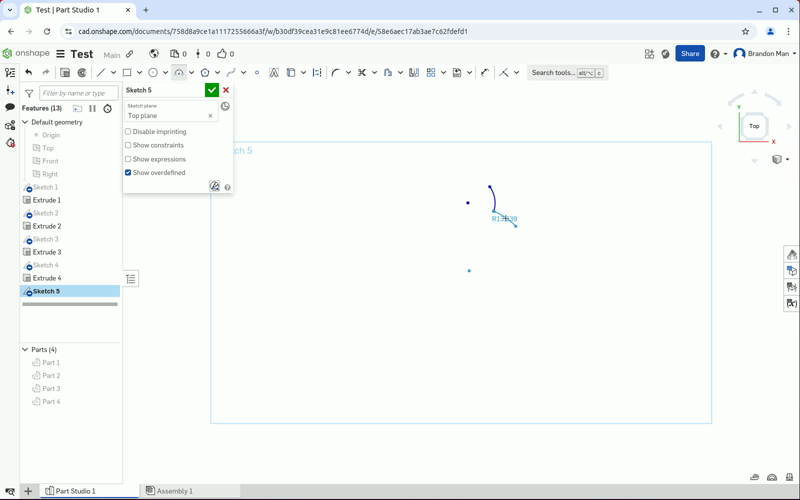
key(esc)
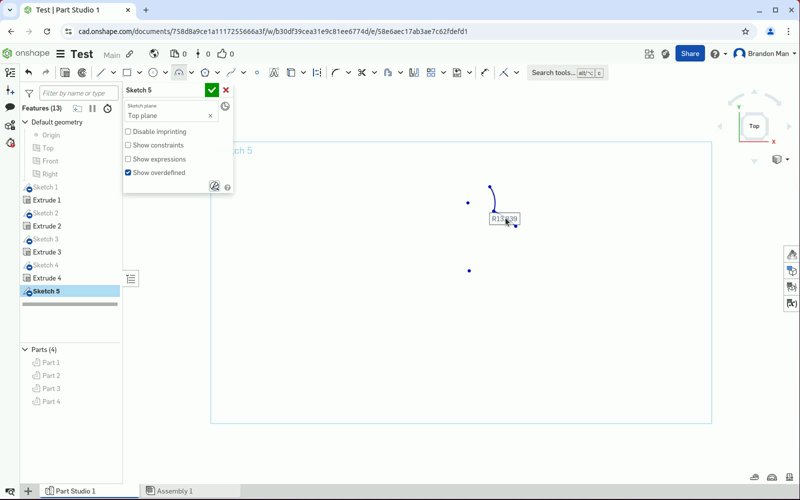
key(l)
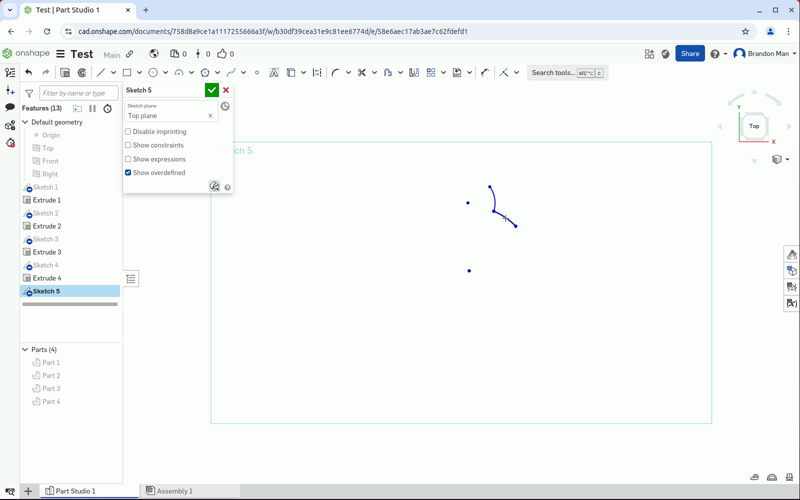
mouse_move(515, 226)
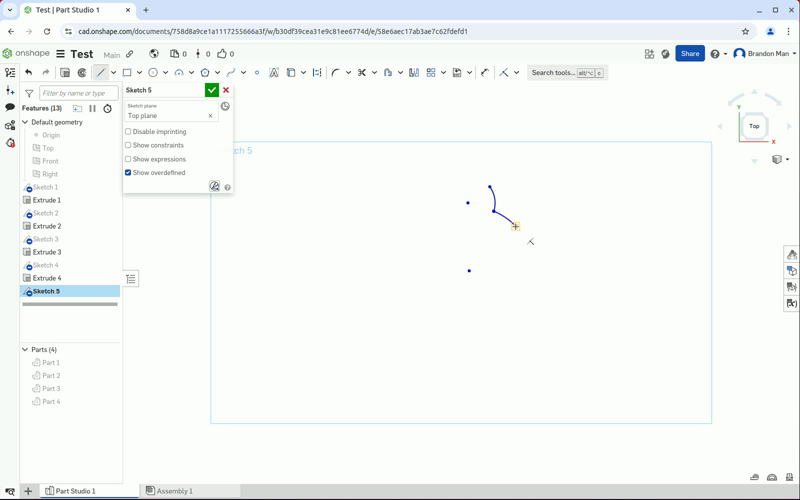
click(515, 226)
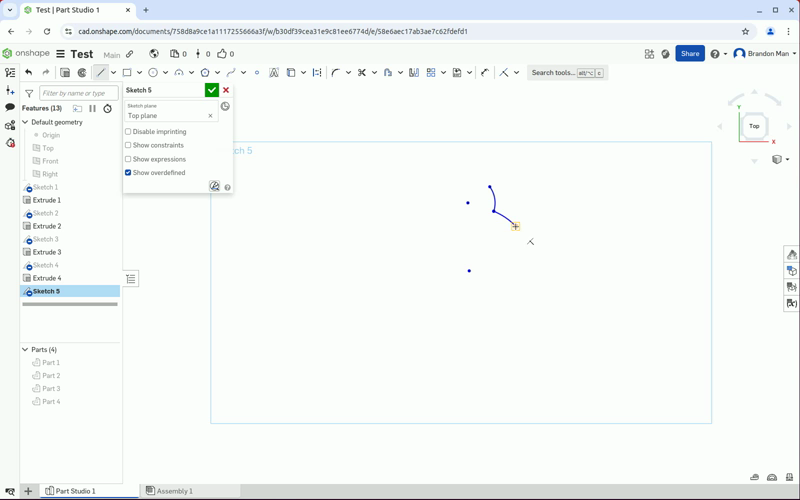
mouse_move(545, 226)
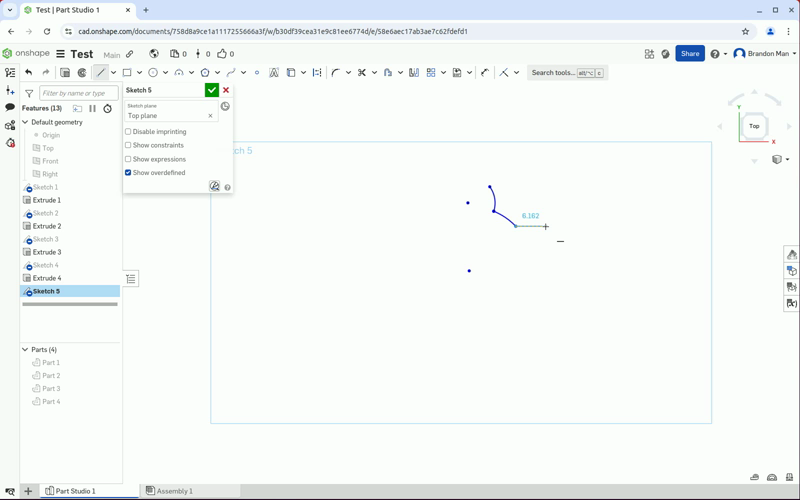
key_down(shift)
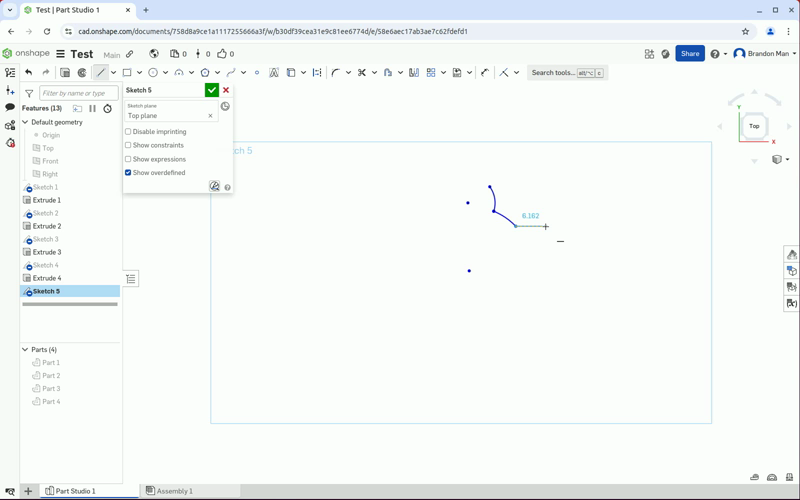
mouse_move(489, 186)
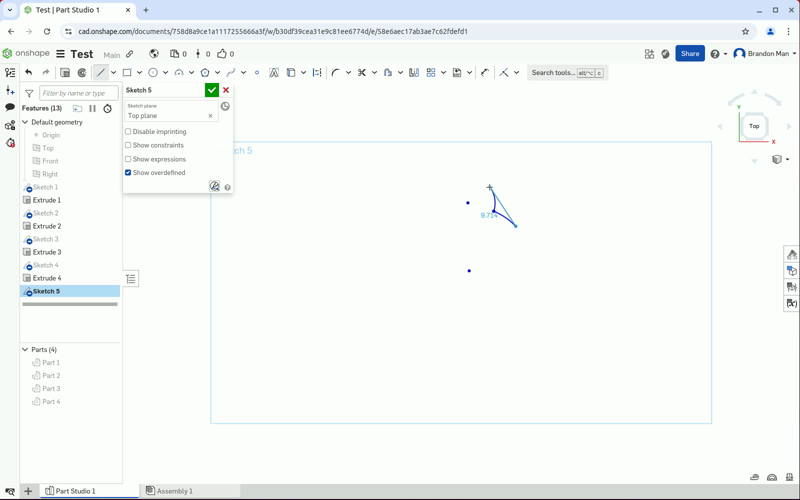
key_up(shift)
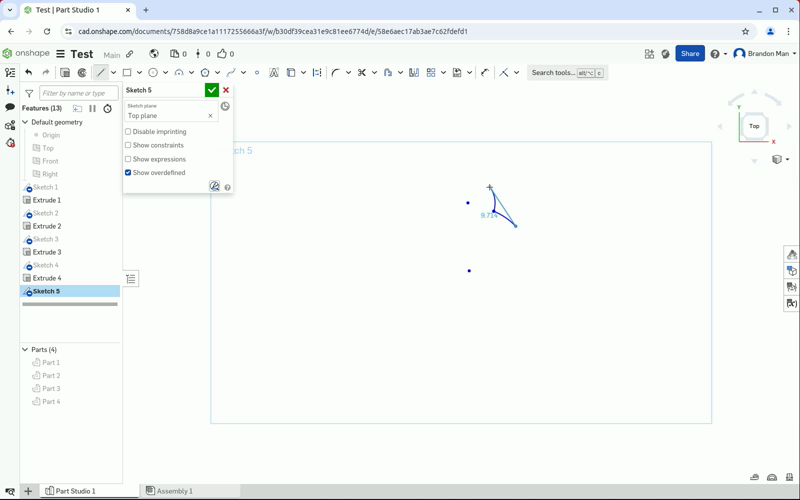
click(489, 186)
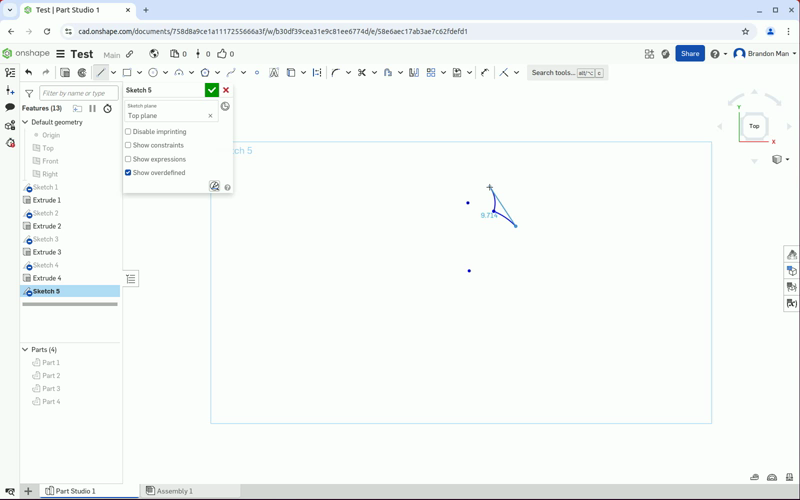
key(esc)
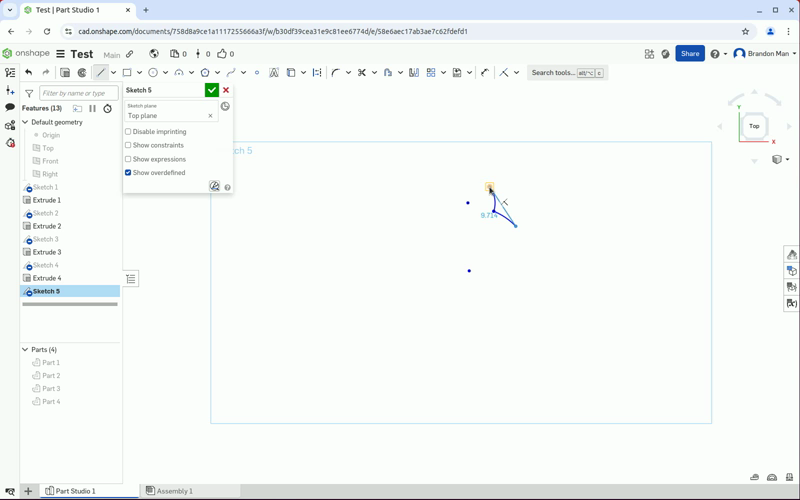
mouse_move(507, 213)
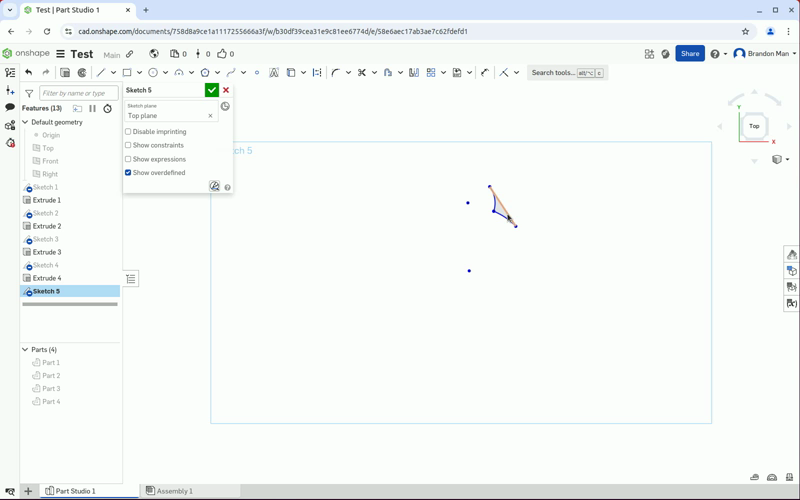
scroll(6)
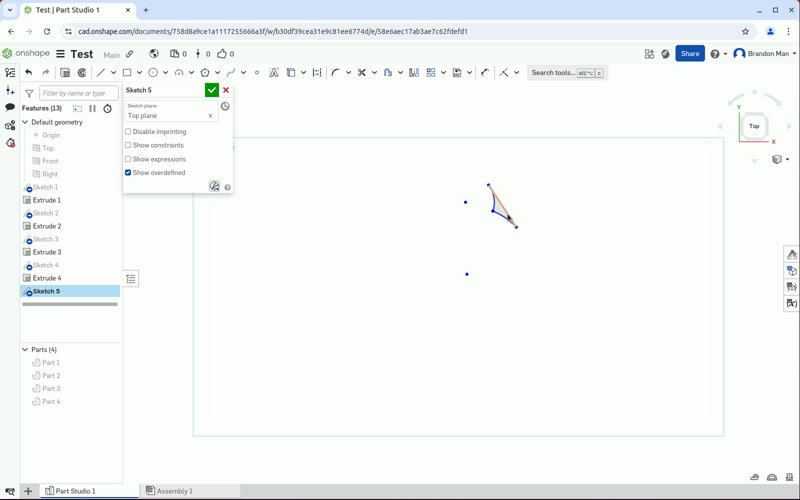
scroll(6)
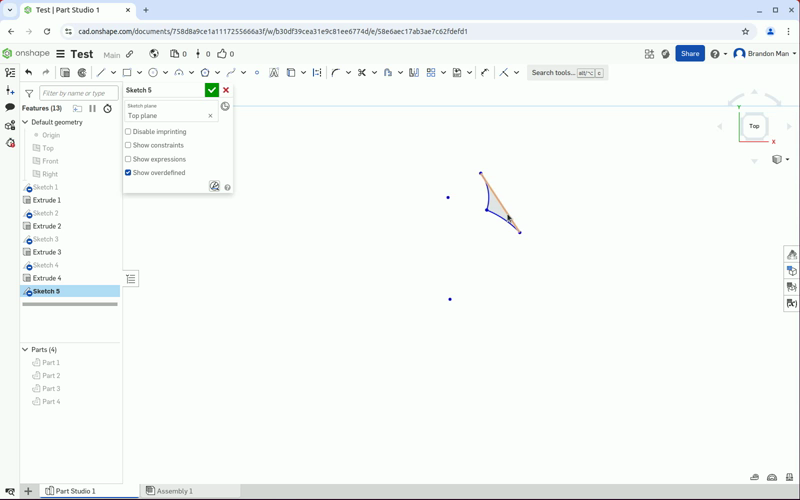
scroll(6)
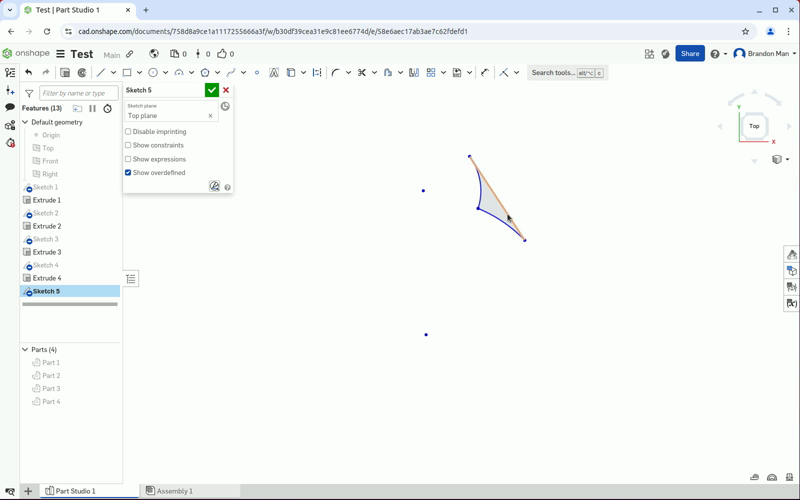
scroll(6)
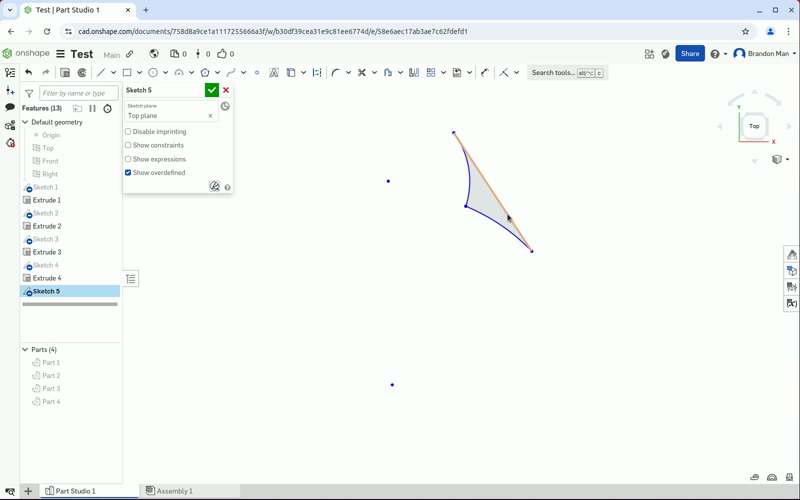
scroll(6)
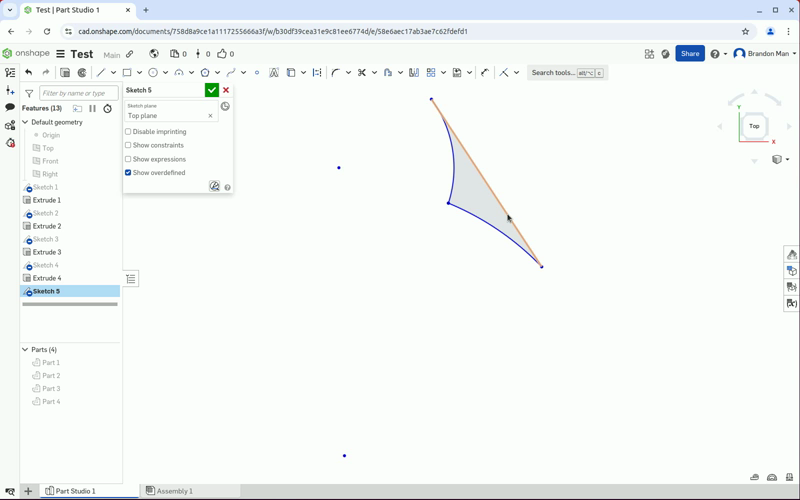
scroll(6)
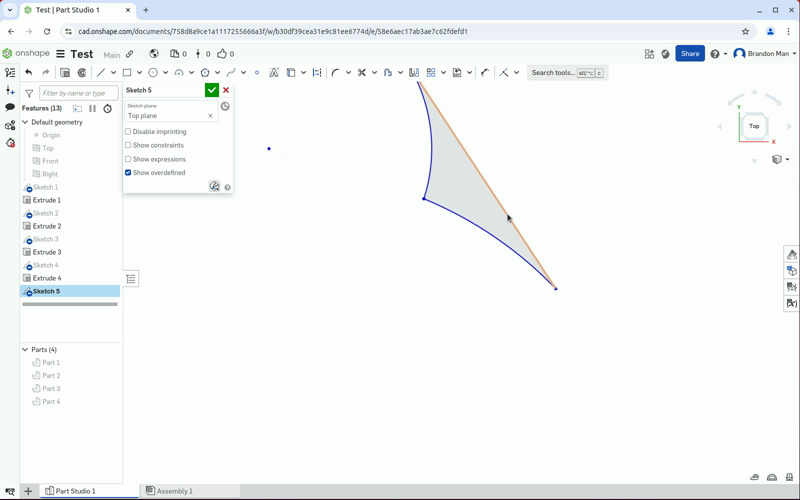
scroll(6)
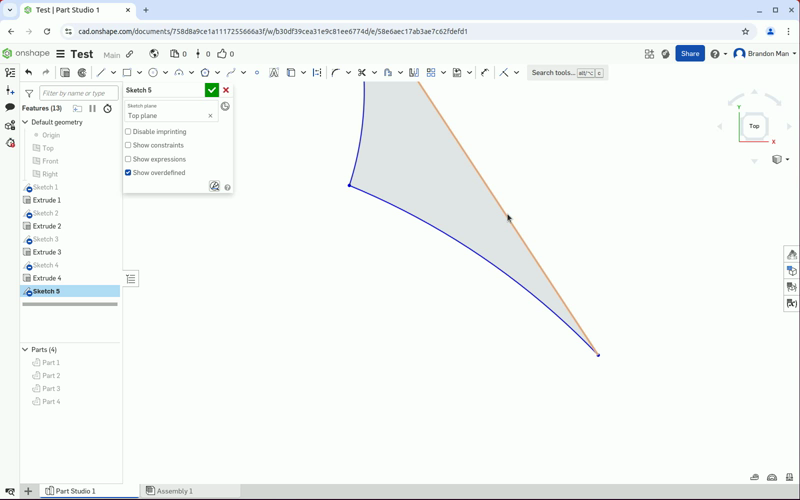
click(507, 213)
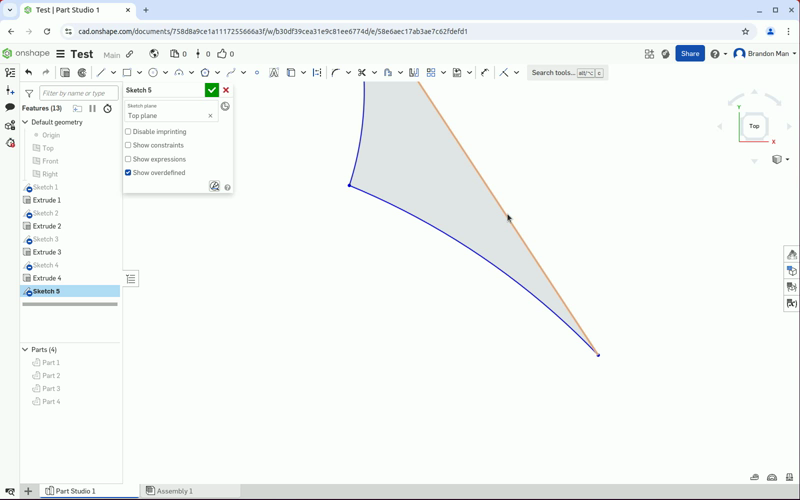
scroll(-6)
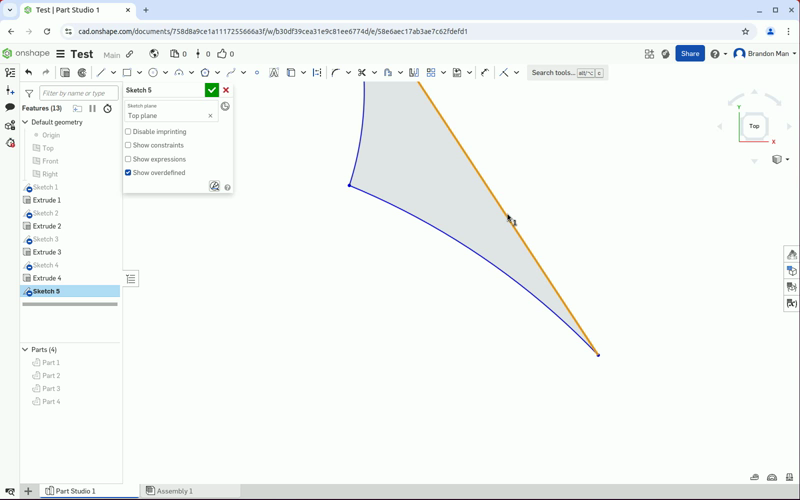
scroll(-6)
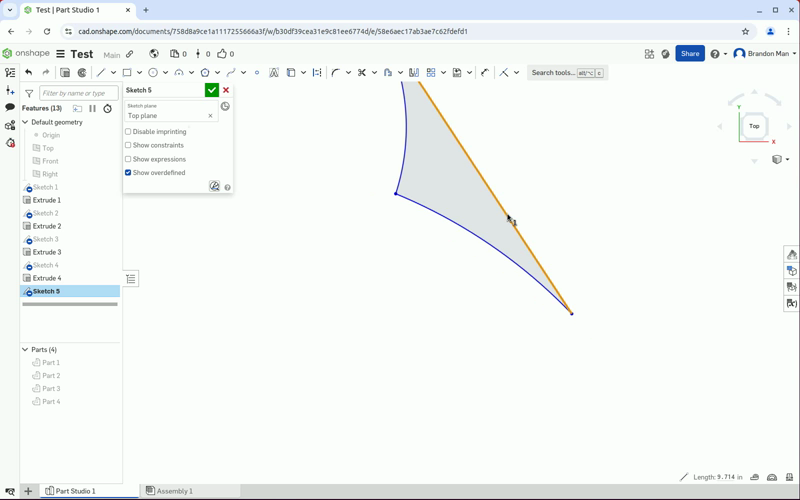
scroll(-6)
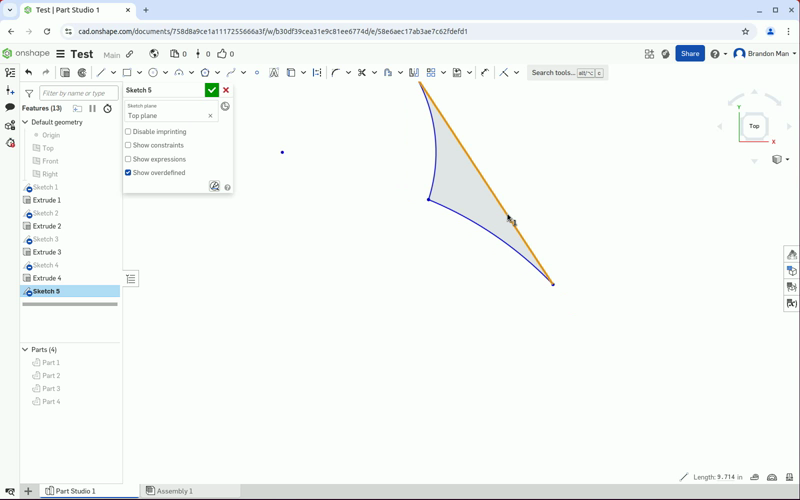
scroll(-6)
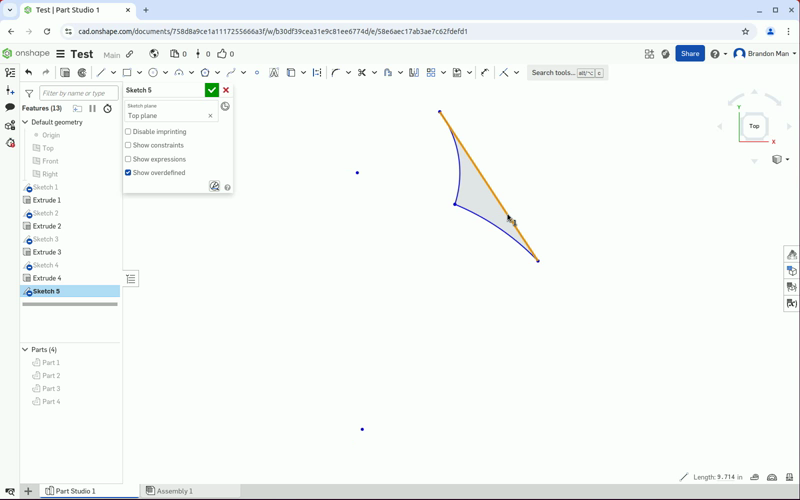
scroll(-6)
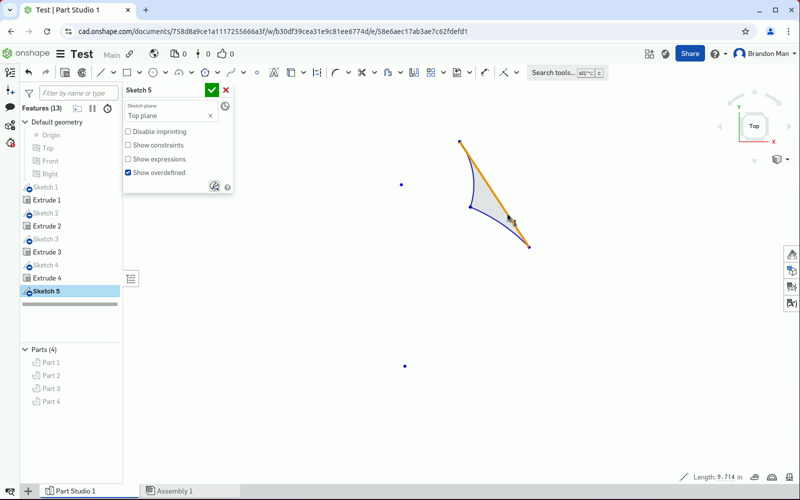
scroll(-6)
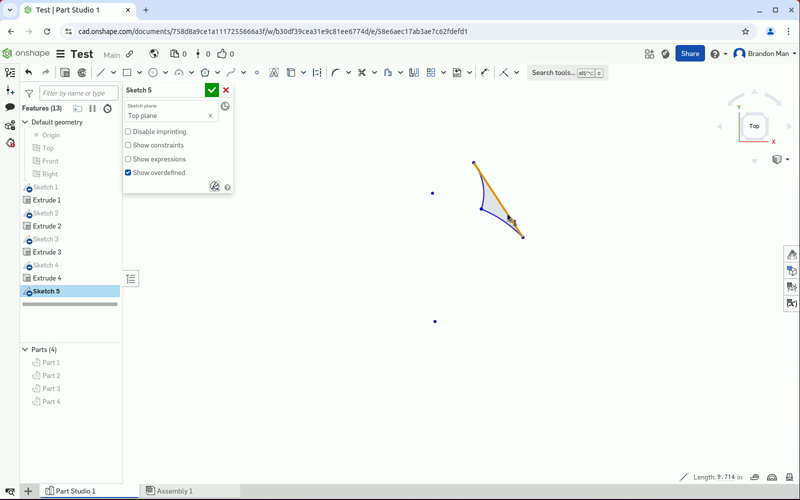
scroll(-6)
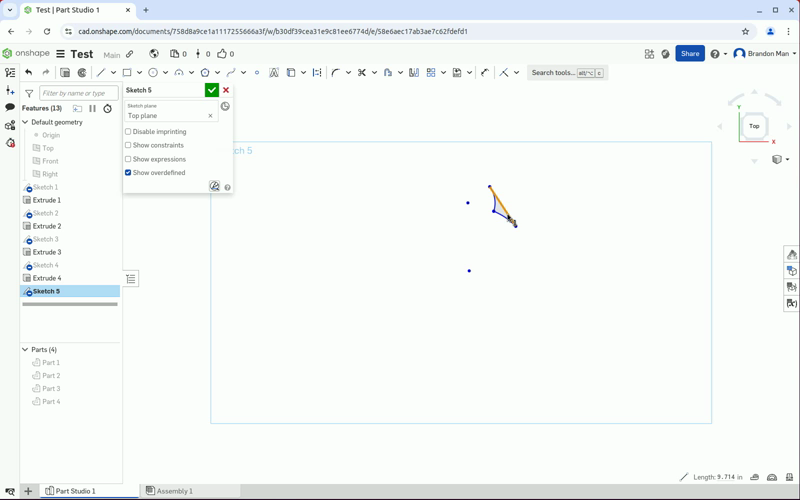
mouse_move(73, 352)
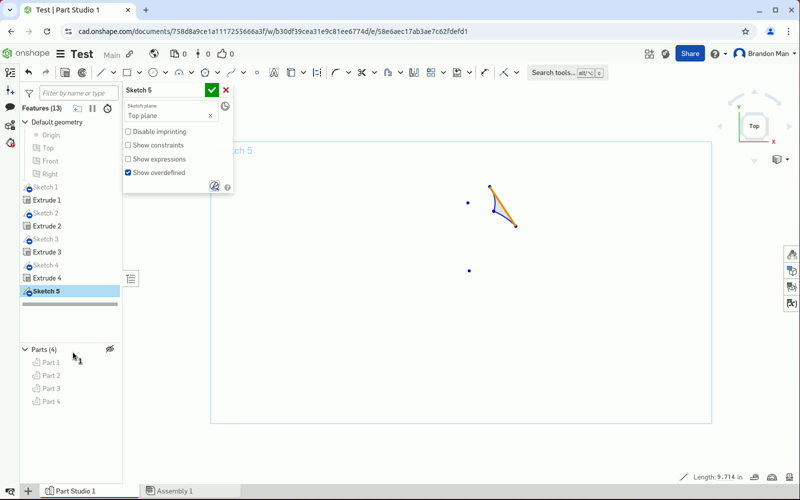
key(shift+y)
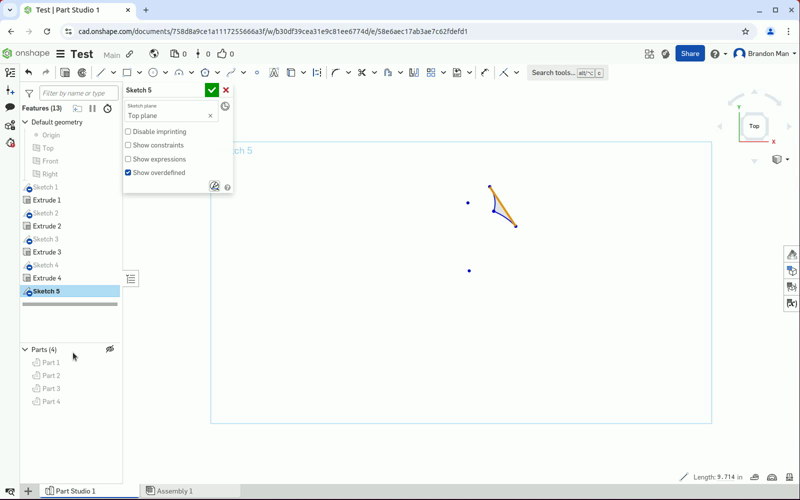
key(shift+e)
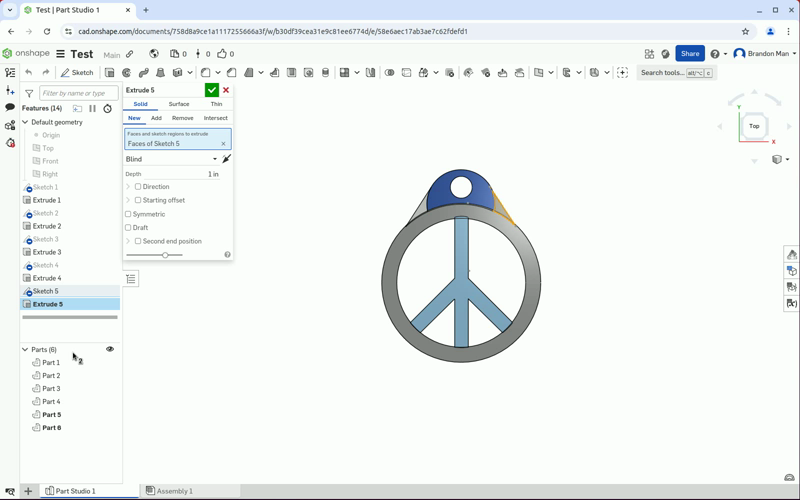
mouse_move(143, 106)
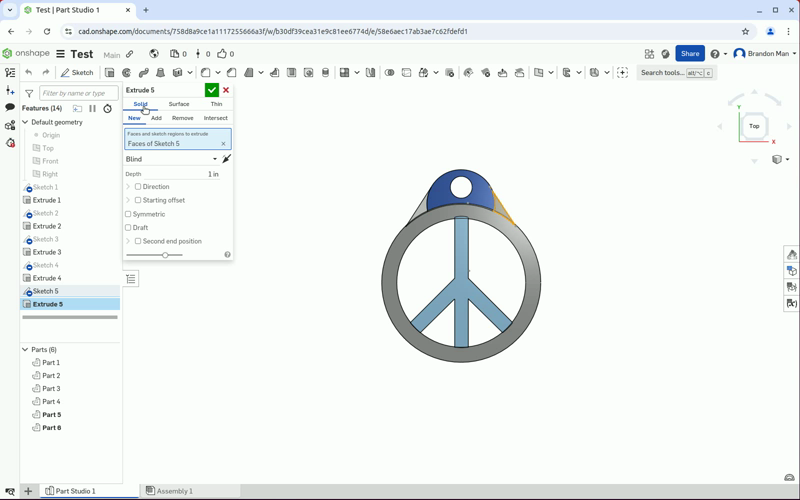
click(143, 106)
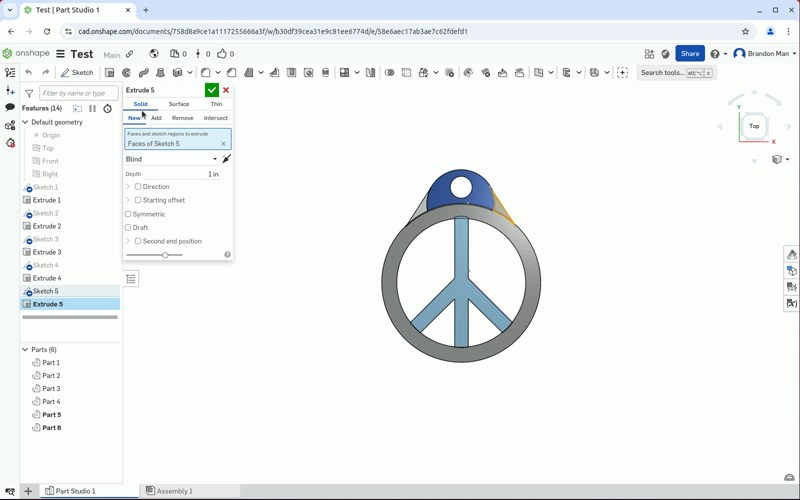
mouse_move(137, 120)
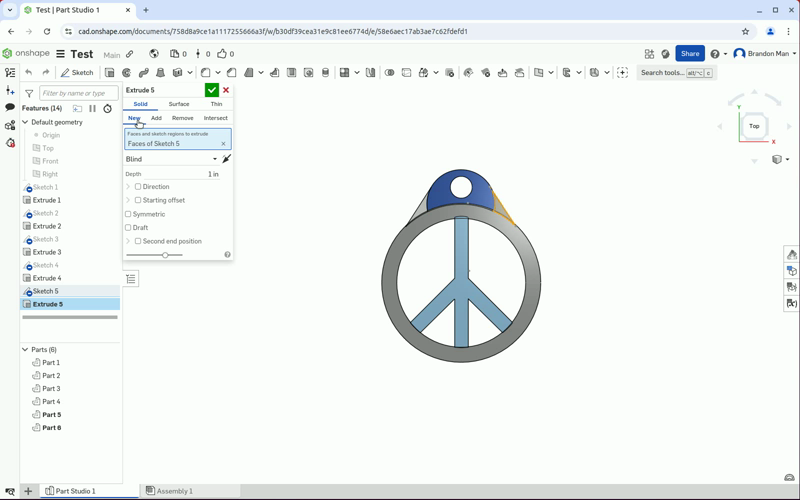
click(137, 120)
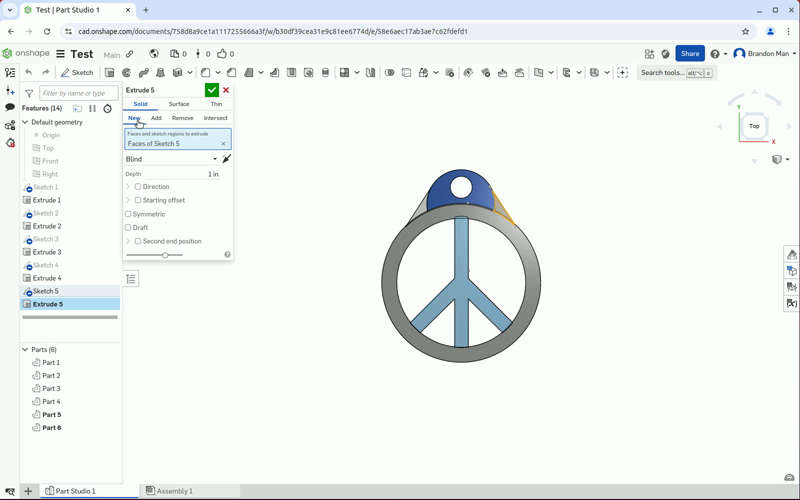
key(tab, 4)
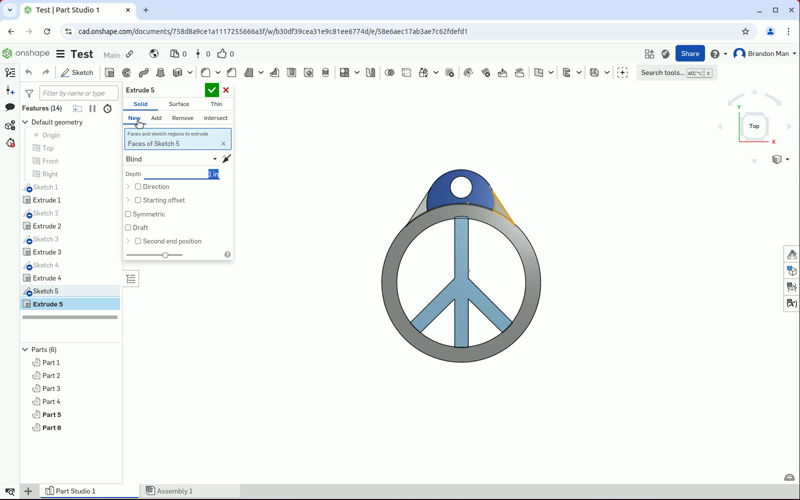
text(3.37)
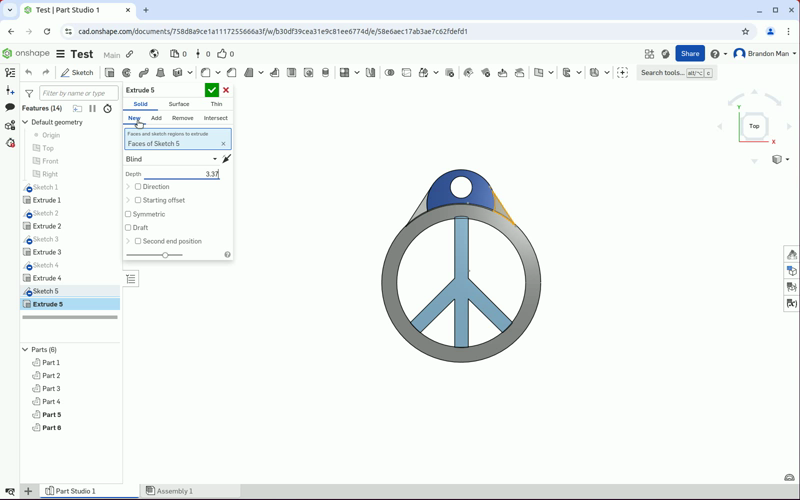
key(enter)
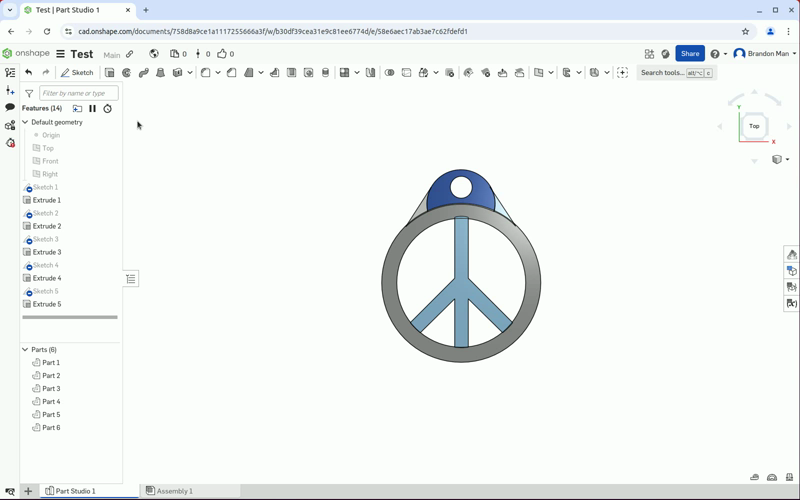
key(shift+h)
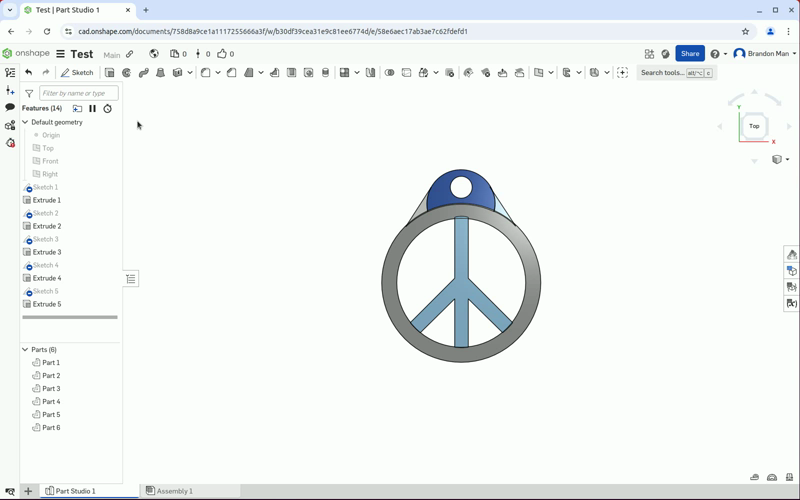
key(shift+h)
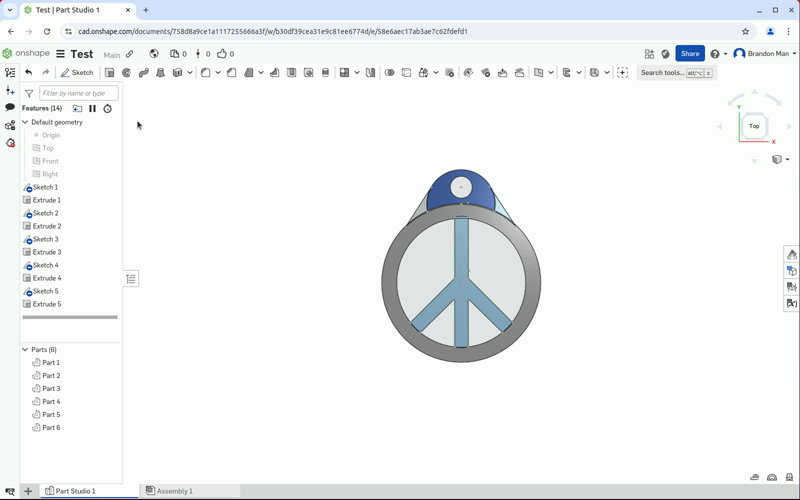
key(shift+7)
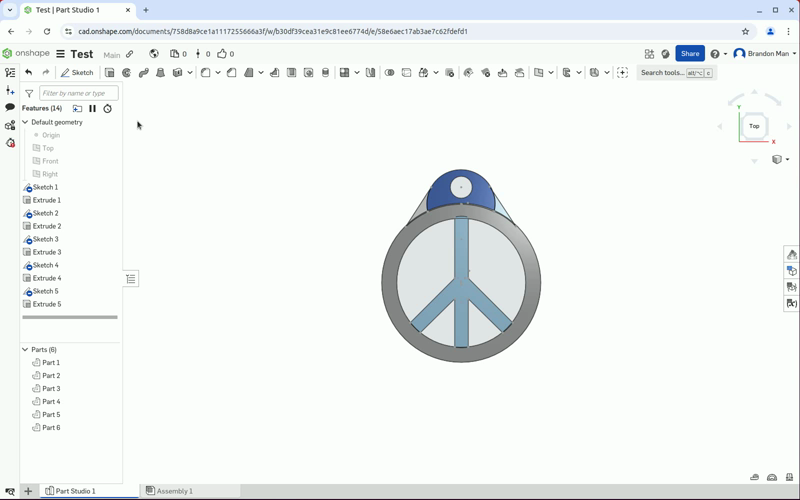
key(up, 3)
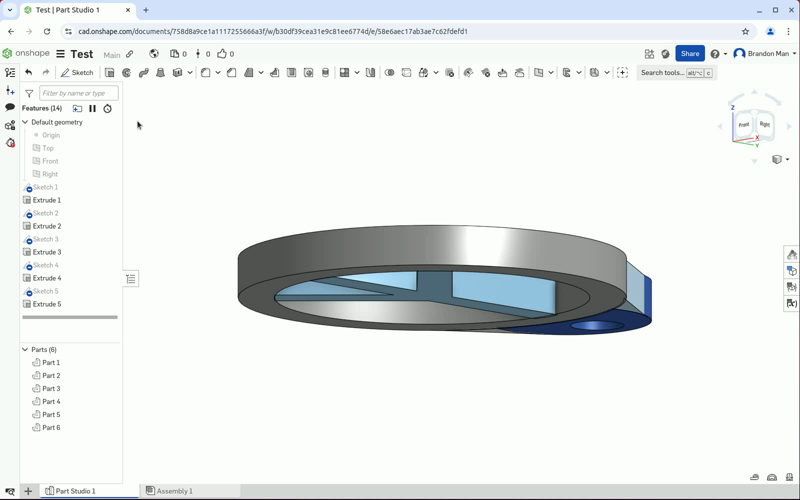
key(left, 3)
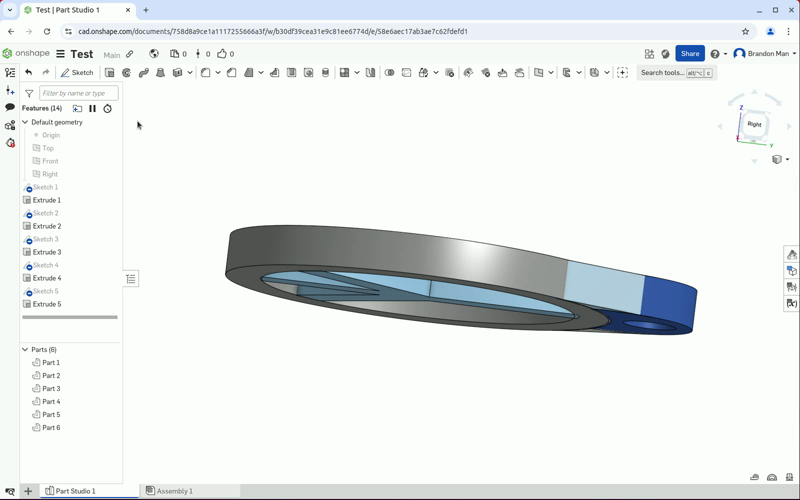
key(right, 3)
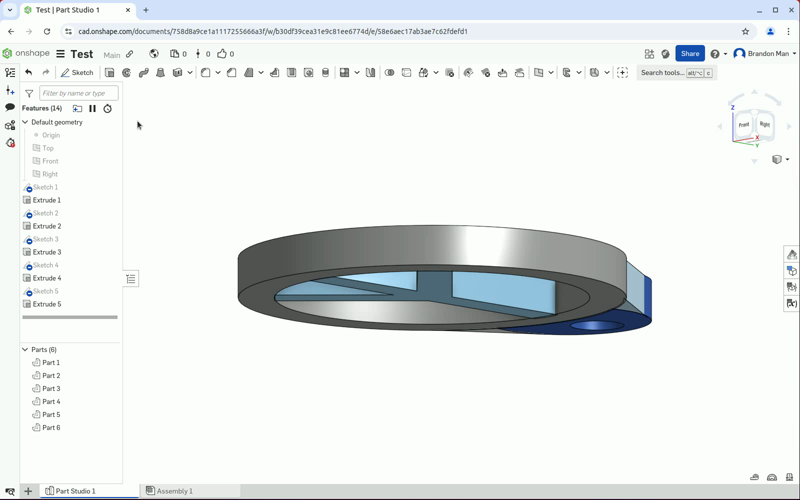
key(down, 3)
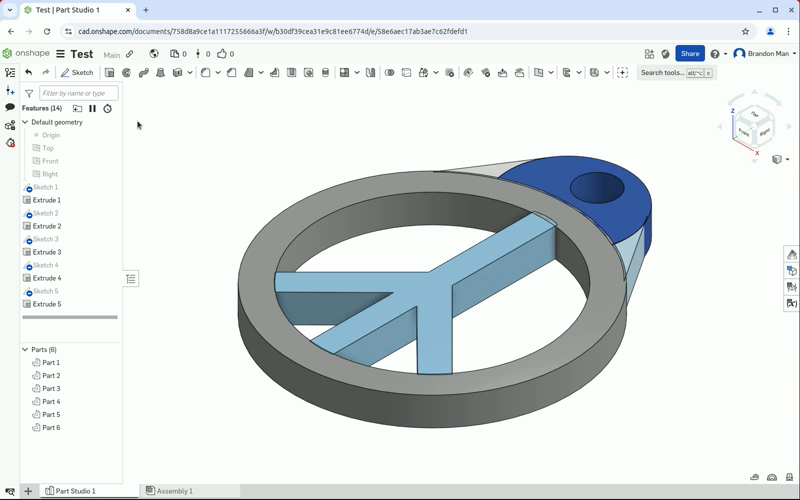
mouse_move(73, 189)
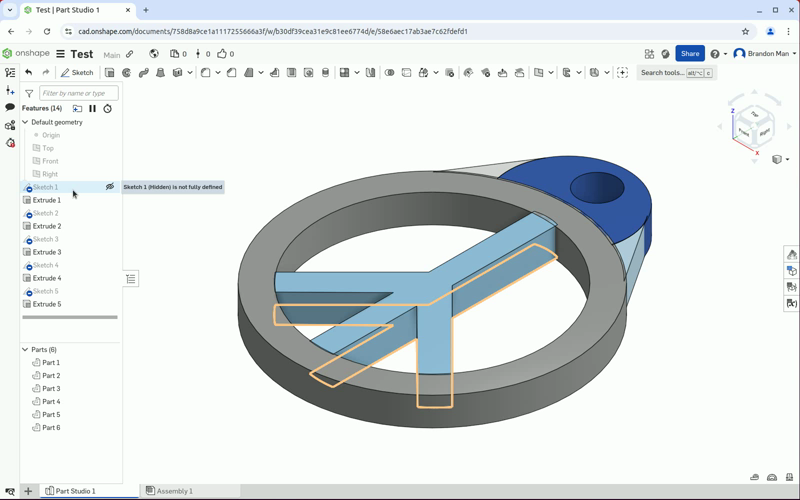
click(73, 189)